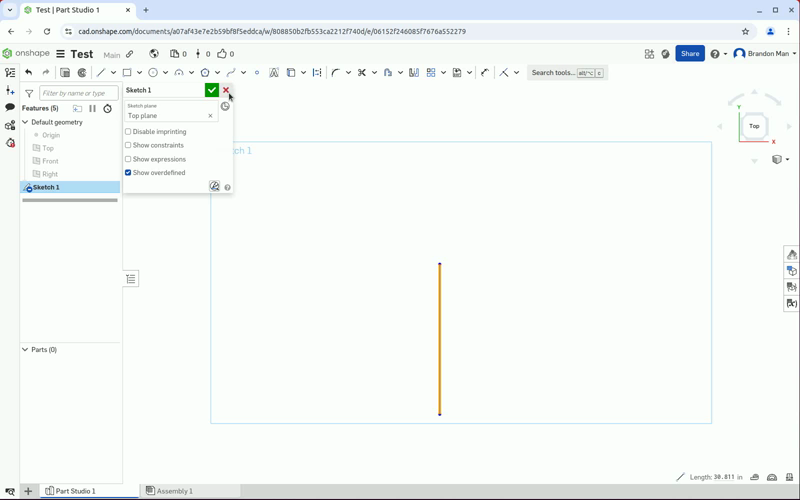
key(shift+h)
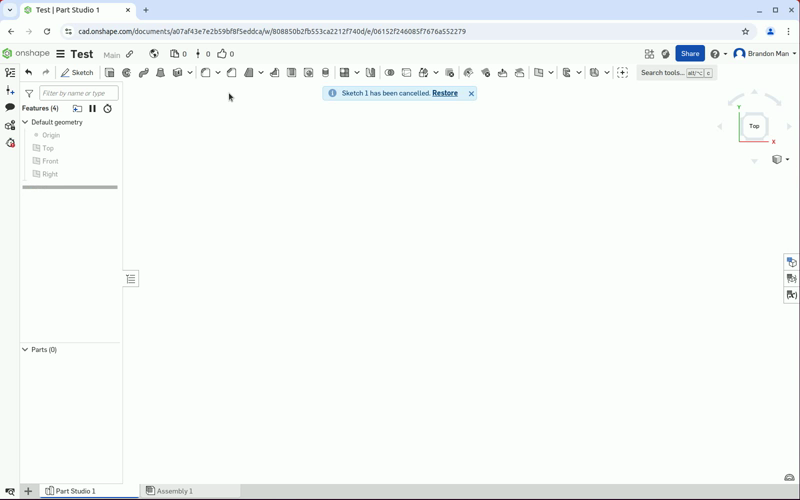
mouse_move(73, 352)
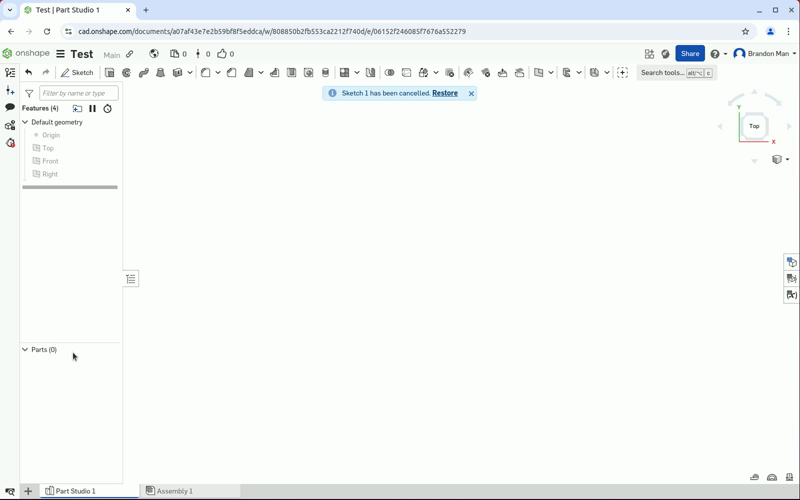
key(y)
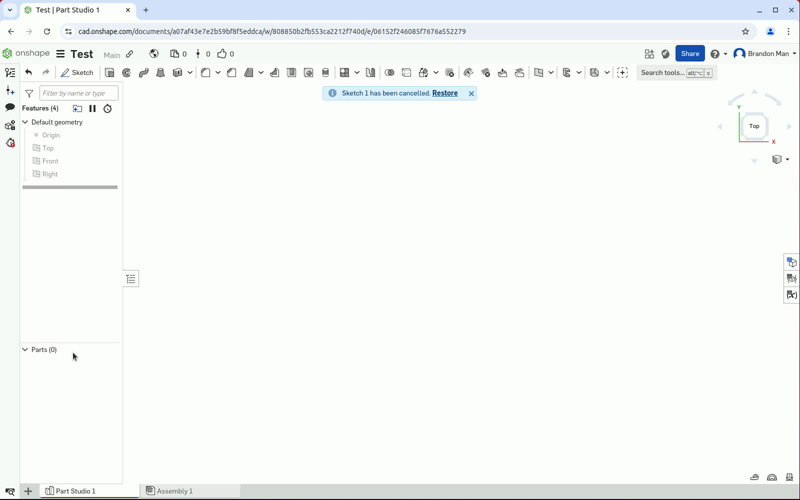
key(shift+p)
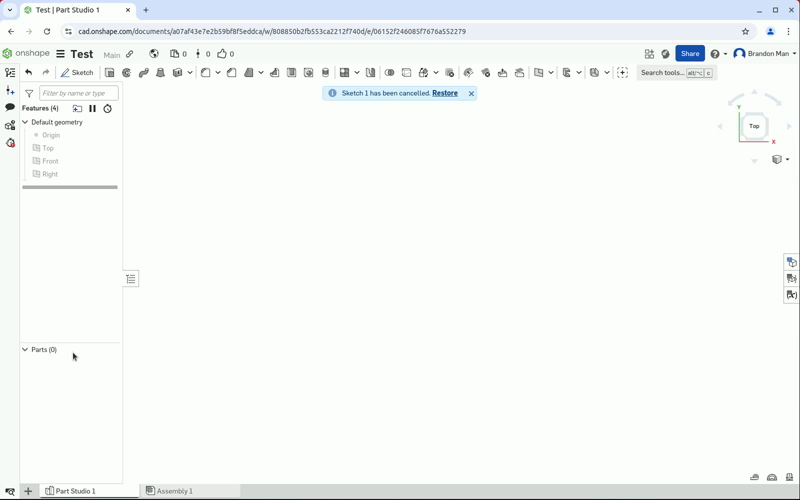
key(space)
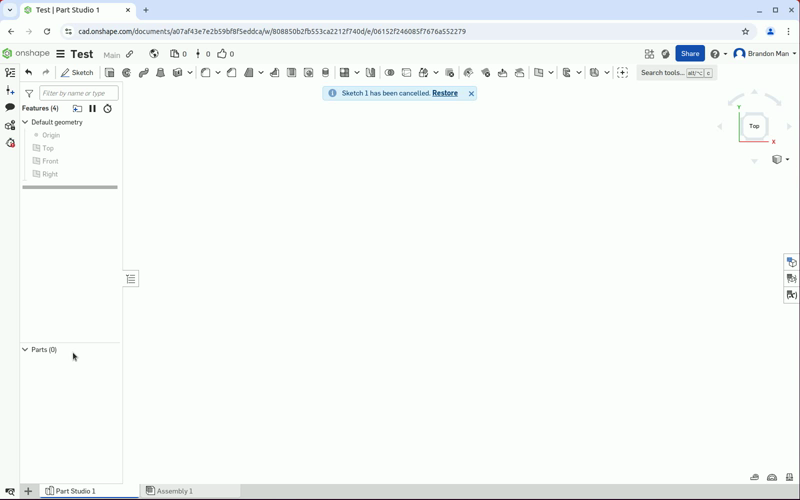
key_down(shift)
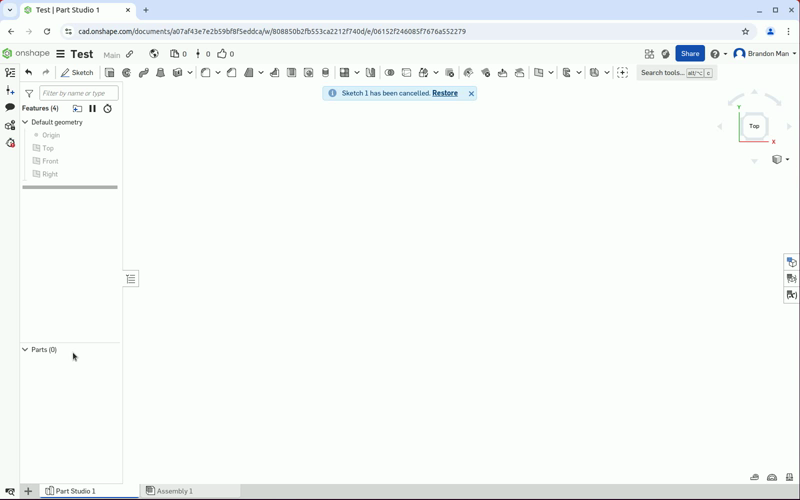
key(up)
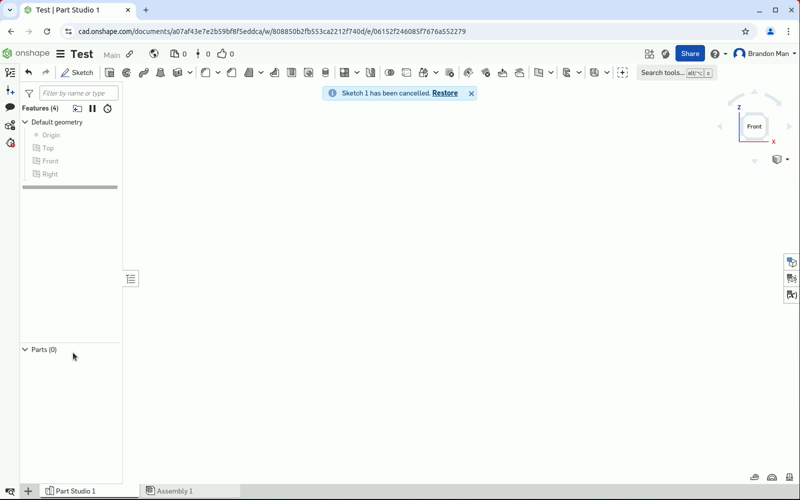
key_up(shift)
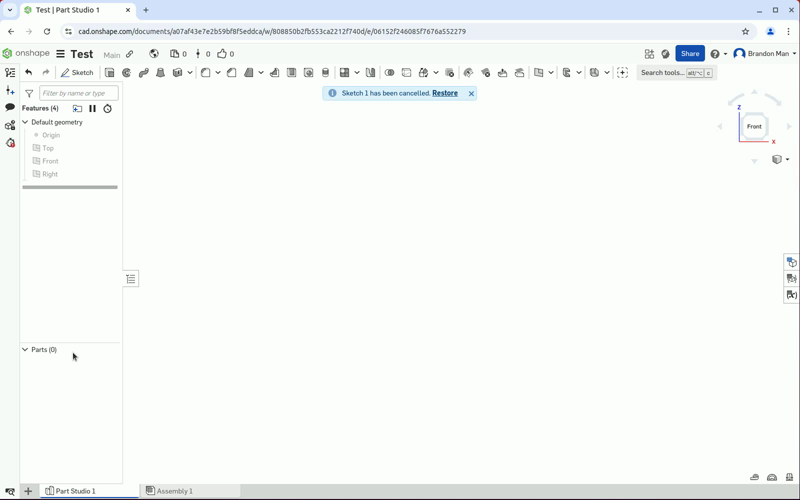
mouse_move(73, 352)
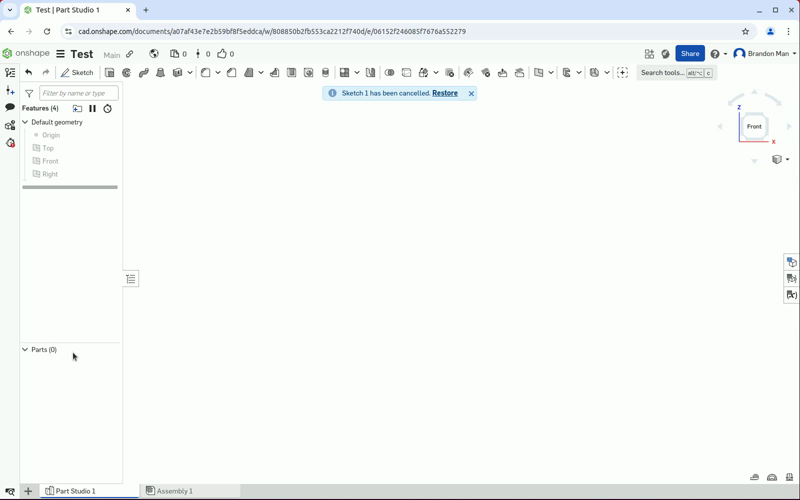
key(shift+y)
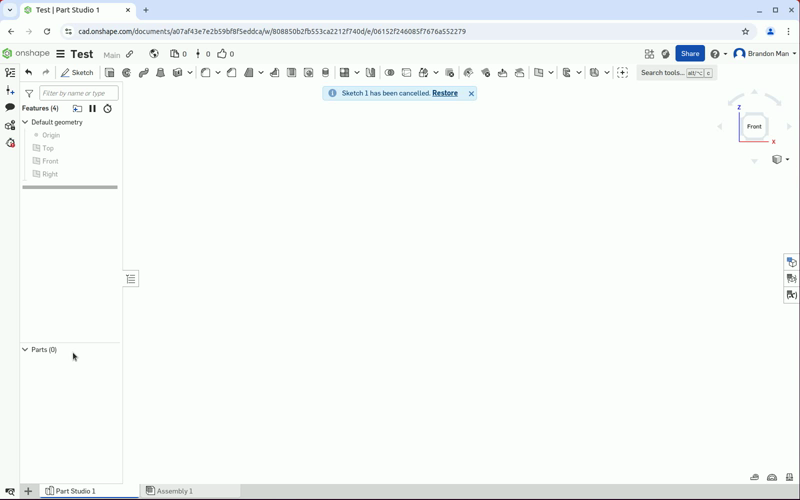
key(shift+s)
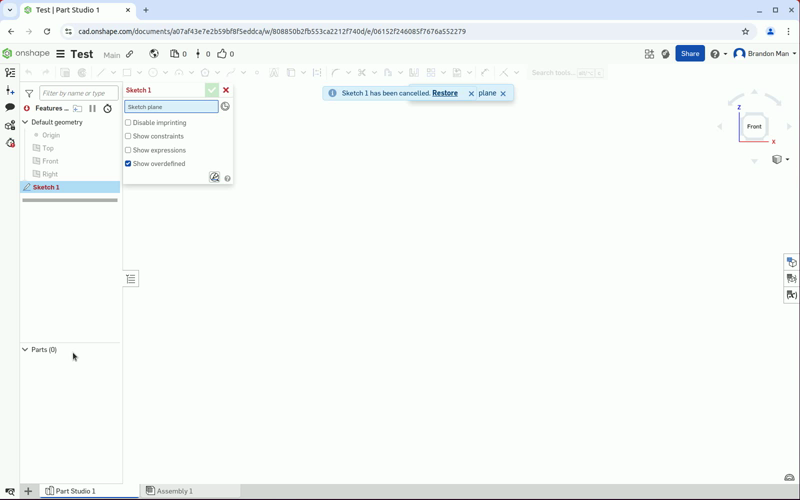
mouse_move(73, 163)
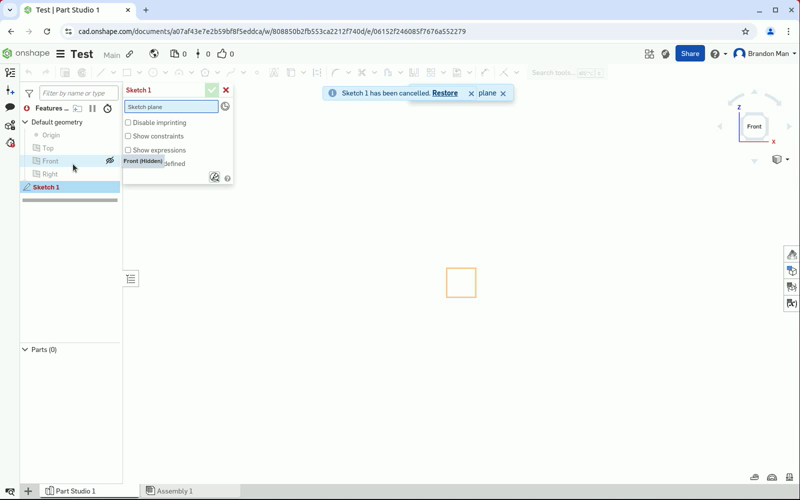
click(73, 163)
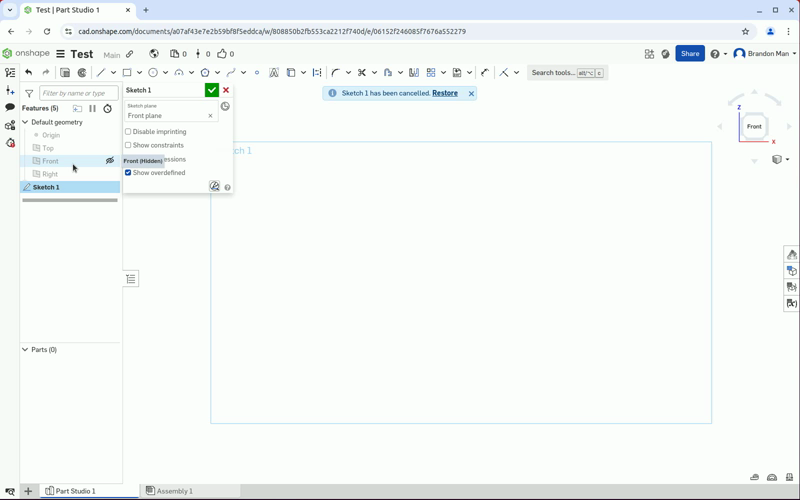
mouse_move(73, 352)
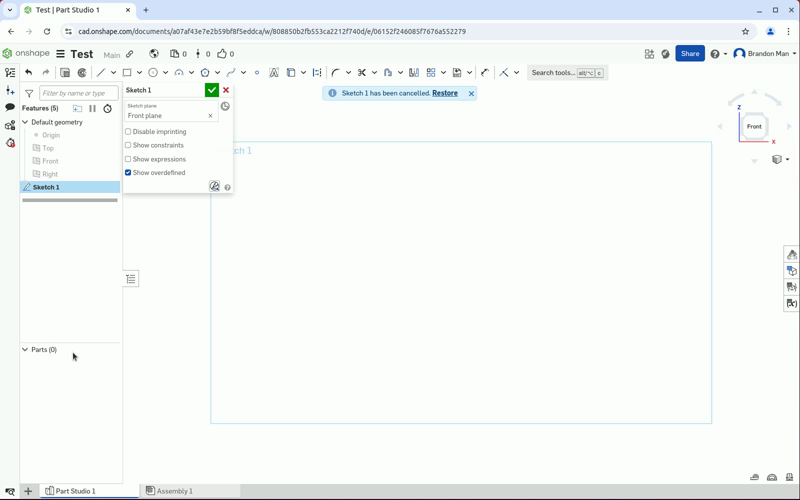
key(y)
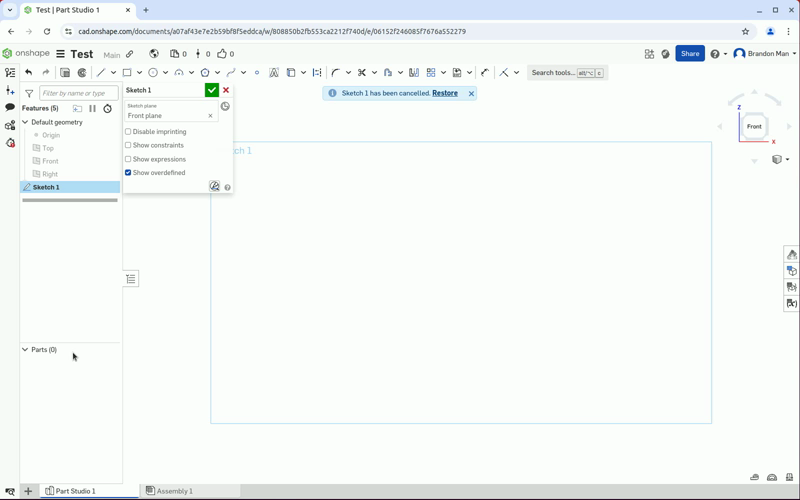
key(l)
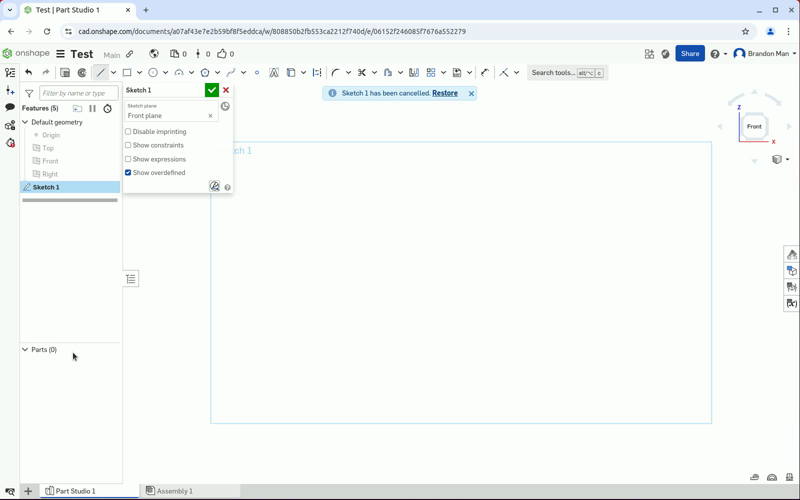
key_down(shift)
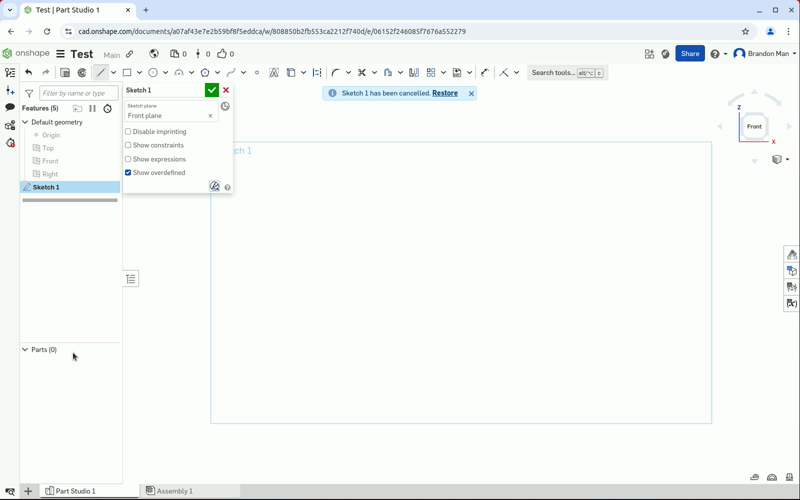
mouse_move(310, 282)
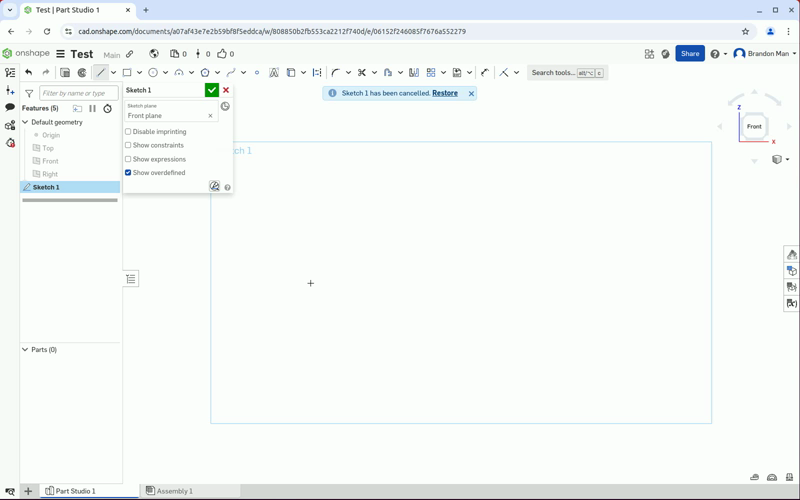
click(310, 282)
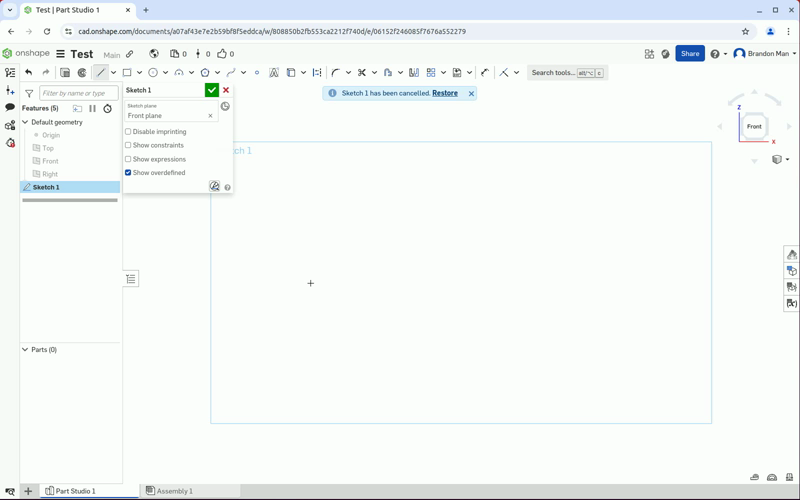
key_up(shift)
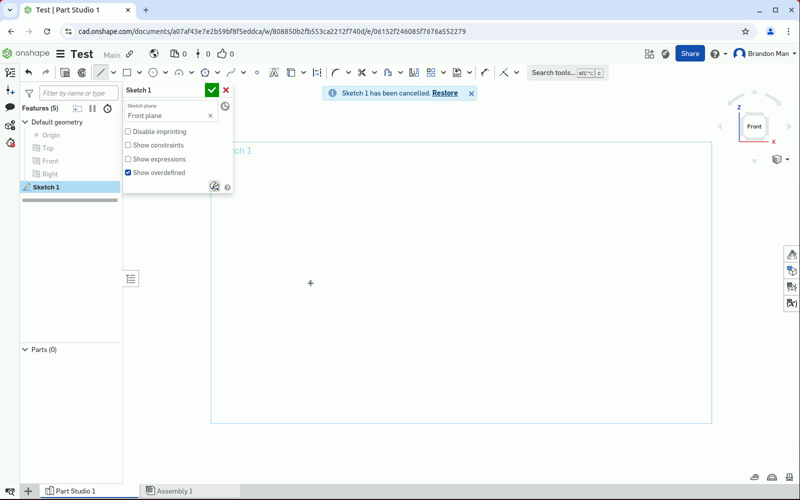
key_down(shift)
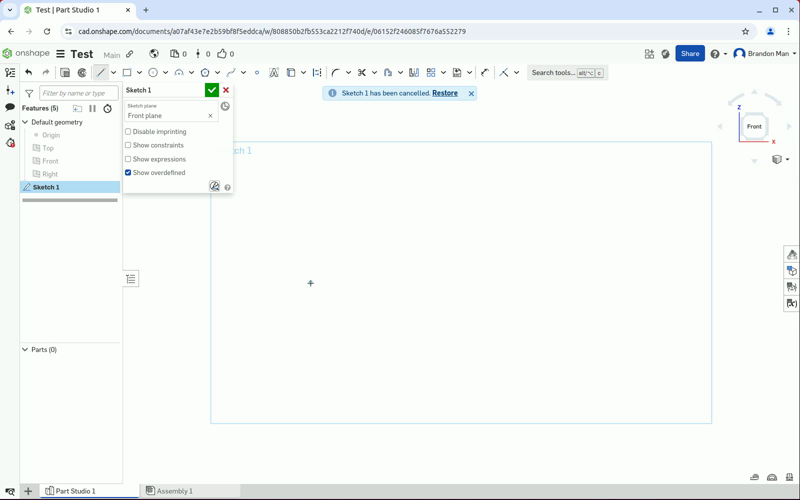
mouse_move(460, 282)
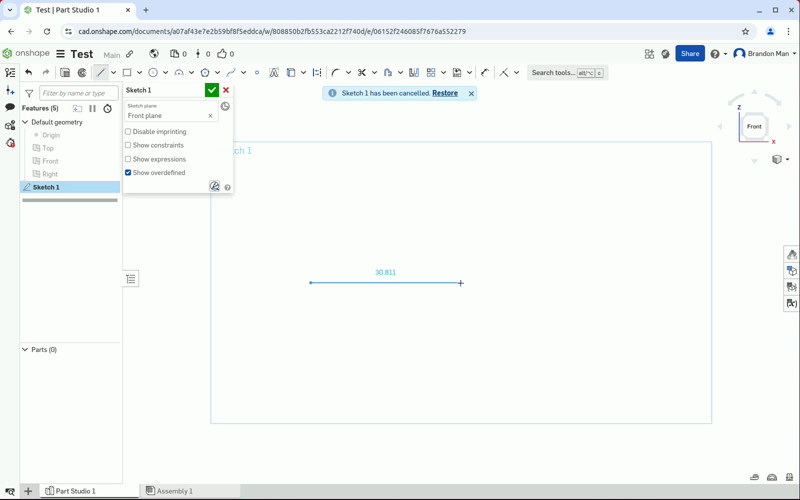
click(460, 282)
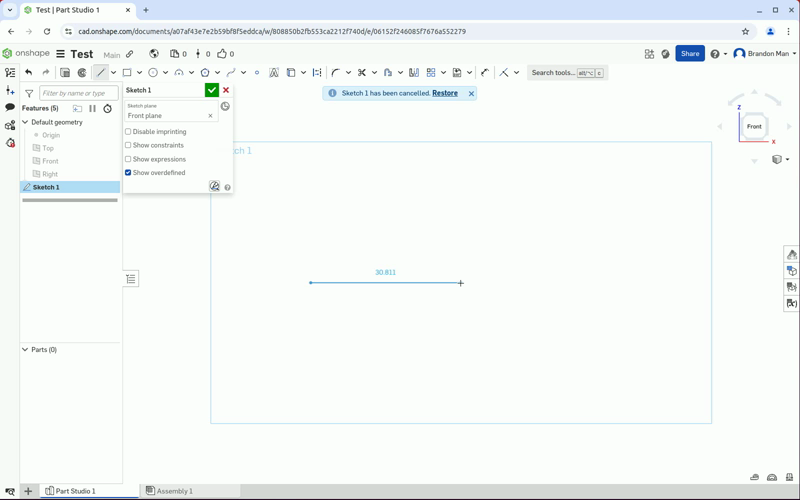
key_up(shift)
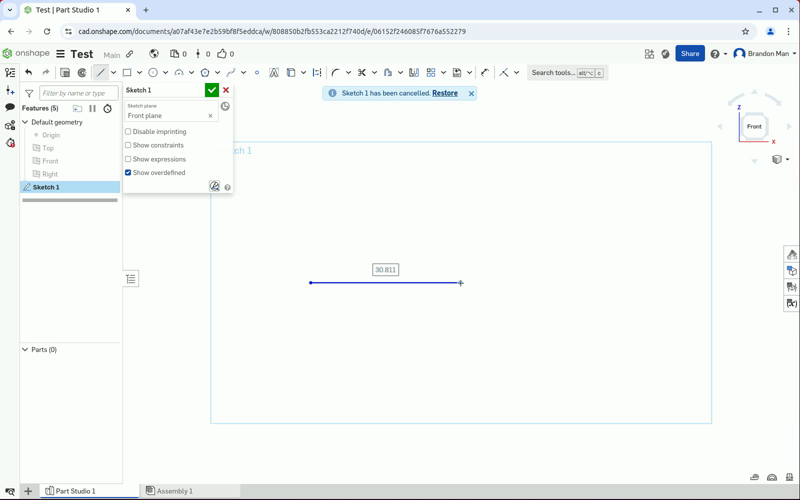
key_down(shift)
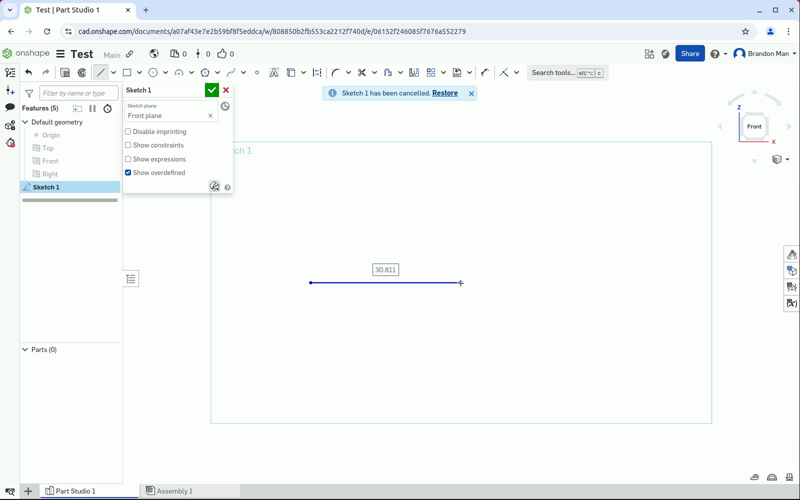
mouse_move(589, 282)
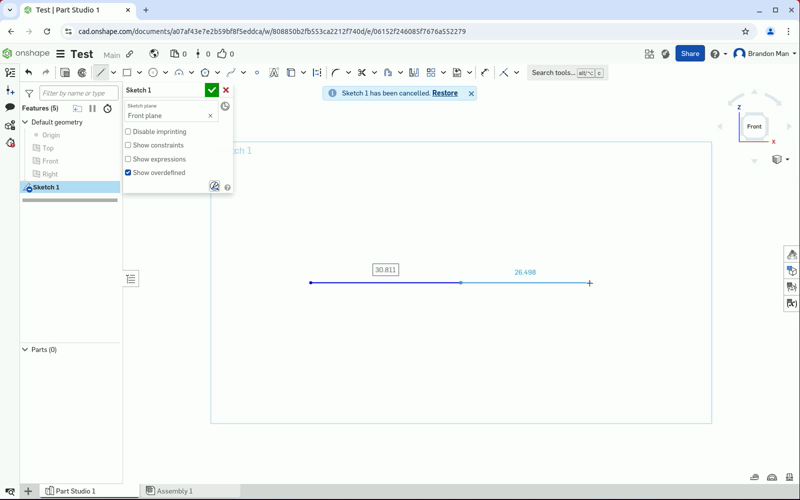
click(589, 282)
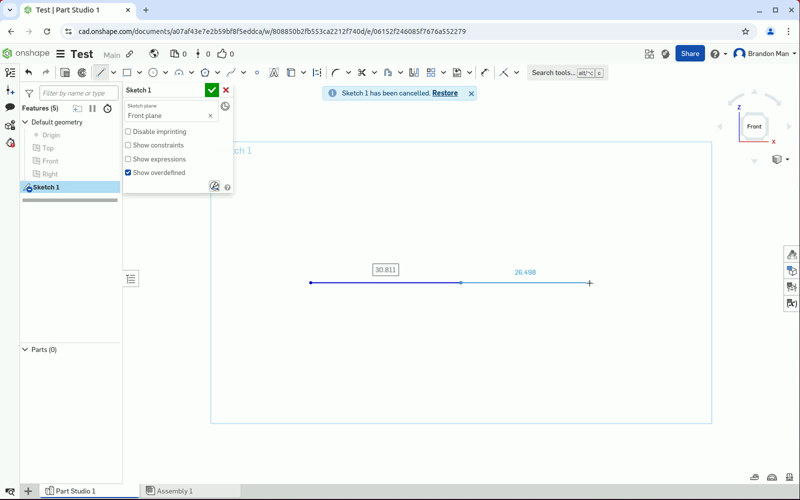
key_up(shift)
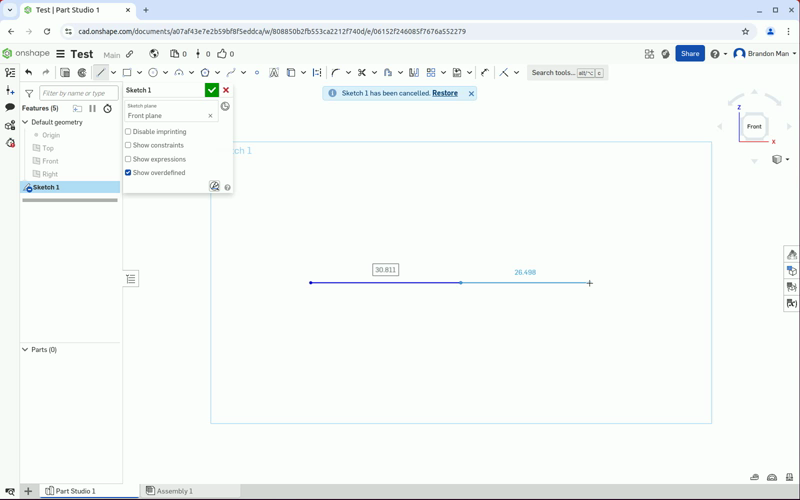
key_down(shift)
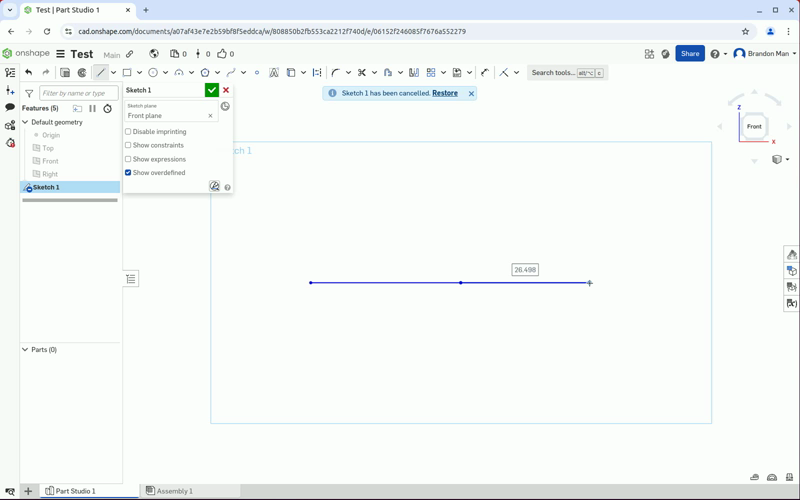
mouse_move(589, 282)
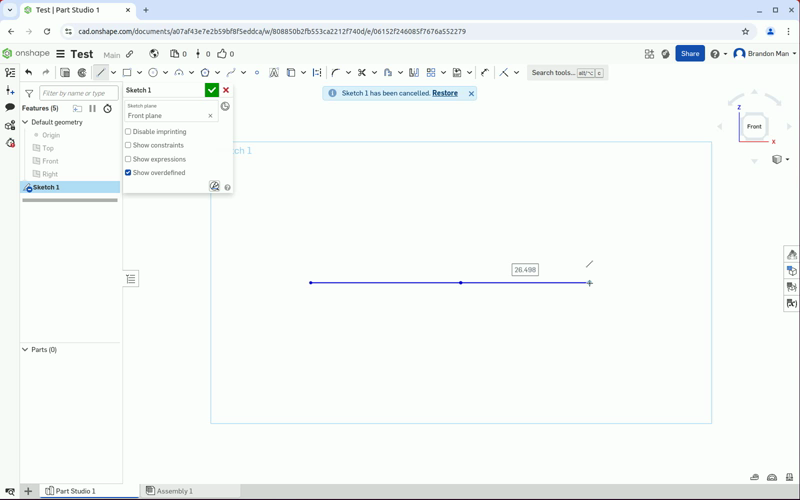
mouse_move(589, 258)
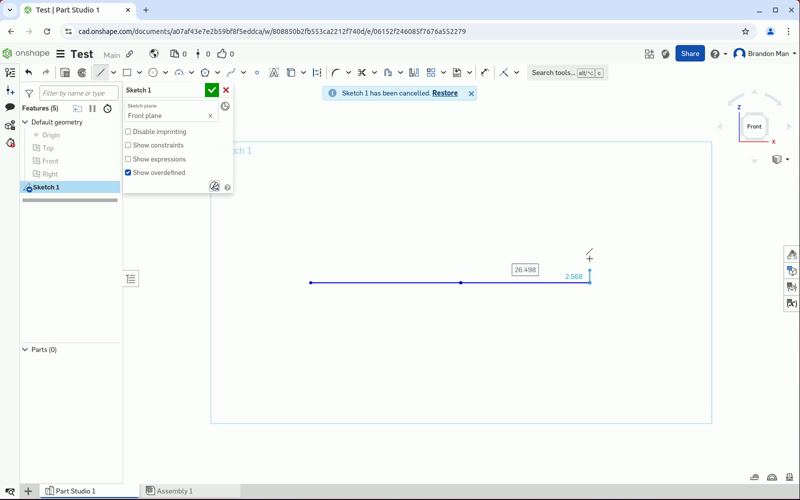
click(589, 258)
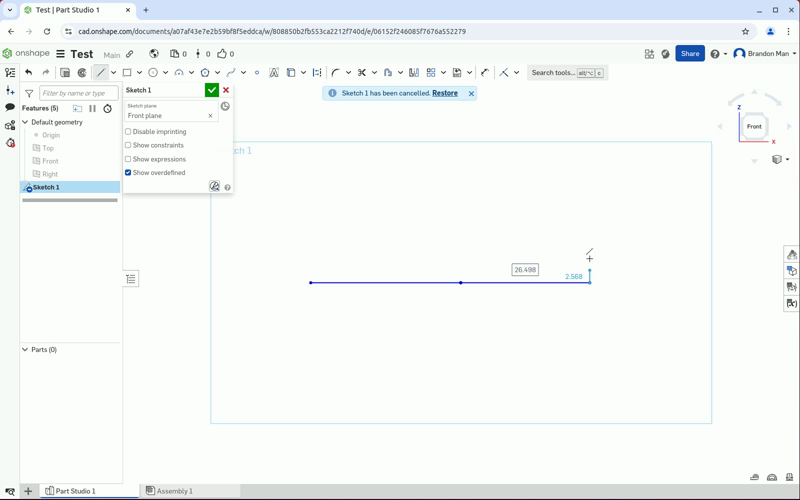
key_up(shift)
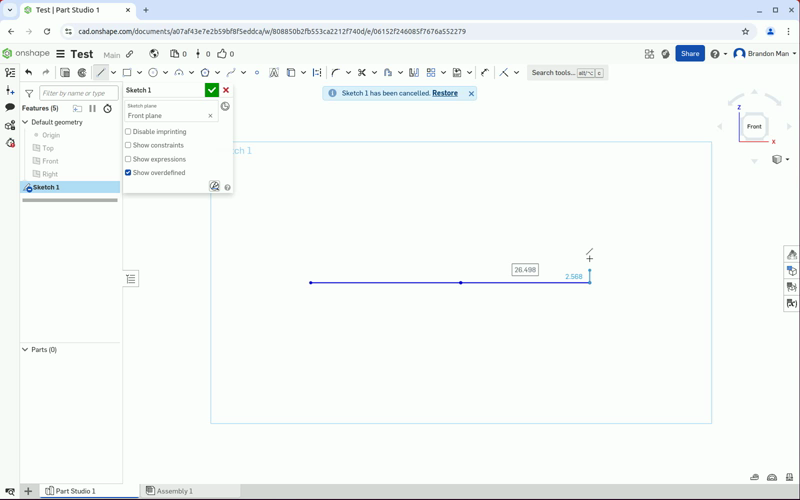
key_down(shift)
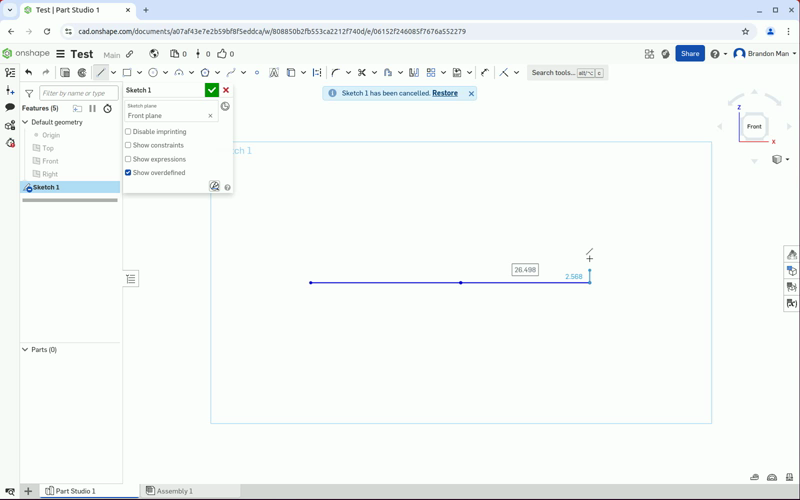
mouse_move(482, 258)
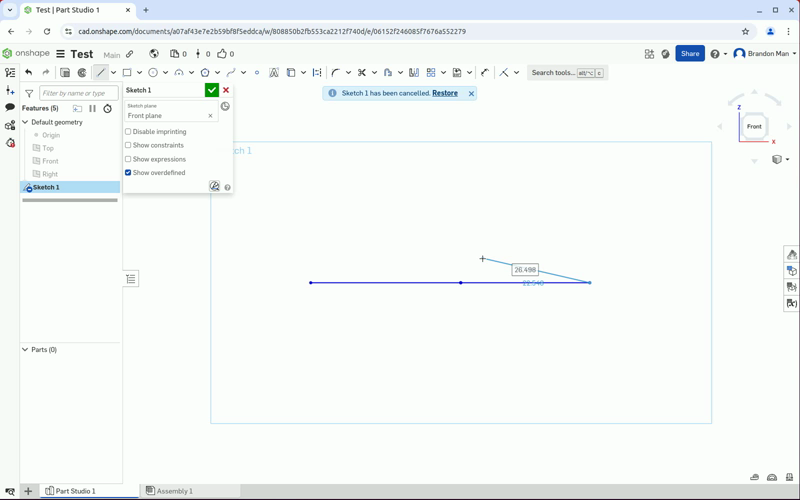
click(482, 258)
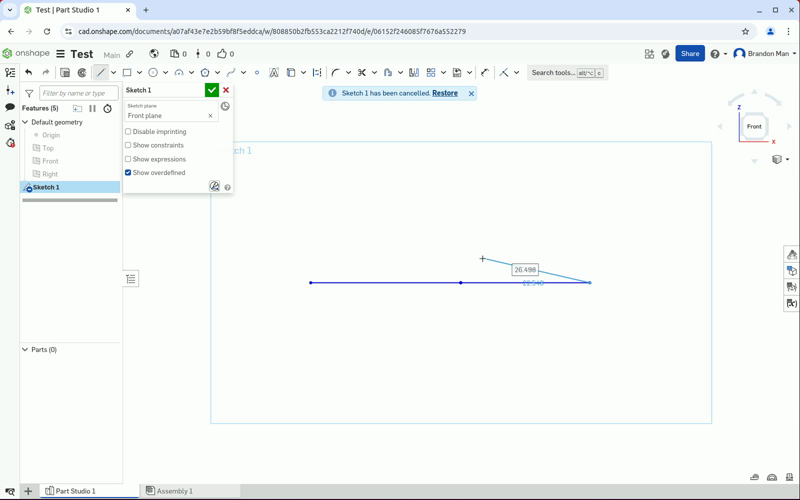
key_up(shift)
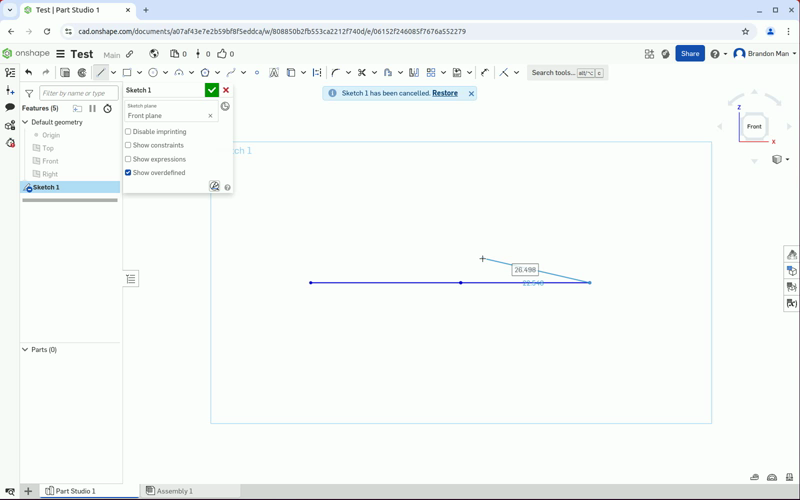
key(esc)
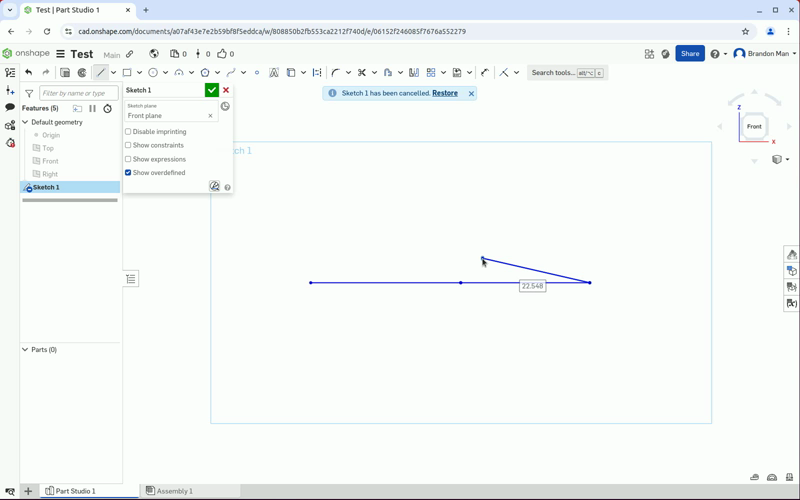
key(a)
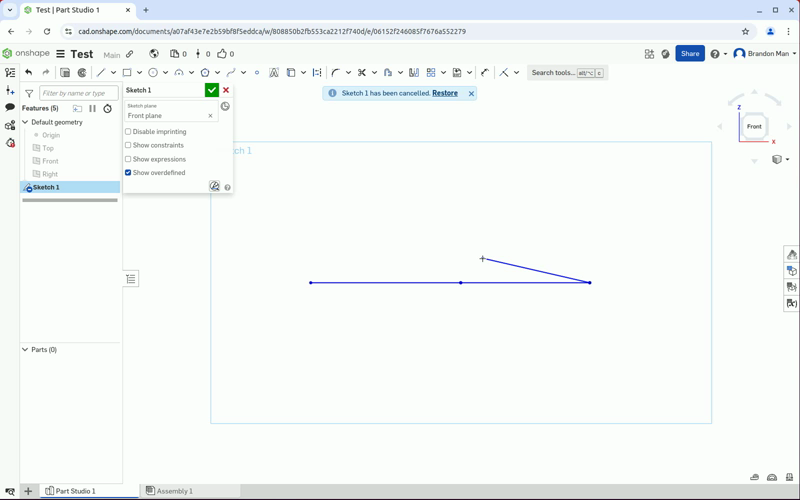
mouse_move(482, 258)
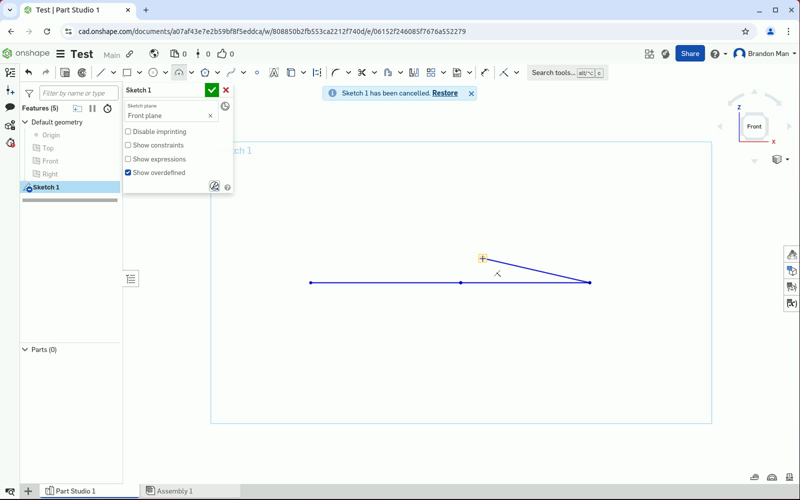
click(482, 258)
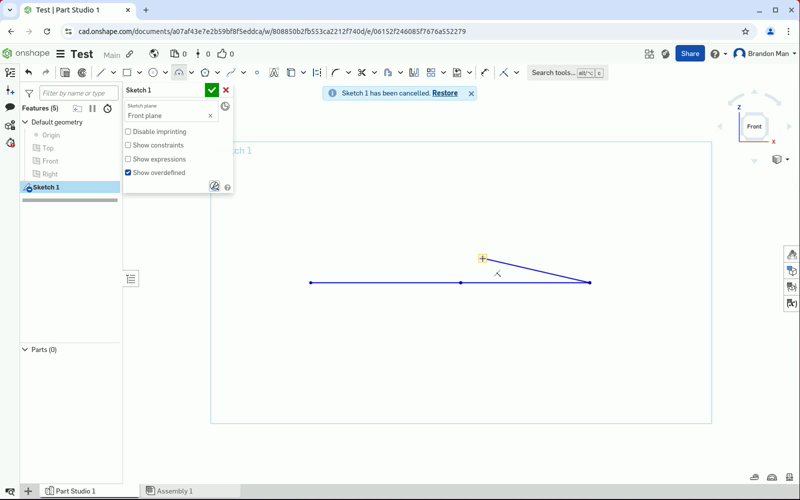
key_down(shift)
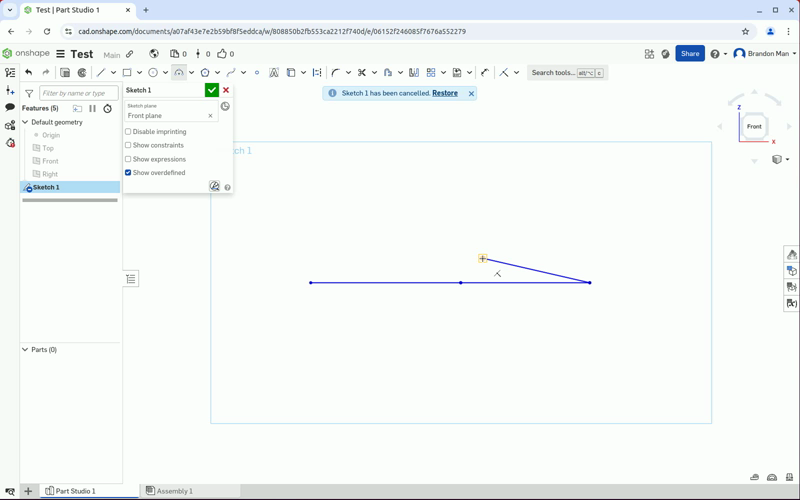
mouse_move(435, 258)
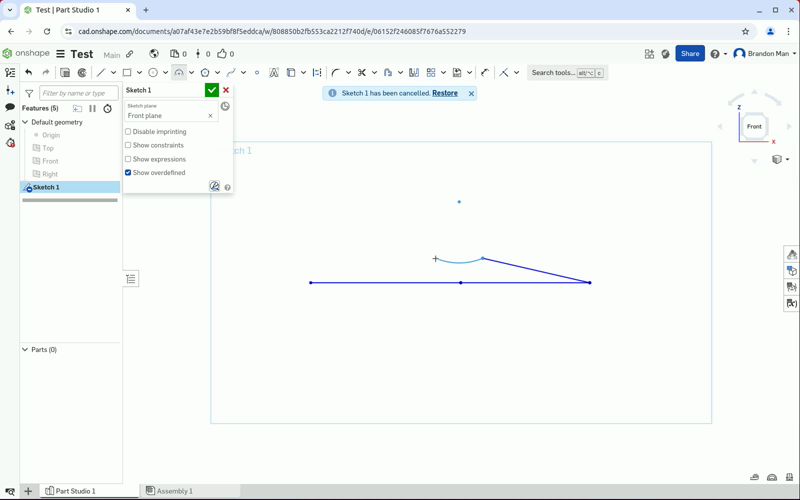
click(435, 258)
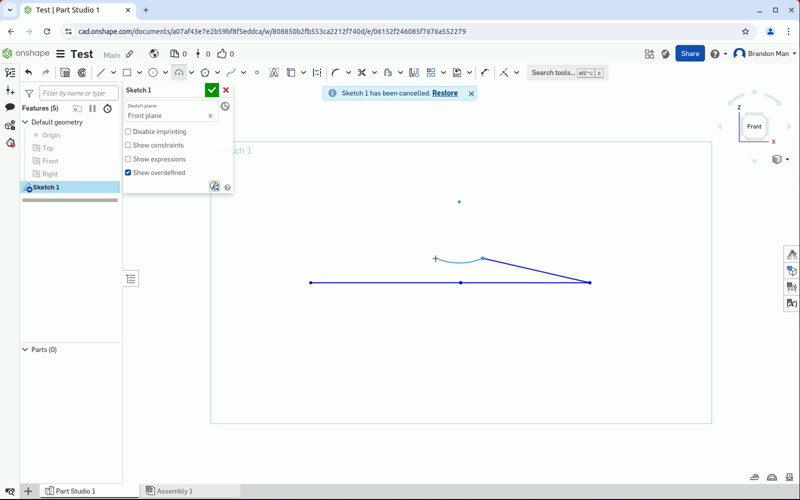
mouse_move(459, 281)
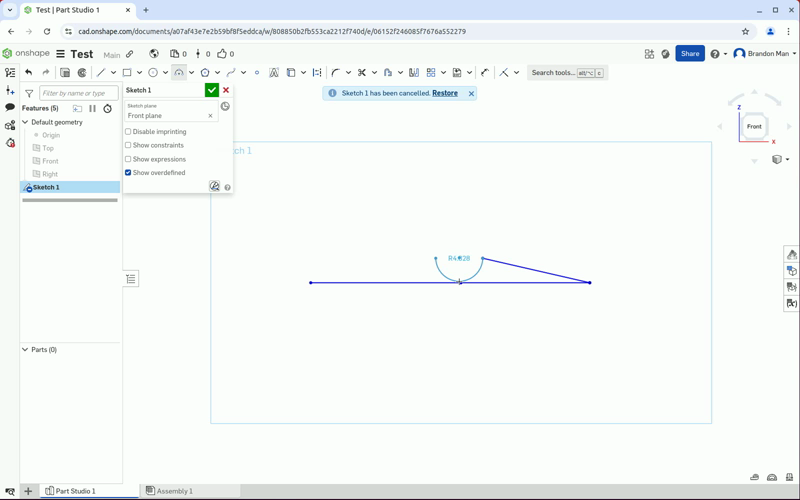
scroll(6)
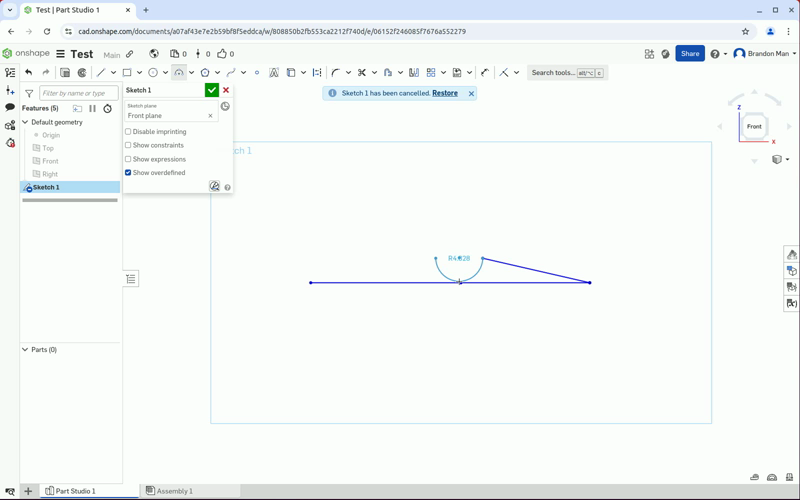
scroll(6)
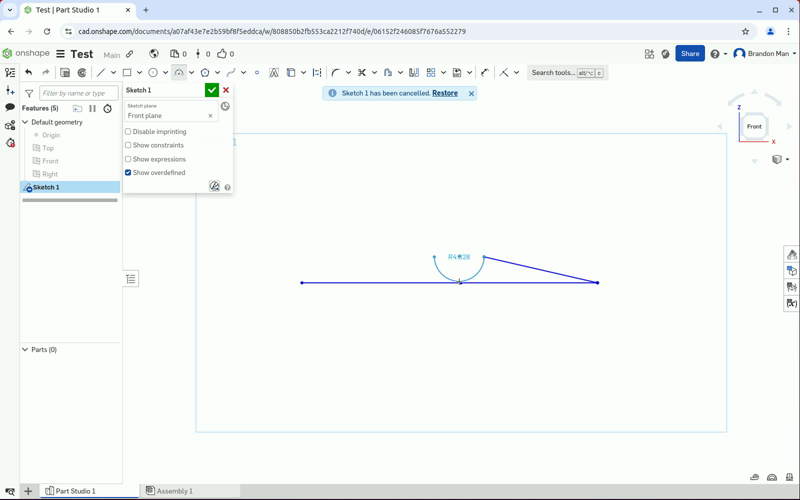
scroll(6)
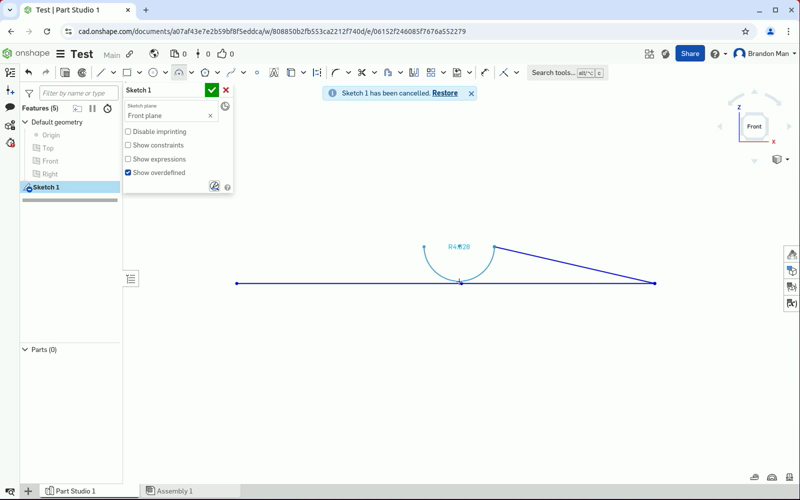
scroll(6)
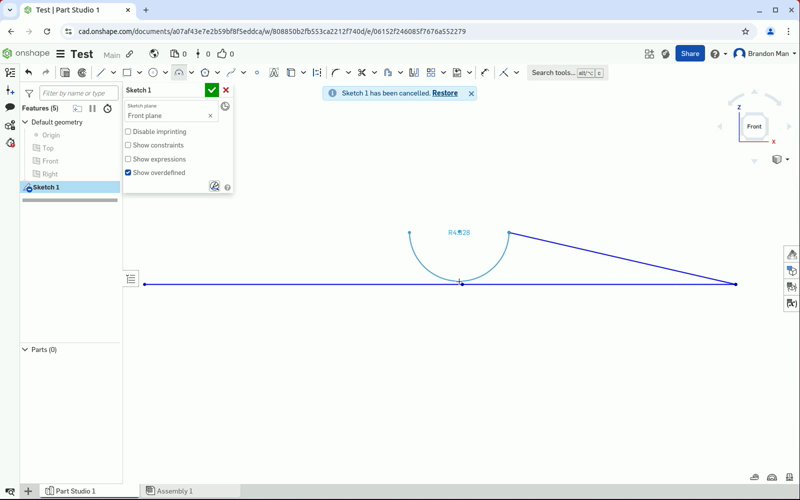
scroll(6)
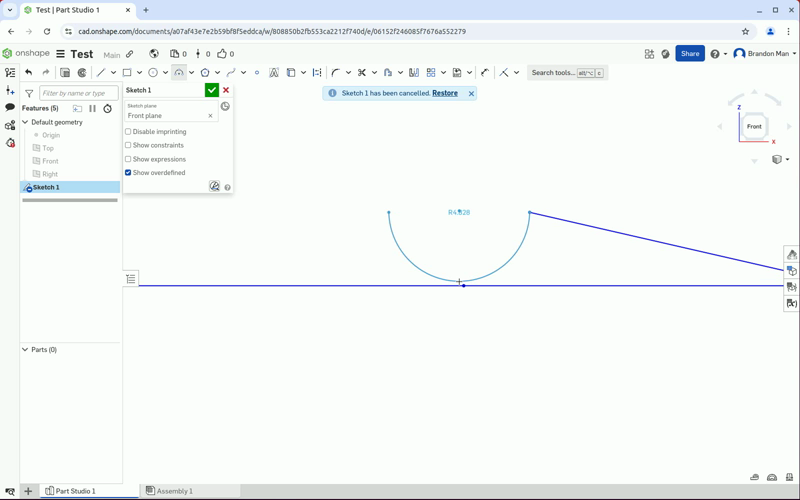
scroll(6)
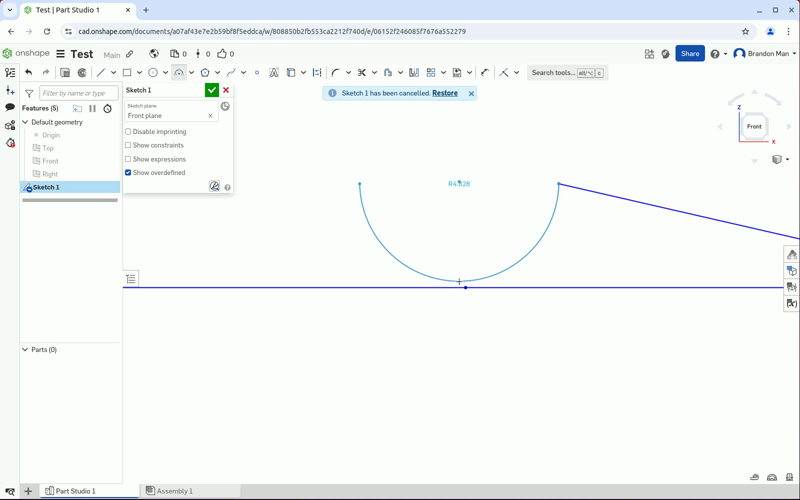
scroll(6)
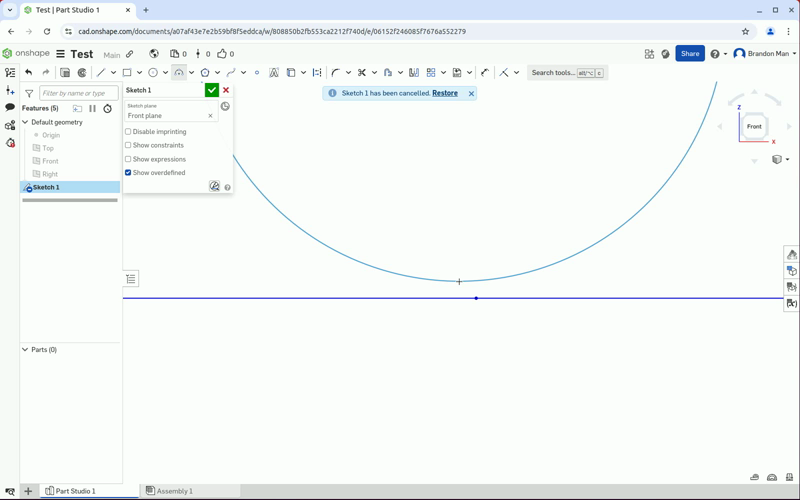
click(459, 281)
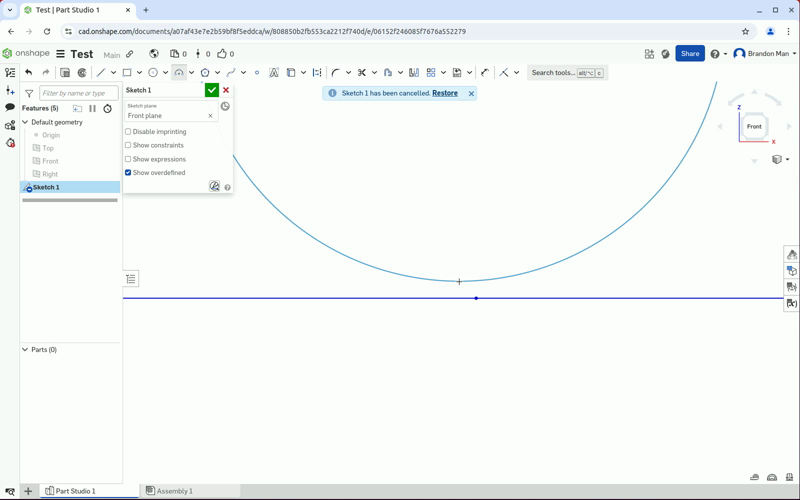
scroll(-6)
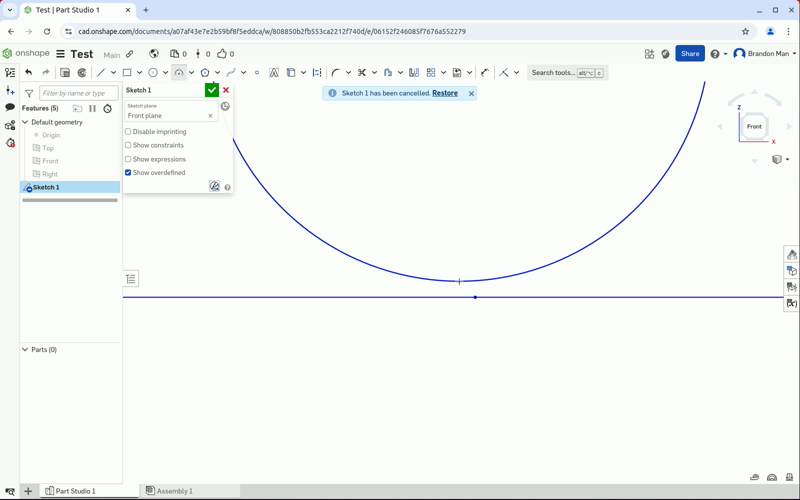
scroll(-6)
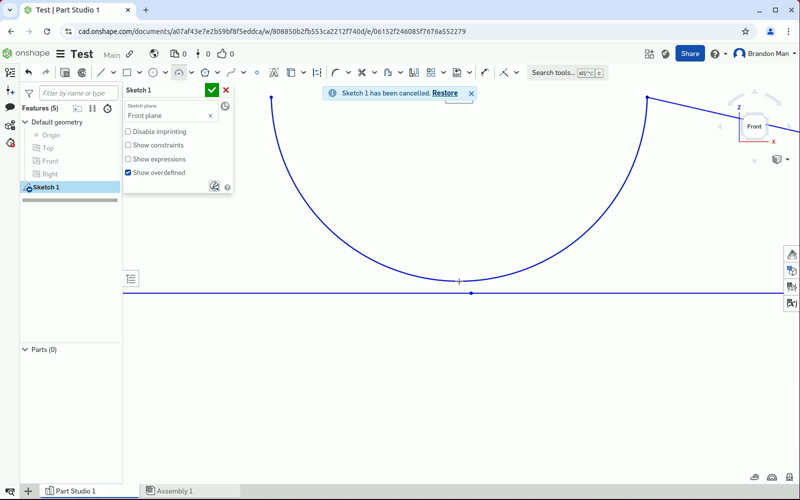
scroll(-6)
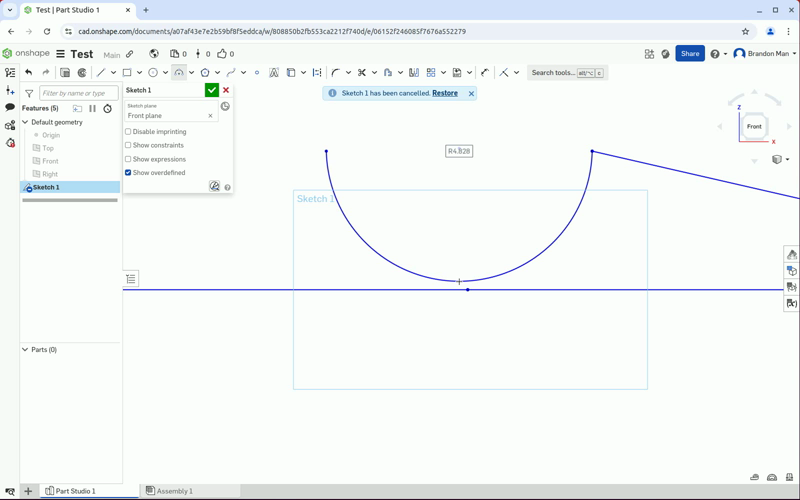
scroll(-6)
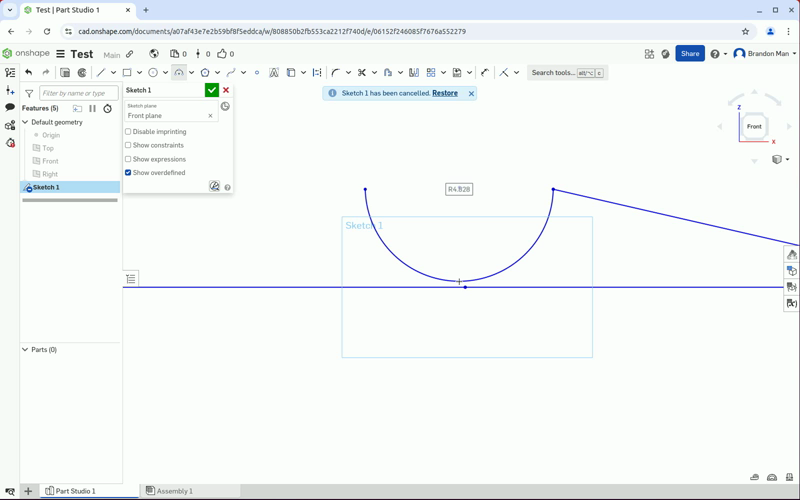
scroll(-6)
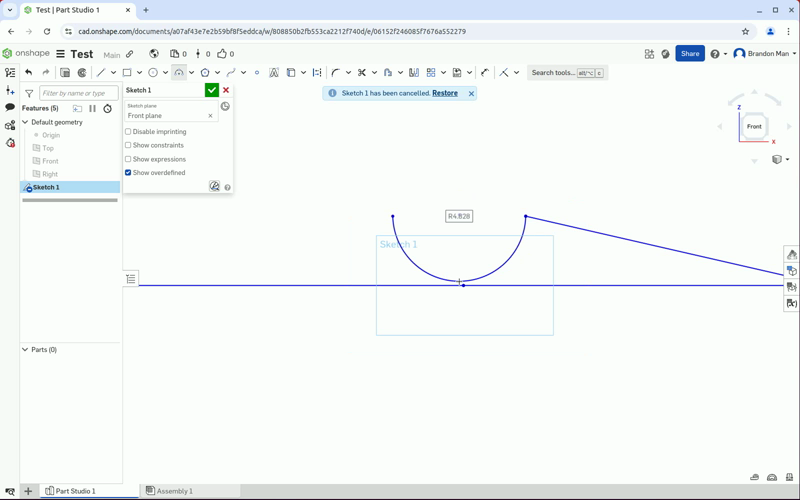
scroll(-6)
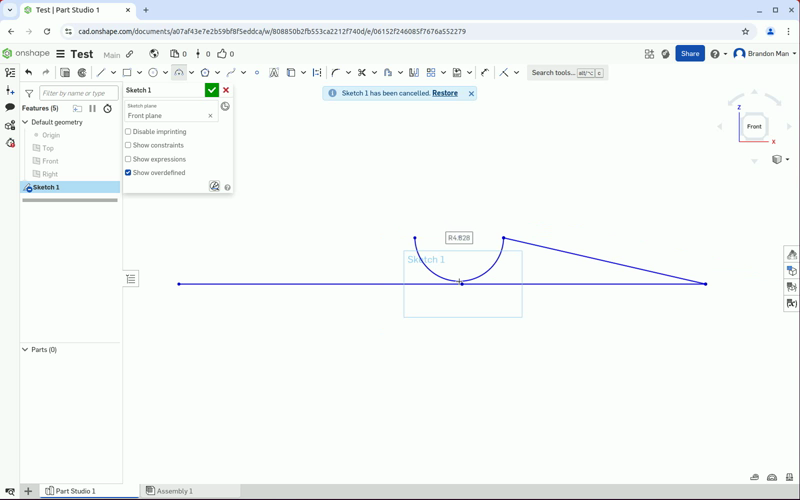
scroll(-6)
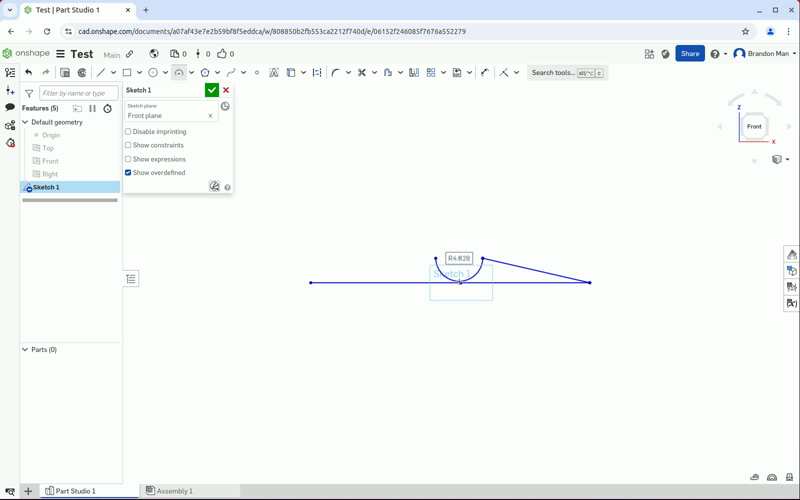
key_up(shift)
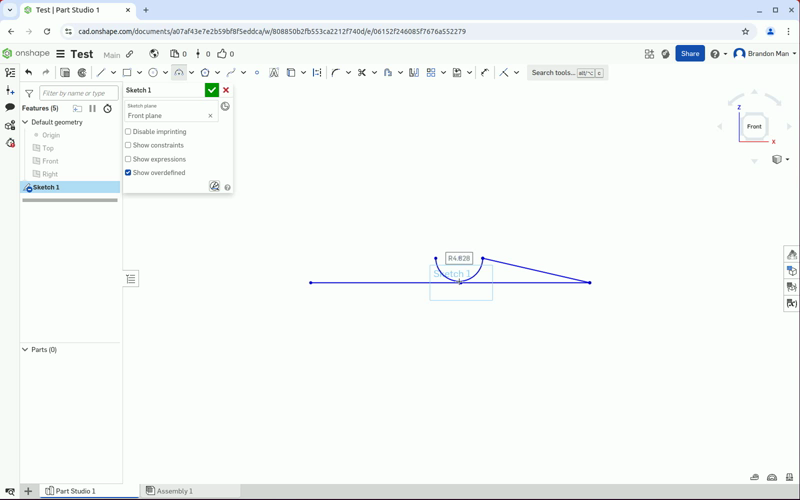
key(esc)
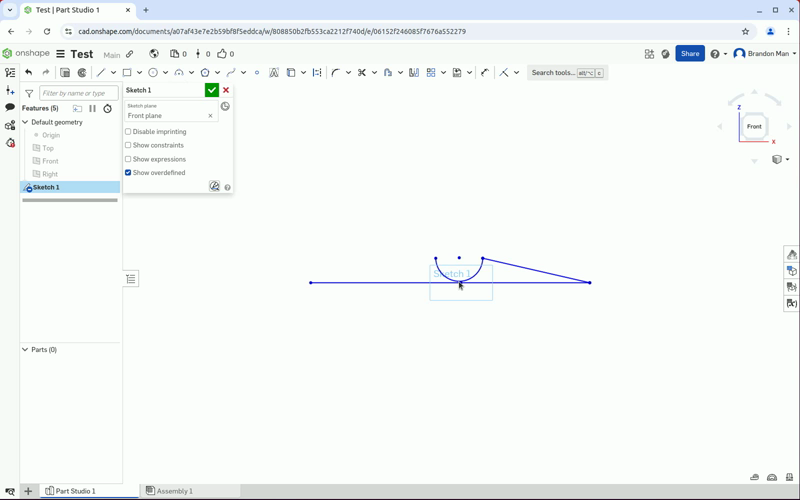
key(l)
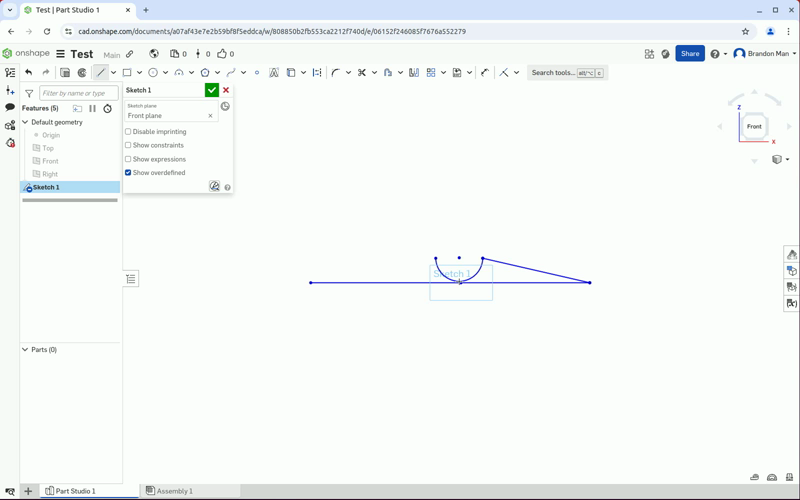
mouse_move(435, 258)
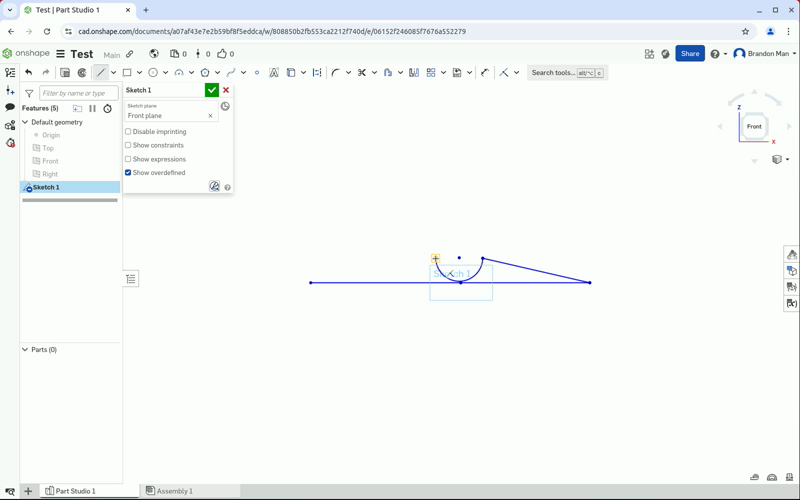
click(435, 258)
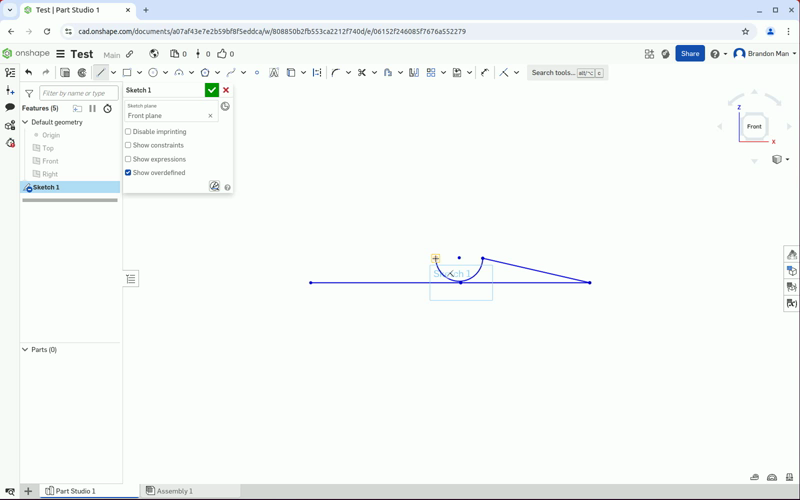
key_down(shift)
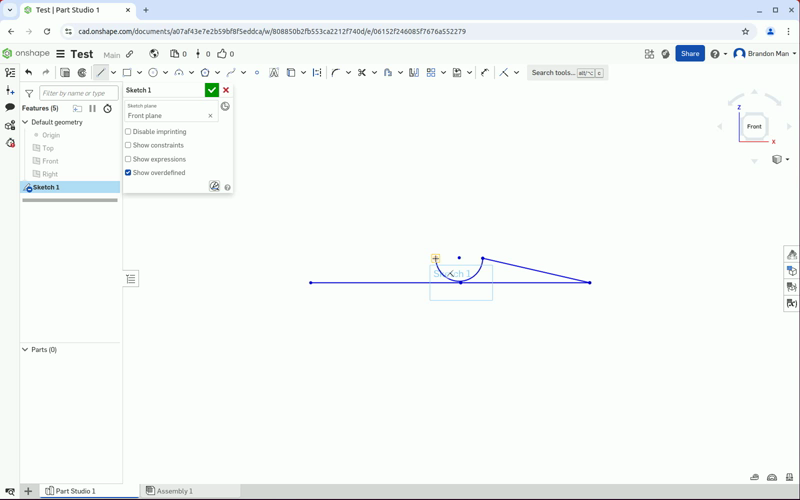
mouse_move(310, 258)
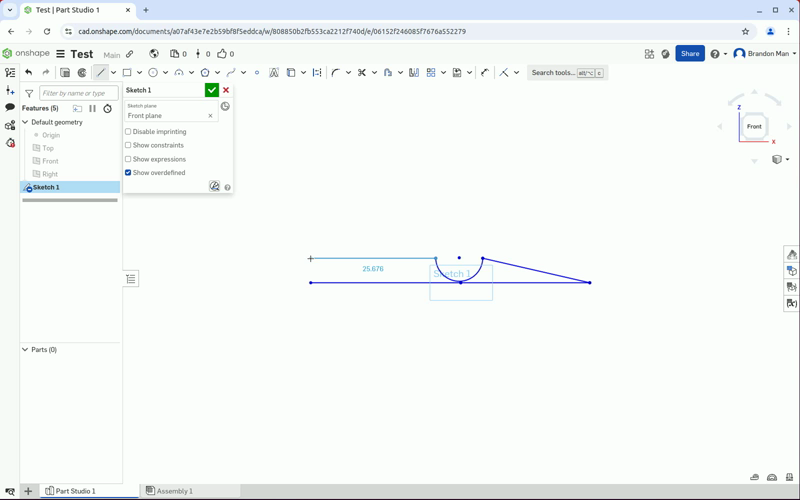
click(310, 258)
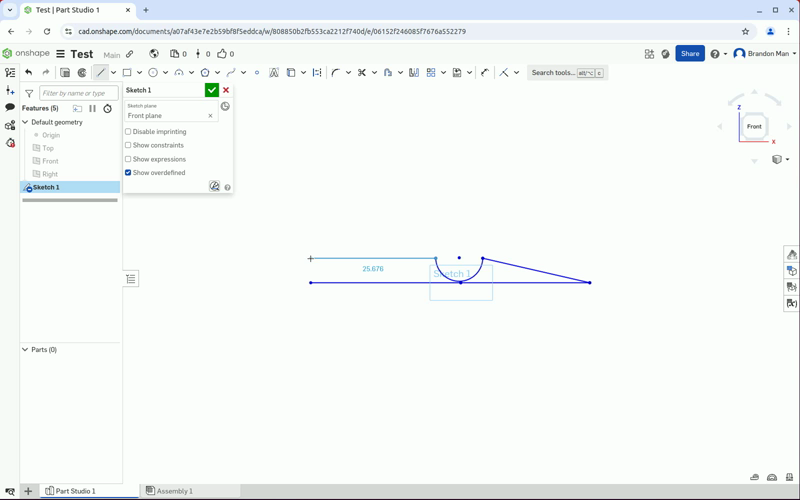
key_up(shift)
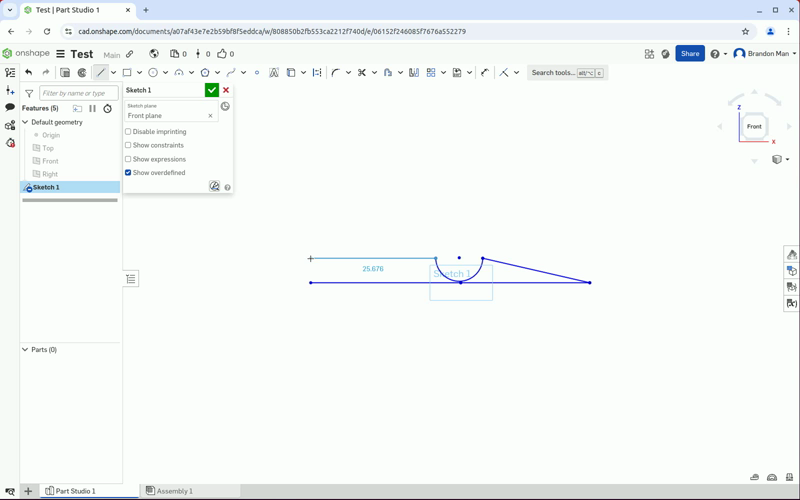
mouse_move(340, 258)
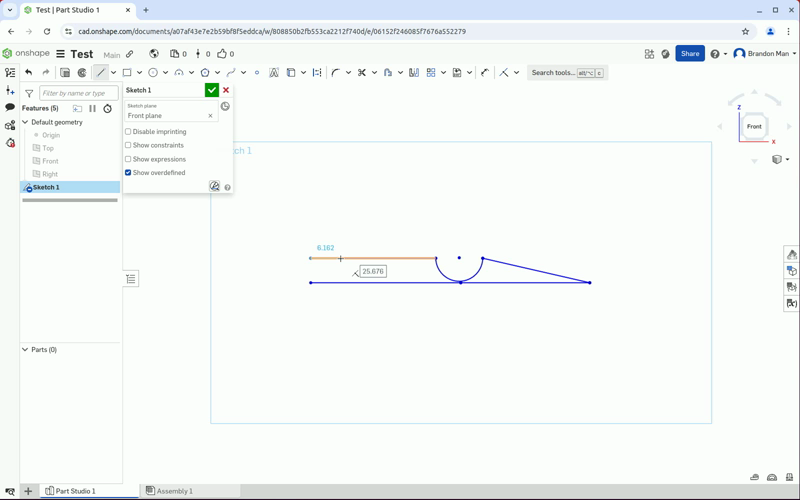
key_down(shift)
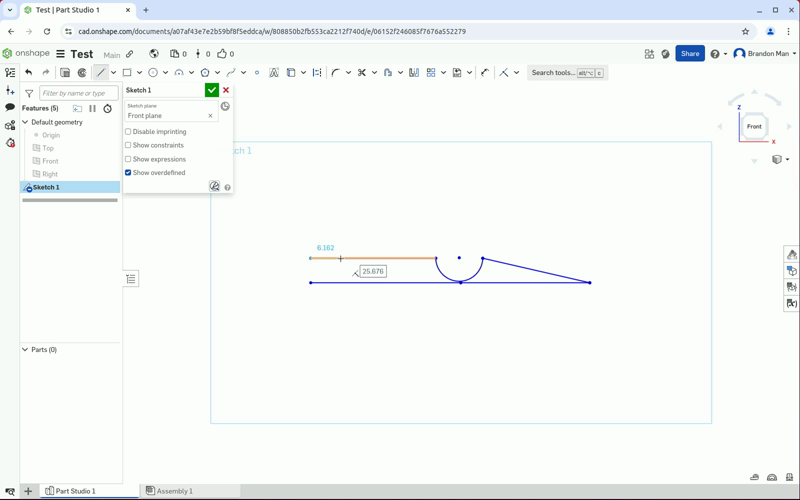
mouse_move(310, 282)
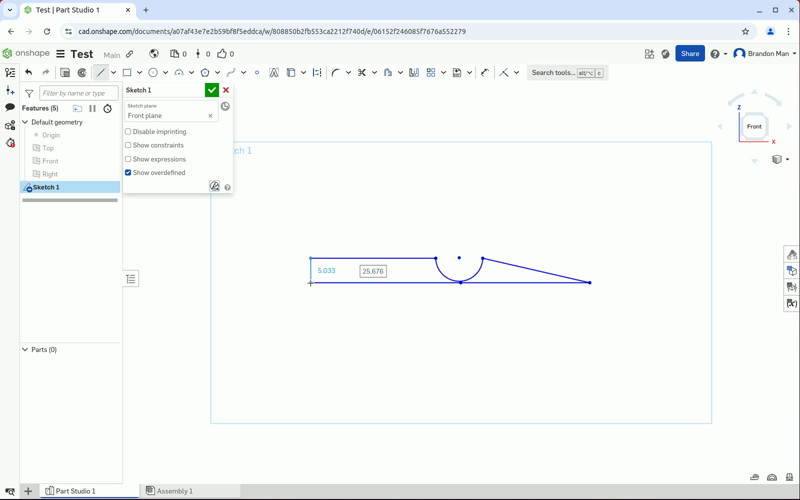
key_up(shift)
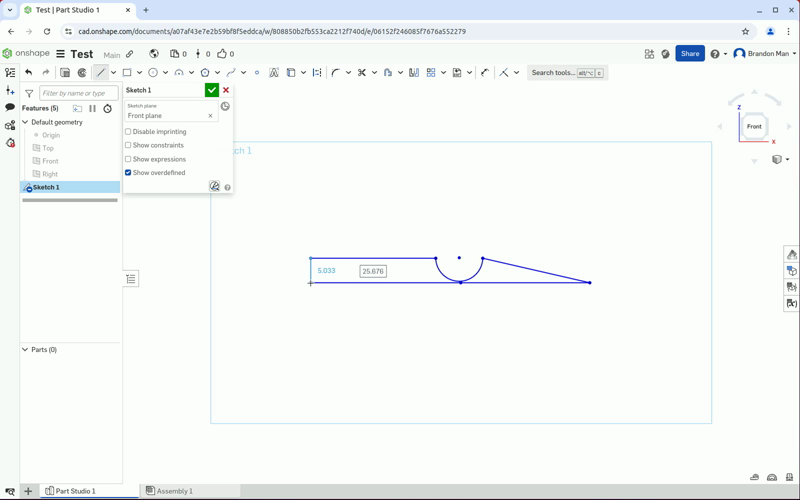
click(310, 282)
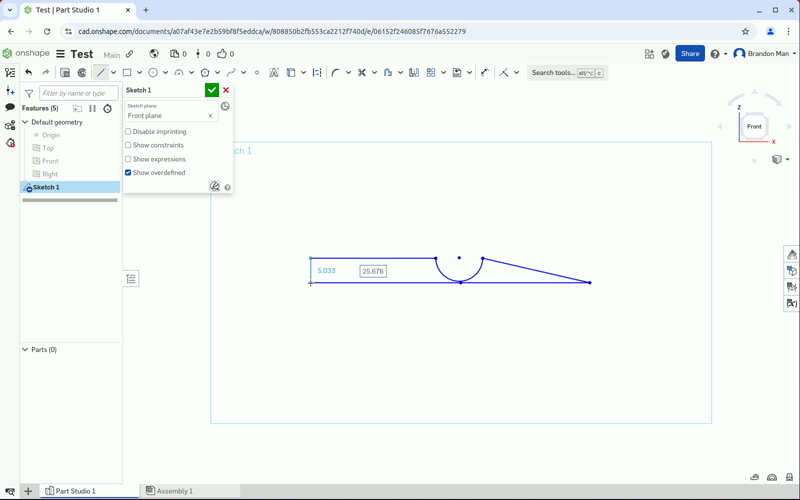
key(esc)
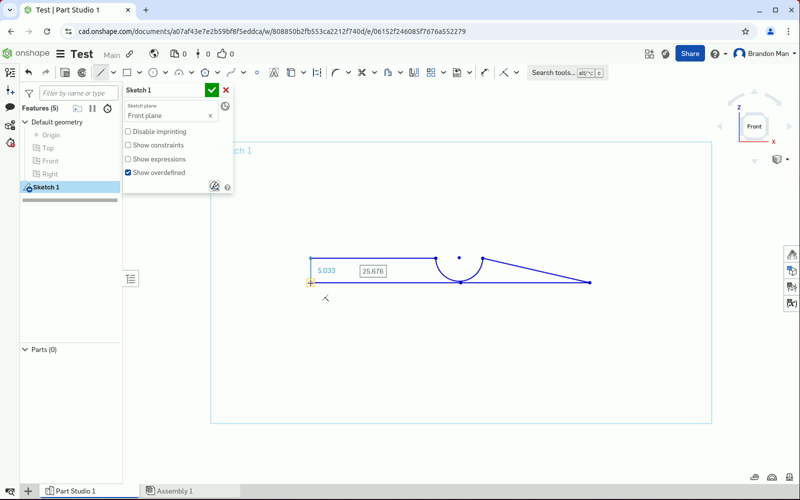
mouse_move(542, 270)
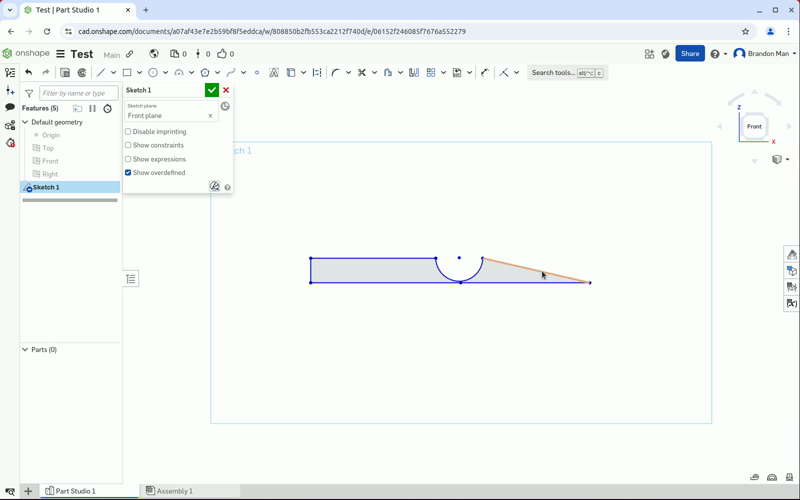
scroll(6)
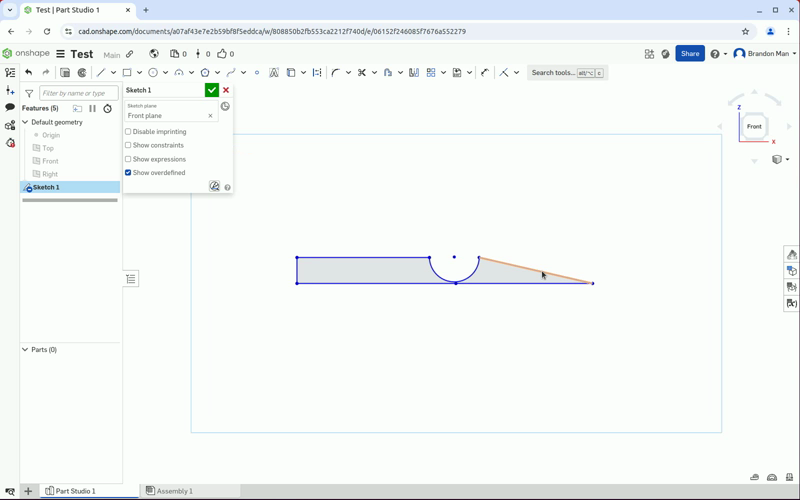
scroll(6)
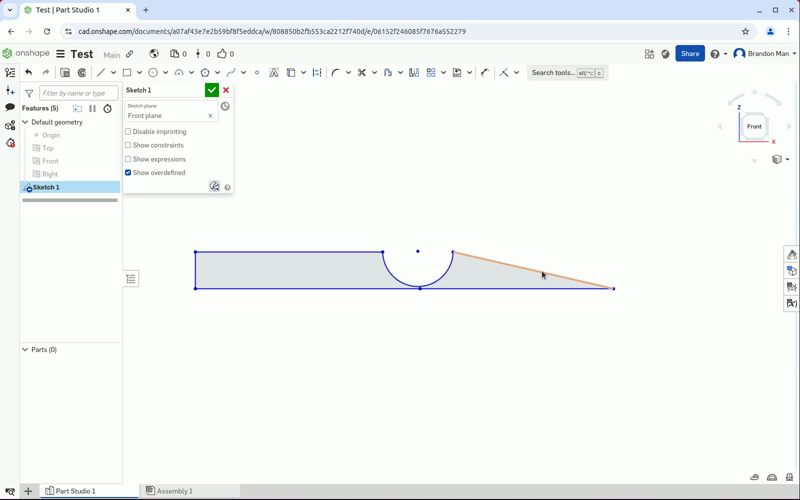
scroll(6)
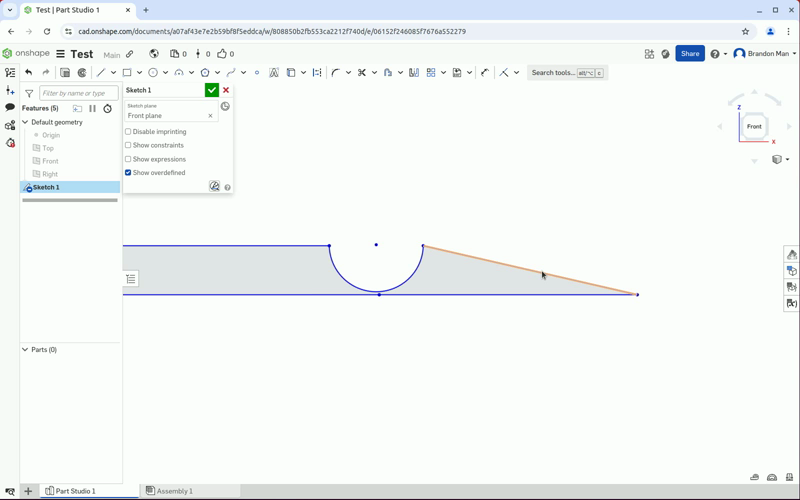
scroll(6)
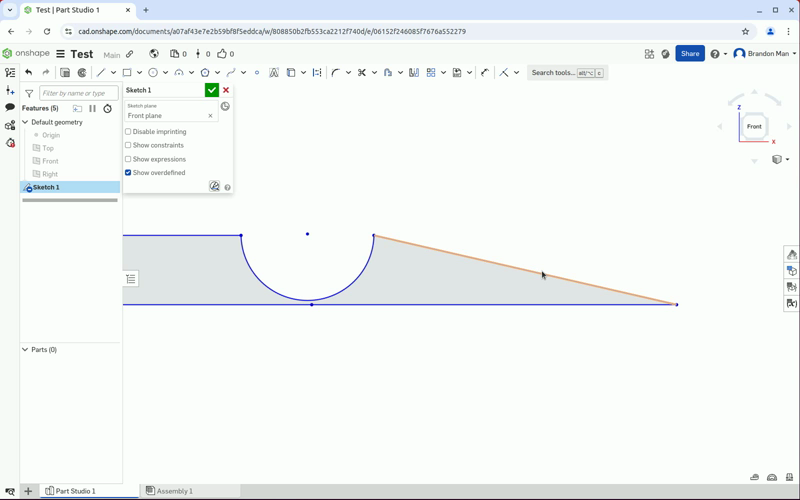
scroll(6)
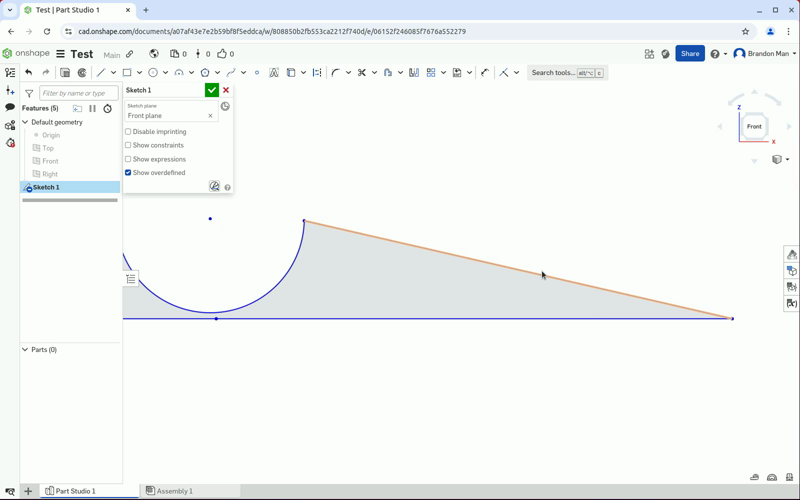
scroll(6)
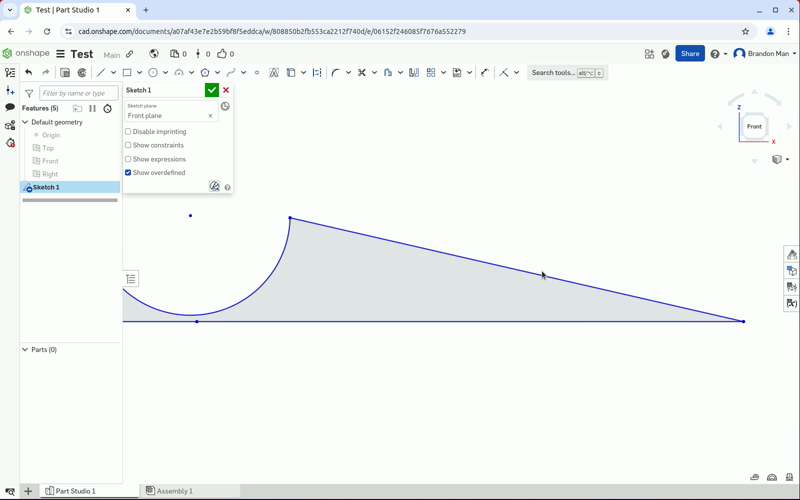
scroll(6)
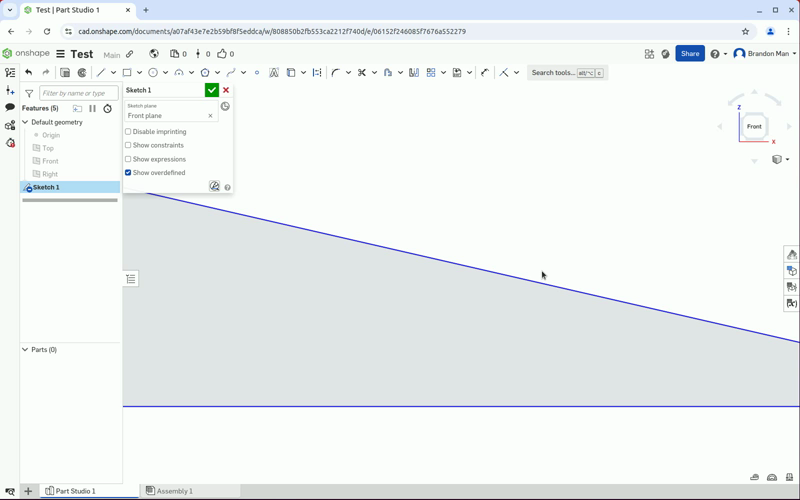
click(542, 270)
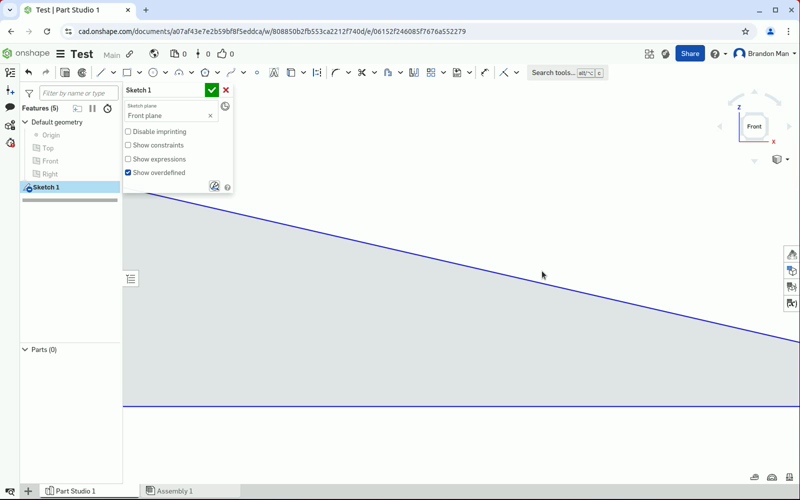
scroll(-6)
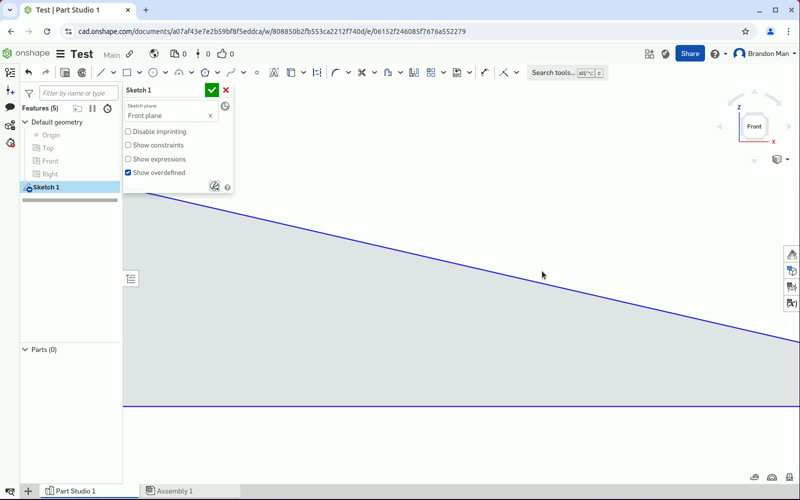
scroll(-6)
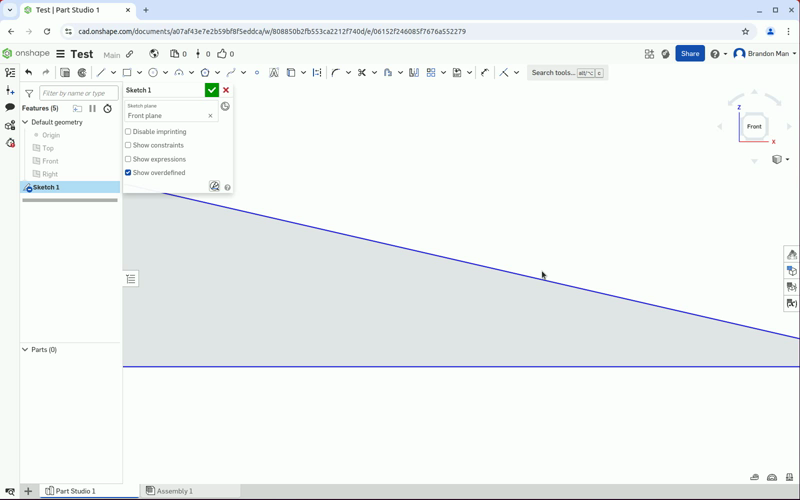
scroll(-6)
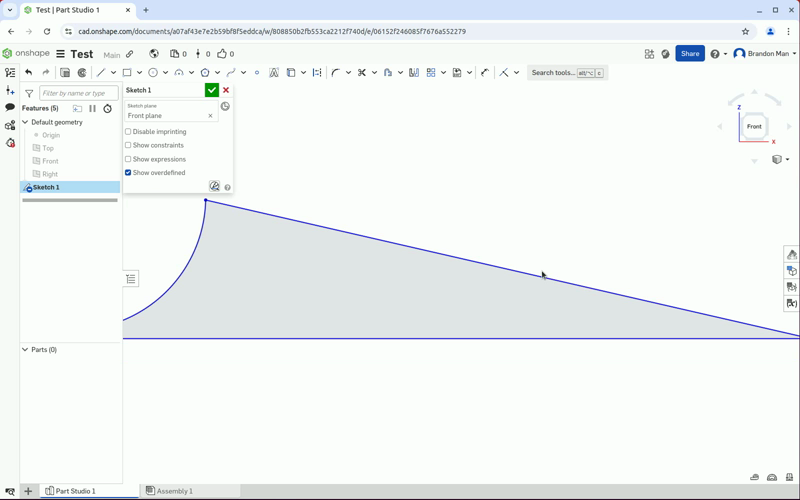
scroll(-6)
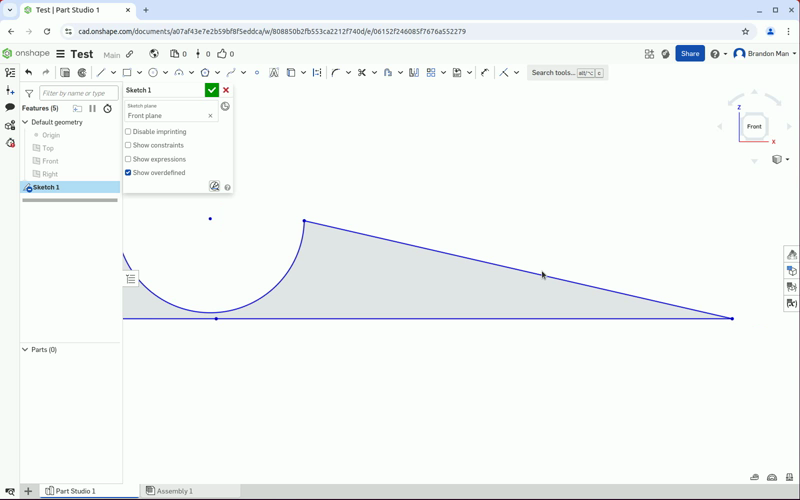
scroll(-6)
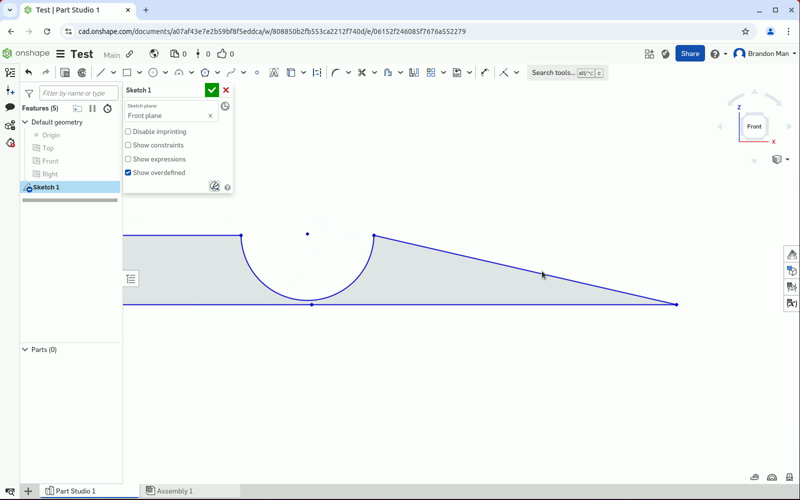
scroll(-6)
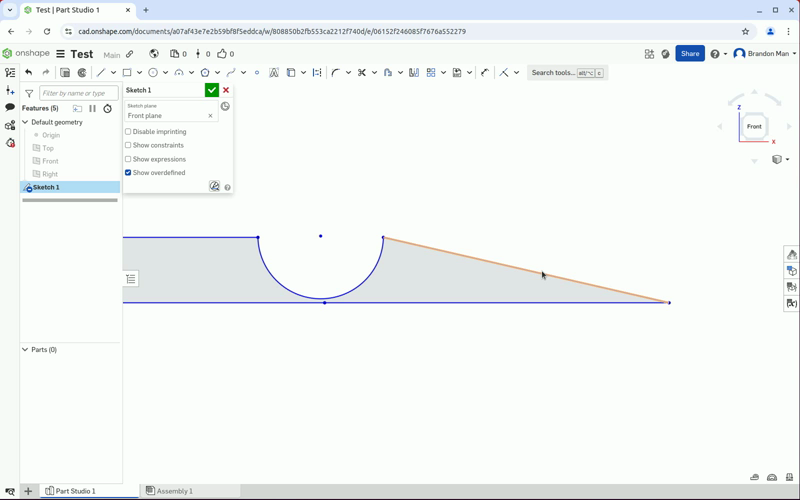
scroll(-6)
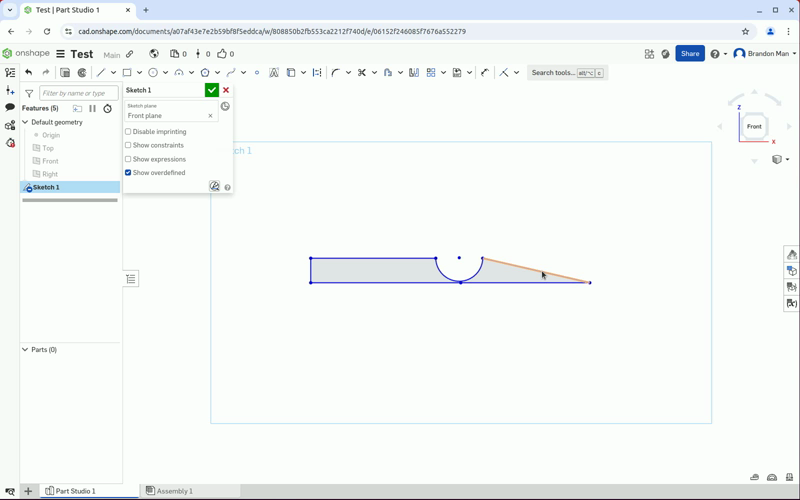
mouse_move(73, 352)
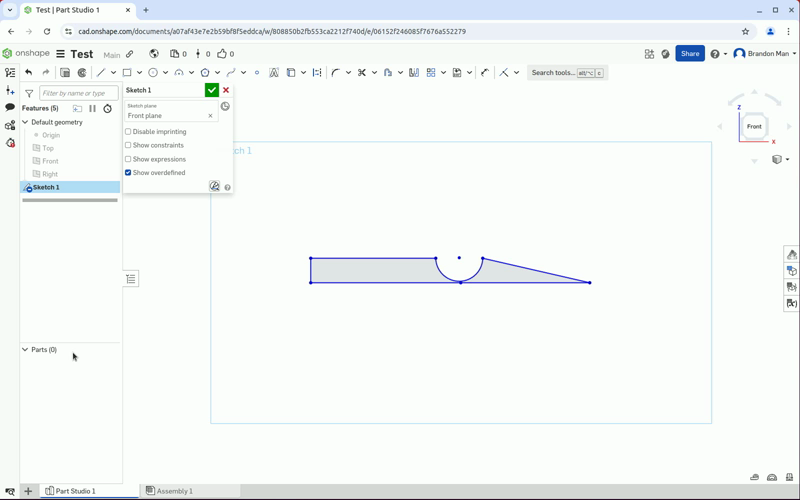
key(shift+y)
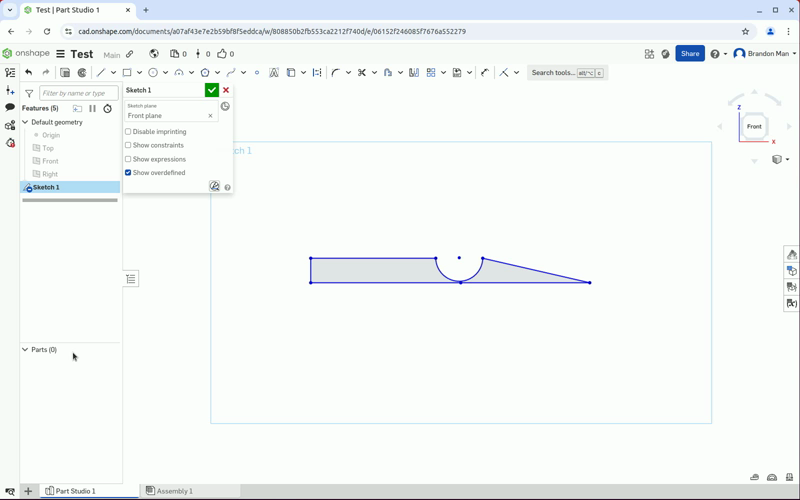
key(shift+e)
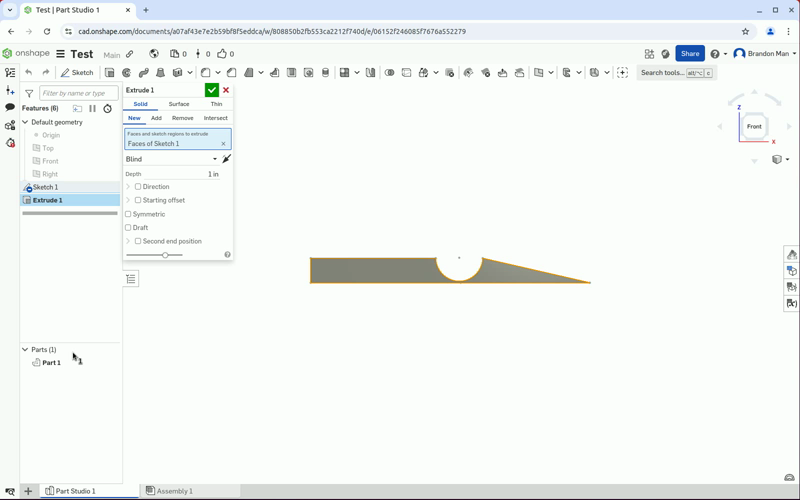
mouse_move(143, 106)
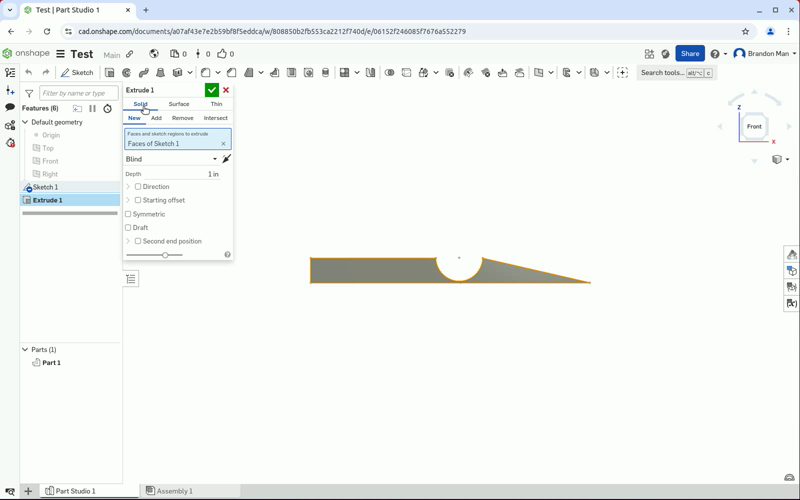
click(143, 106)
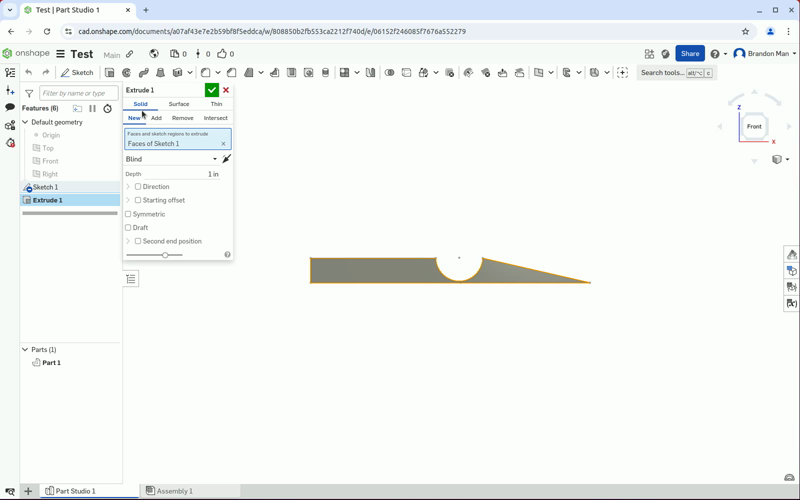
mouse_move(137, 120)
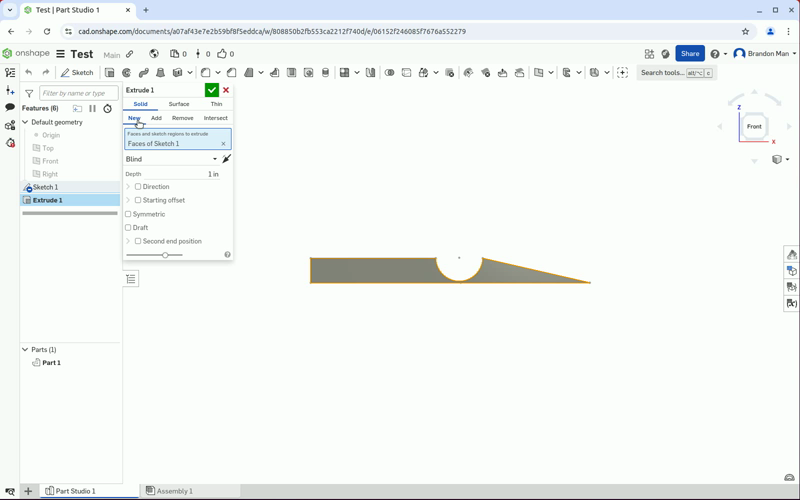
click(137, 120)
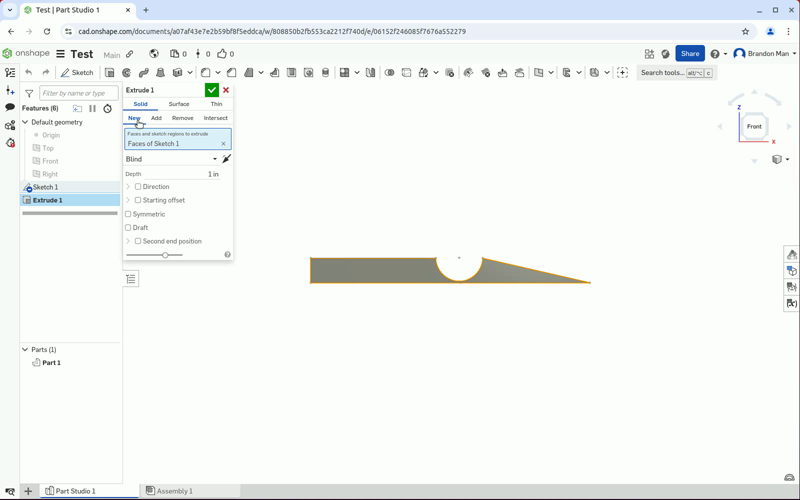
key(tab, 4)
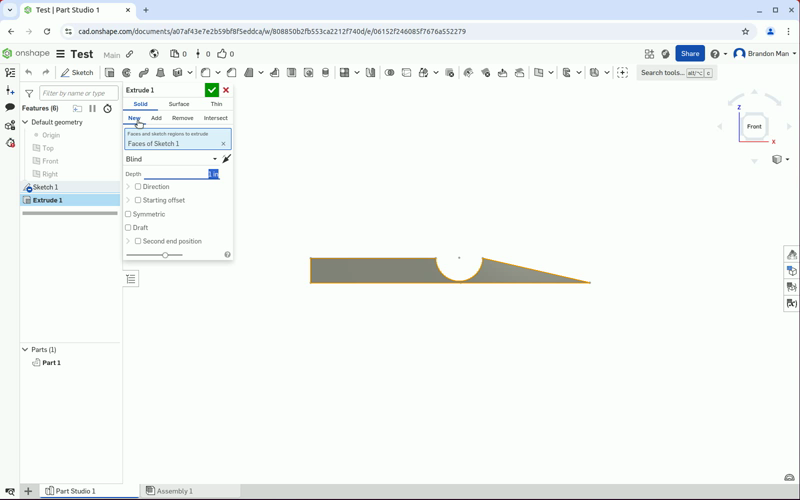
text(12.998)
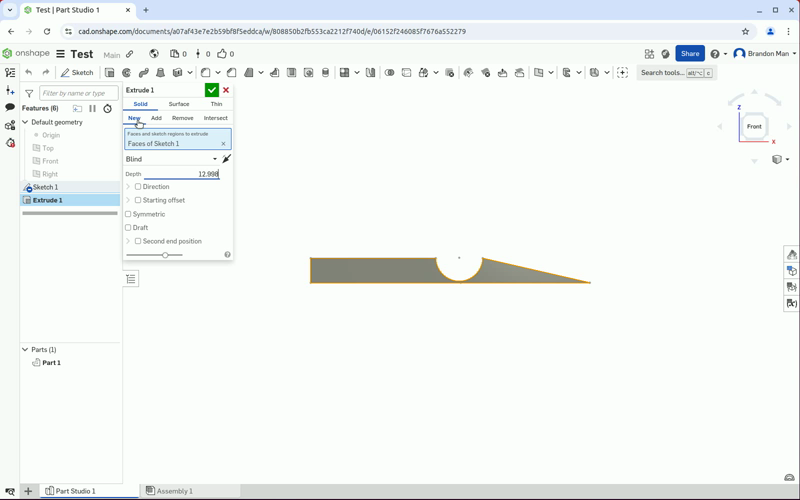
key(tab, 3)
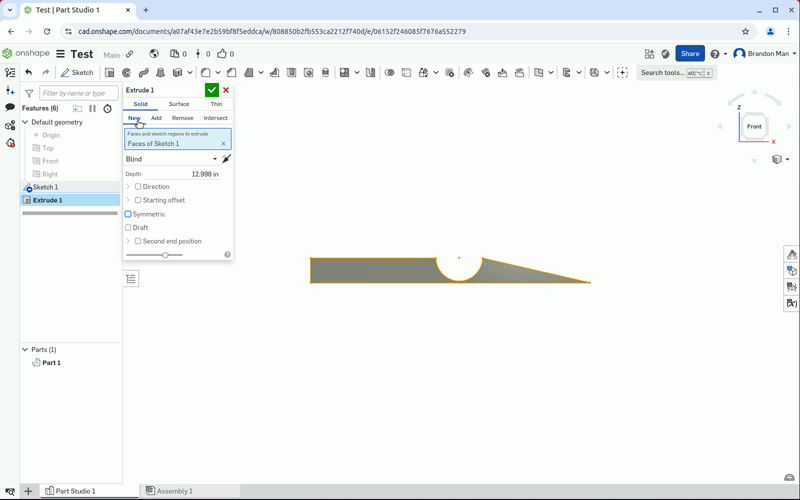
key(space)
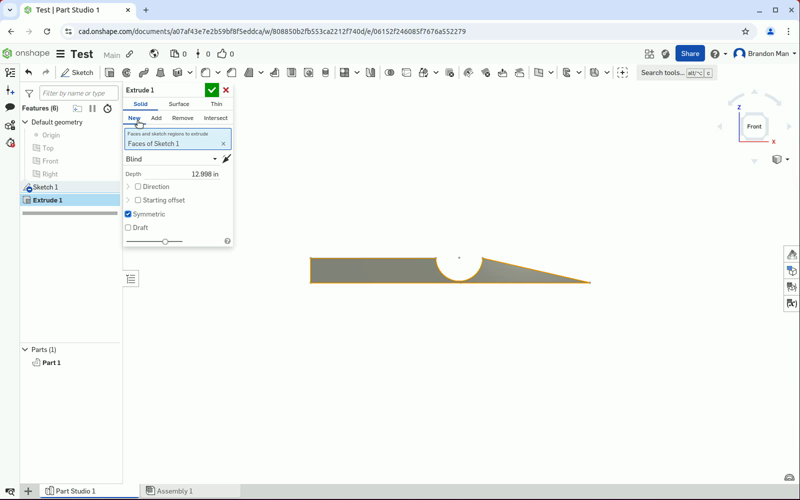
key(enter)
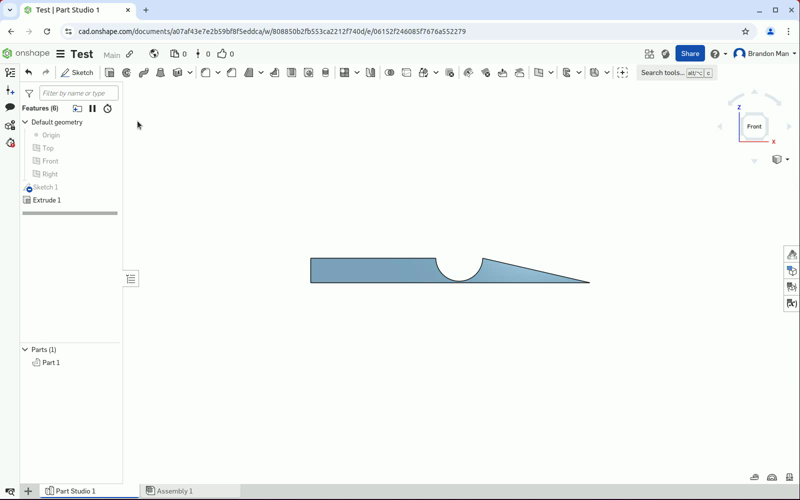
key(shift+h)
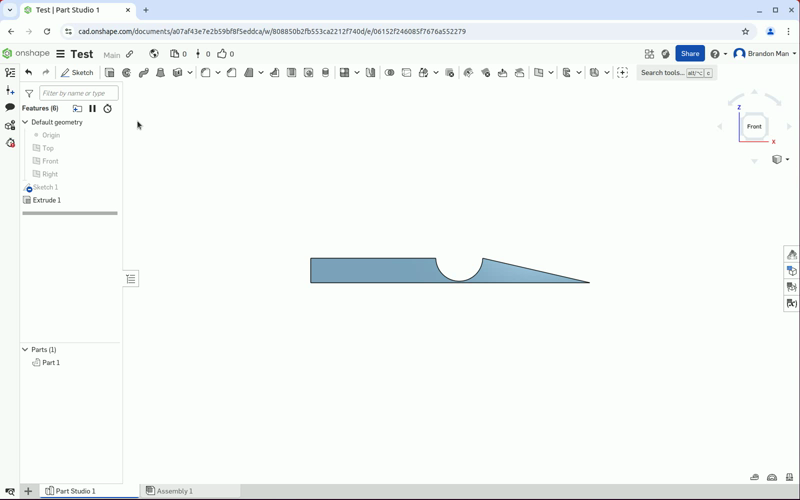
key(shift+h)
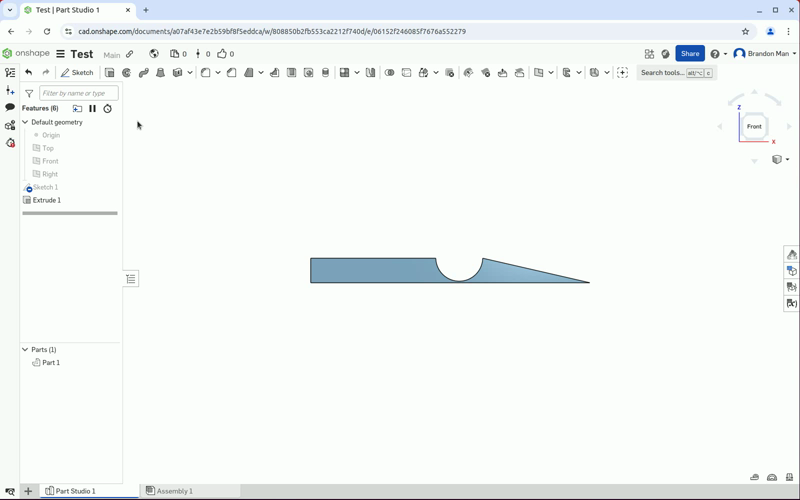
mouse_move(73, 189)
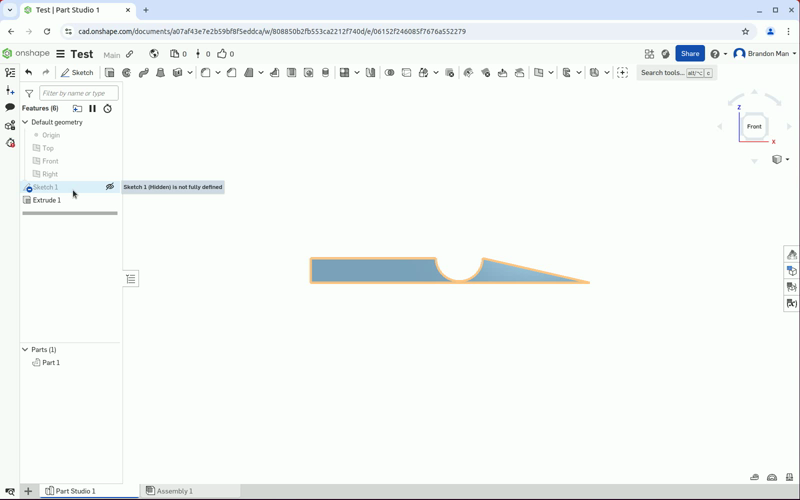
click(73, 189)
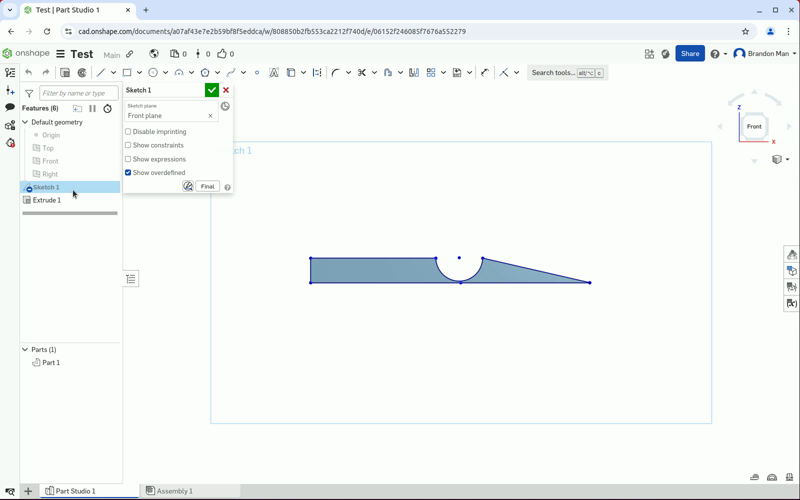
mouse_move(229, 92)
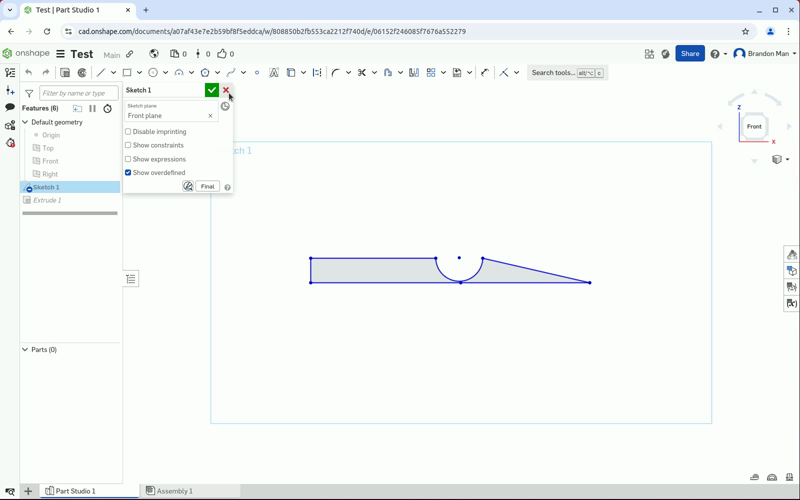
click(229, 92)
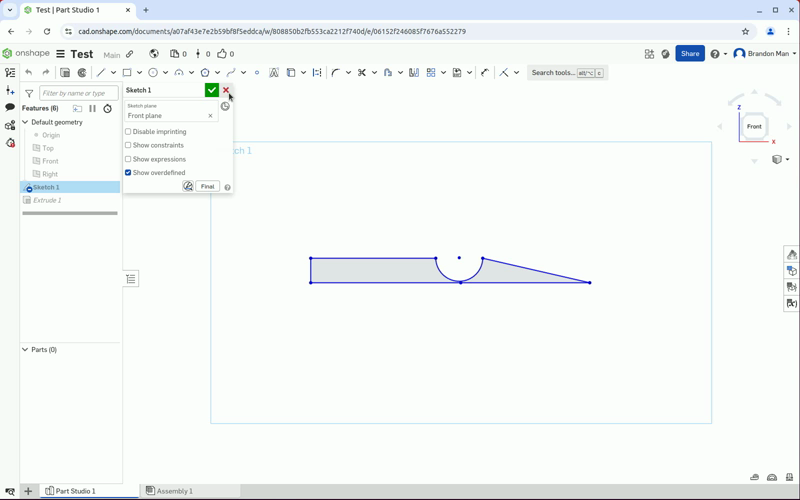
key(shift+s)
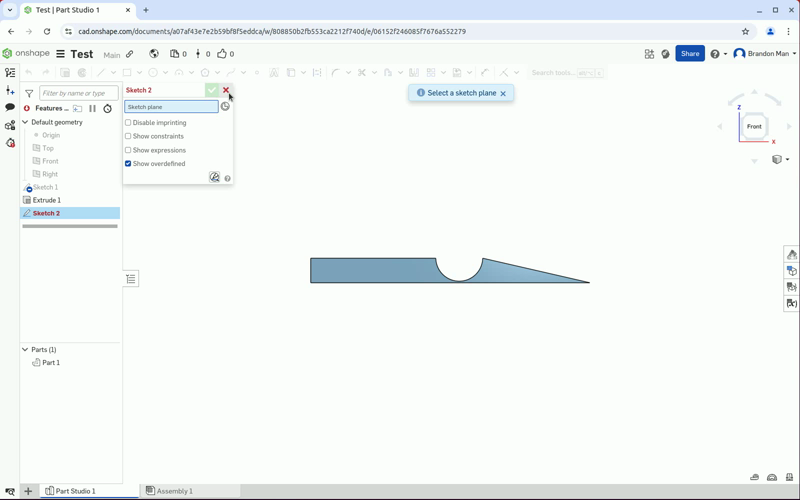
mouse_move(73, 163)
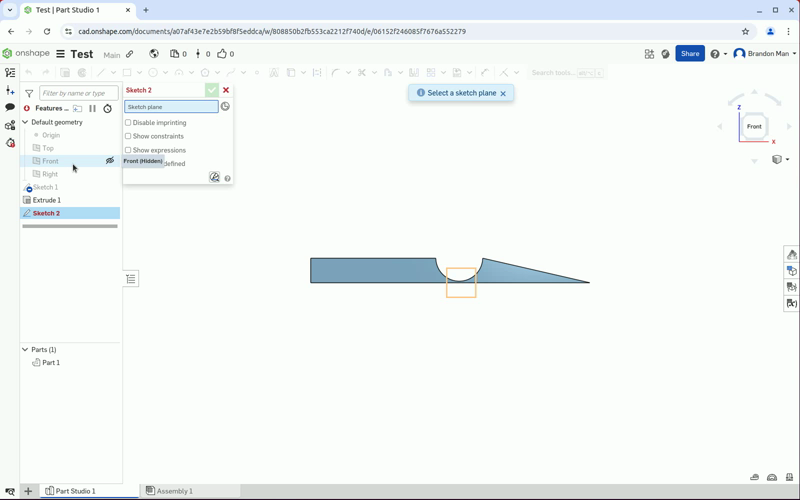
click(73, 163)
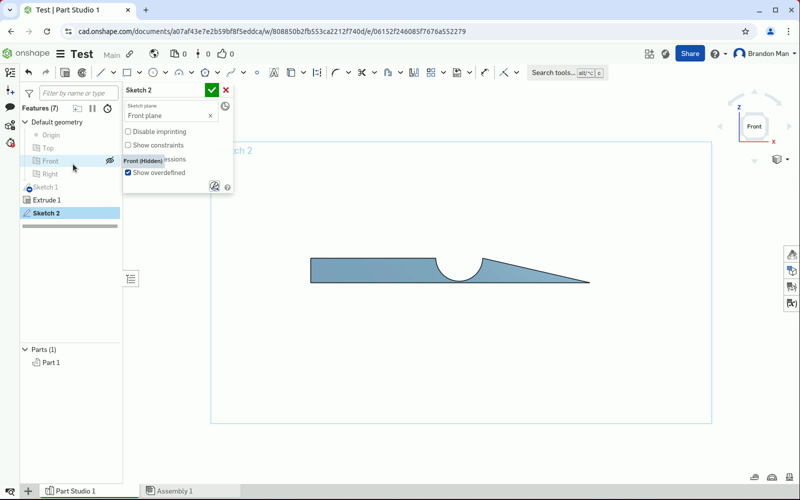
mouse_move(73, 352)
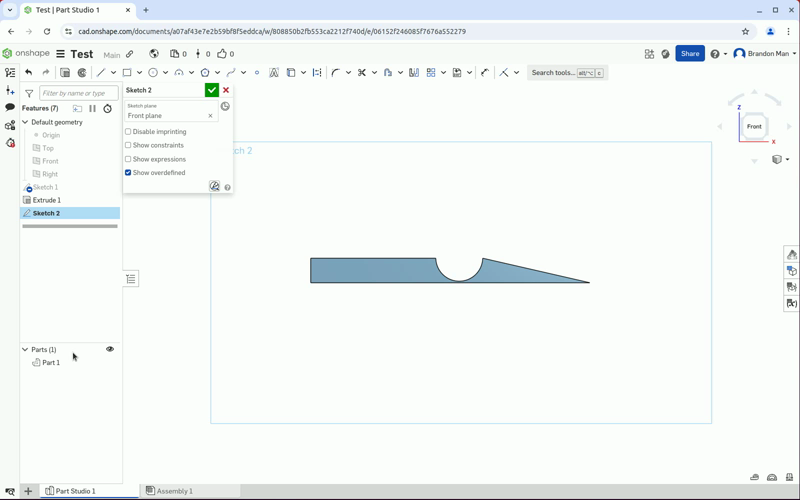
key(y)
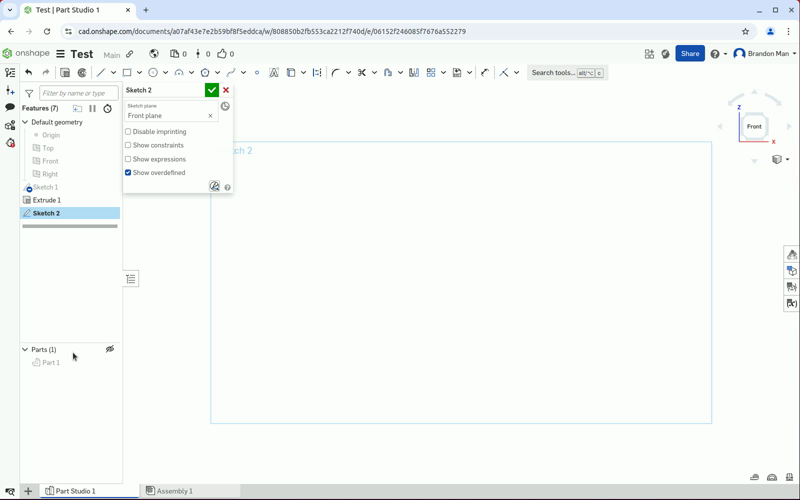
key(l)
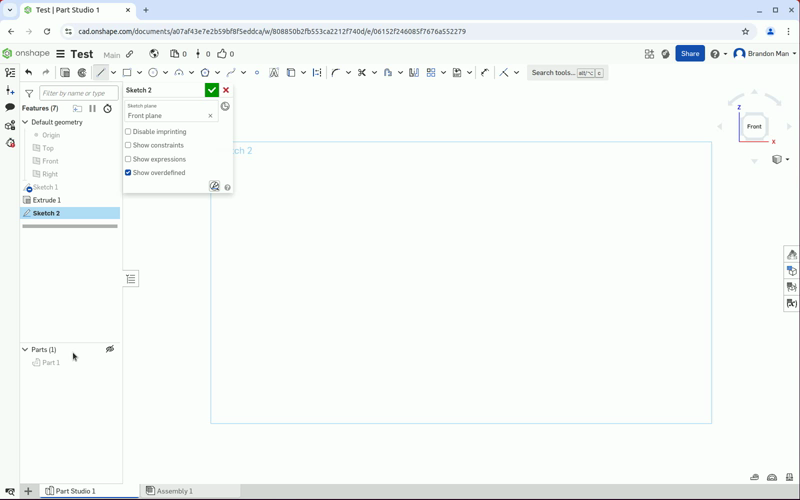
key_down(shift)
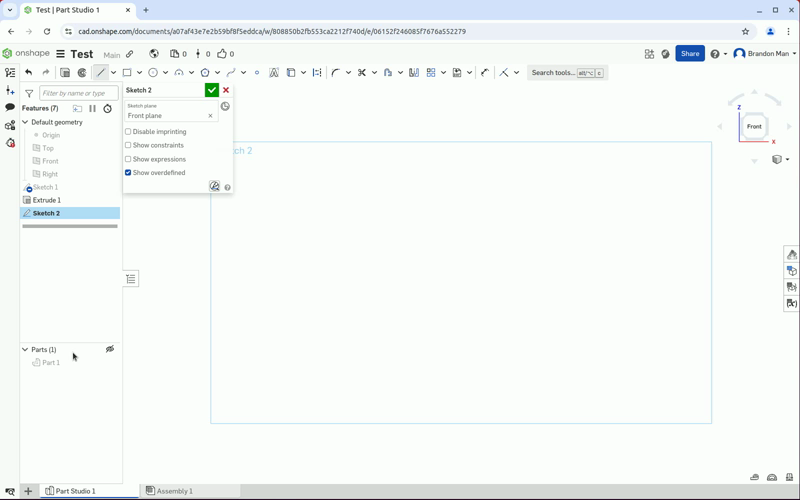
mouse_move(310, 253)
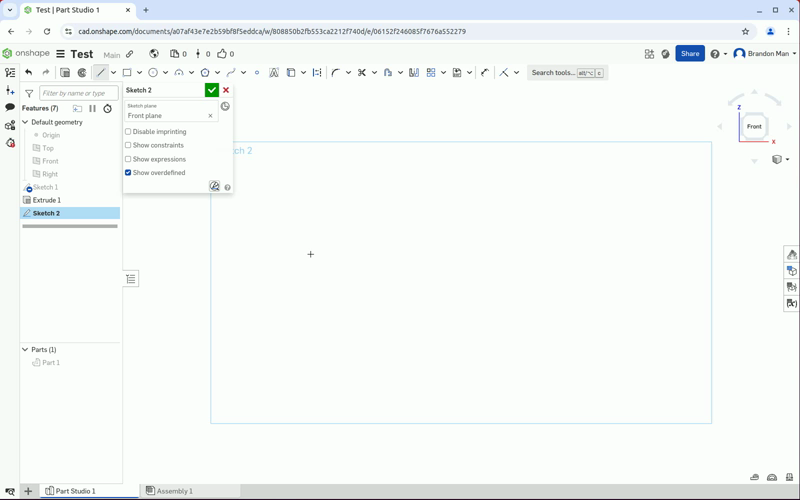
click(310, 253)
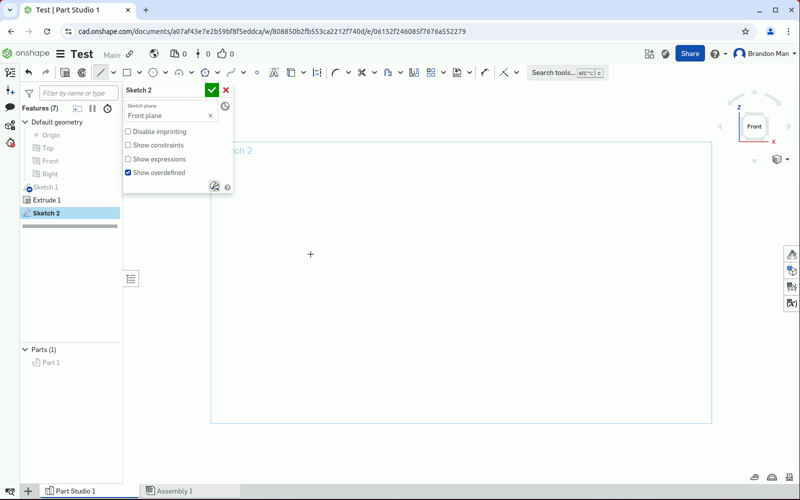
key_up(shift)
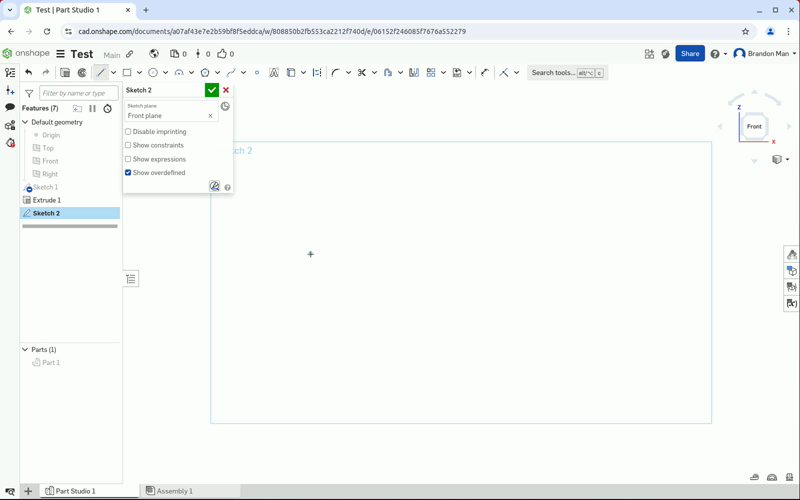
key_down(shift)
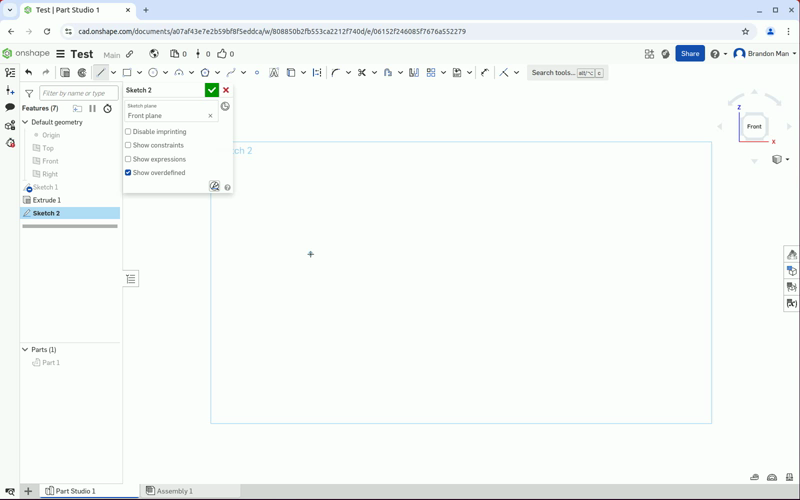
mouse_move(435, 253)
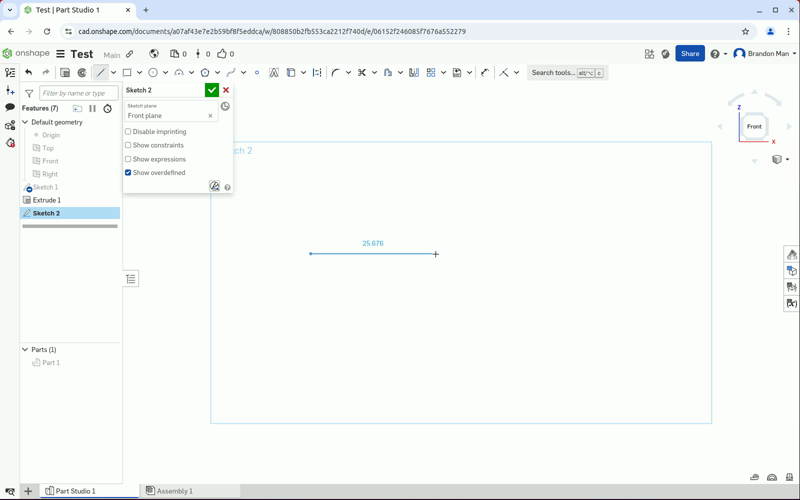
click(435, 253)
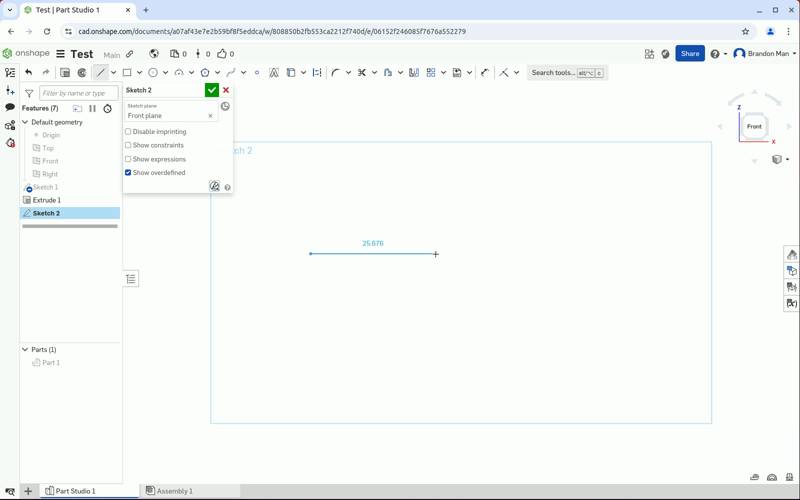
key_up(shift)
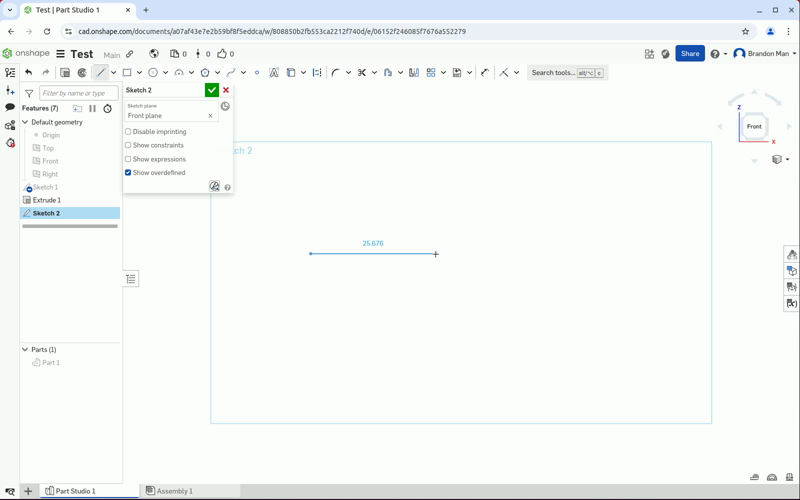
key(esc)
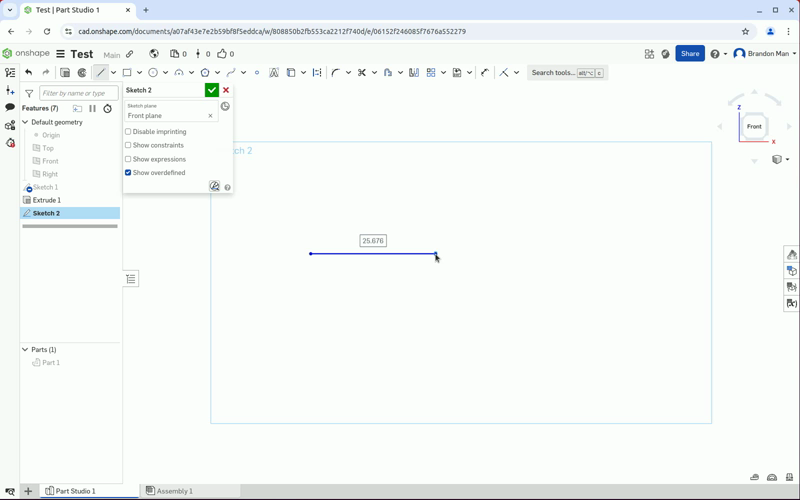
key(a)
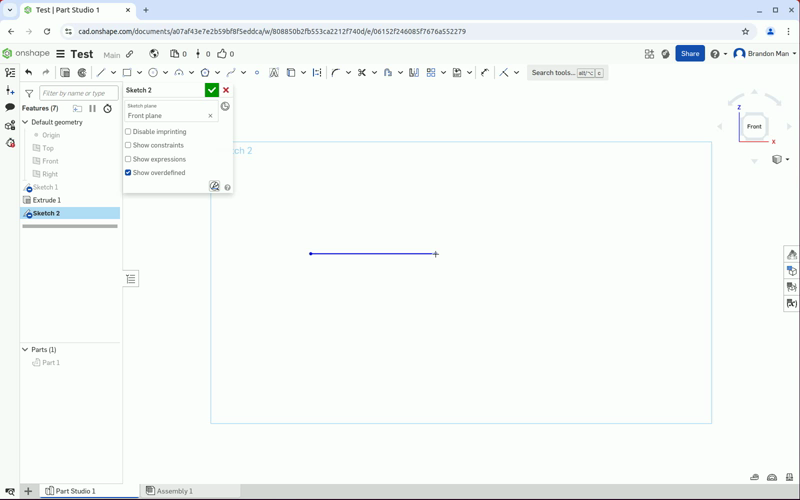
mouse_move(435, 253)
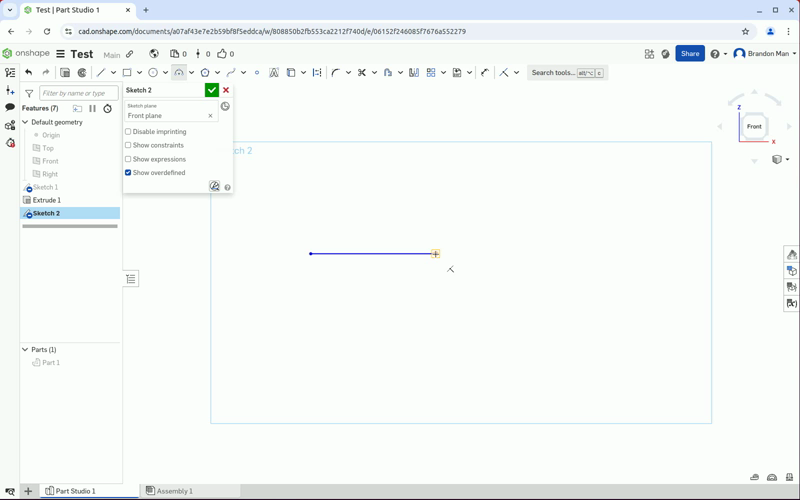
click(435, 253)
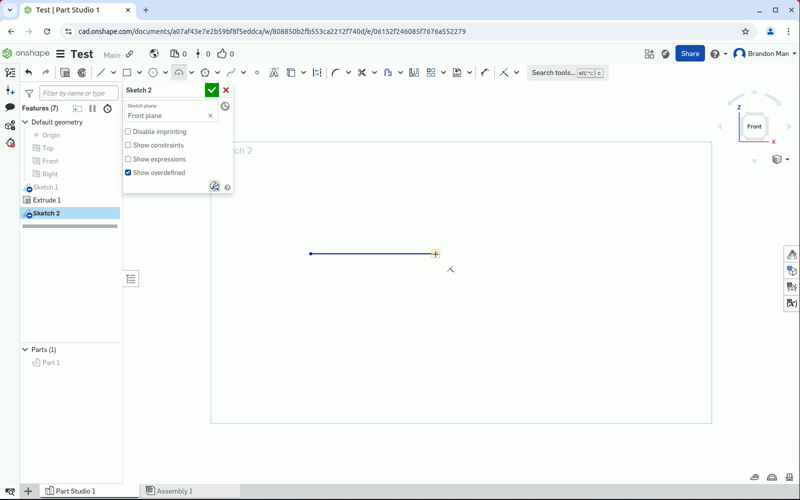
key_down(shift)
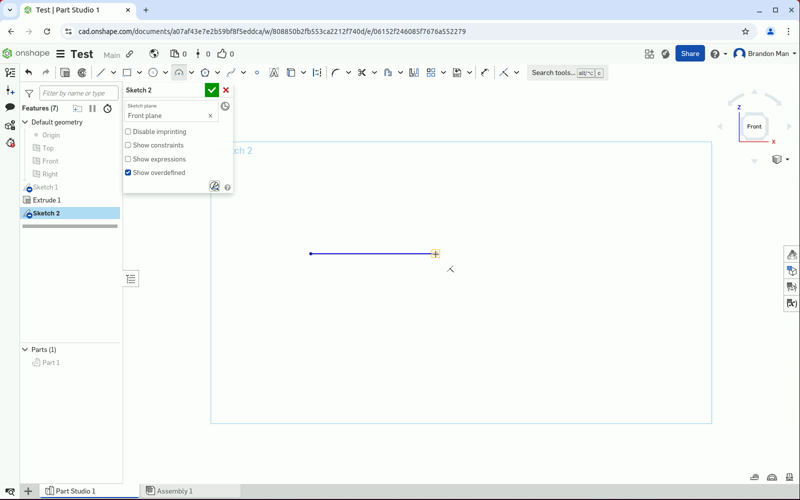
mouse_move(482, 253)
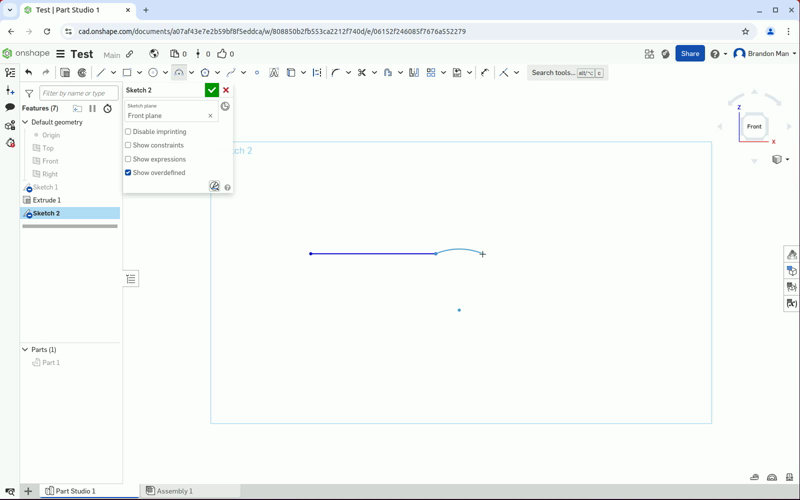
click(482, 253)
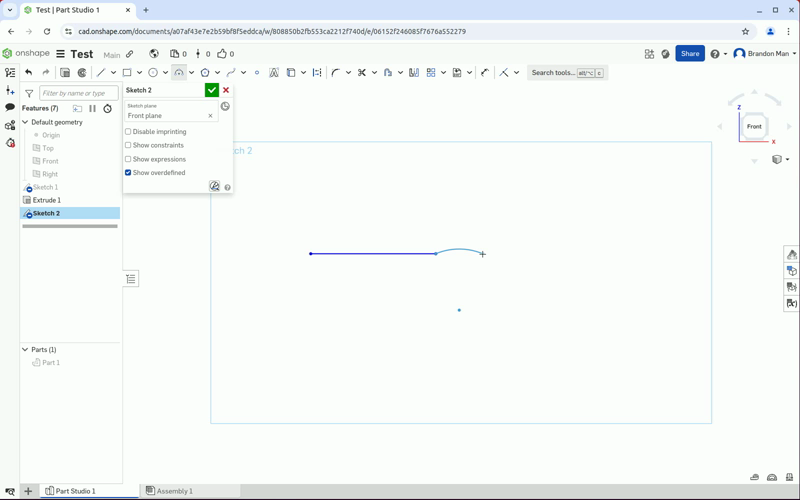
mouse_move(459, 230)
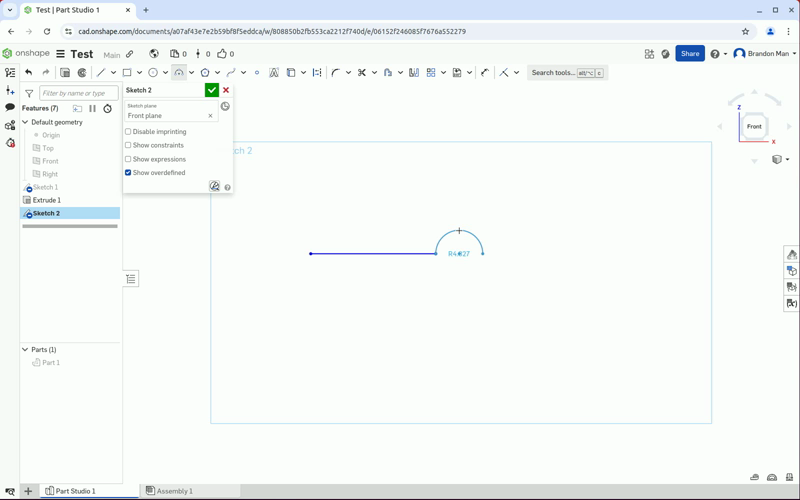
click(459, 230)
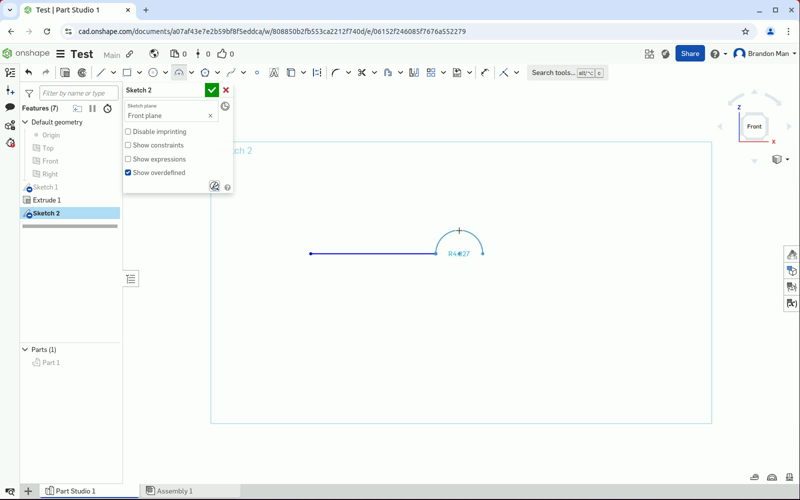
key_up(shift)
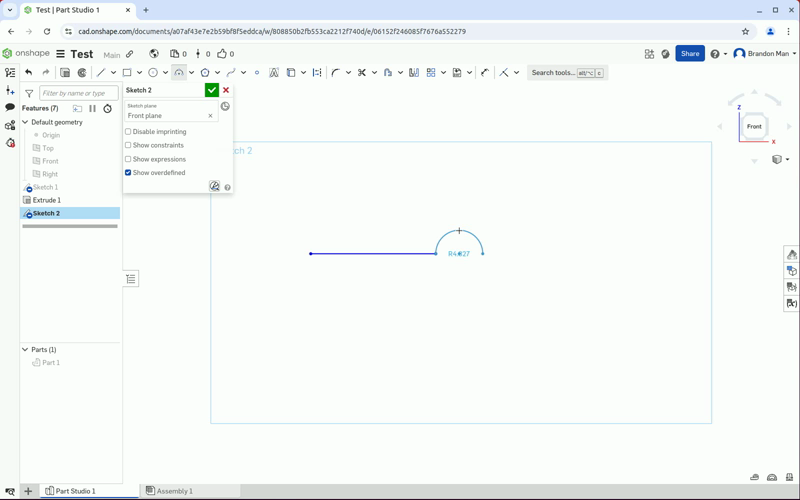
key(esc)
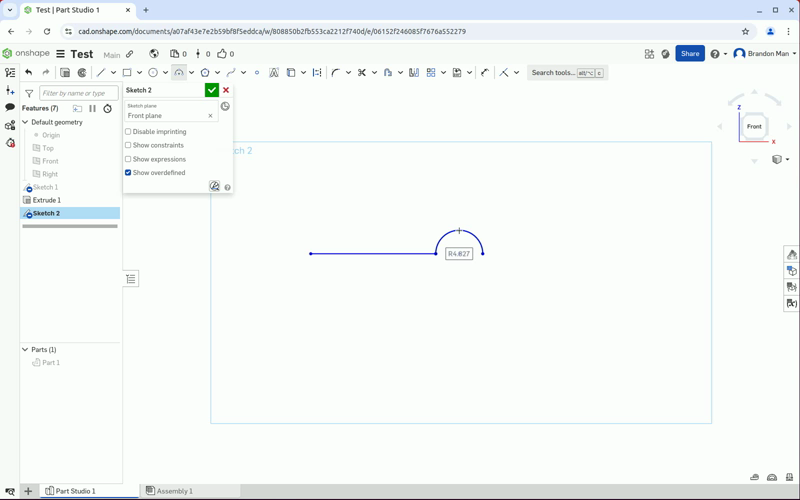
key(l)
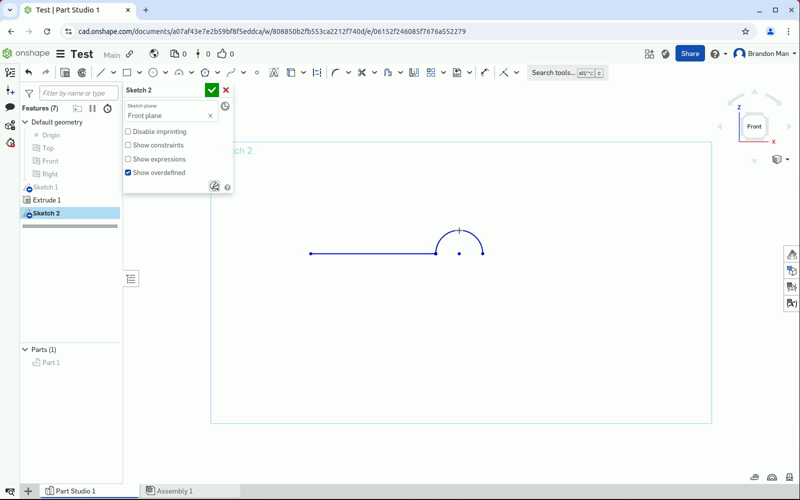
mouse_move(482, 253)
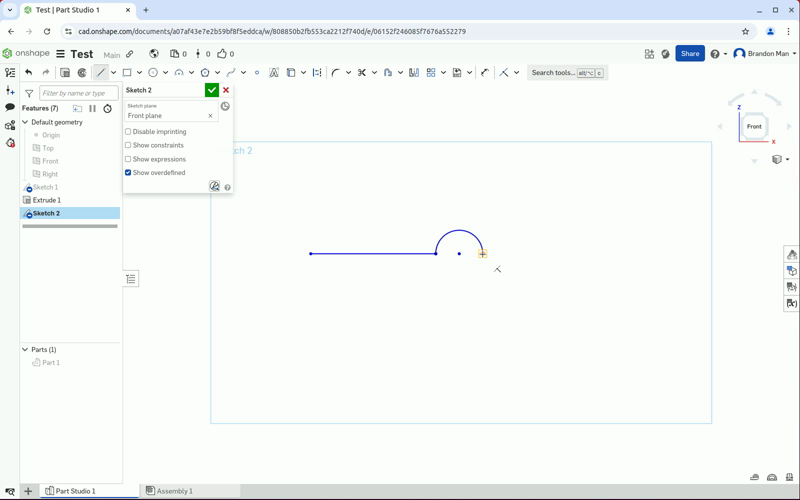
click(482, 253)
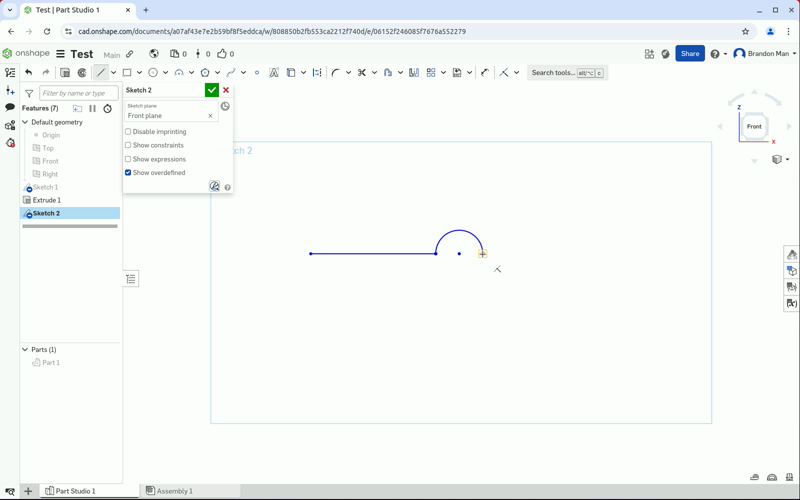
key_down(shift)
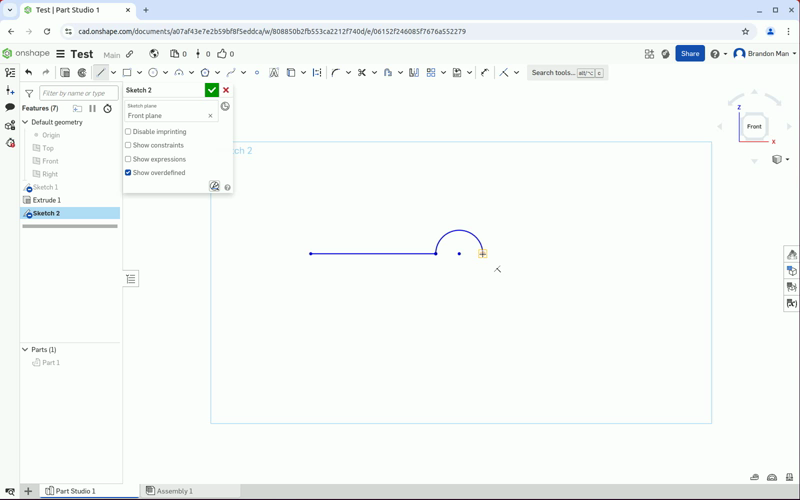
mouse_move(589, 253)
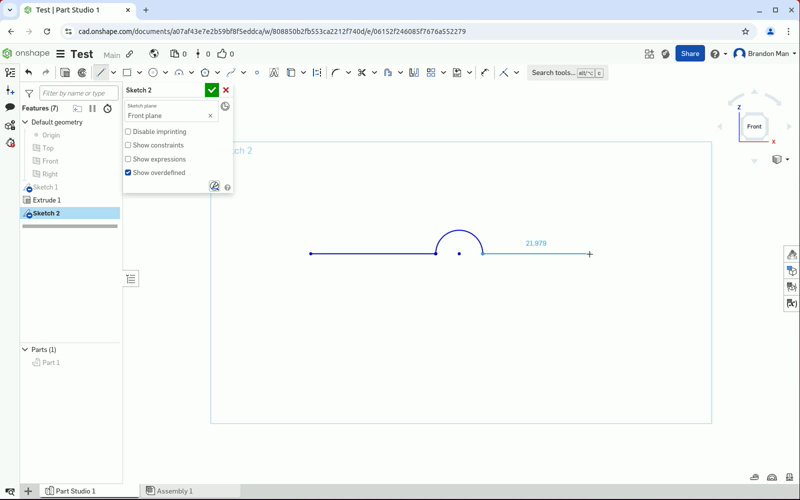
click(589, 253)
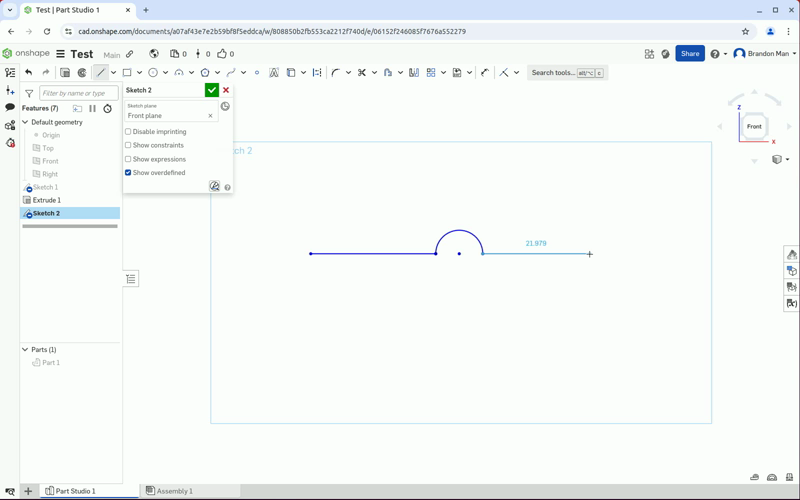
key_up(shift)
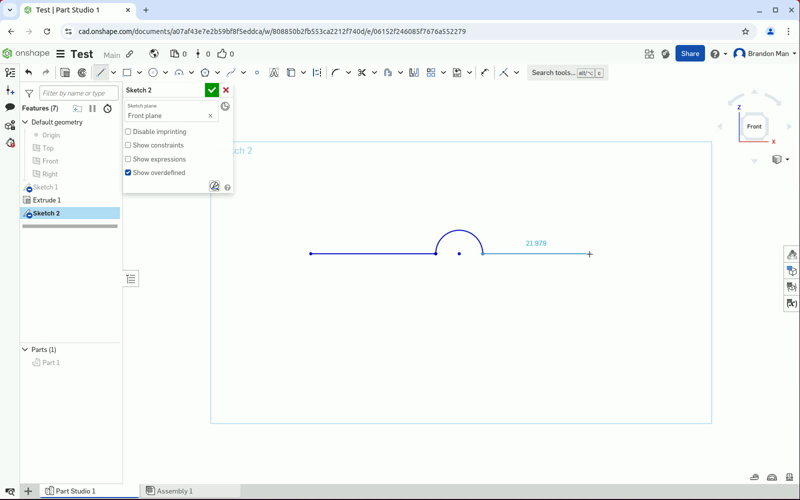
key_down(shift)
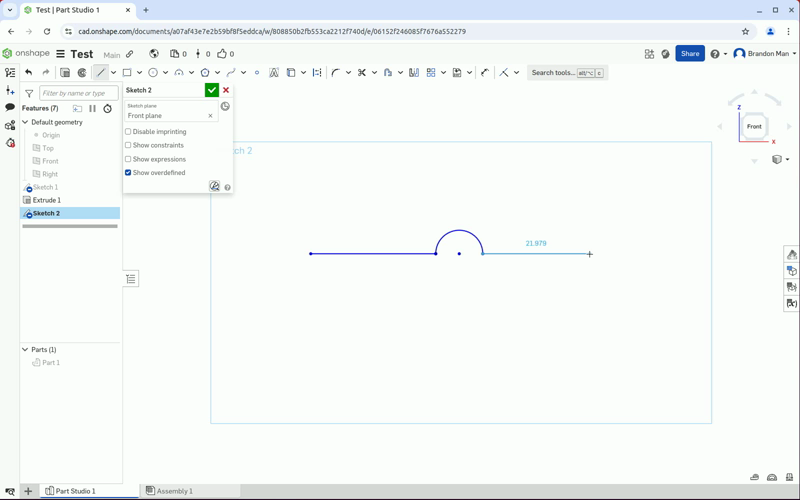
mouse_move(589, 253)
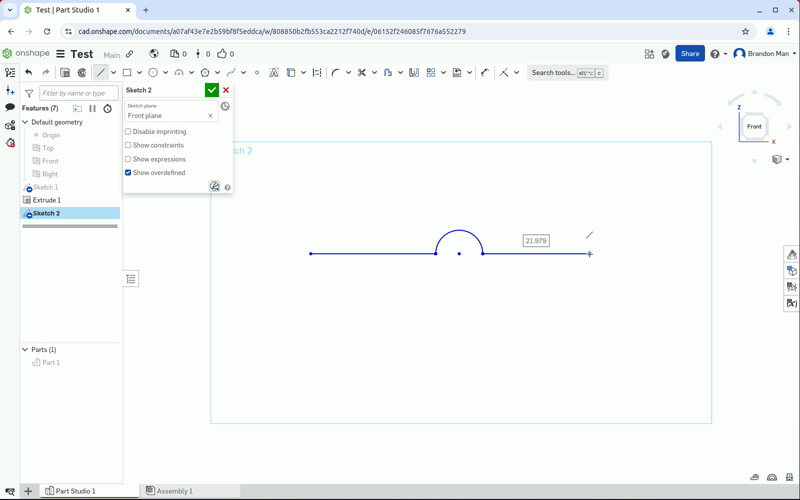
mouse_move(589, 241)
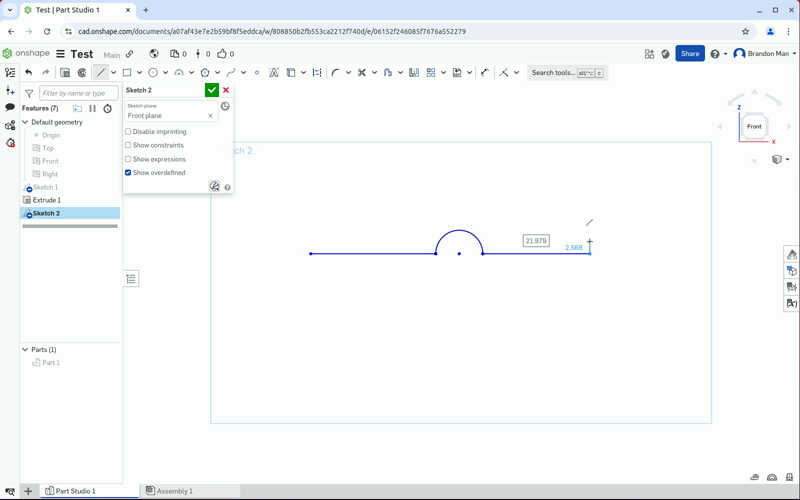
click(589, 241)
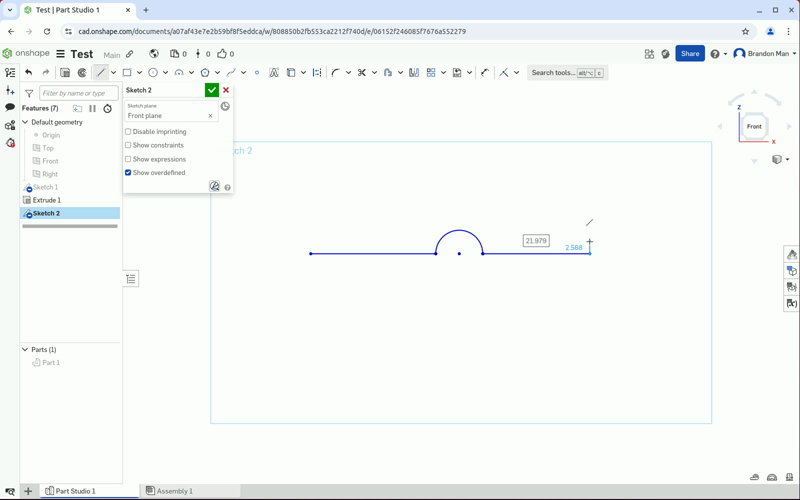
key_up(shift)
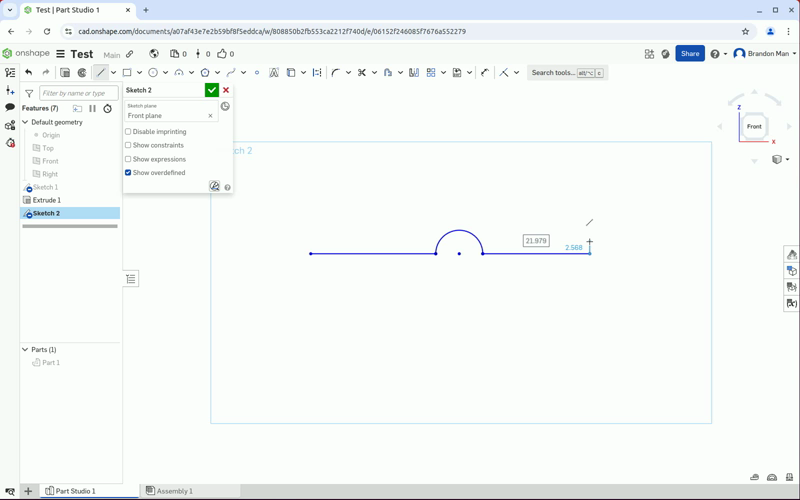
key_down(shift)
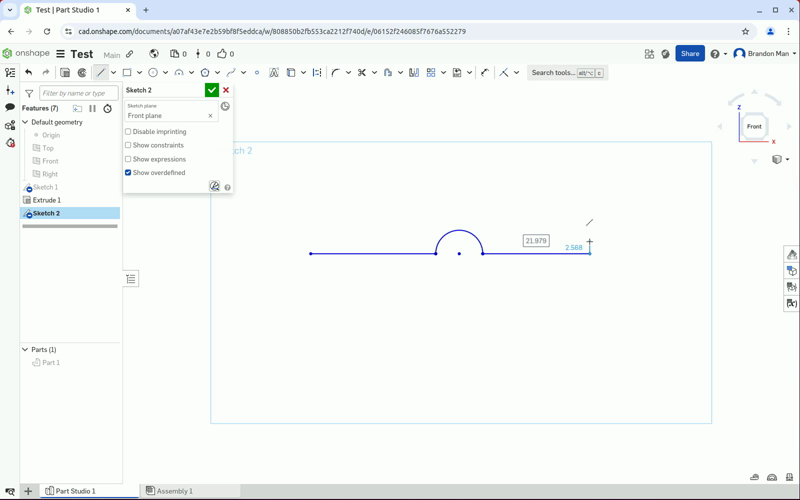
mouse_move(498, 241)
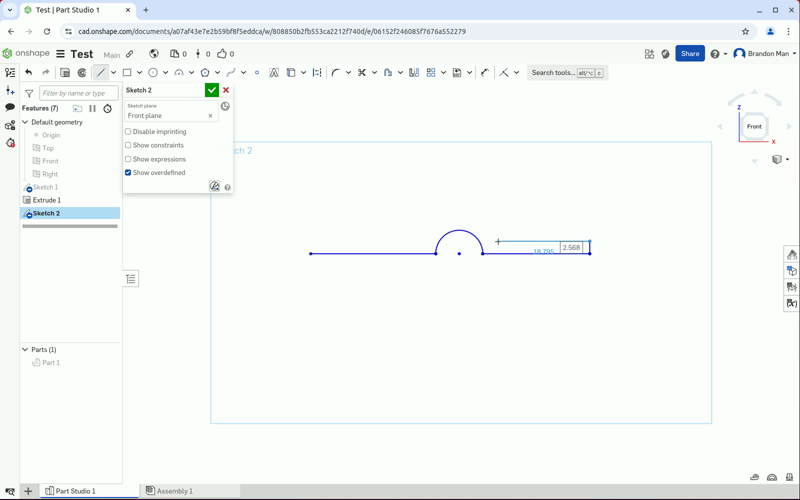
click(498, 241)
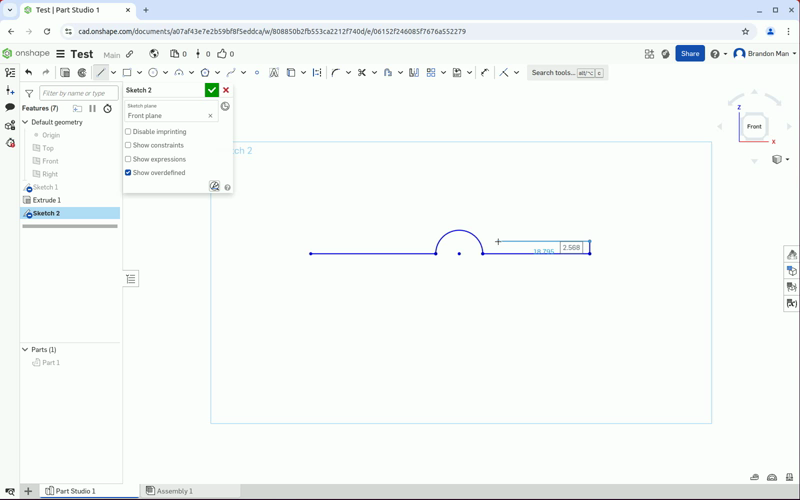
key_up(shift)
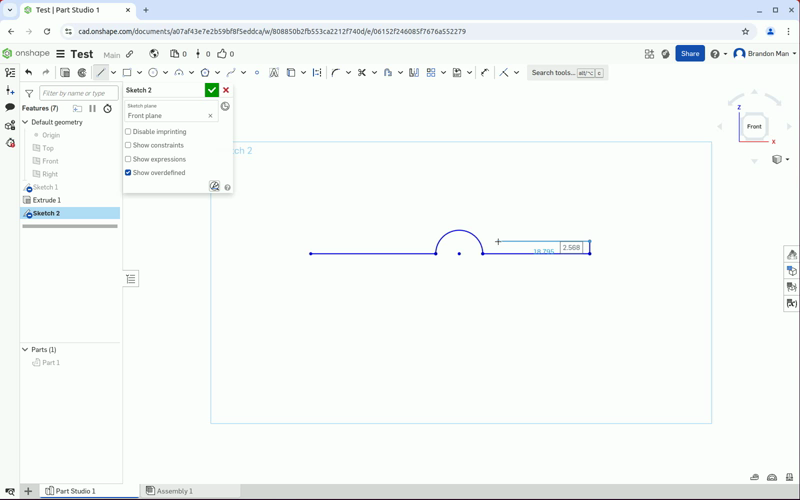
key(esc)
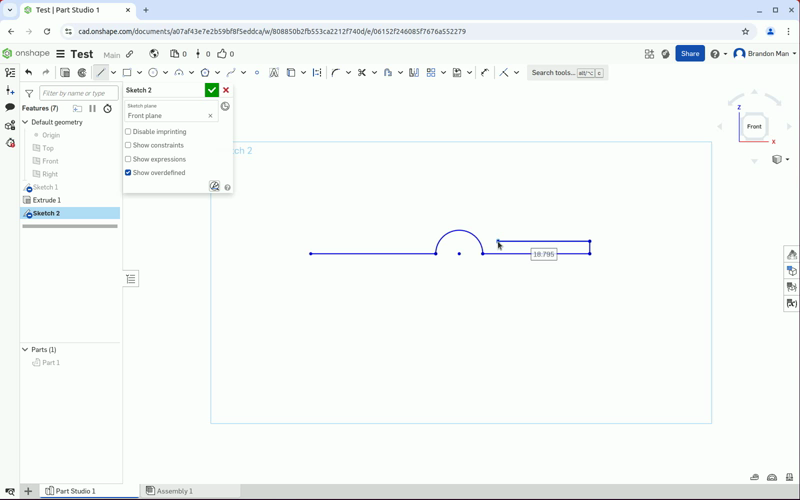
key(a)
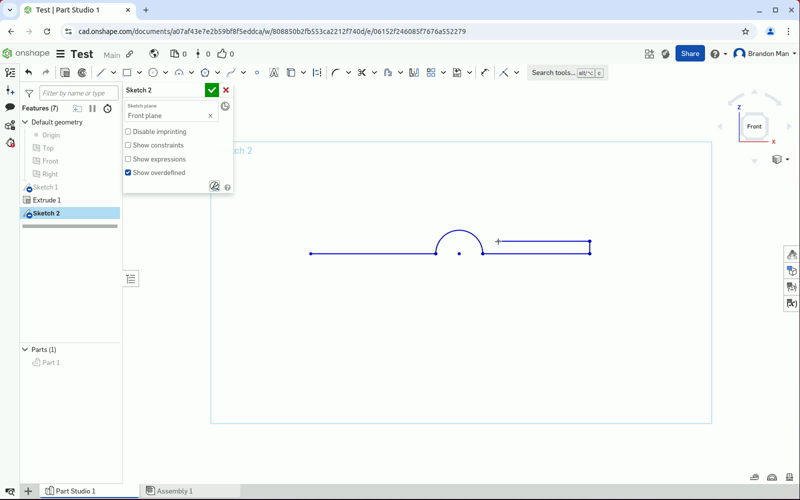
mouse_move(498, 241)
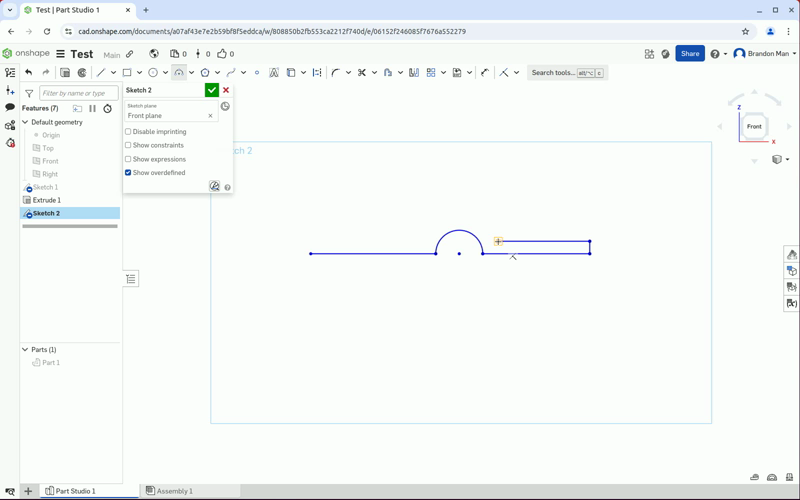
click(498, 241)
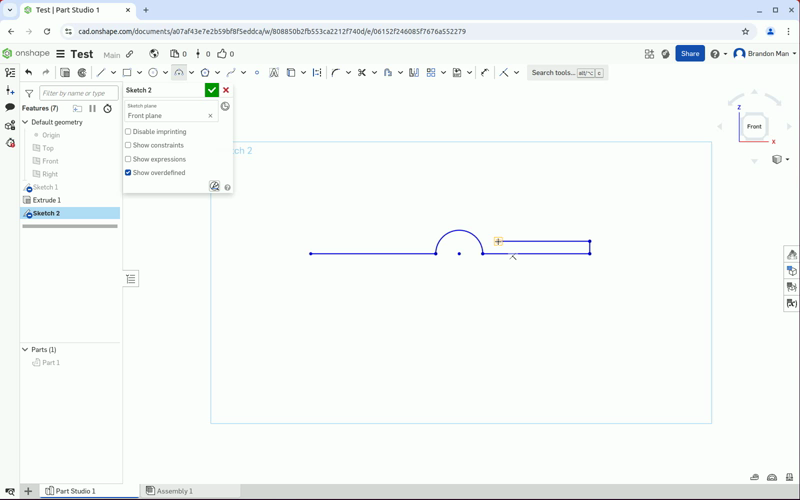
key_down(shift)
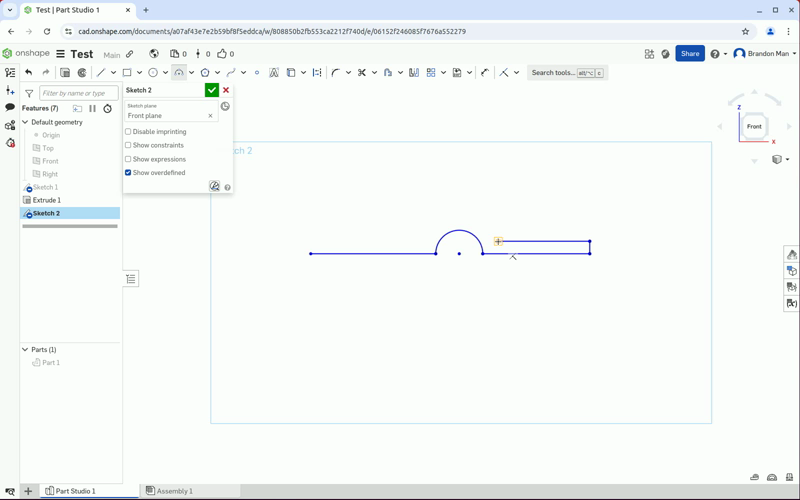
mouse_move(420, 241)
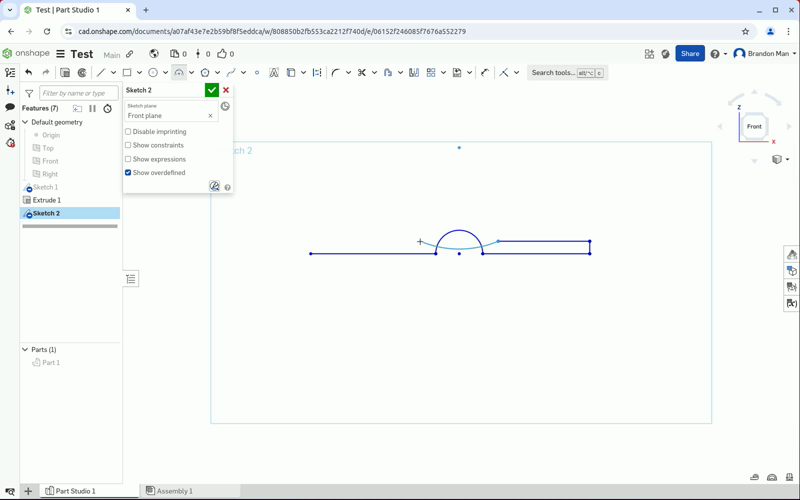
click(420, 241)
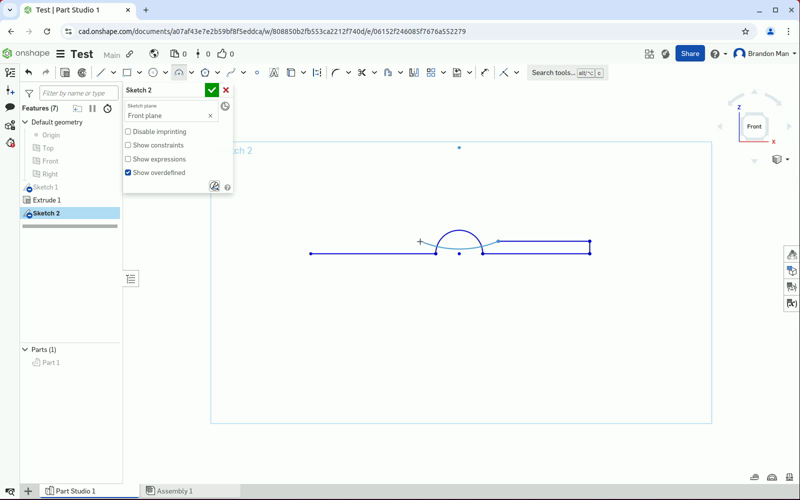
mouse_move(459, 212)
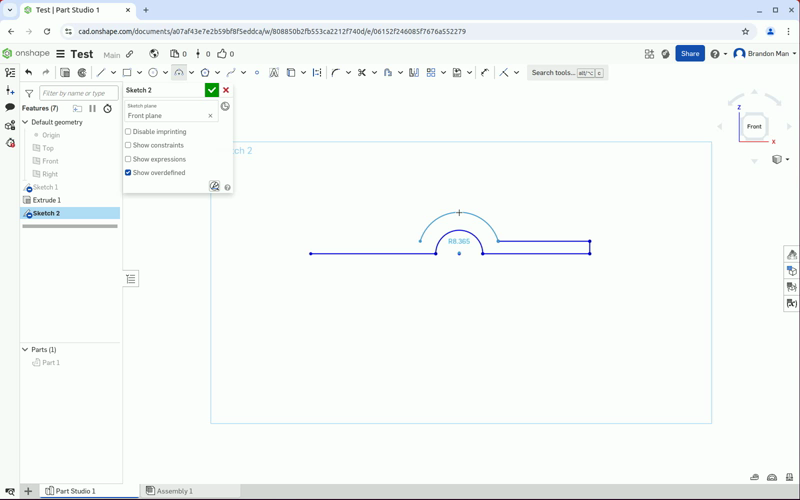
click(459, 212)
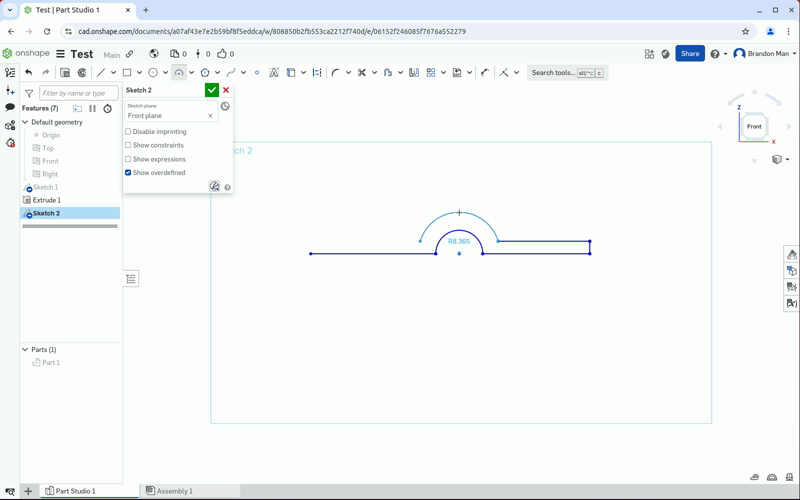
key_up(shift)
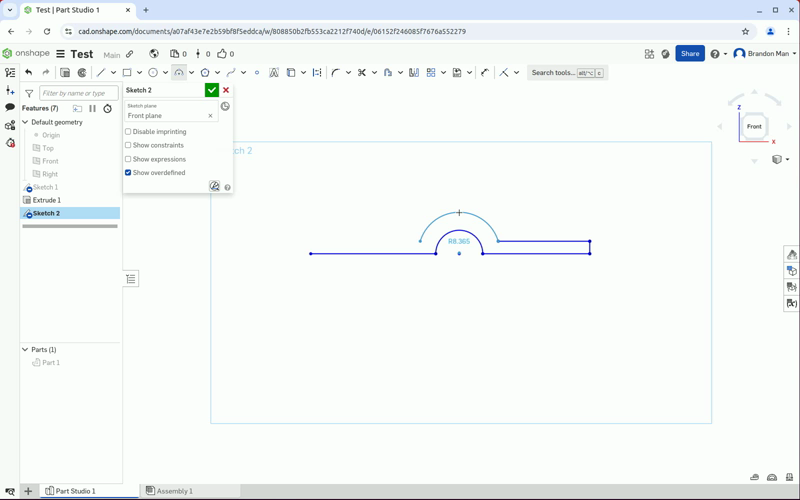
key(esc)
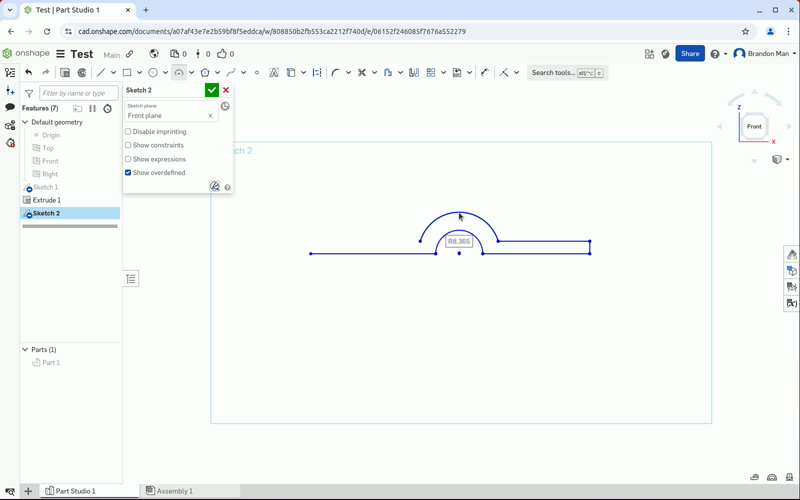
key(l)
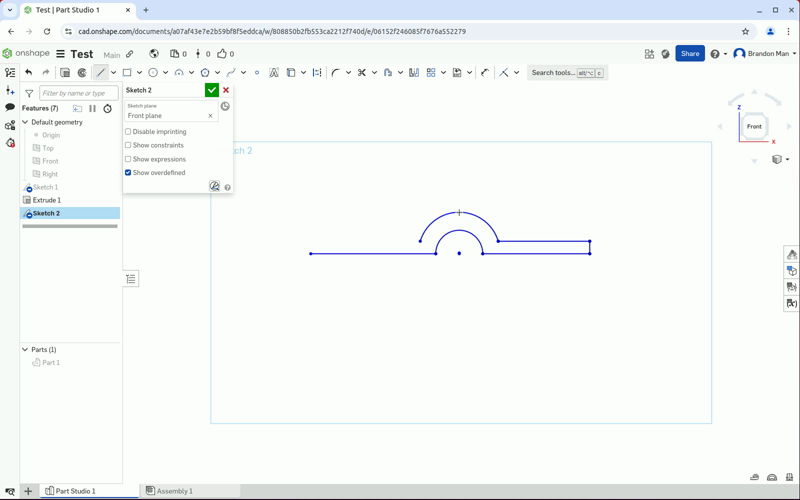
mouse_move(420, 241)
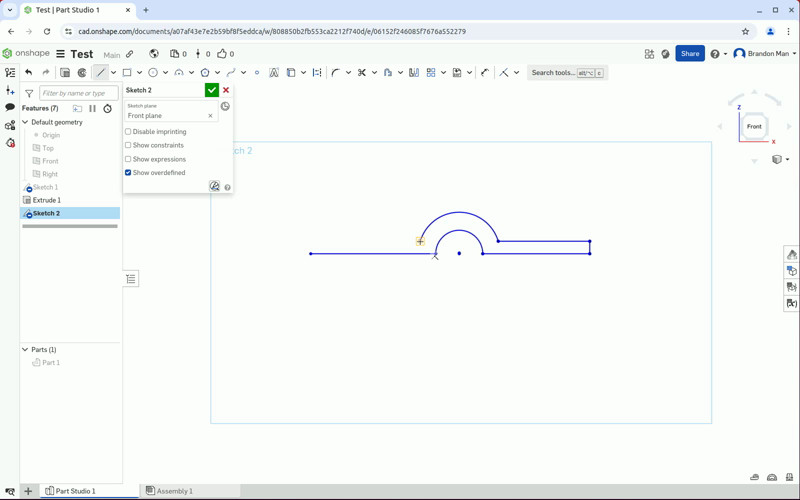
click(420, 241)
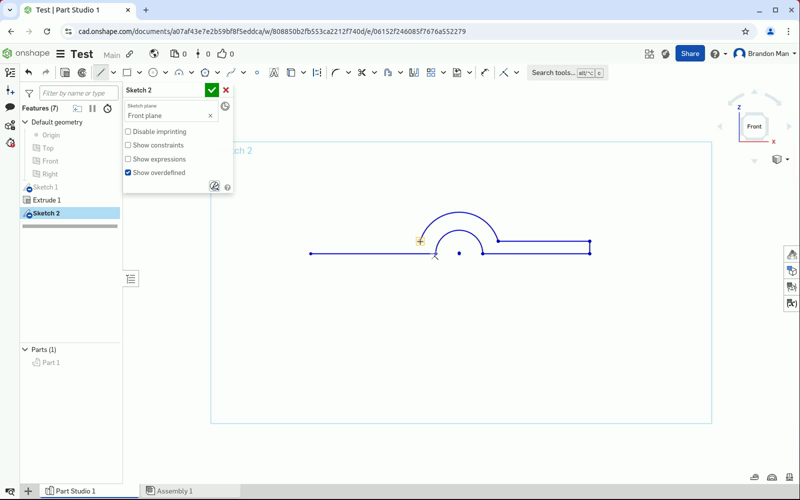
key_down(shift)
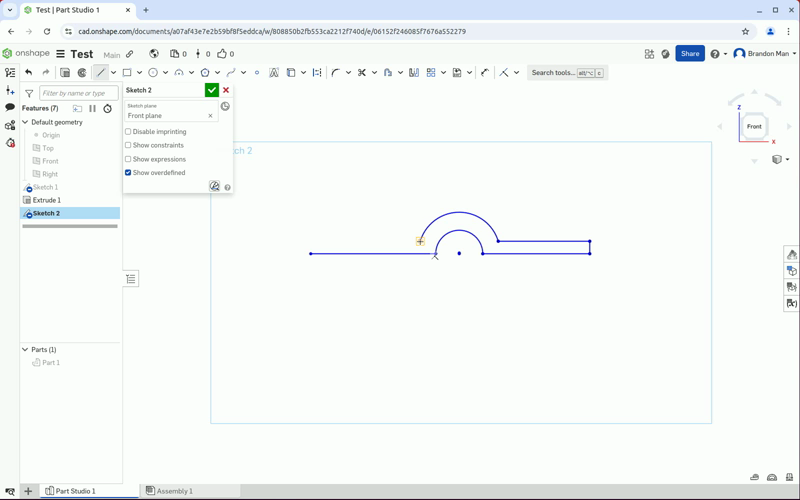
mouse_move(310, 241)
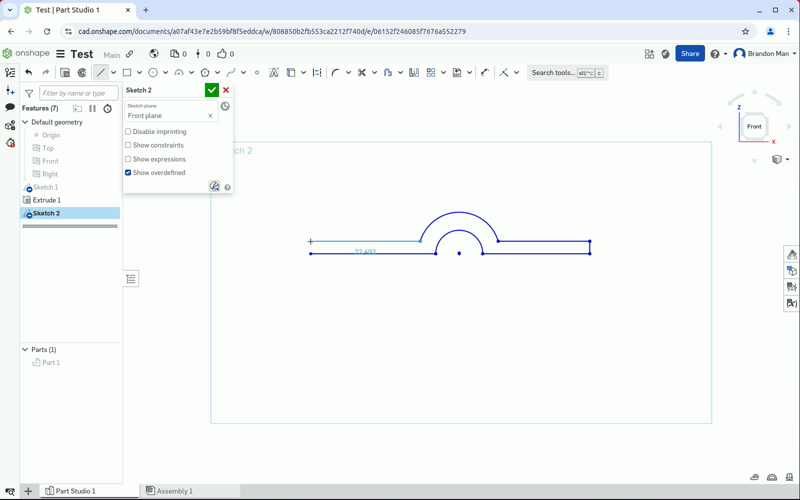
click(310, 241)
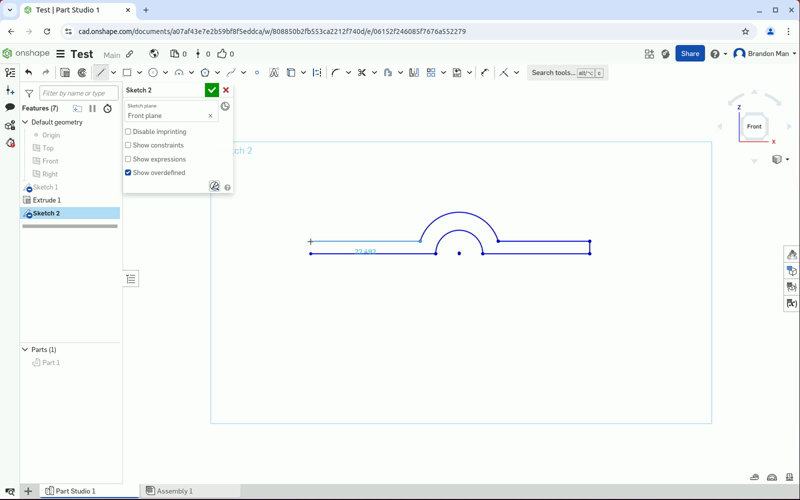
key_up(shift)
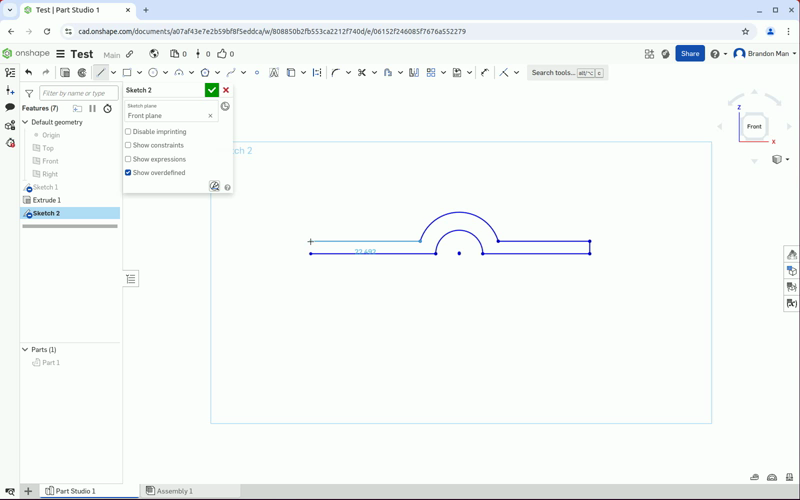
mouse_move(340, 241)
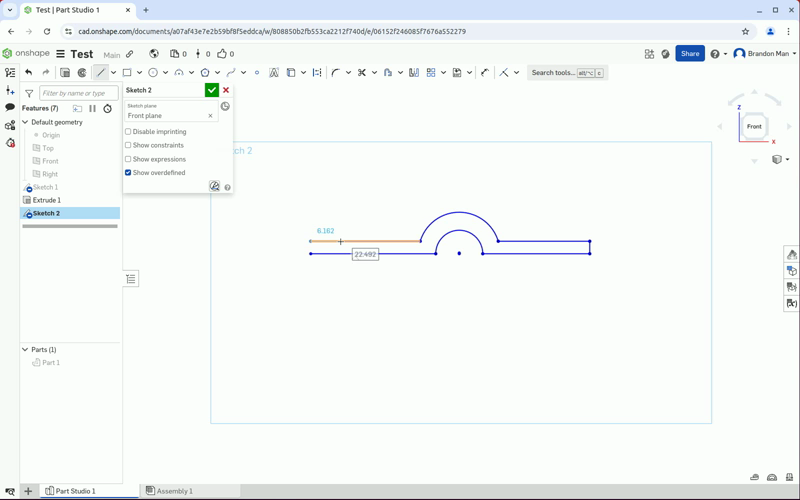
key_down(shift)
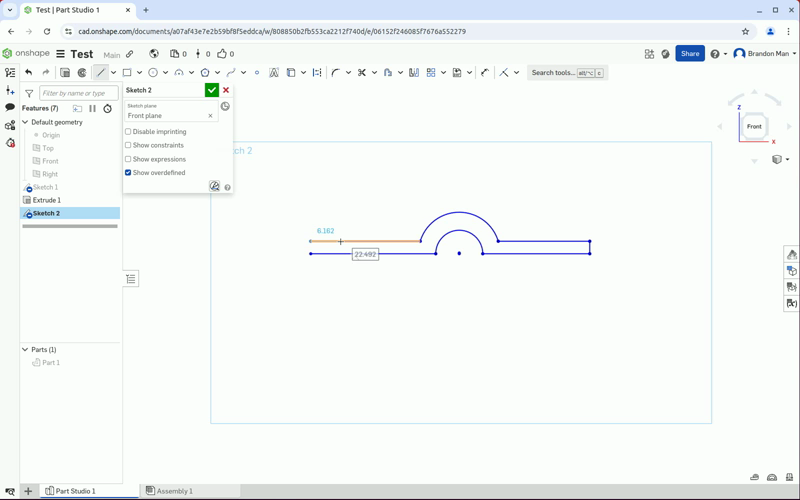
mouse_move(310, 253)
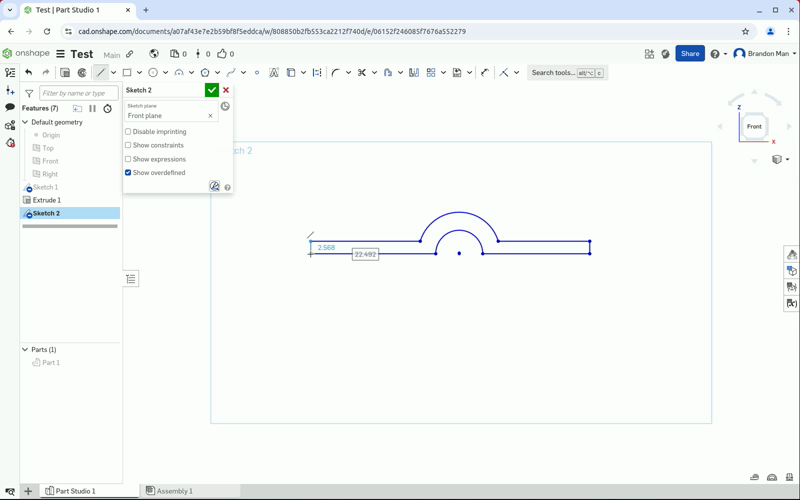
key_up(shift)
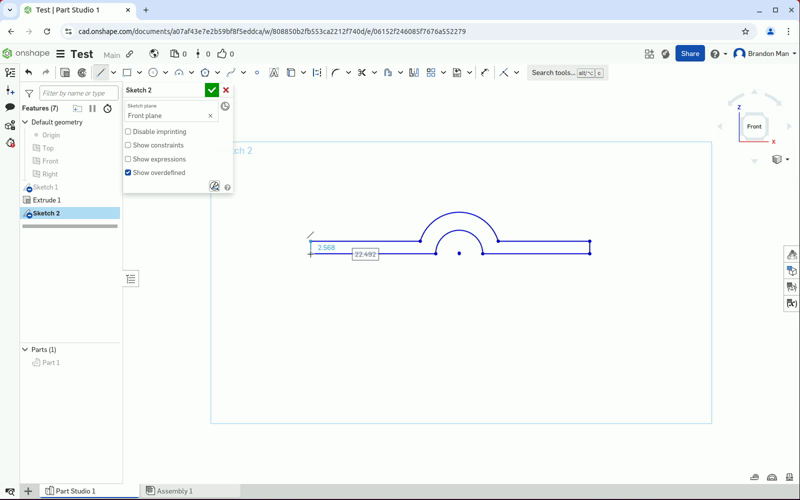
click(310, 253)
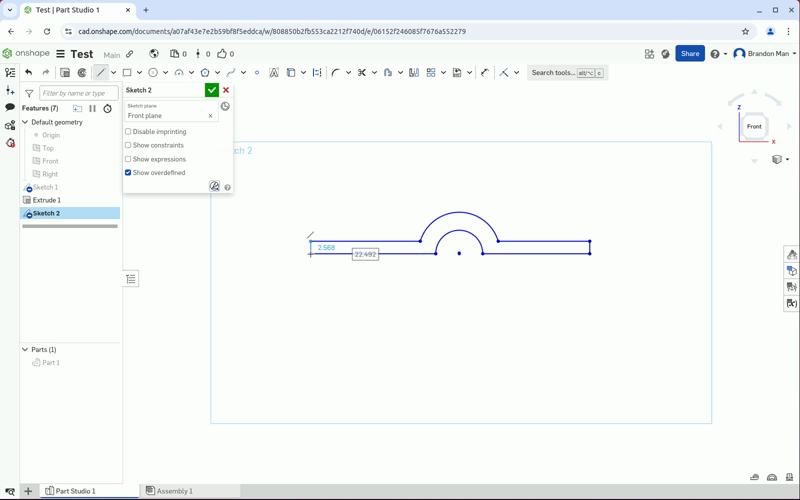
key(esc)
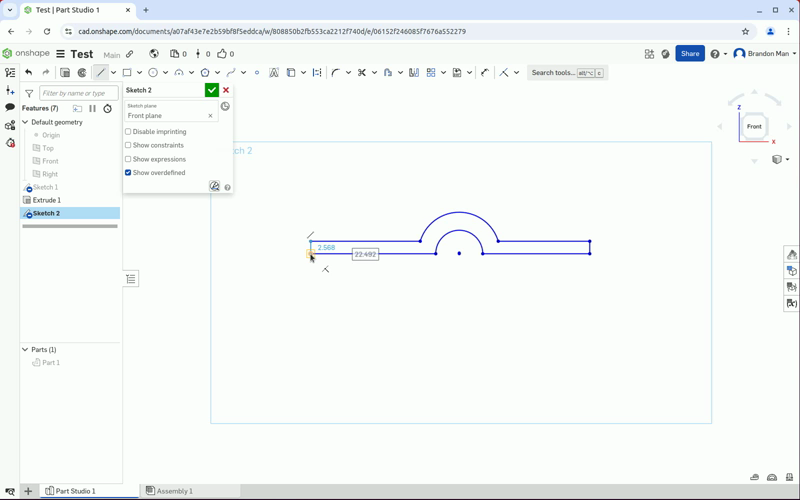
mouse_move(434, 243)
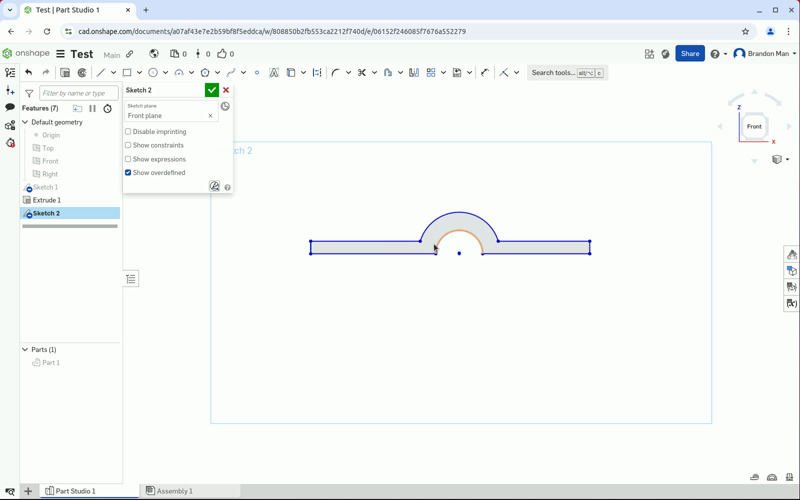
scroll(6)
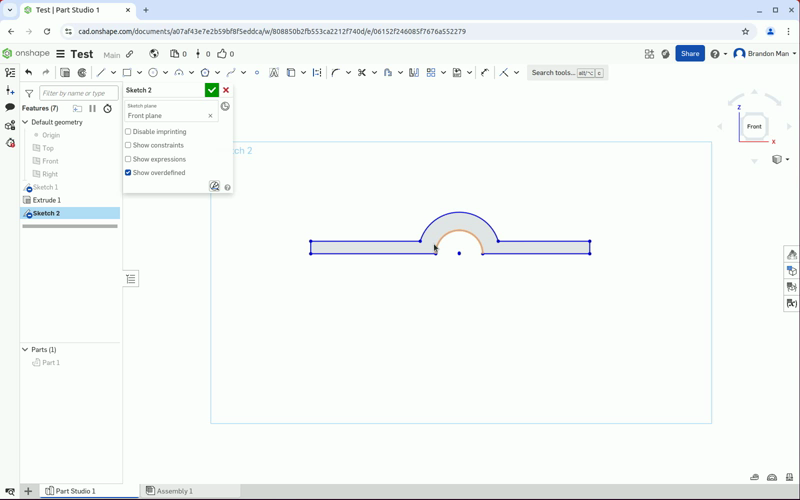
scroll(6)
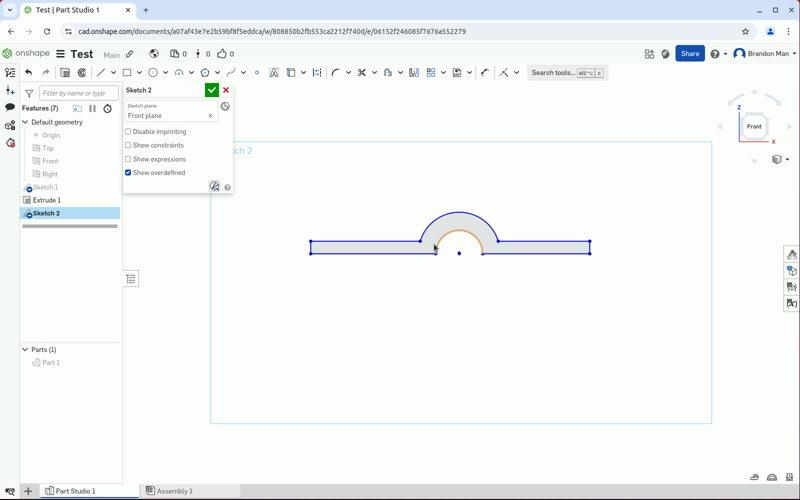
scroll(6)
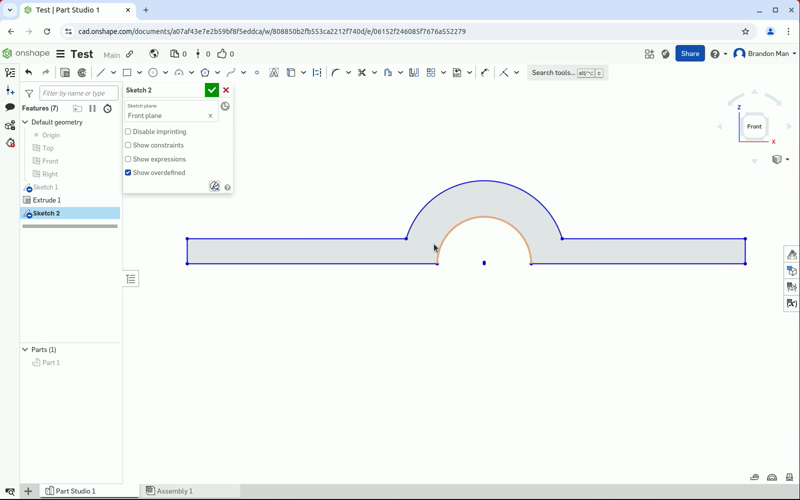
scroll(6)
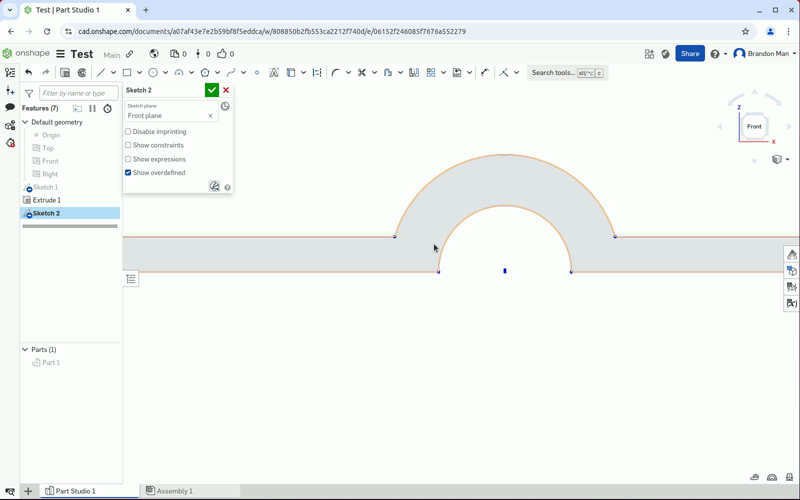
scroll(6)
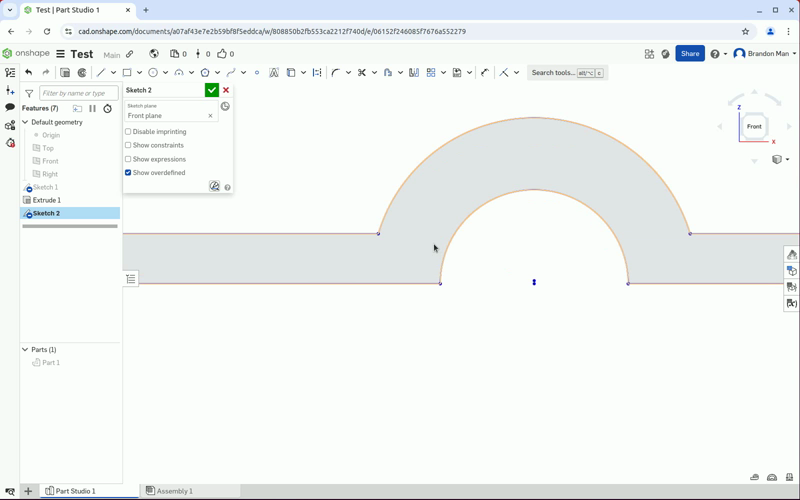
scroll(6)
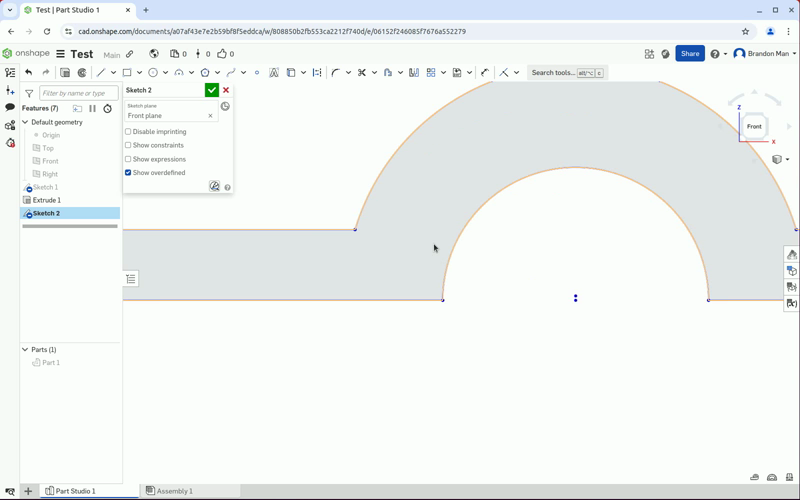
scroll(6)
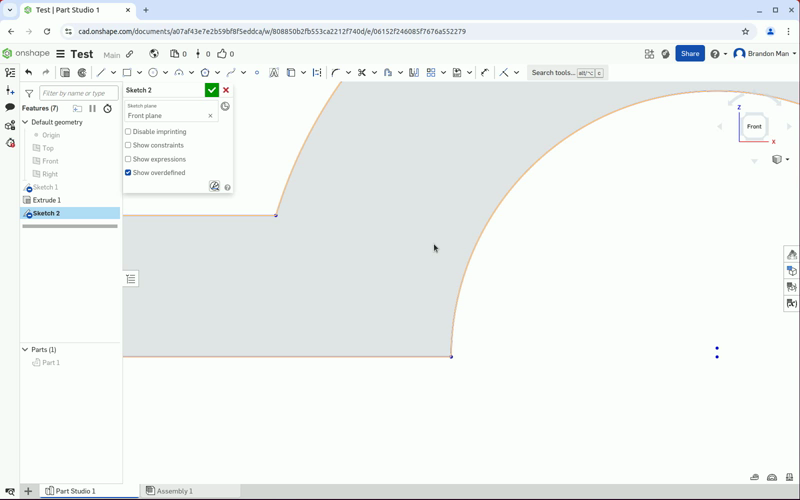
click(434, 243)
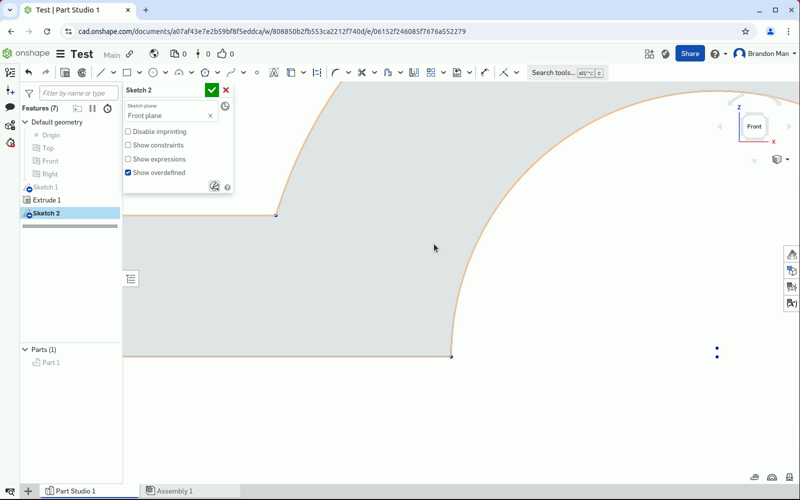
scroll(-6)
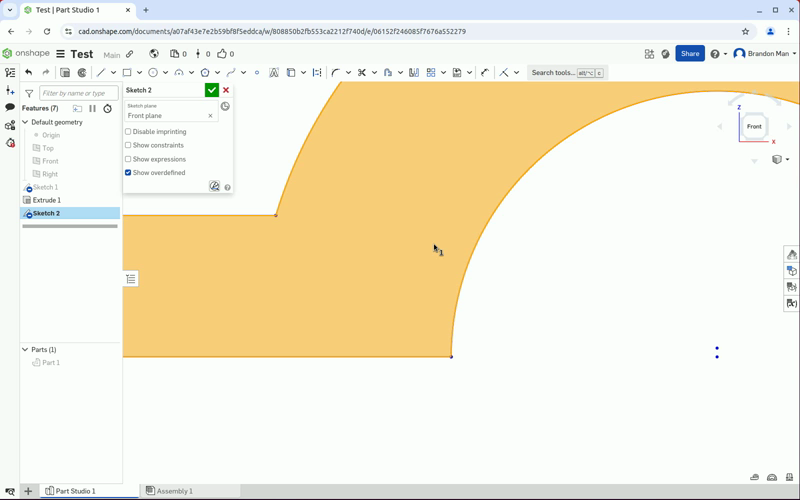
scroll(-6)
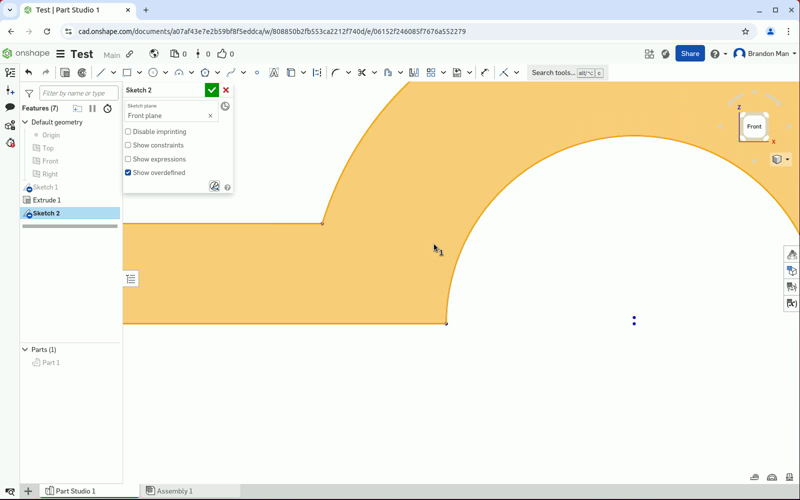
scroll(-6)
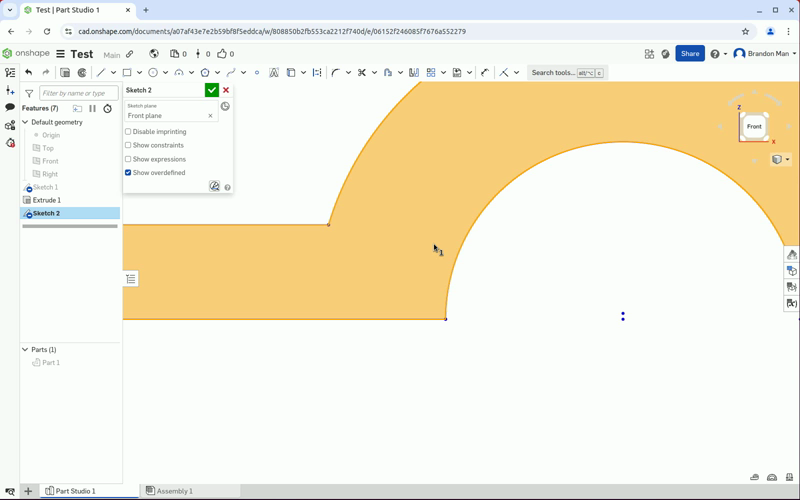
scroll(-6)
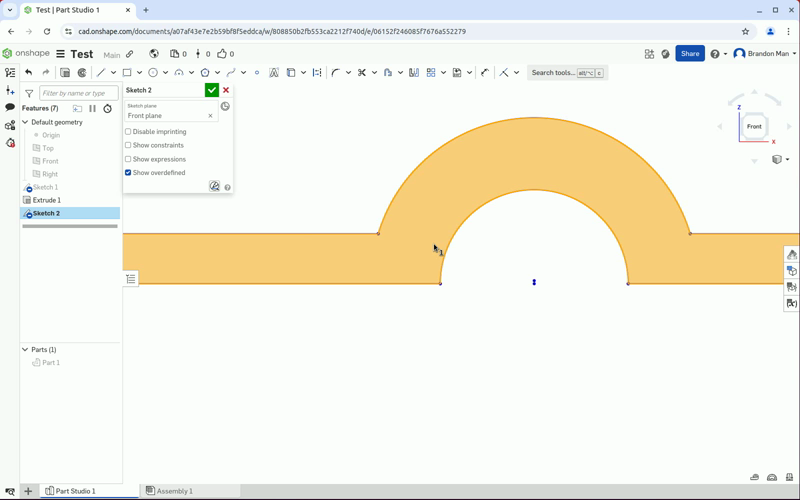
scroll(-6)
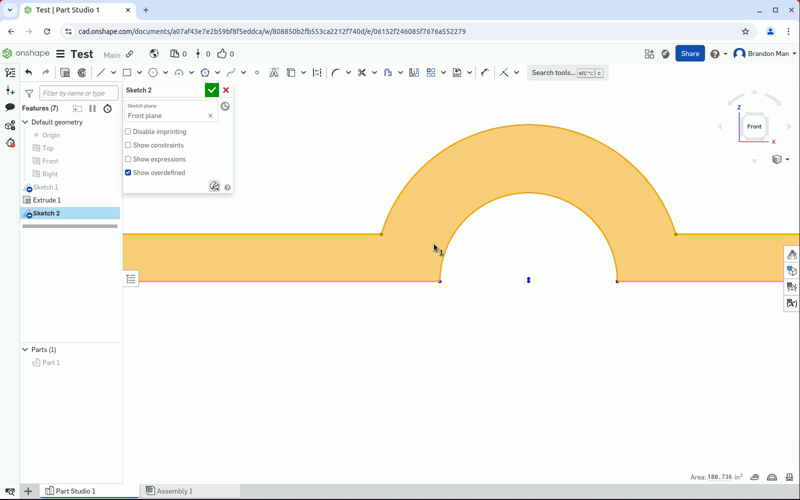
scroll(-6)
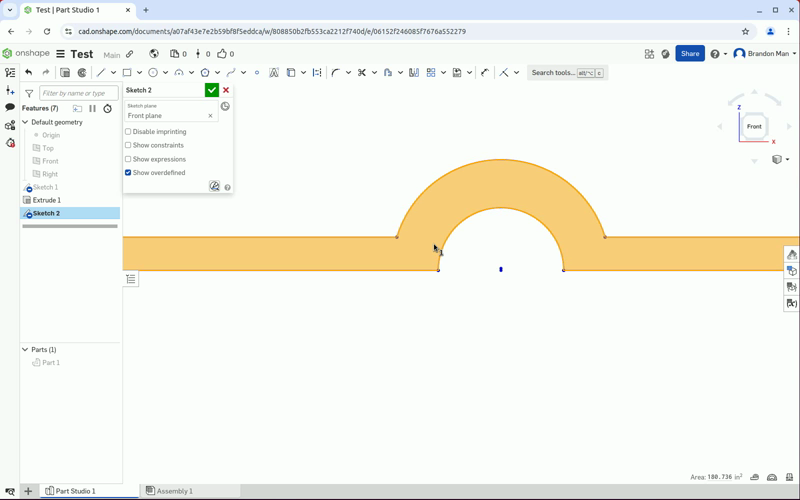
scroll(-6)
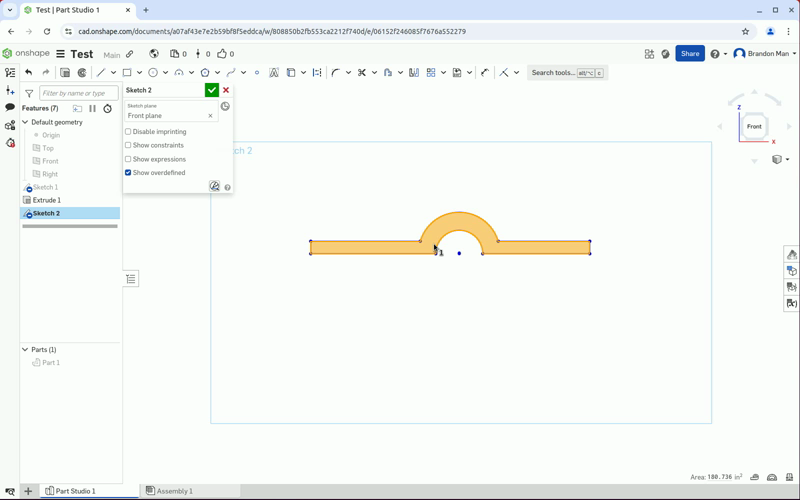
mouse_move(73, 352)
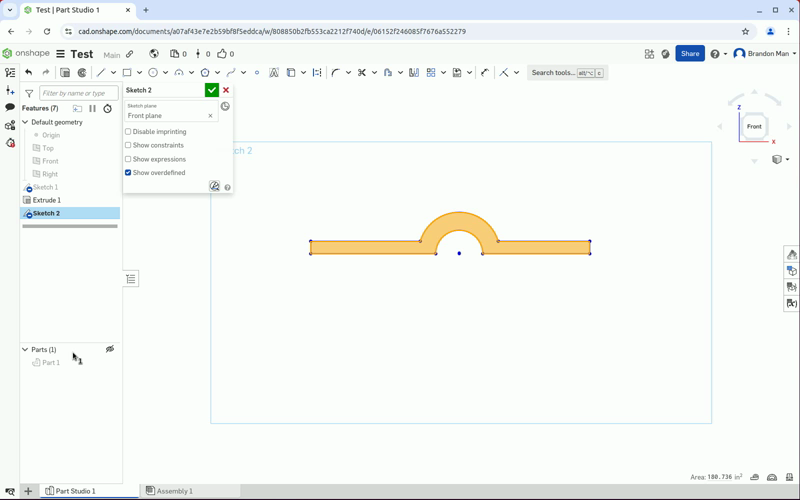
key(shift+y)
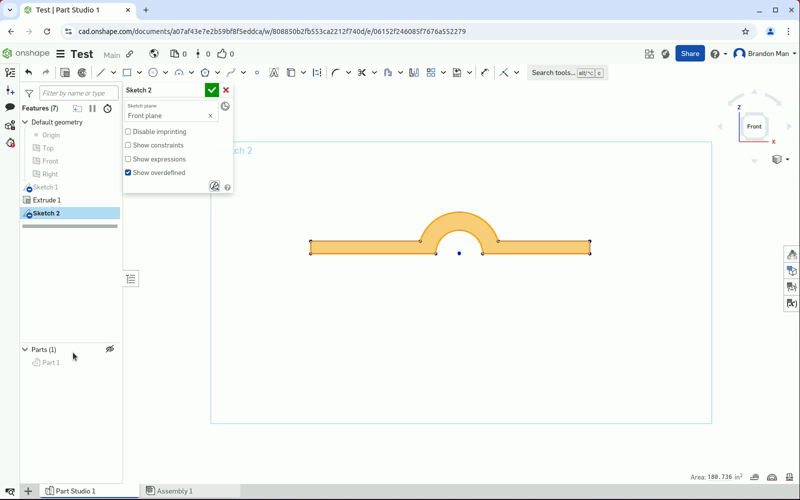
key(shift+e)
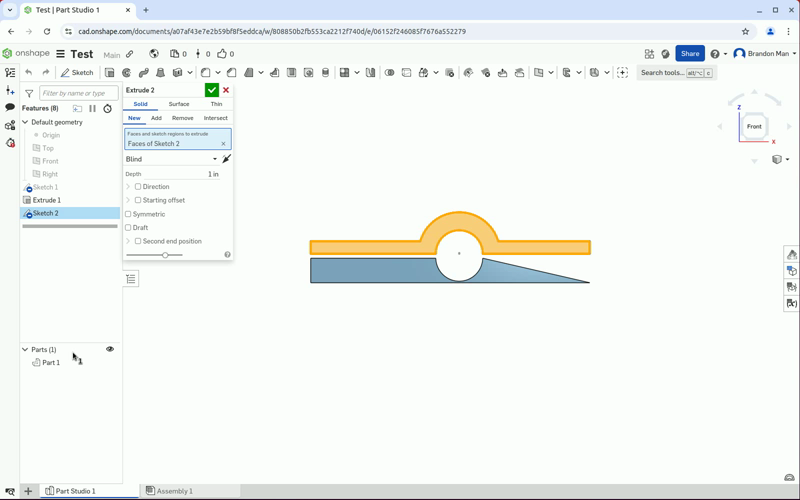
mouse_move(143, 106)
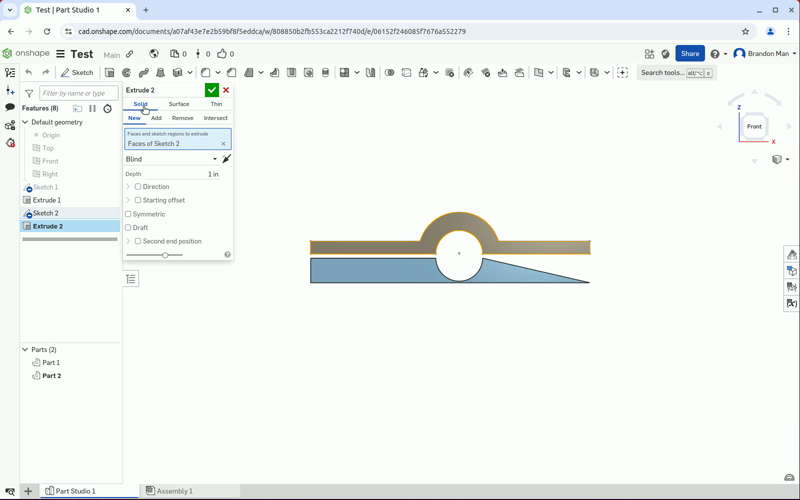
click(143, 106)
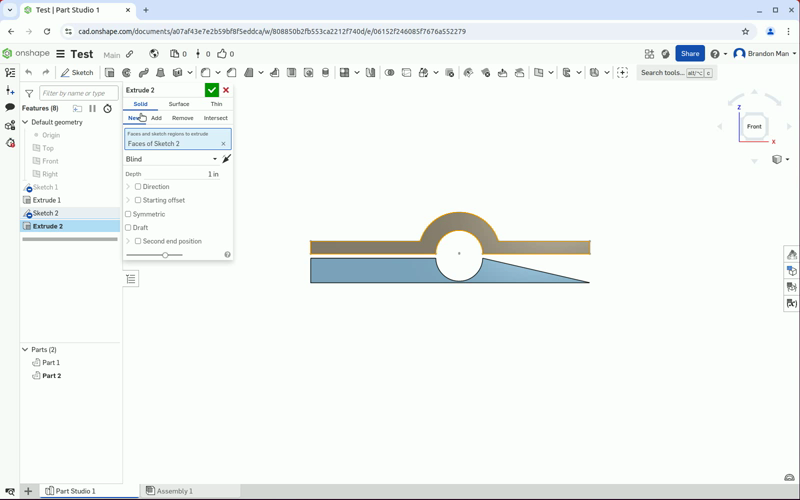
mouse_move(137, 120)
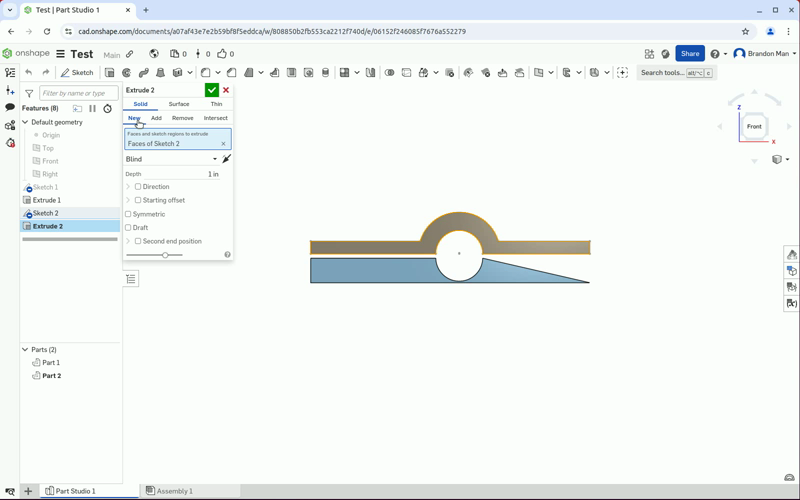
click(137, 120)
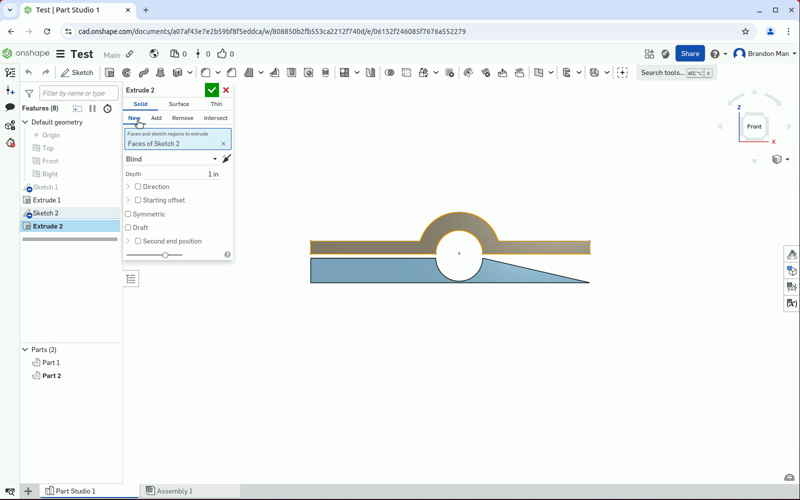
key(tab, 4)
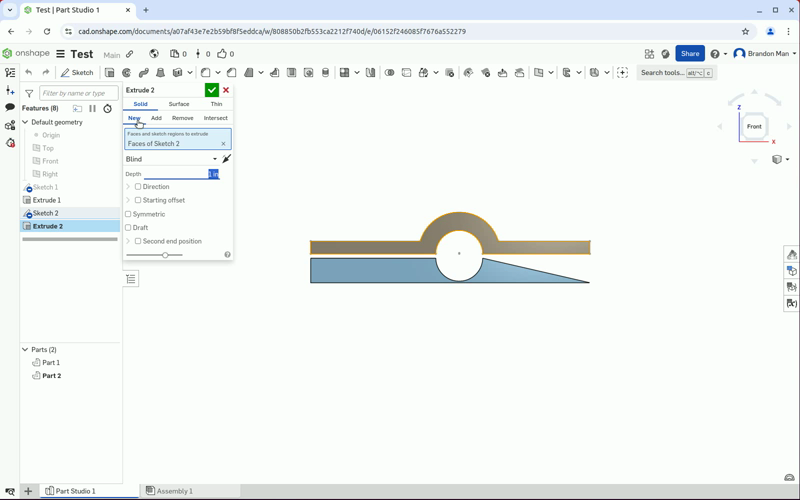
text(14.442)
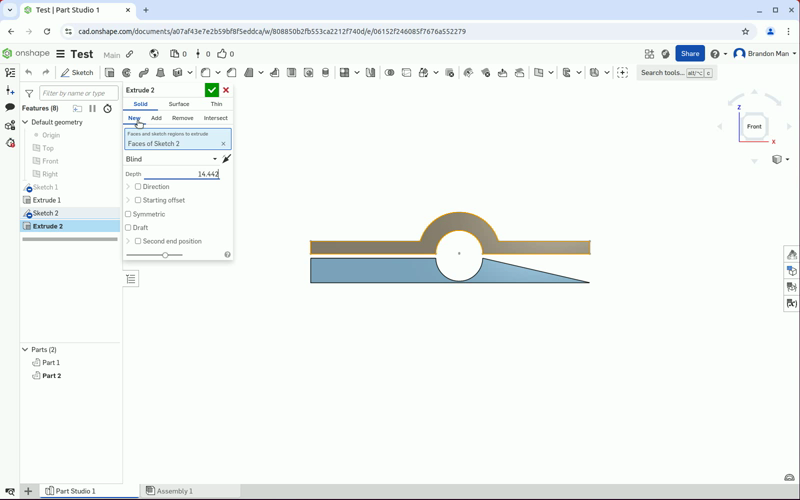
key(tab, 3)
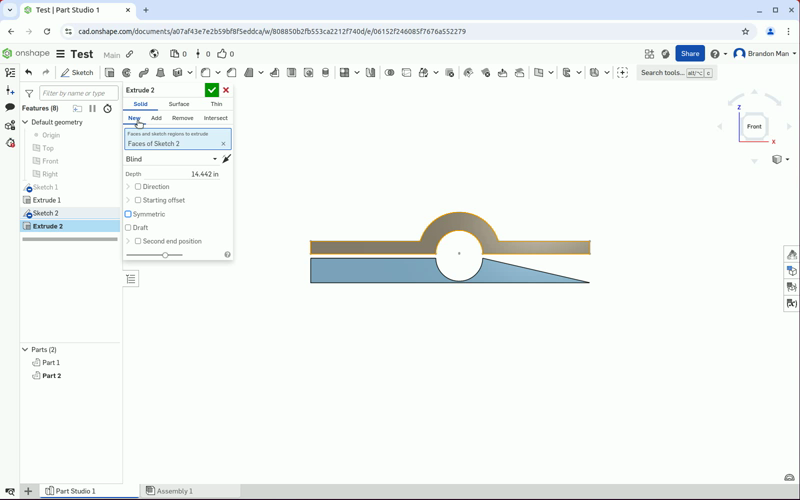
key(space)
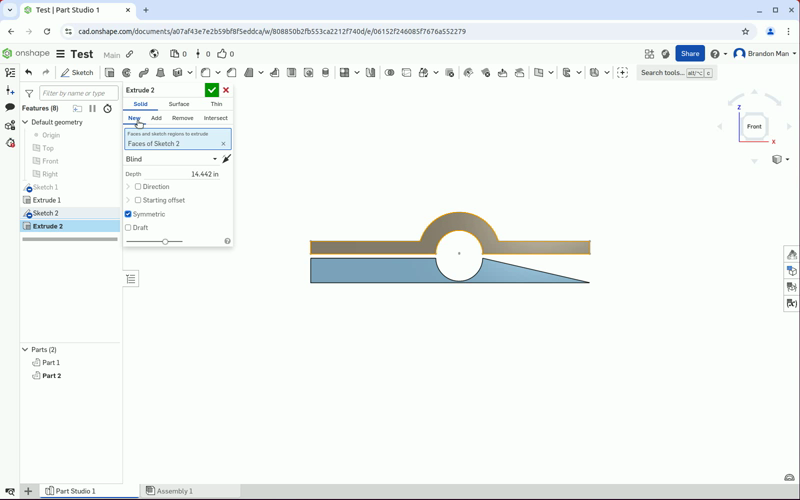
key(enter)
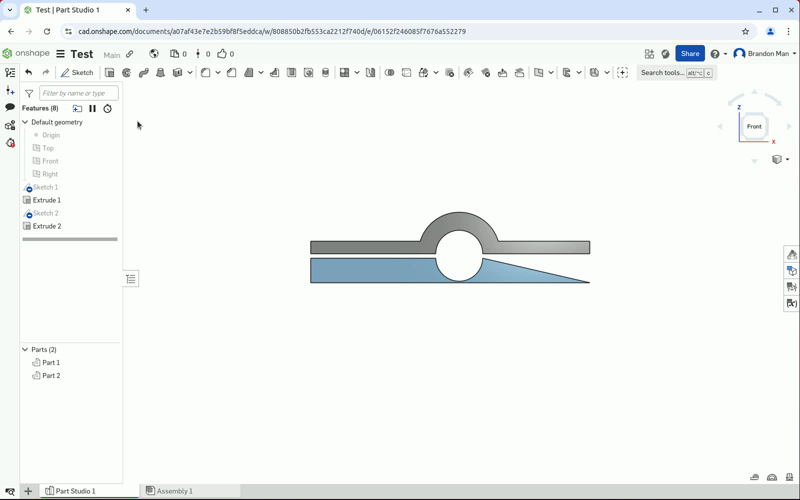
key(shift+h)
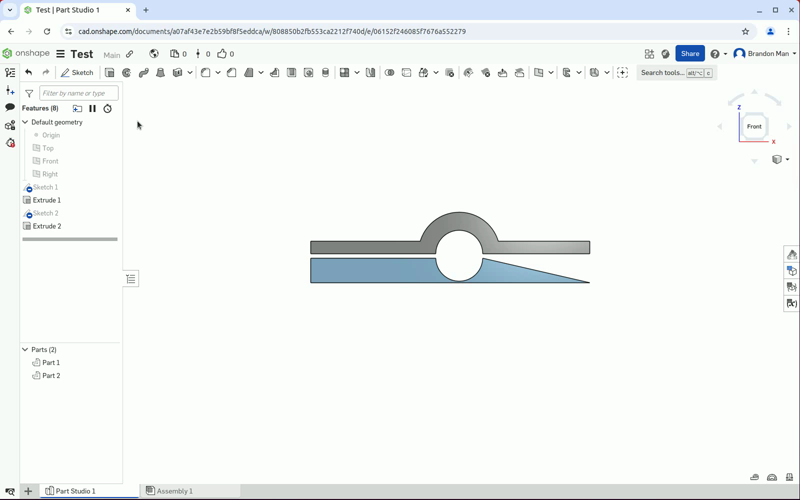
key(shift+h)
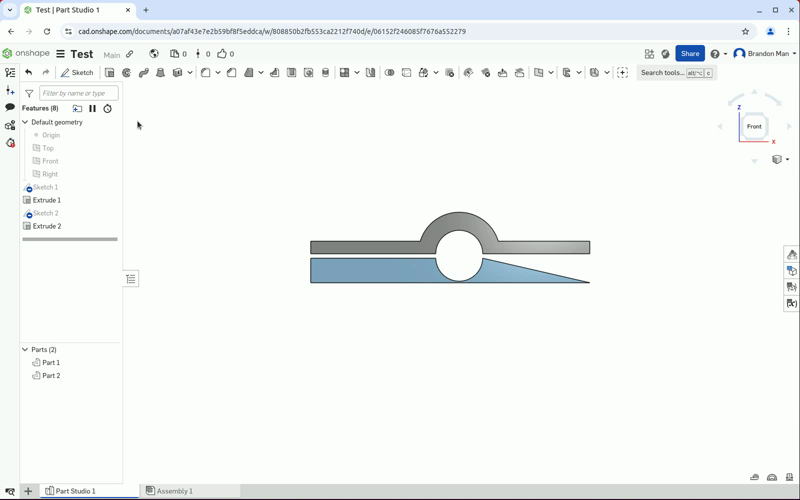
mouse_move(73, 189)
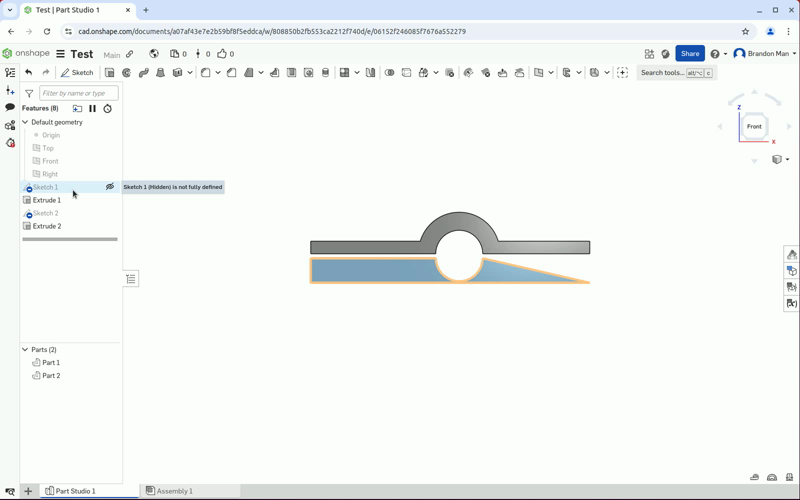
click(73, 189)
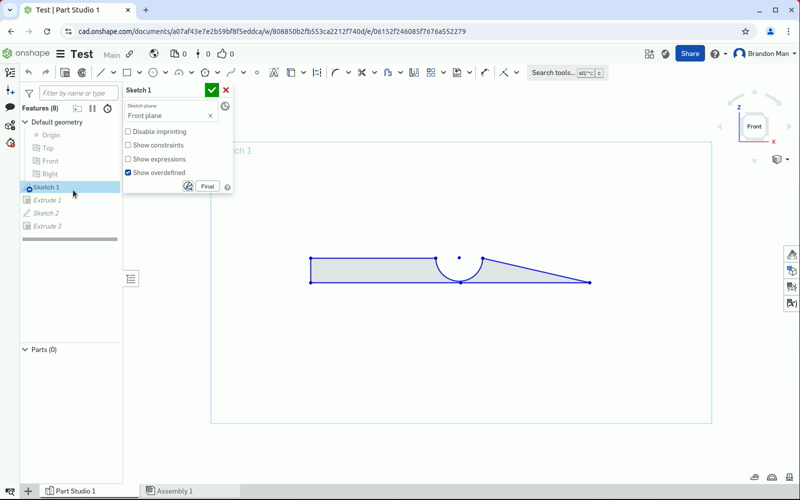
mouse_move(229, 92)
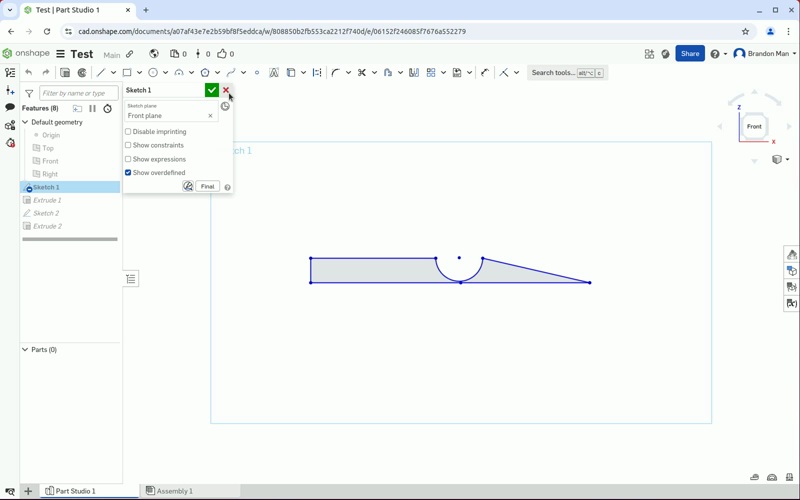
click(229, 92)
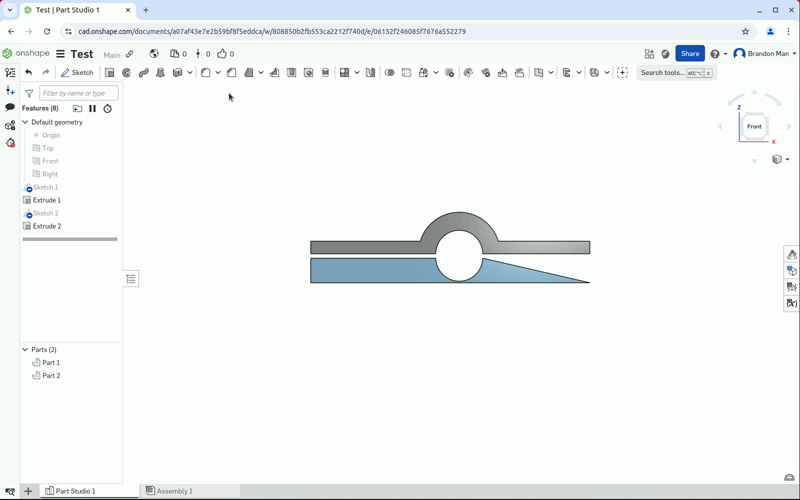
mouse_move(73, 352)
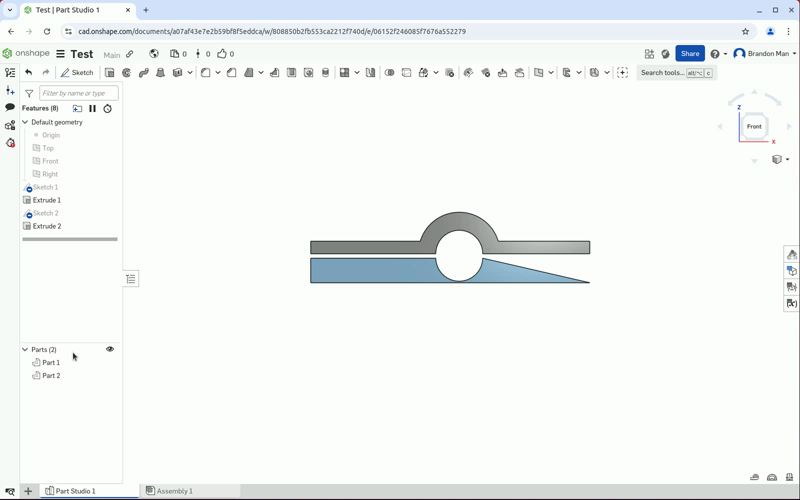
key(y)
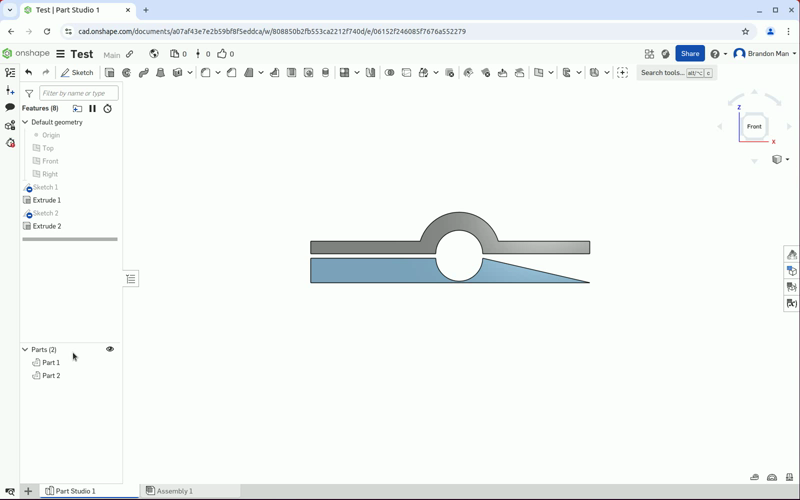
key(shift+p)
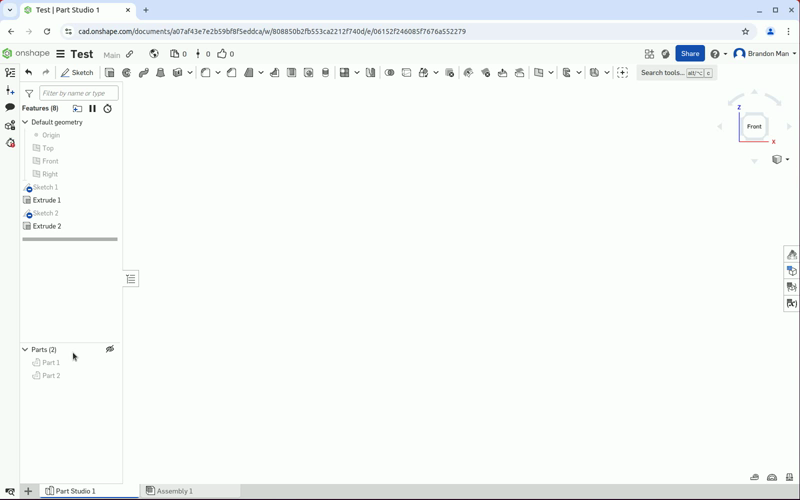
key(space)
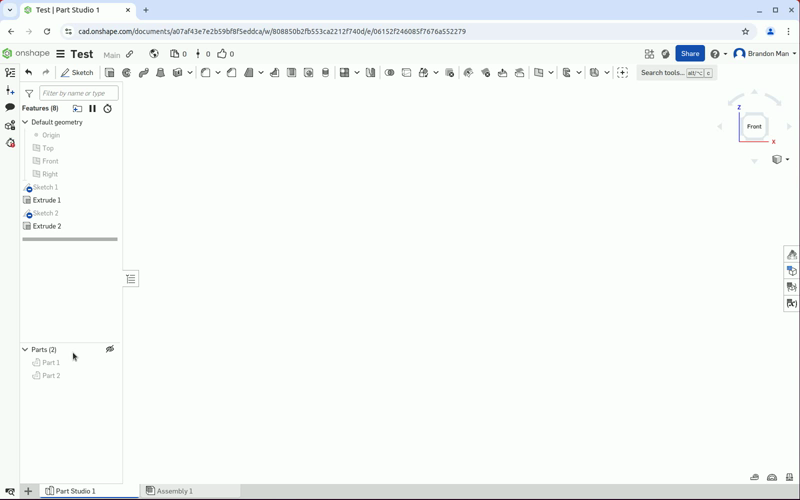
key_down(shift)
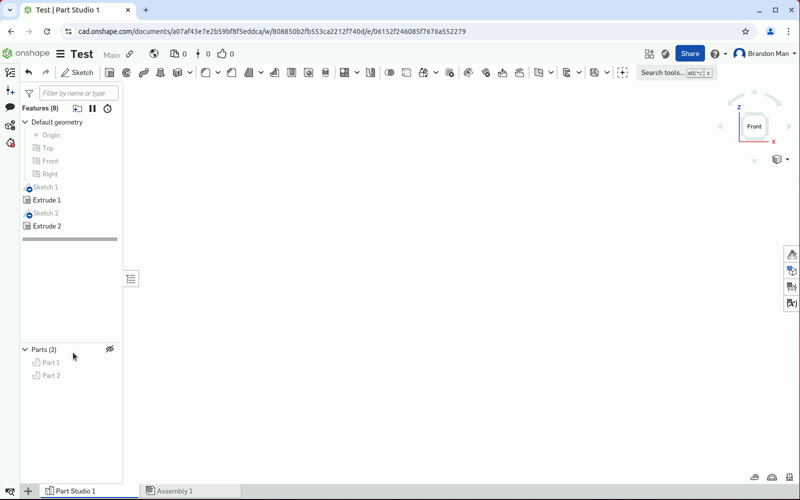
key(down)
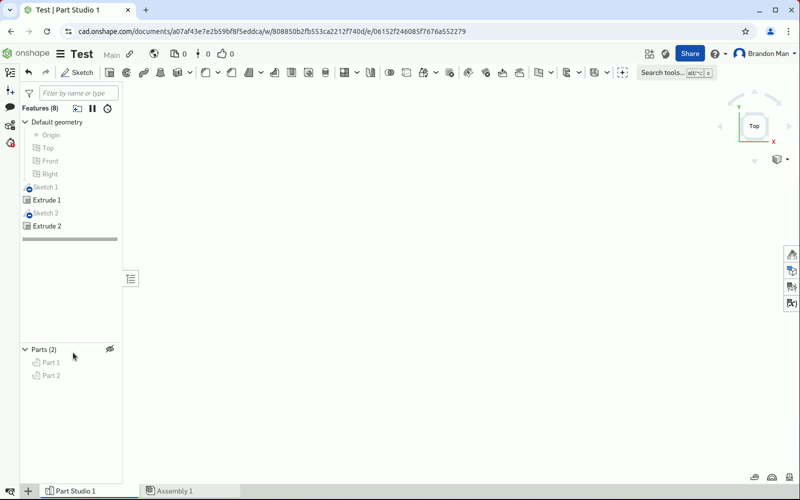
key_up(shift)
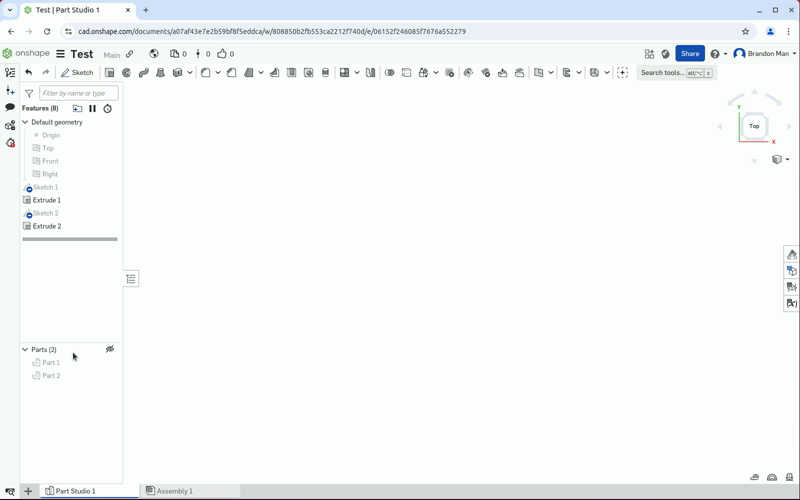
mouse_move(73, 352)
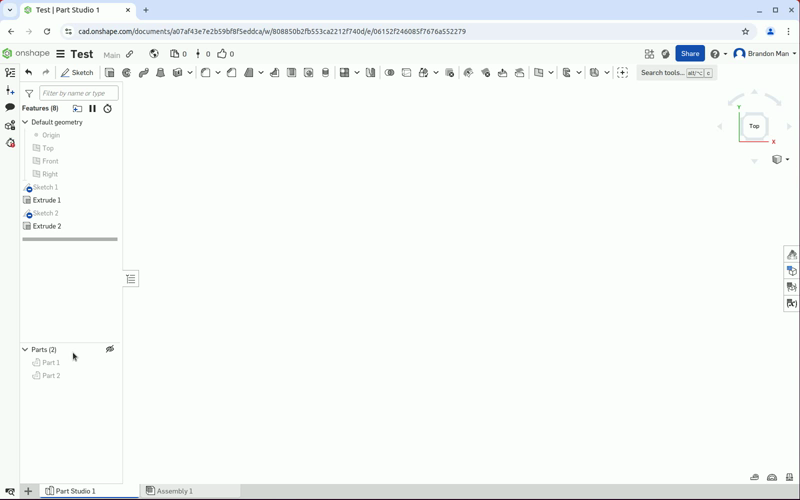
key(shift+y)
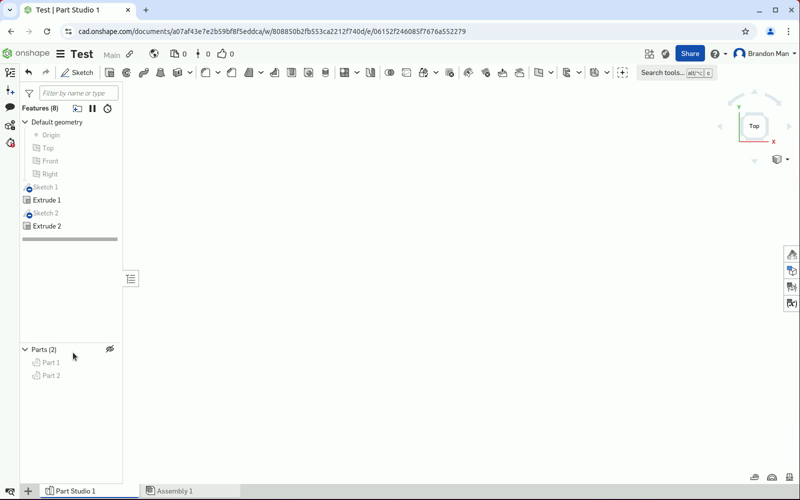
key(shift+s)
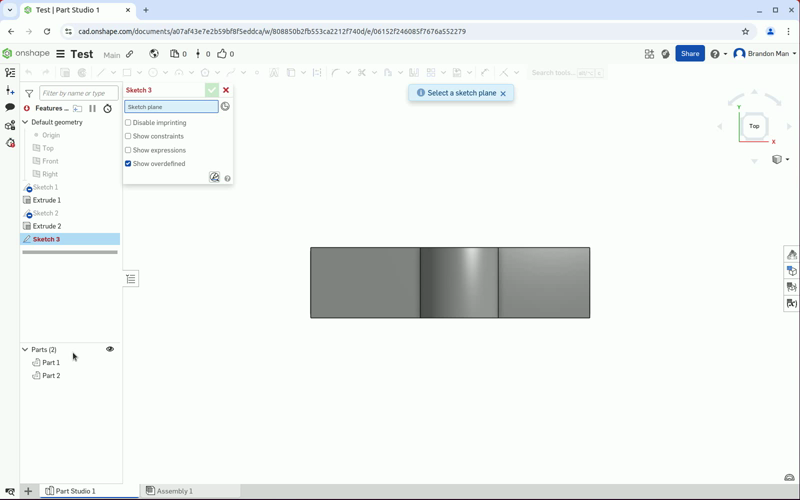
mouse_move(73, 150)
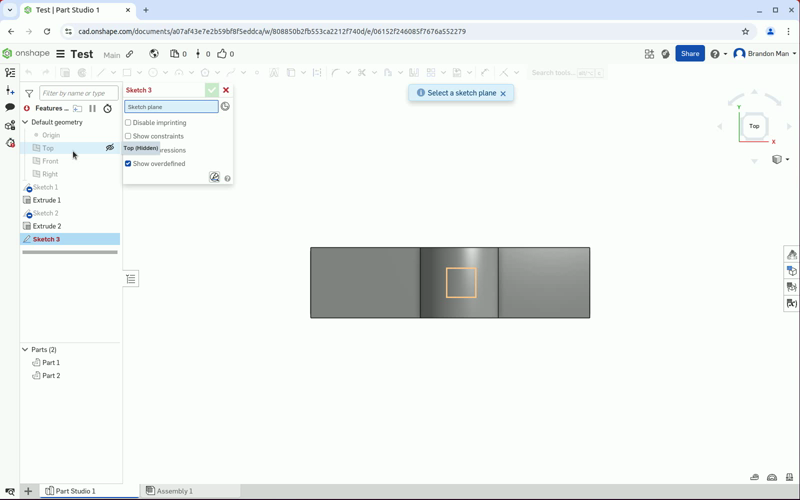
click(73, 150)
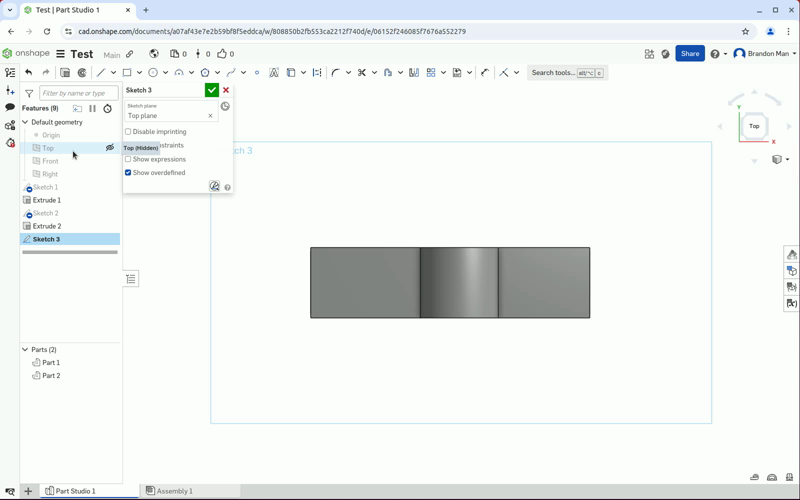
mouse_move(73, 352)
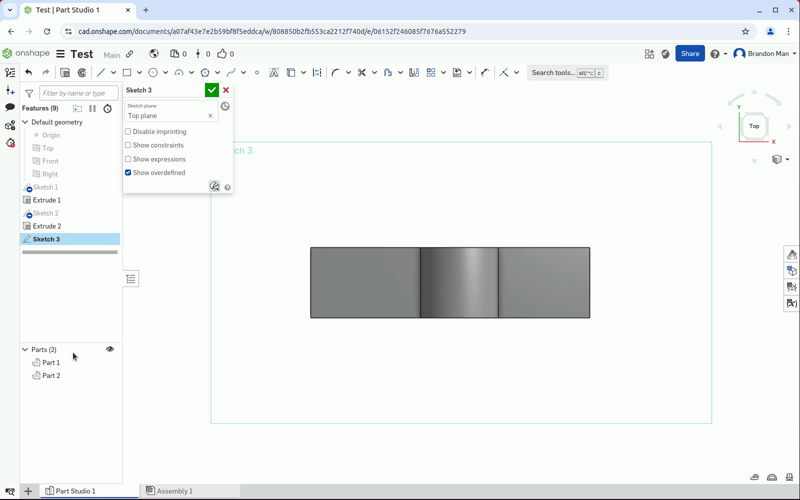
key(y)
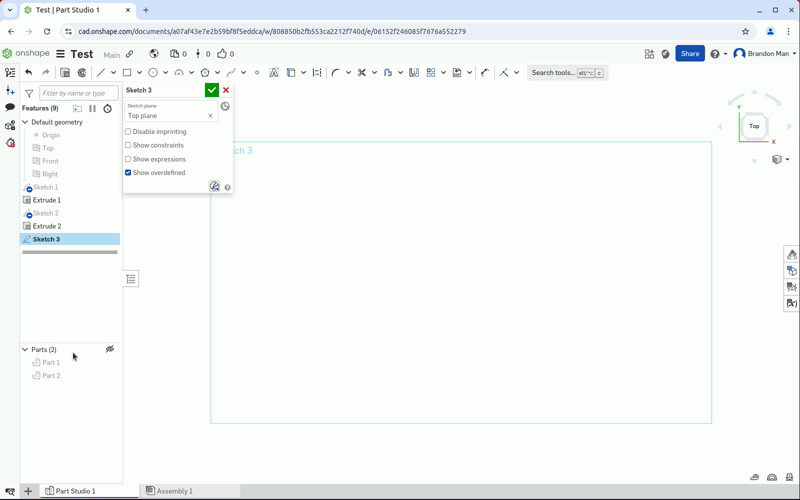
key(l)
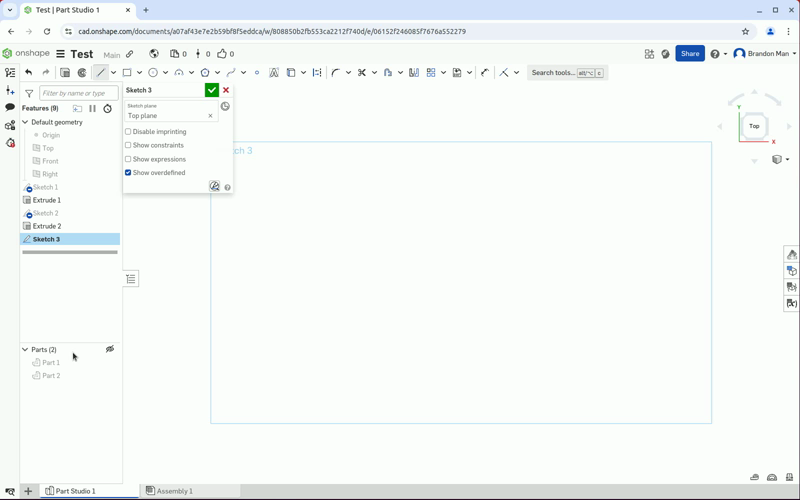
key_down(shift)
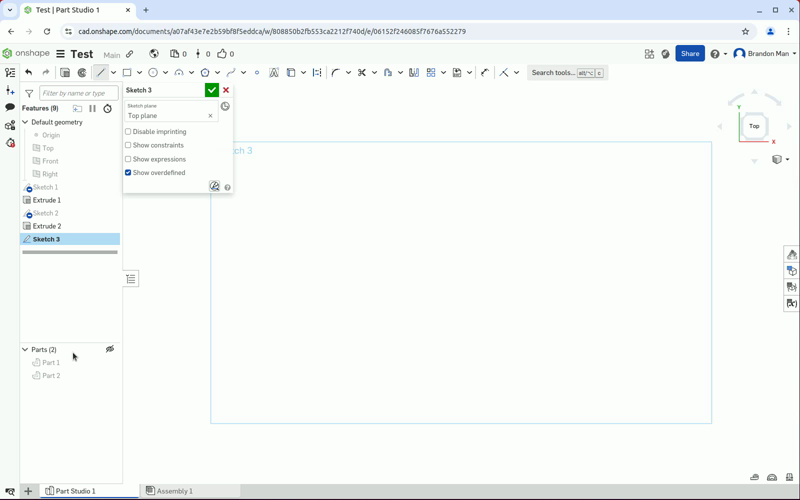
mouse_move(370, 305)
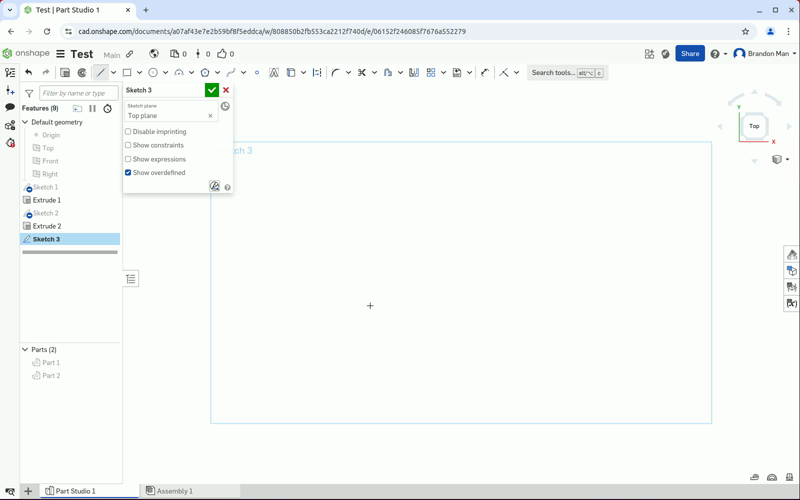
click(370, 305)
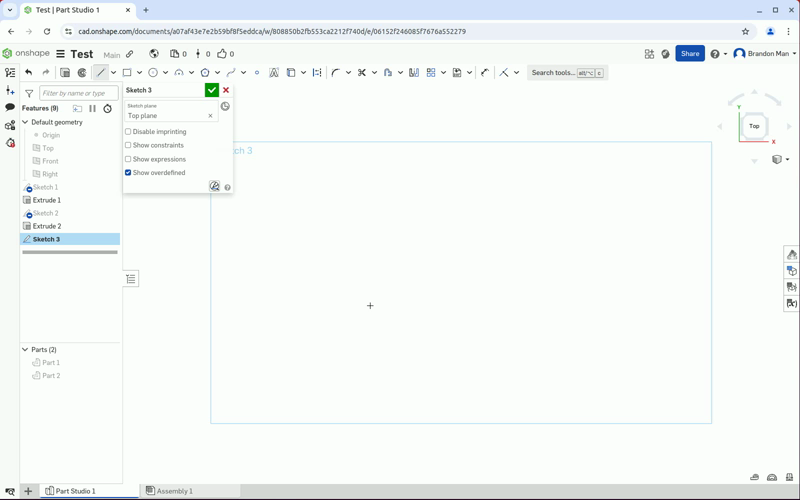
key_up(shift)
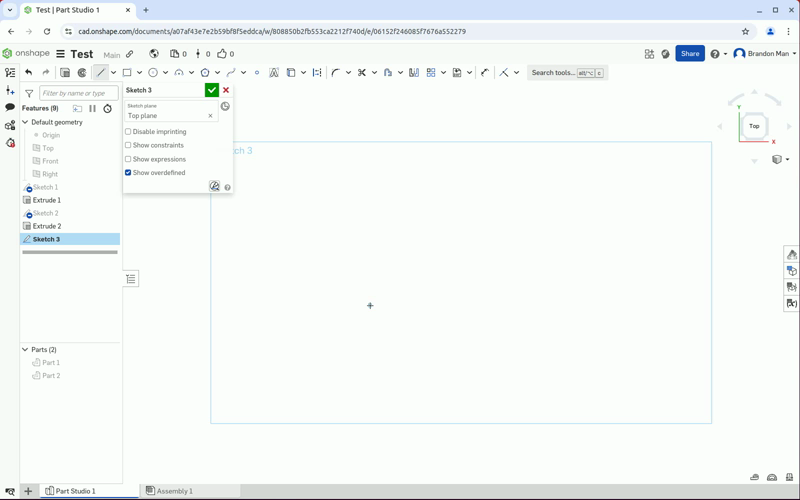
key_down(shift)
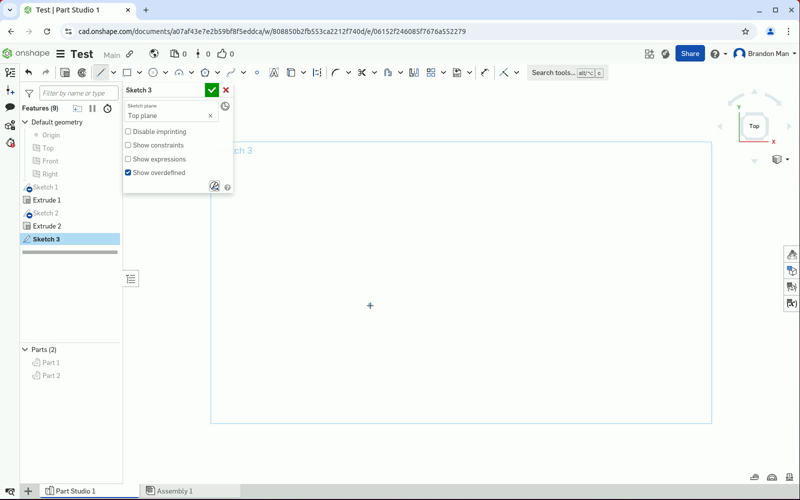
mouse_move(551, 305)
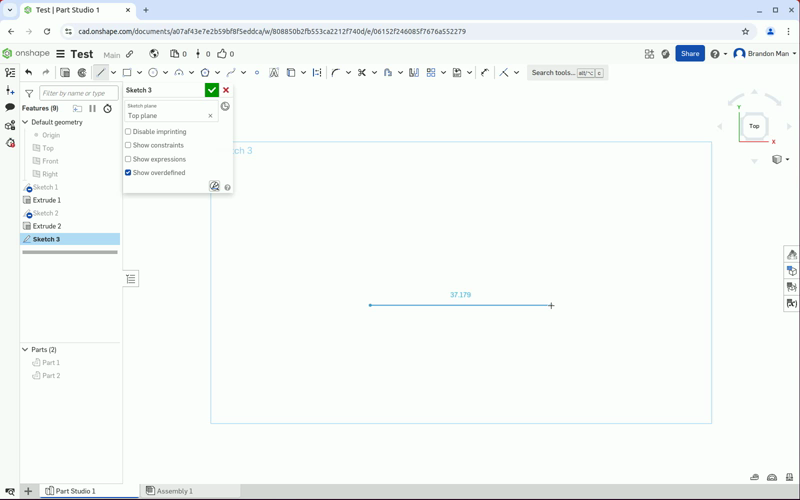
click(551, 305)
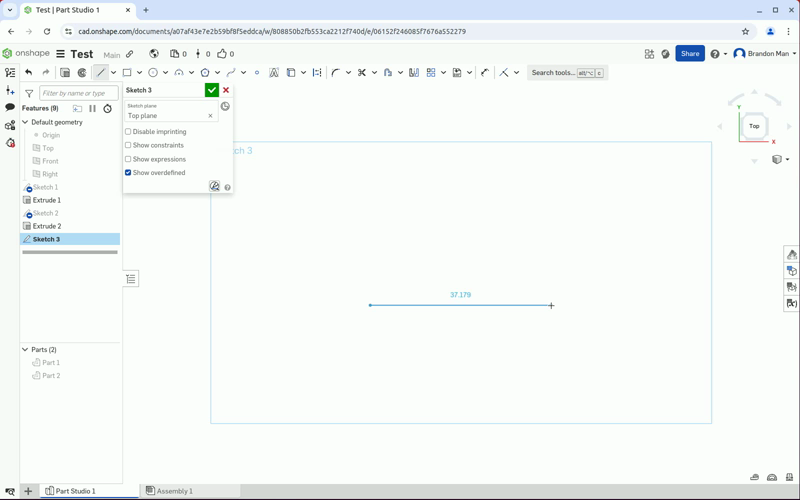
key_up(shift)
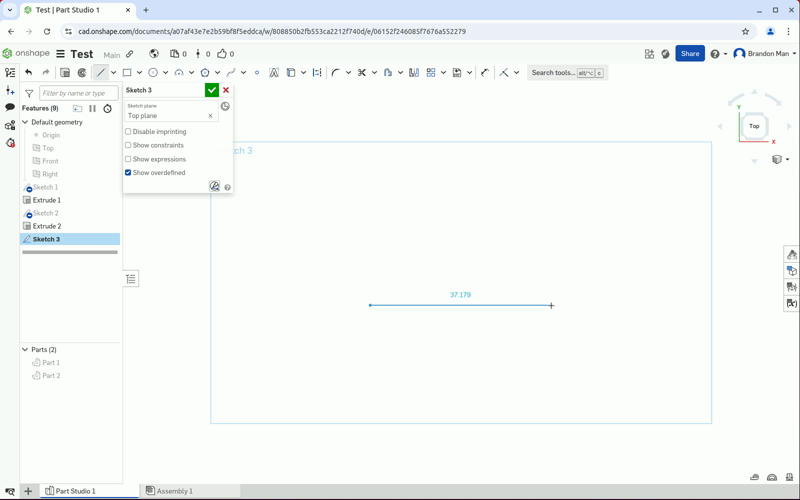
key(esc)
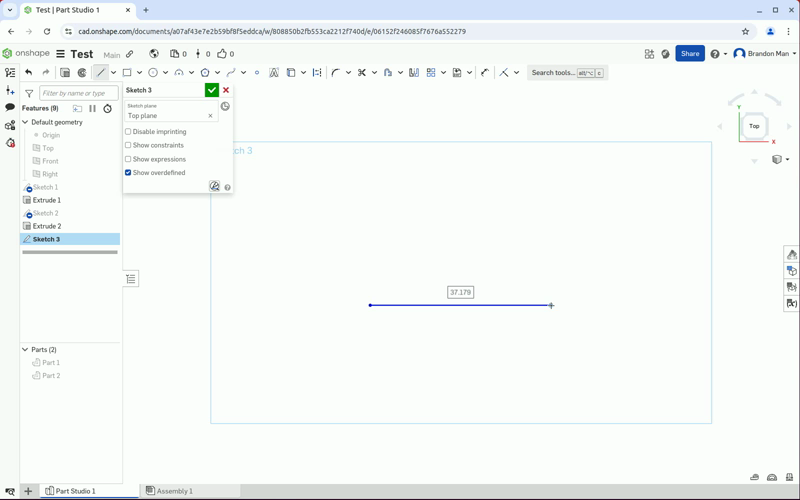
key(a)
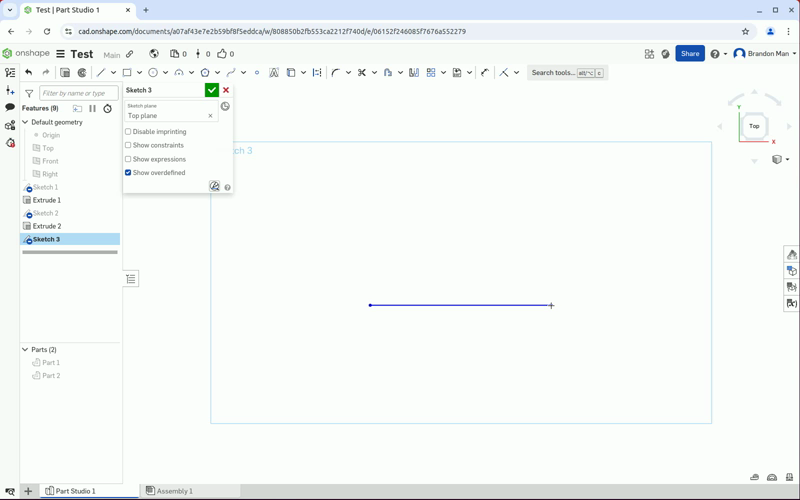
mouse_move(551, 305)
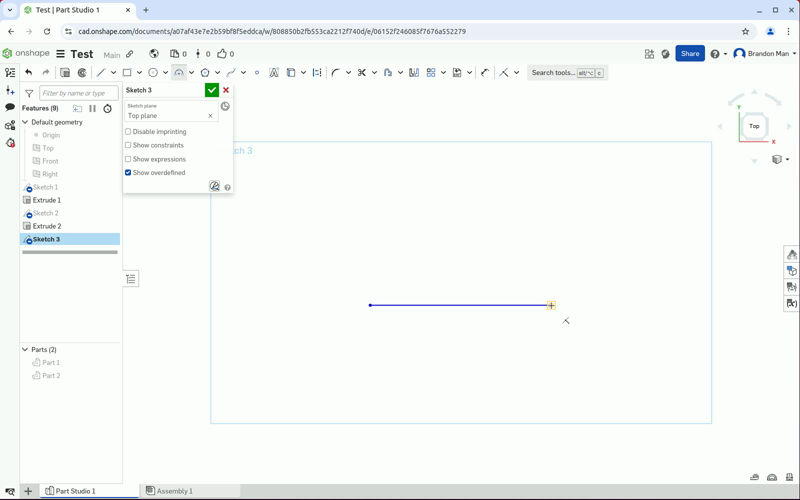
click(551, 305)
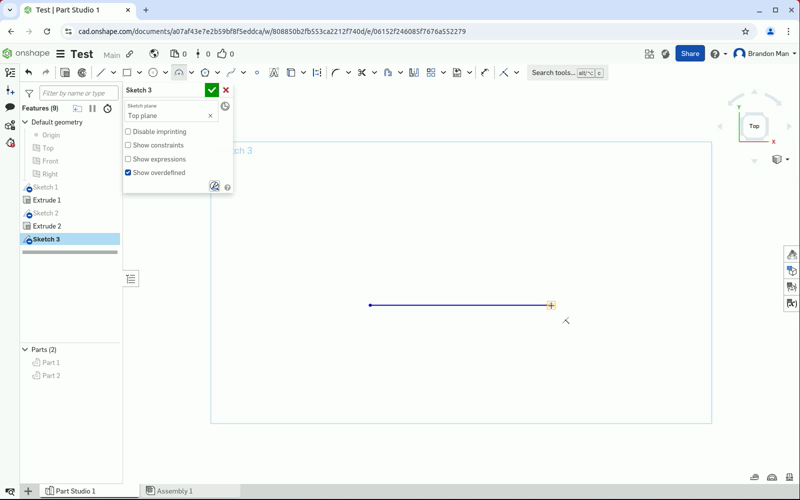
key_down(shift)
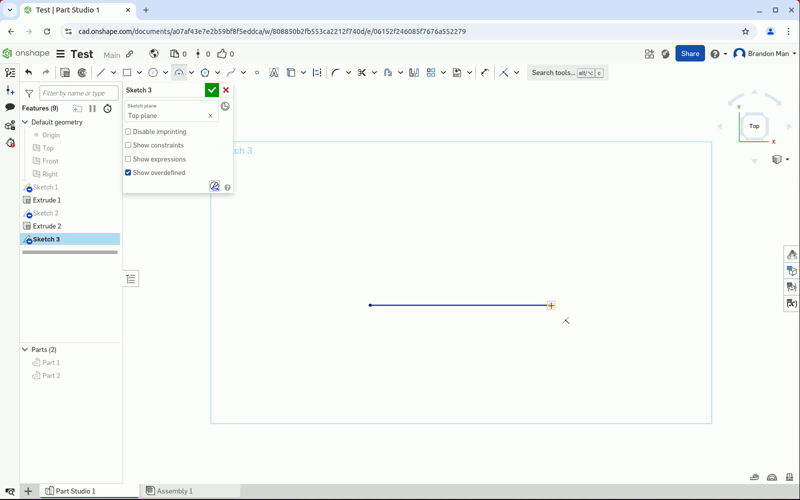
mouse_move(551, 262)
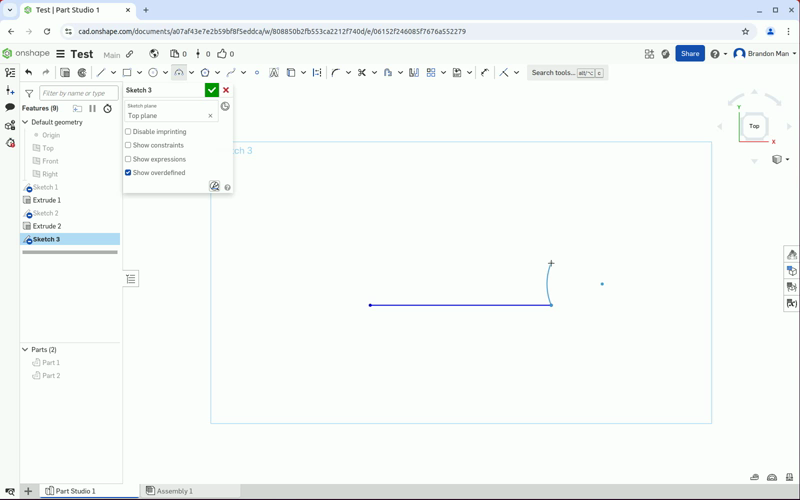
click(551, 262)
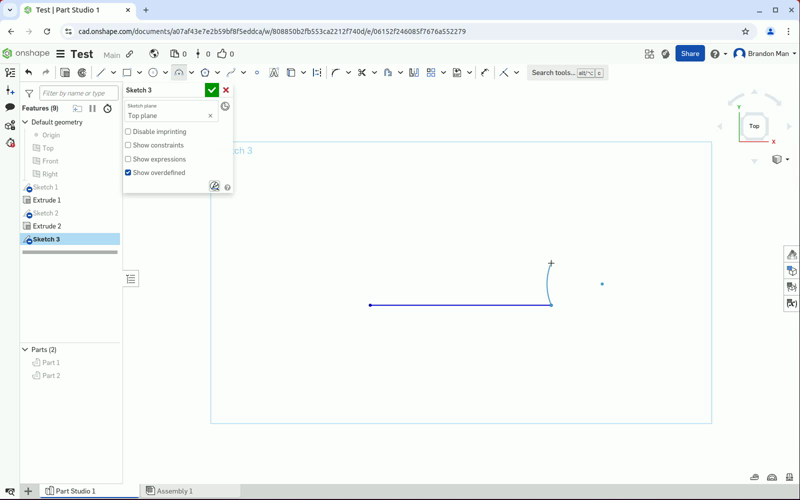
mouse_move(572, 283)
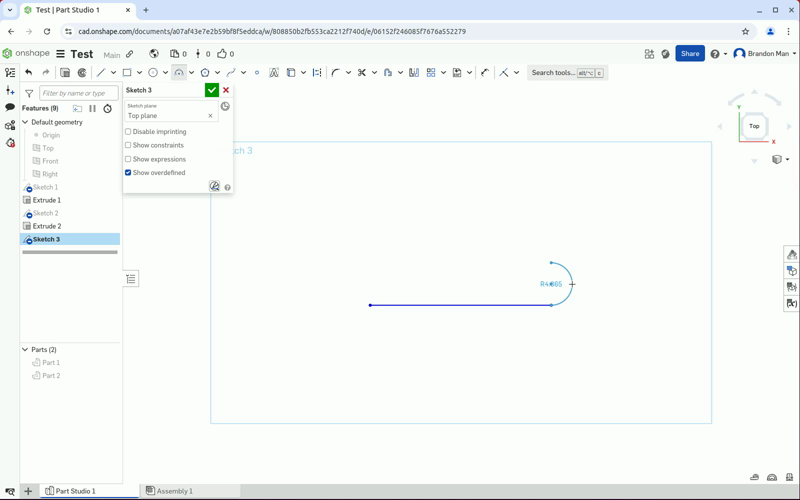
click(572, 283)
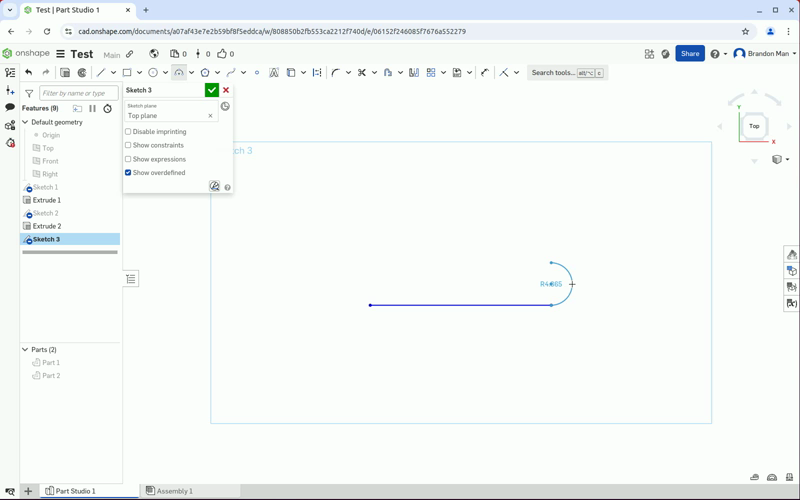
key_up(shift)
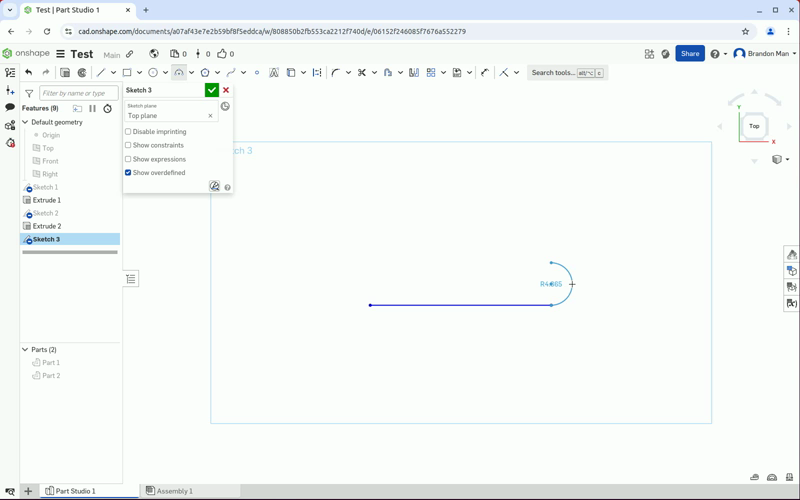
key(esc)
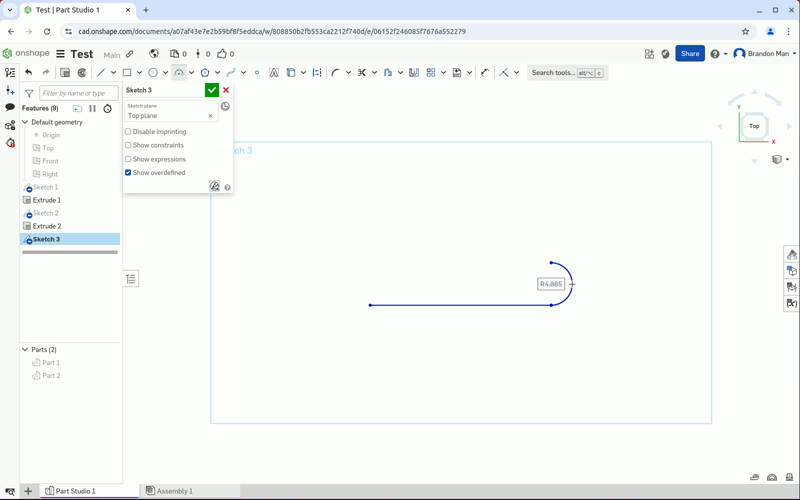
key(l)
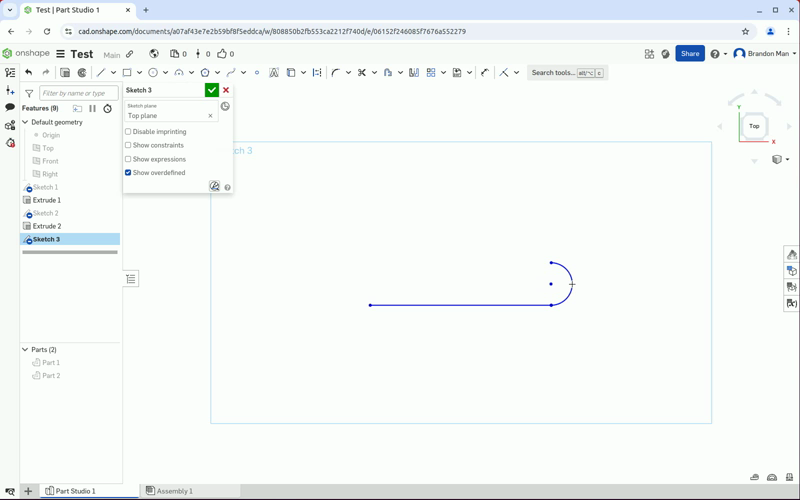
mouse_move(551, 262)
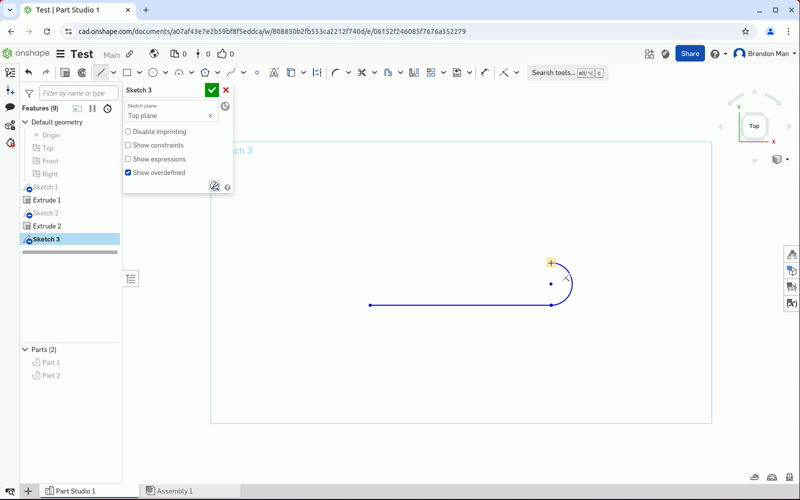
click(551, 262)
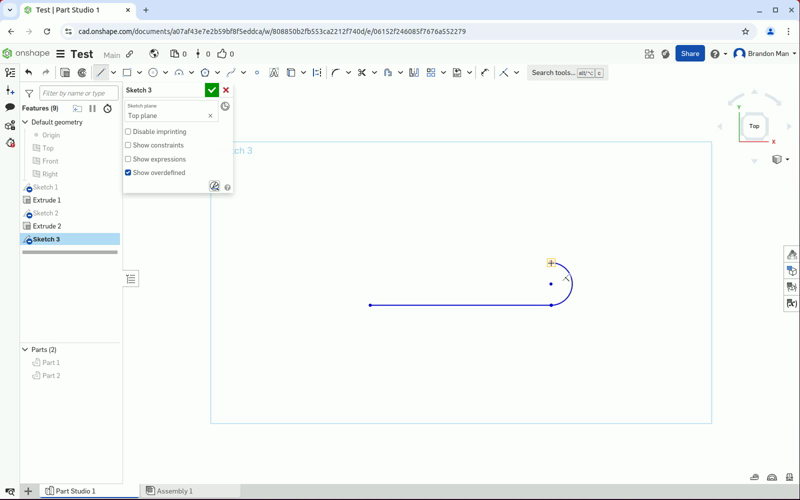
key_down(shift)
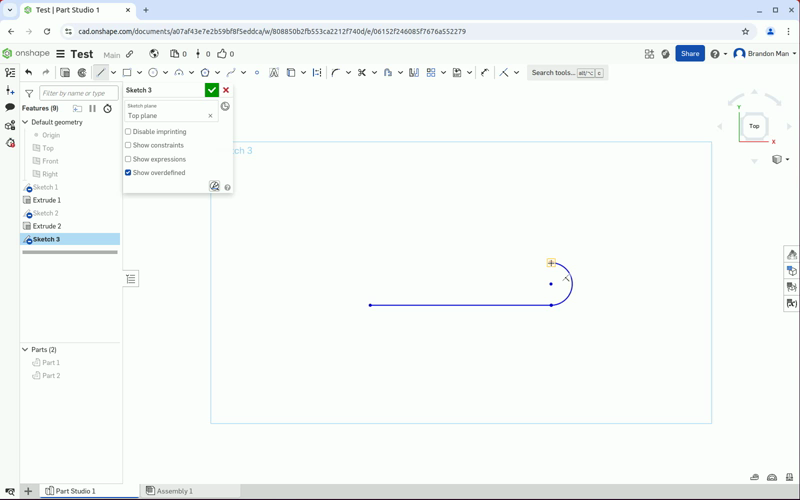
mouse_move(370, 262)
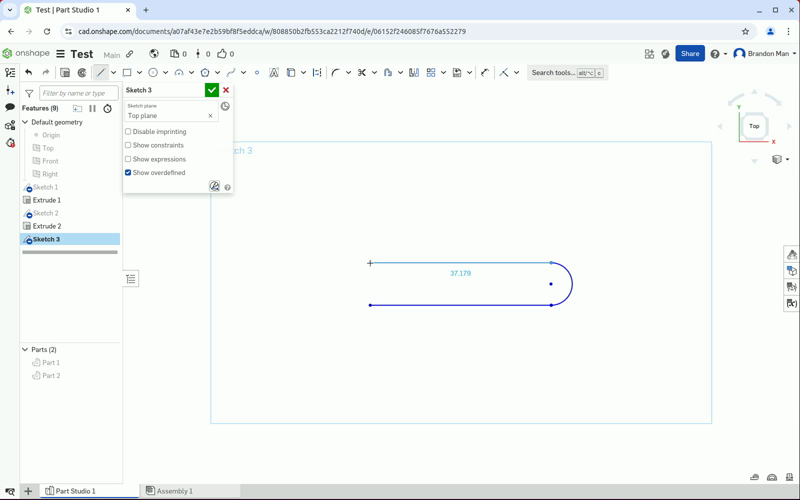
click(370, 262)
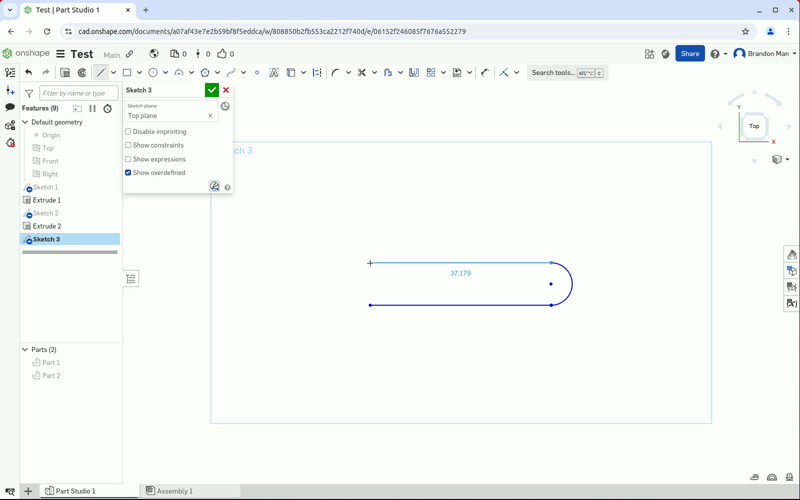
key_up(shift)
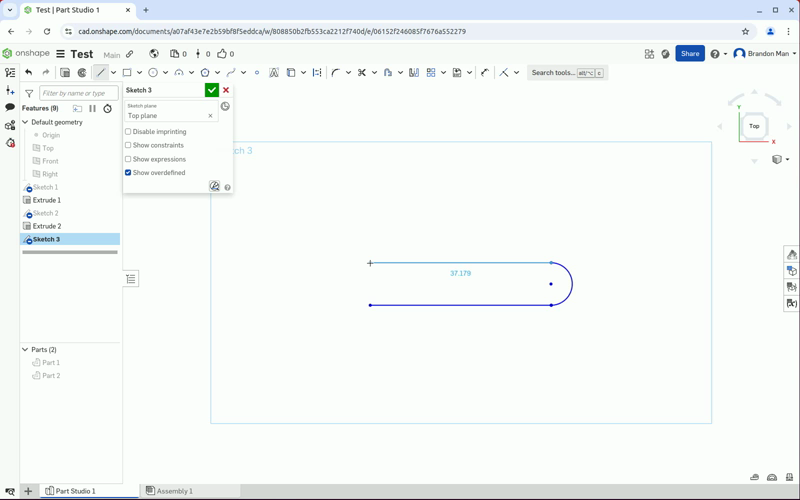
key(esc)
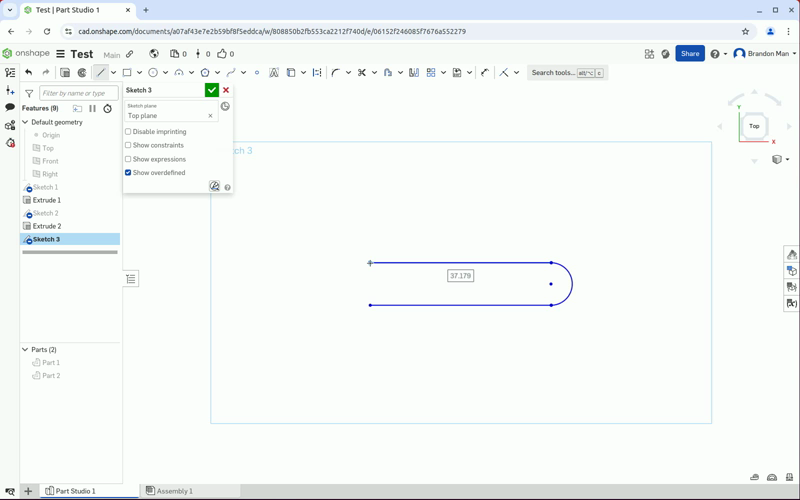
key(a)
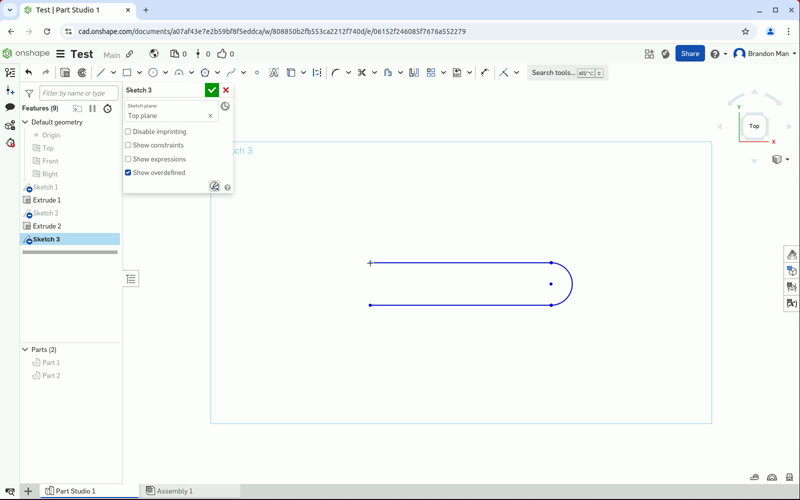
mouse_move(370, 262)
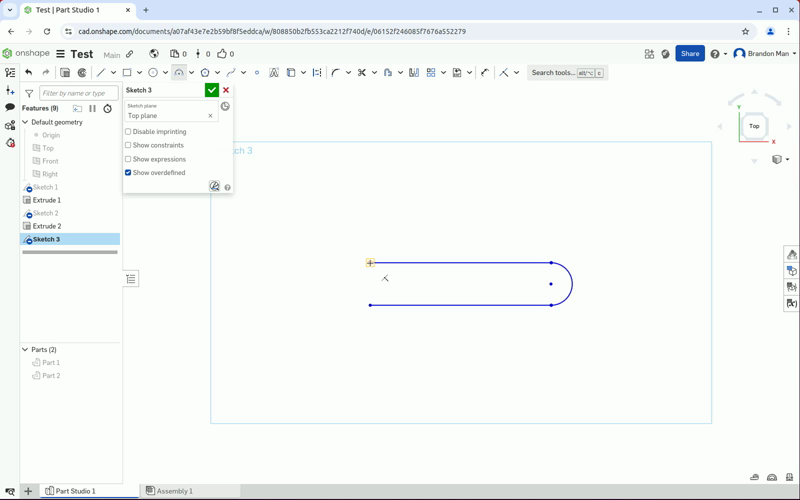
click(370, 262)
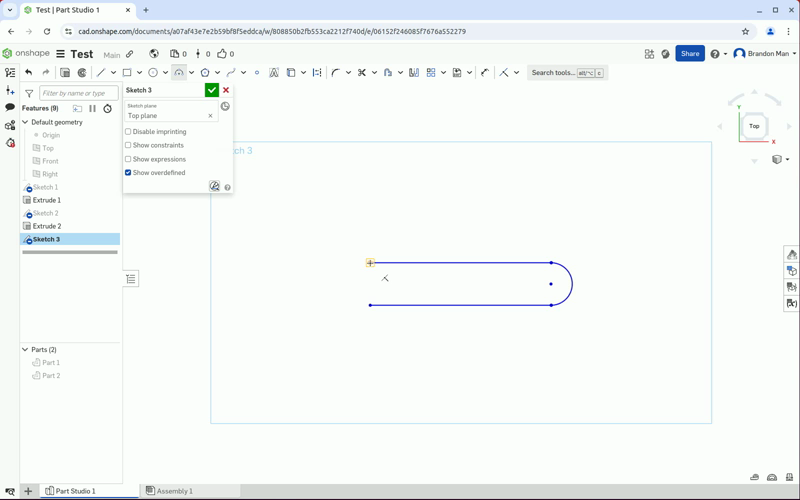
mouse_move(370, 305)
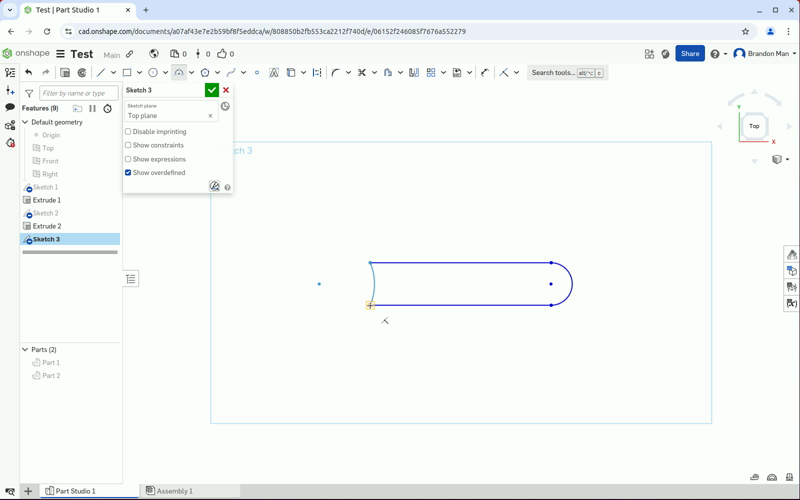
click(370, 305)
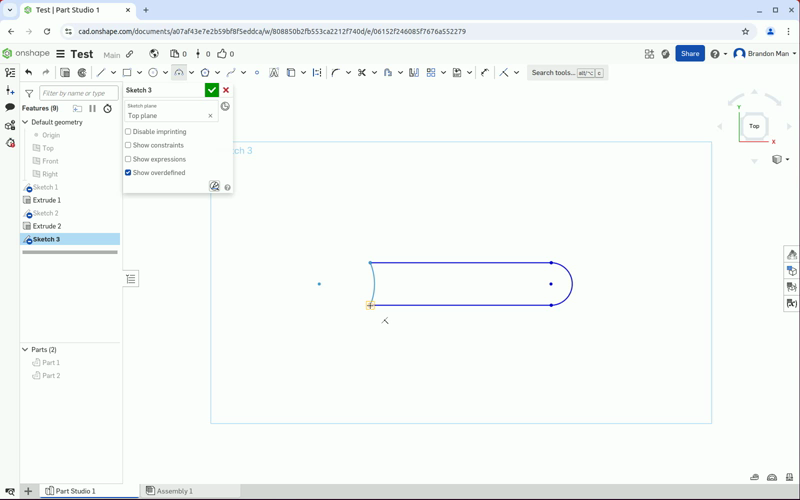
key_down(shift)
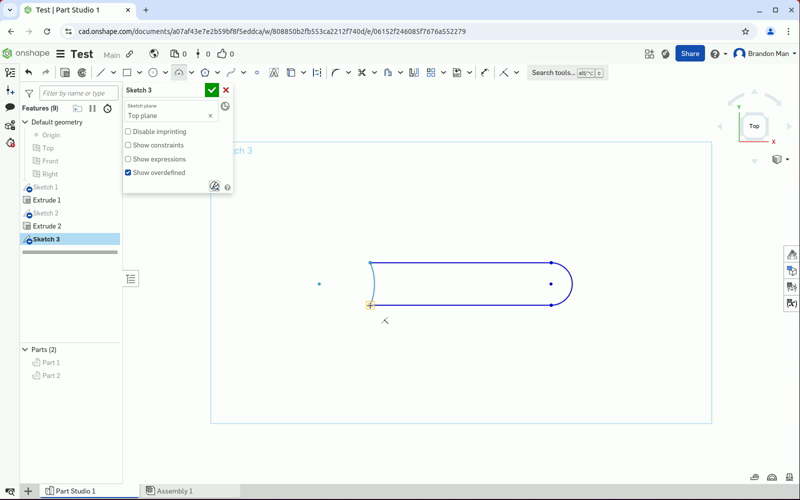
mouse_move(349, 283)
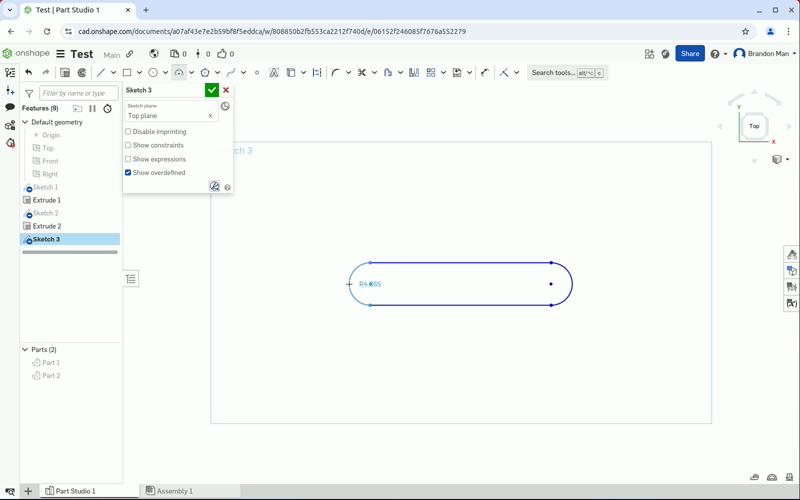
click(349, 283)
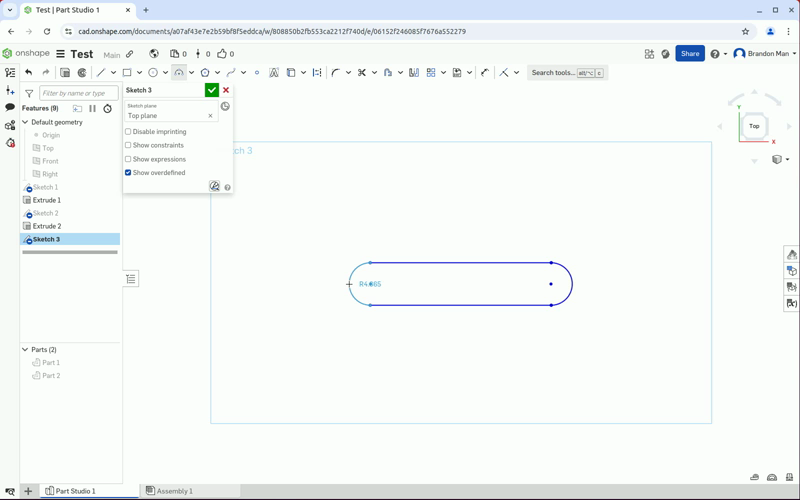
key_up(shift)
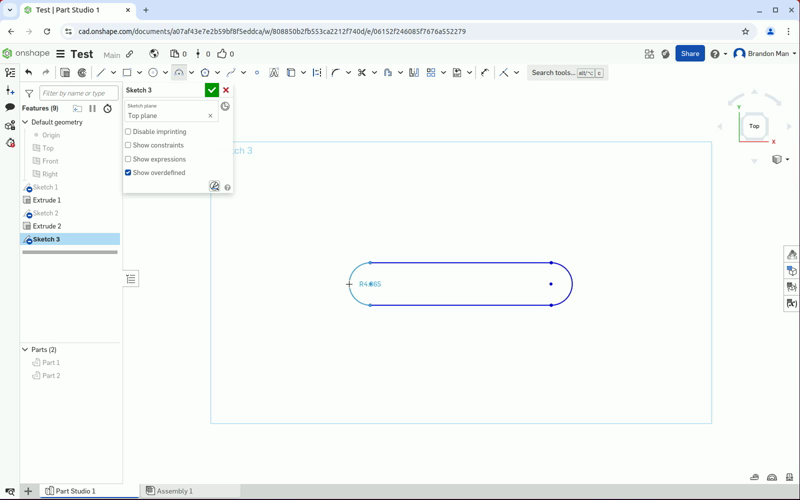
key(esc)
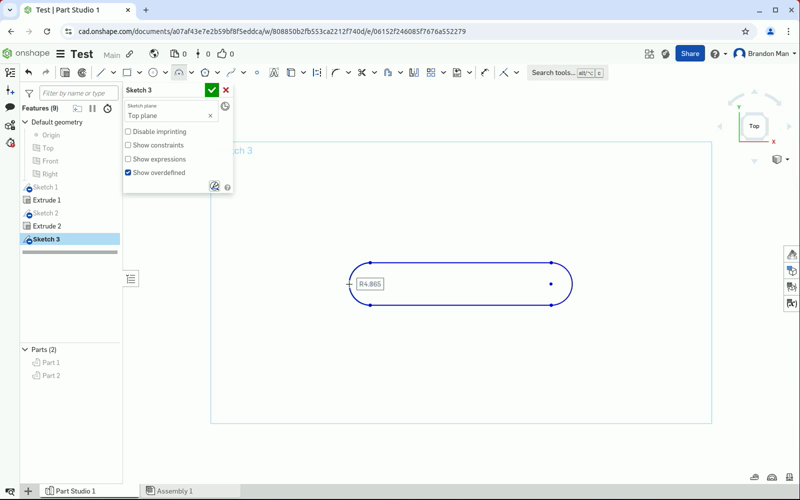
key(c)
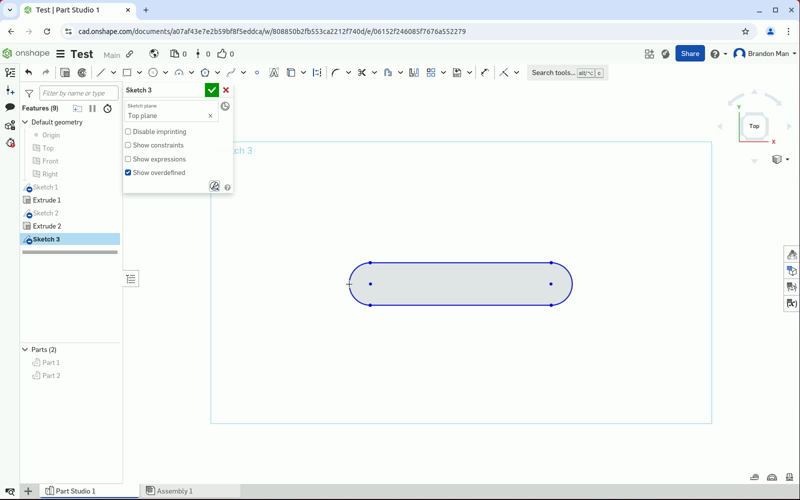
key_down(shift)
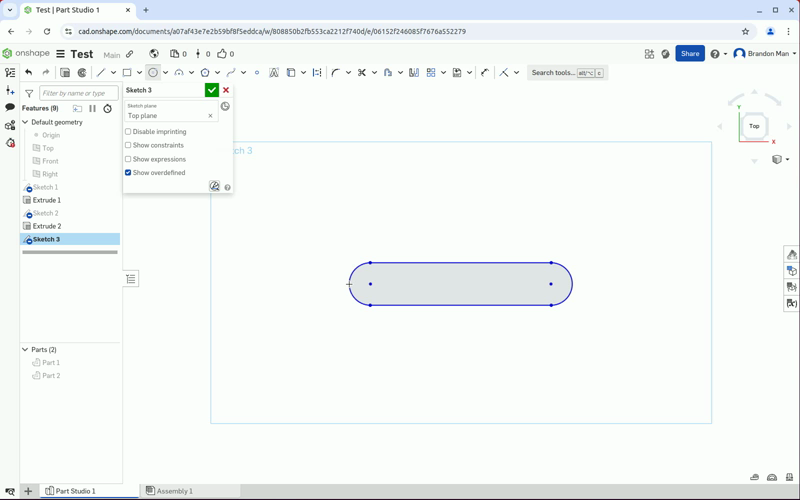
mouse_move(370, 283)
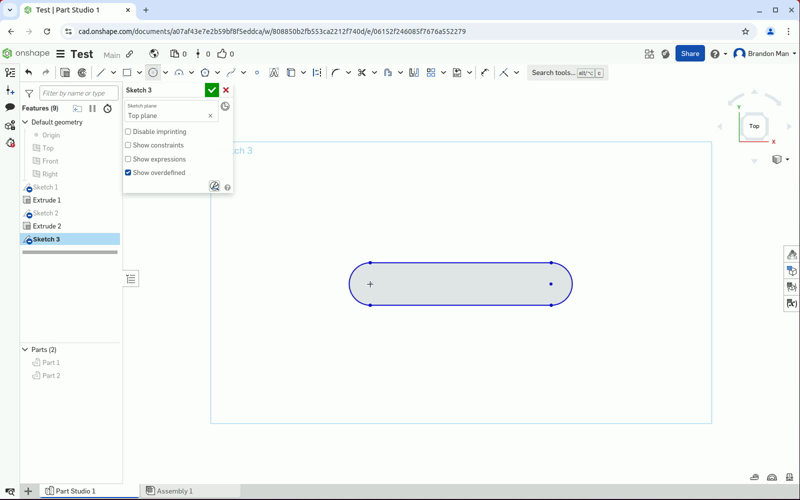
click(370, 283)
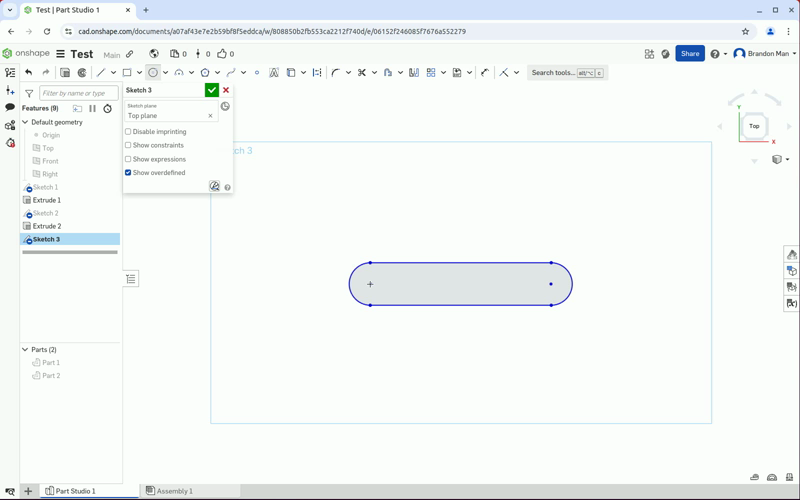
key_up(shift)
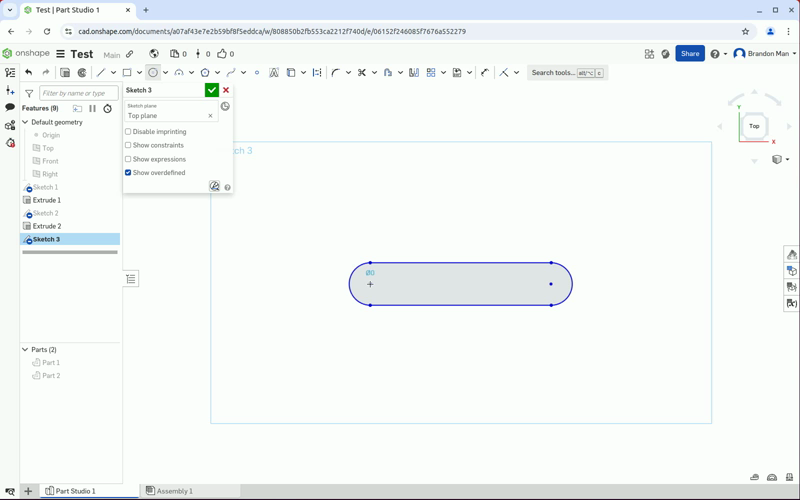
mouse_move(378, 283)
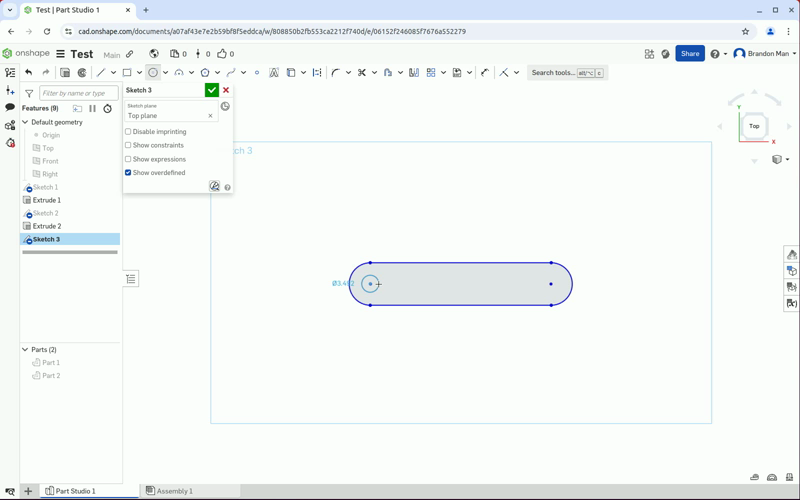
click(378, 283)
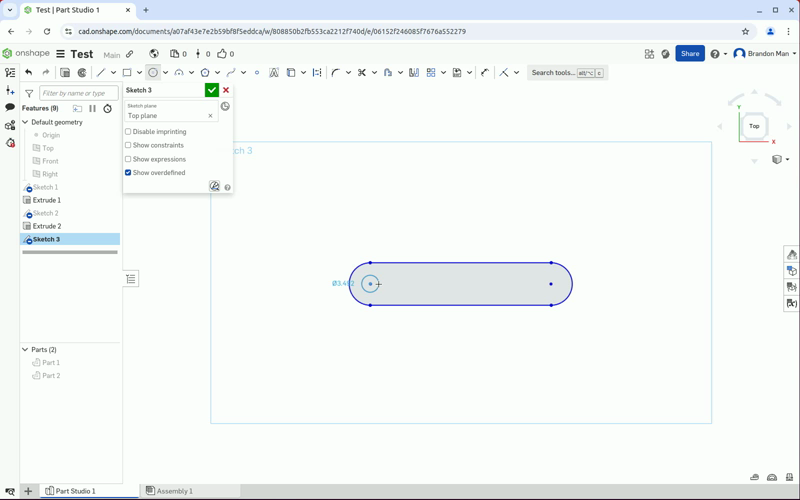
key(esc)
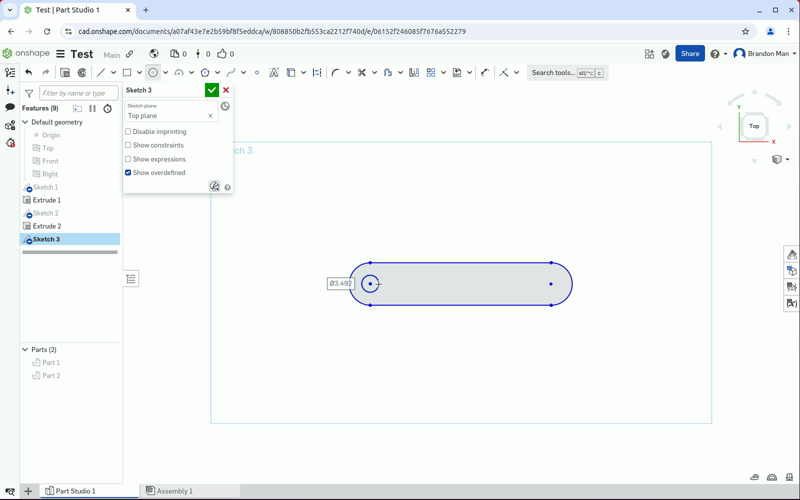
key(c)
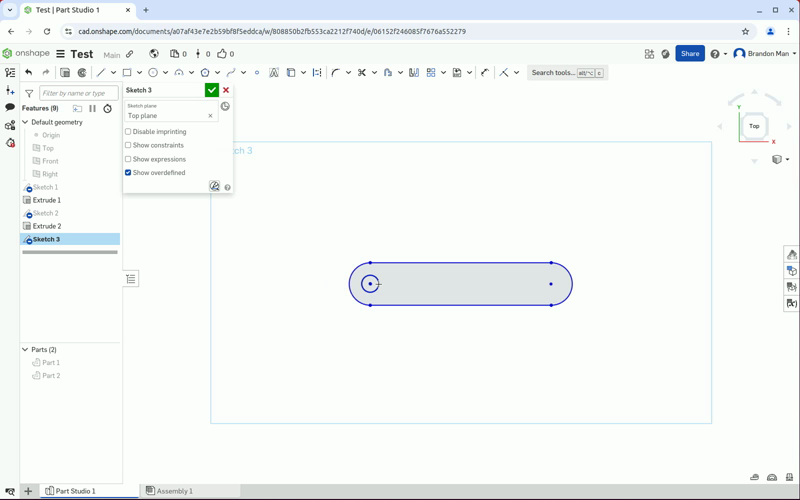
key_down(shift)
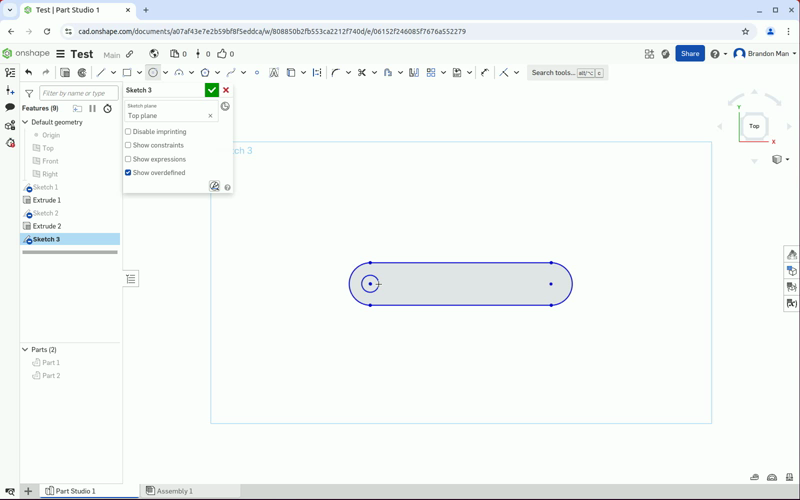
mouse_move(551, 283)
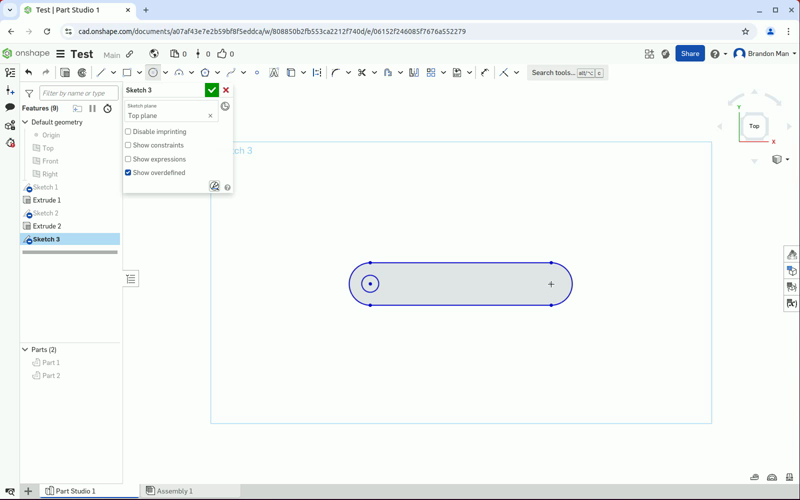
click(551, 283)
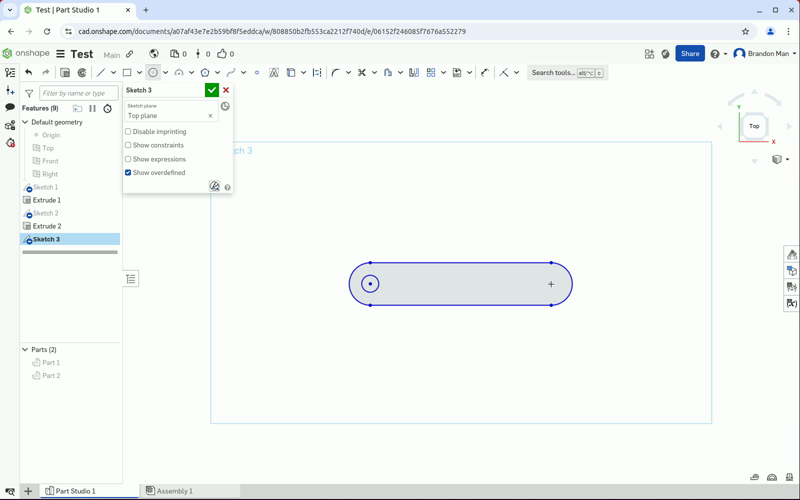
key_up(shift)
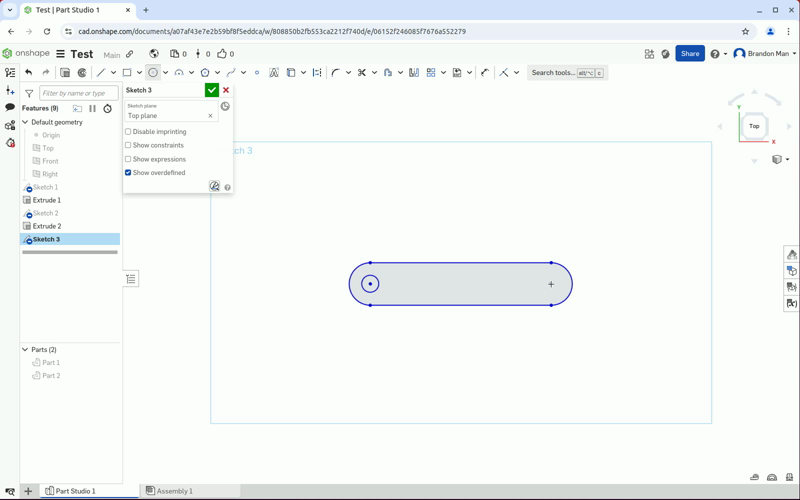
mouse_move(559, 283)
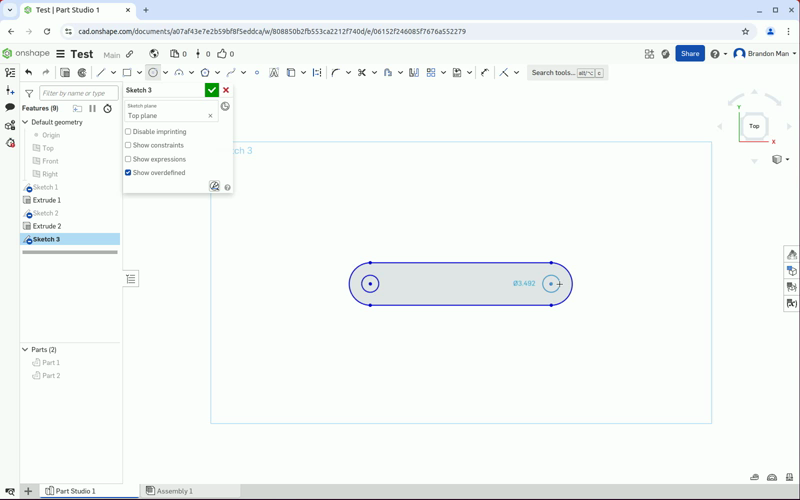
click(559, 283)
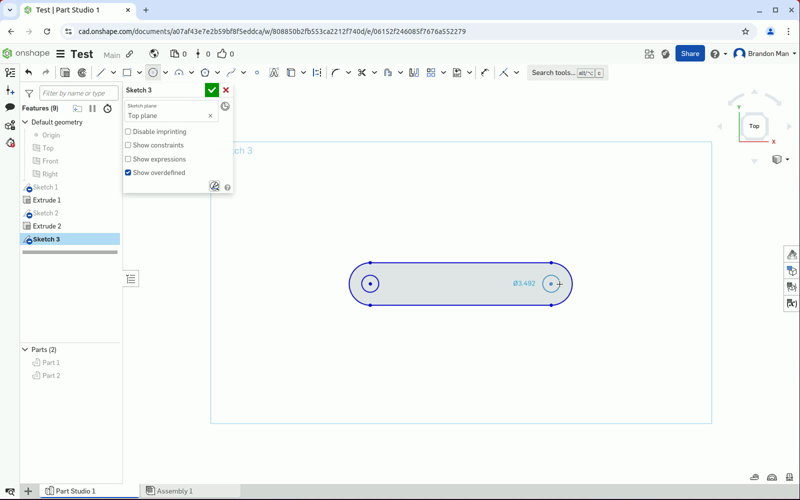
key(esc)
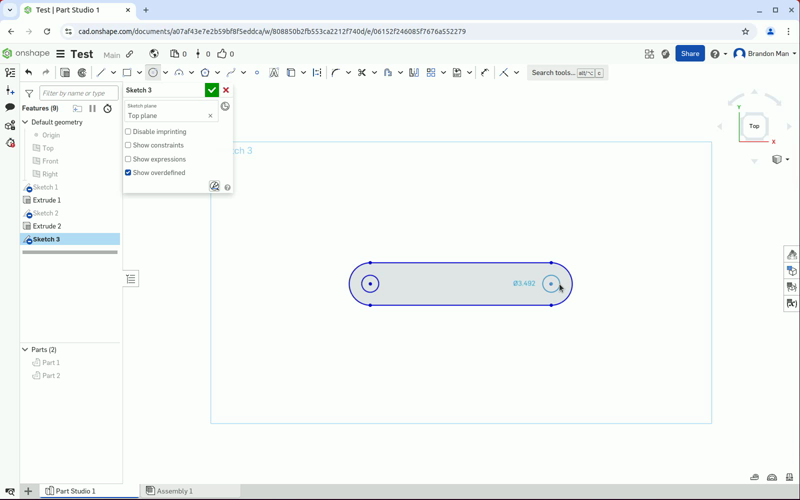
mouse_move(420, 280)
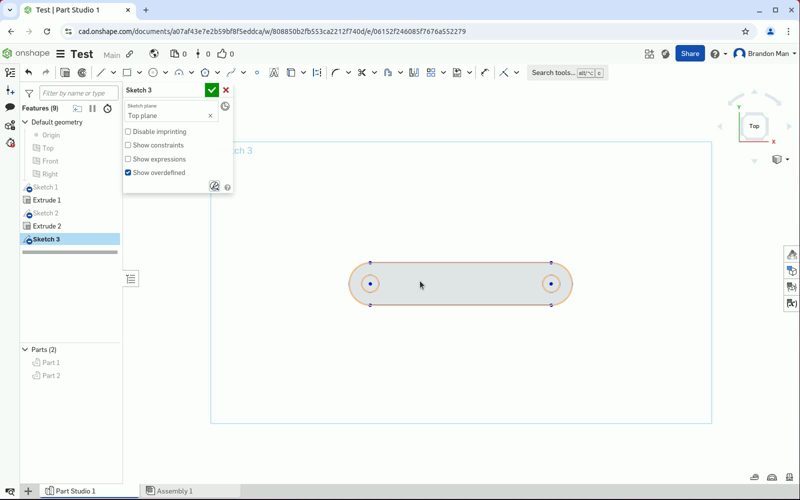
click(420, 280)
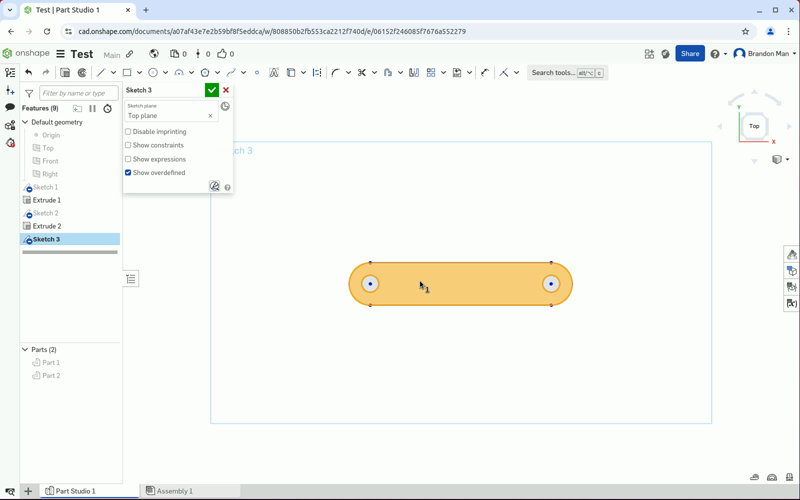
mouse_move(73, 352)
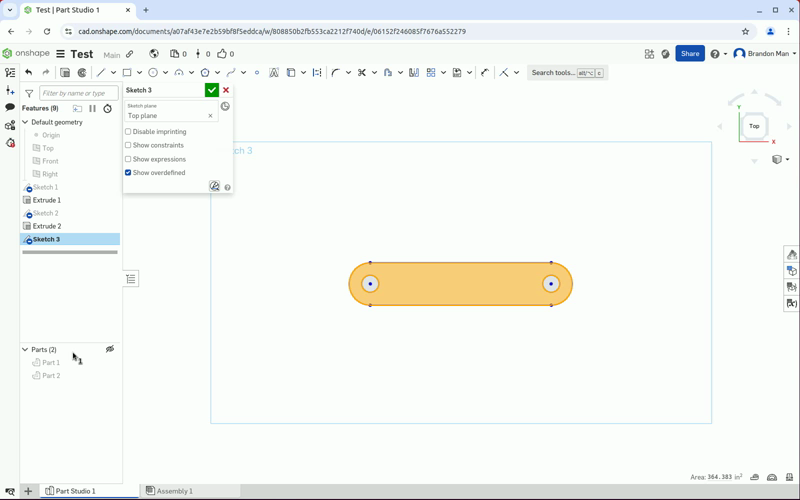
key(shift+y)
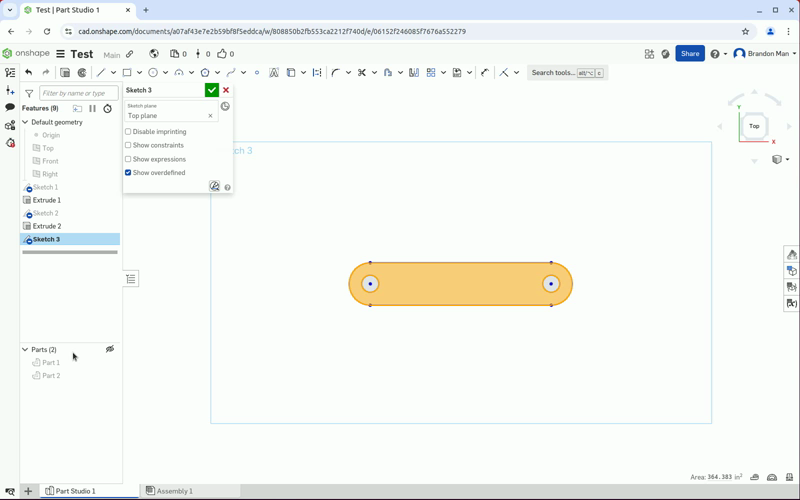
key(shift+e)
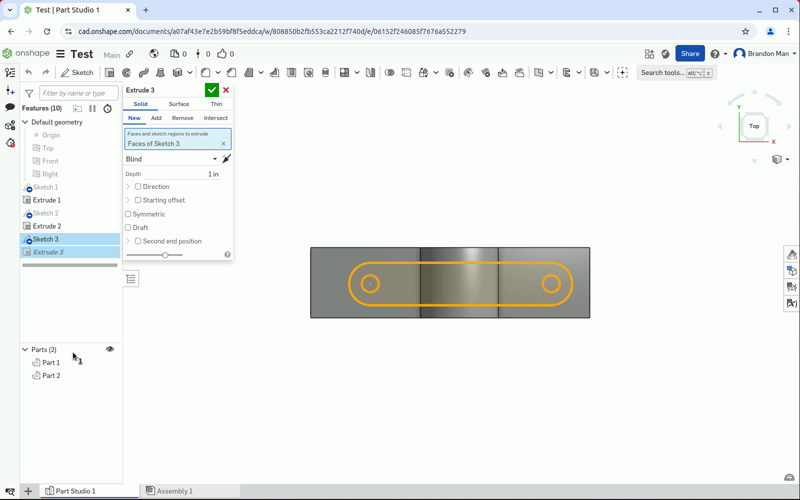
mouse_move(143, 106)
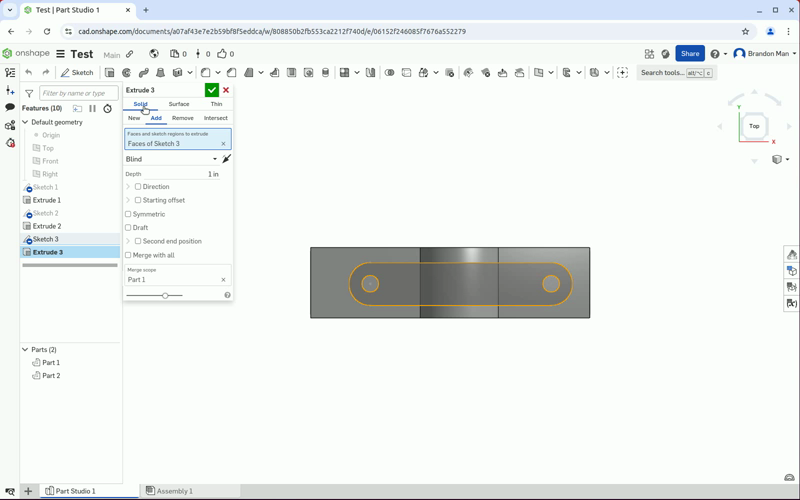
click(143, 106)
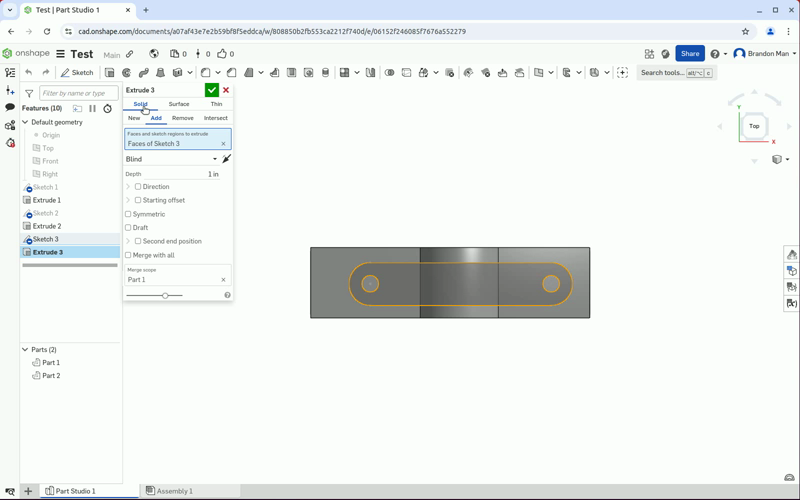
mouse_move(219, 120)
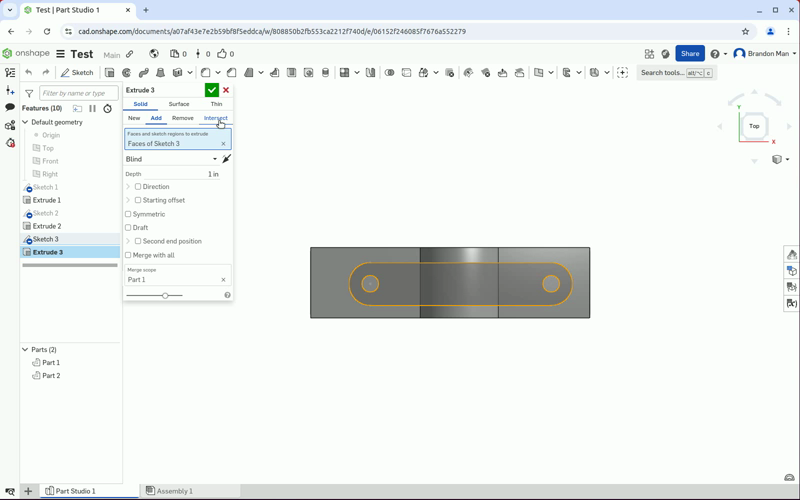
click(219, 120)
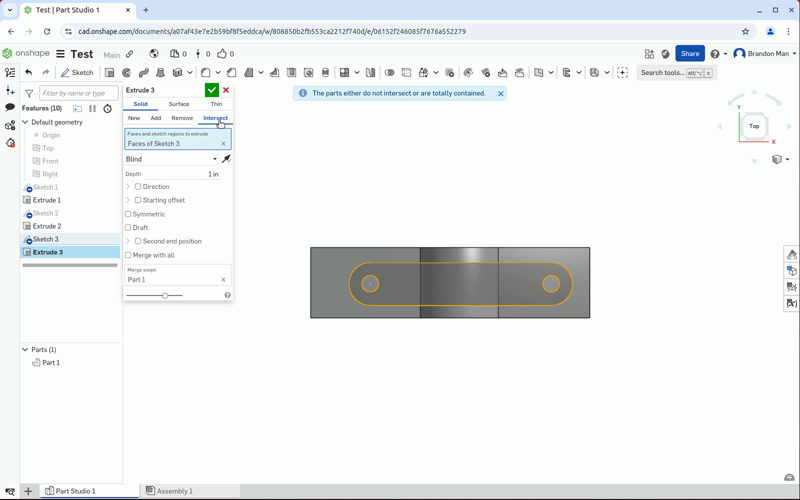
key(tab, 4)
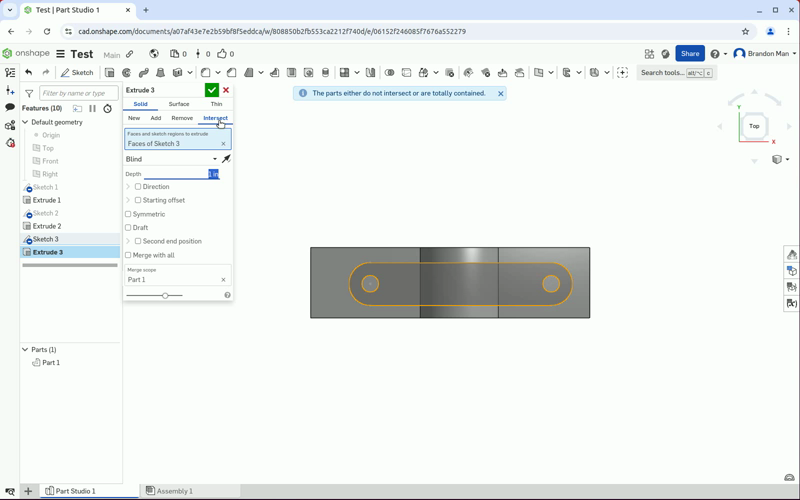
text(20.701)
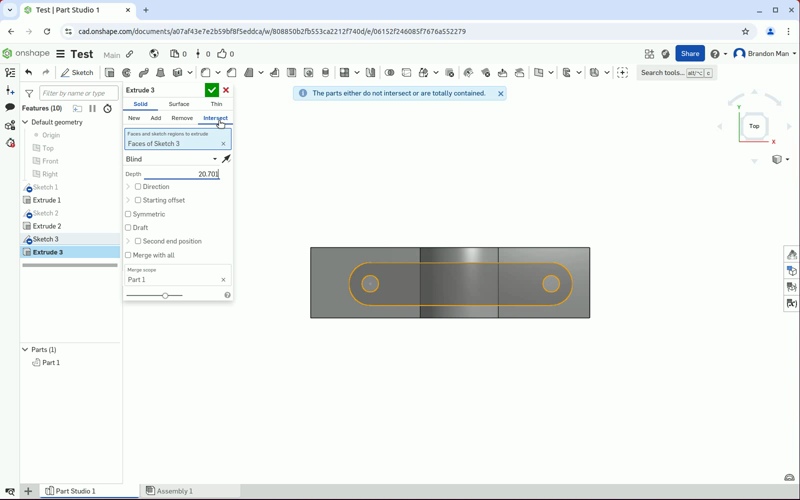
key(enter)
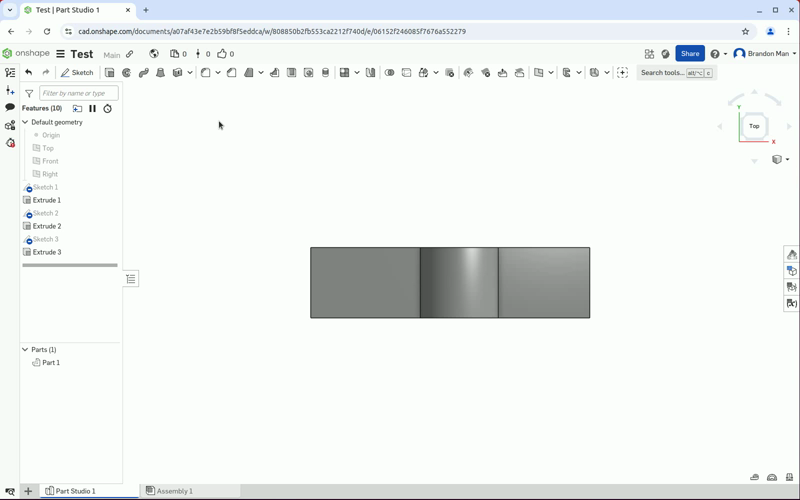
key(shift+h)
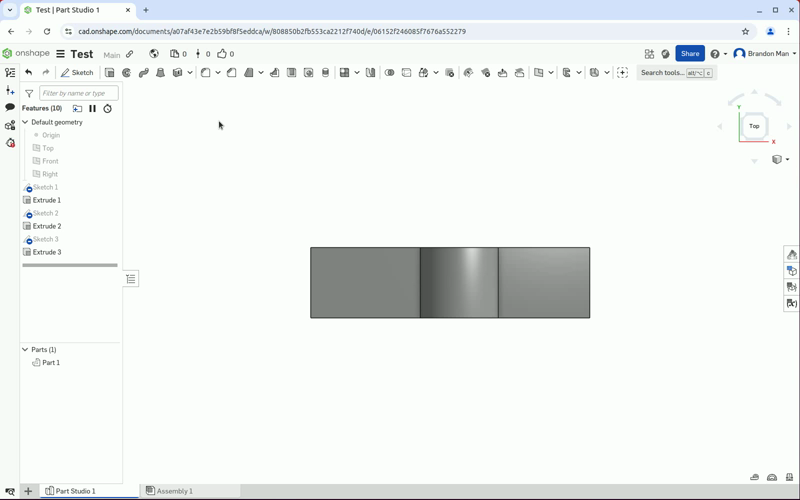
key(shift+h)
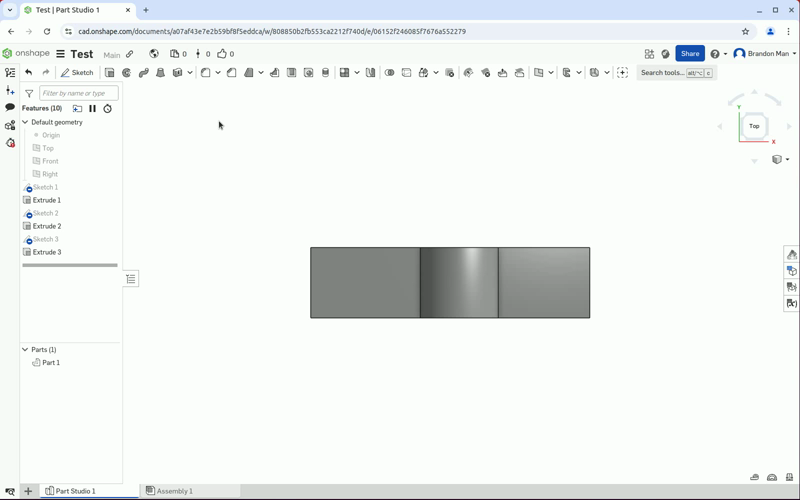
mouse_move(73, 189)
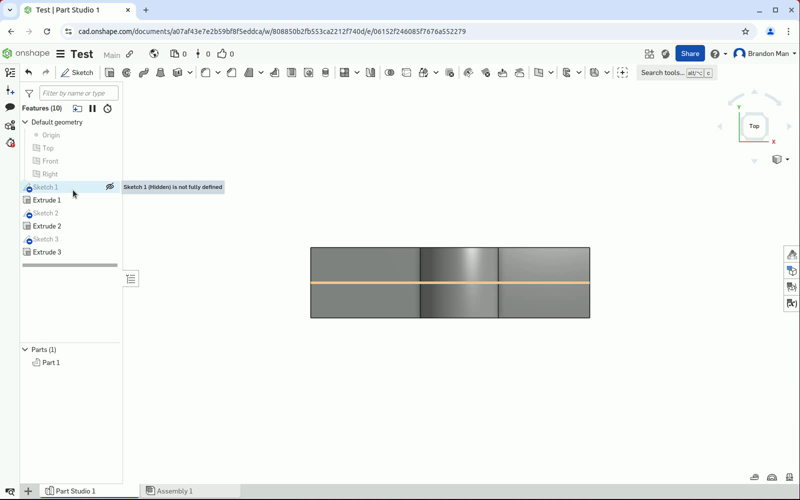
click(73, 189)
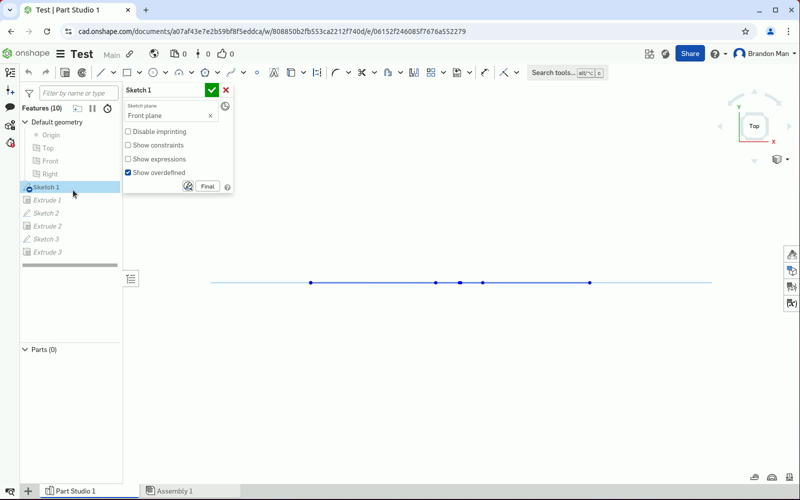
mouse_move(229, 92)
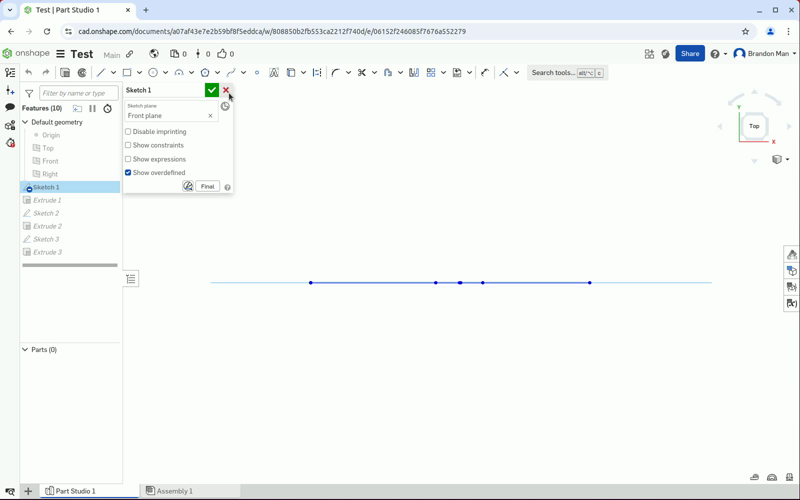
click(229, 92)
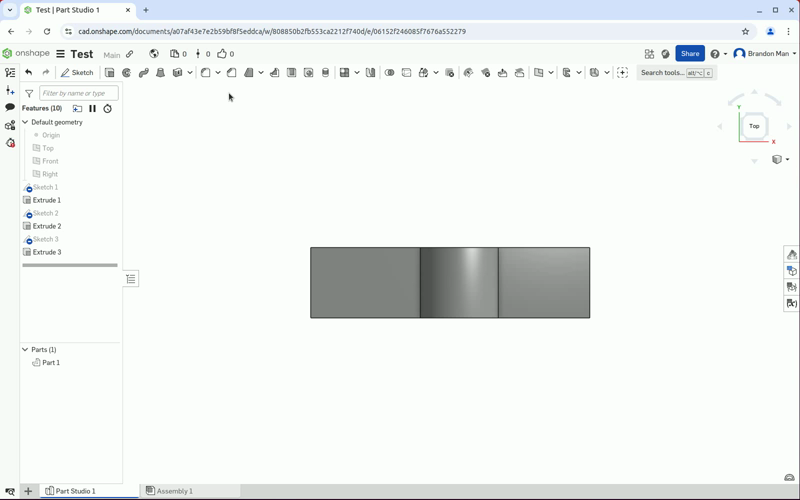
mouse_move(73, 352)
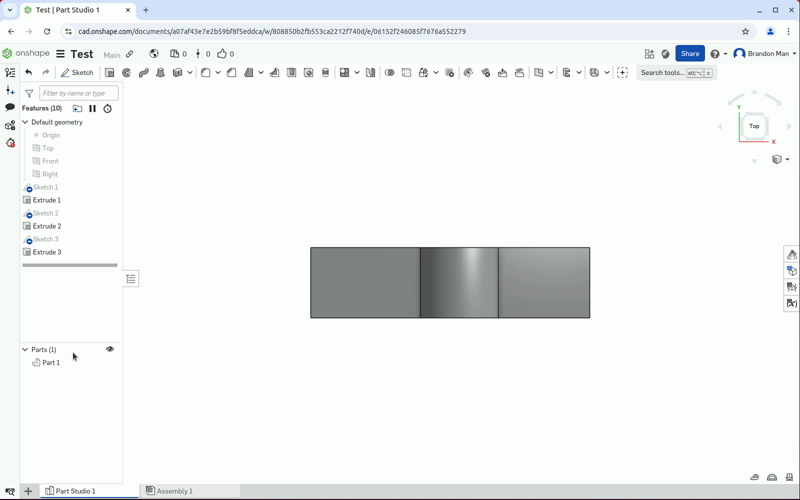
key(y)
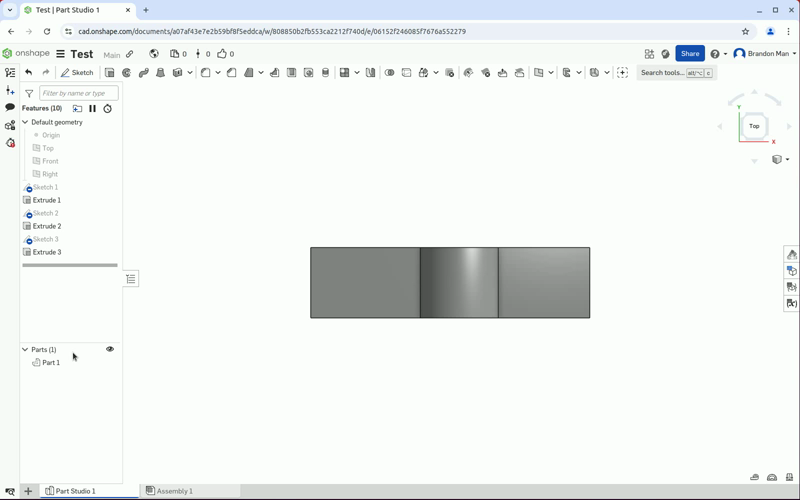
key(shift+p)
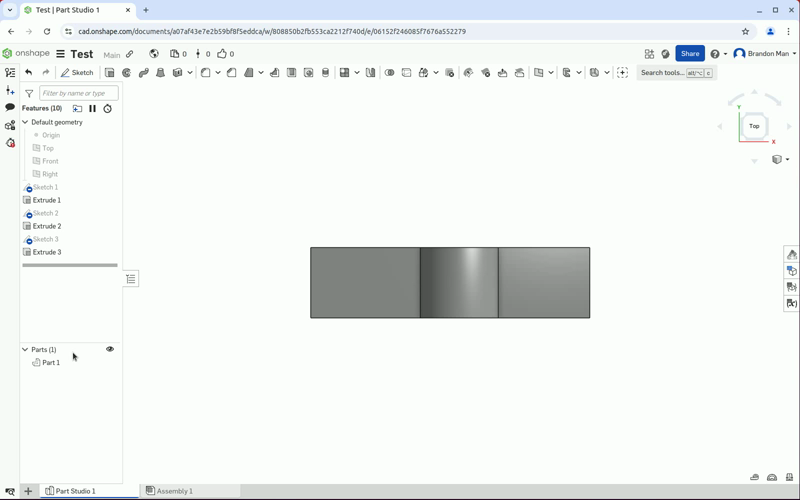
key(space)
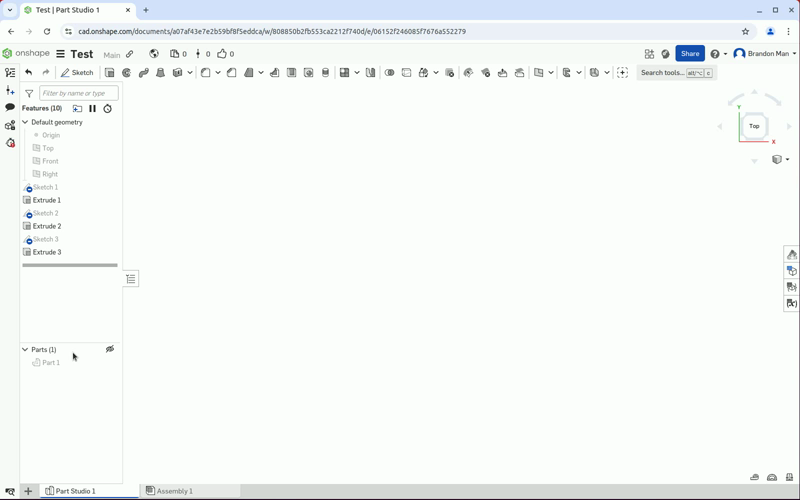
key_down(shift)
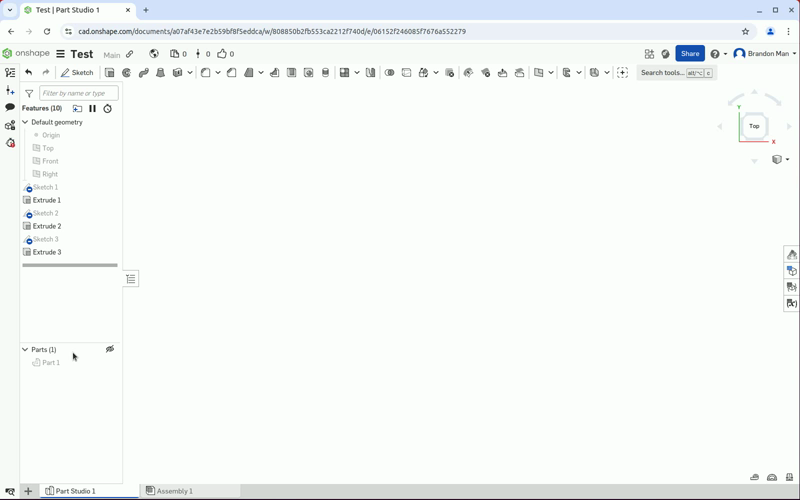
key(up)
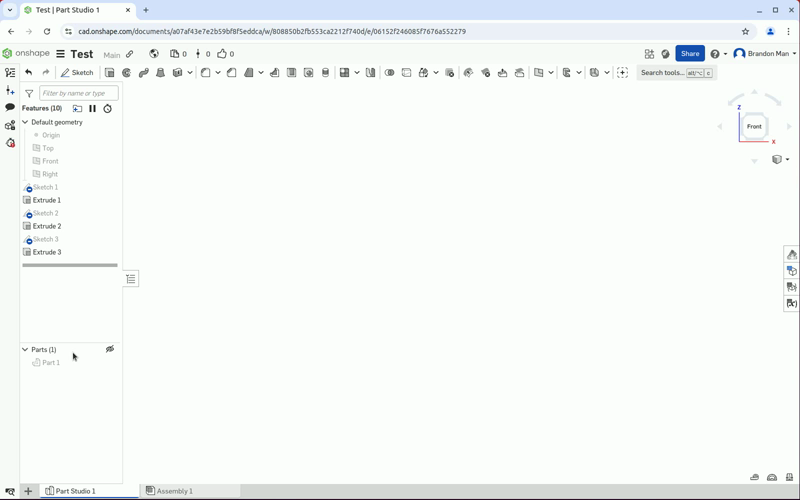
key_up(shift)
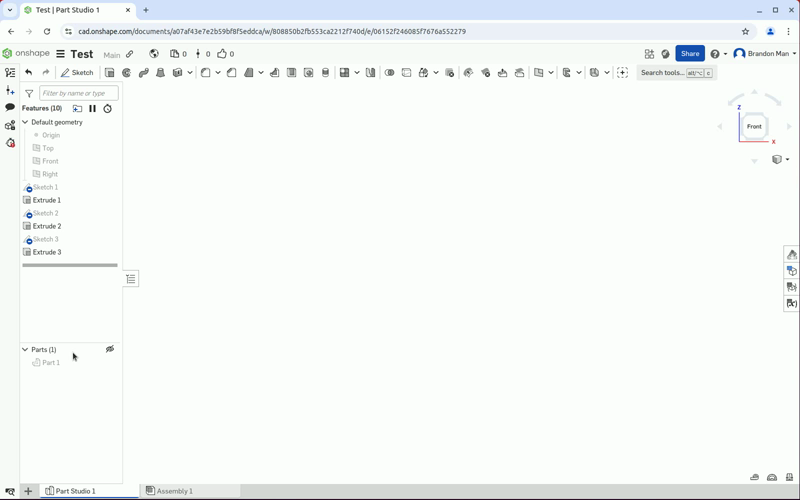
mouse_move(73, 352)
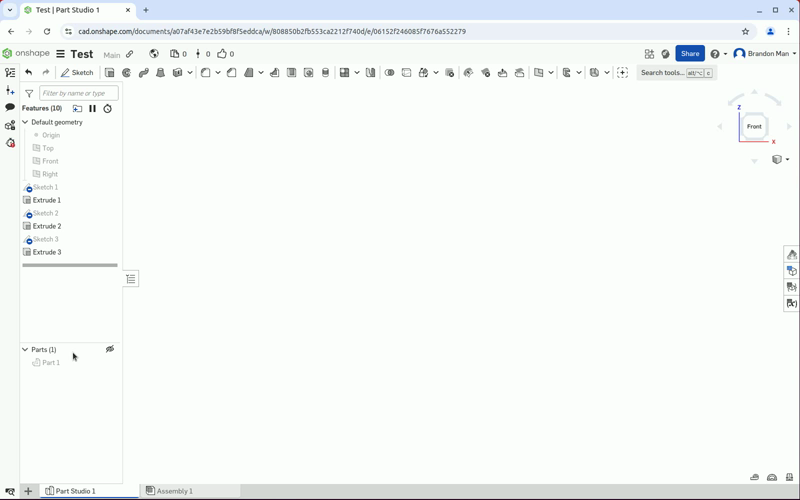
key(shift+y)
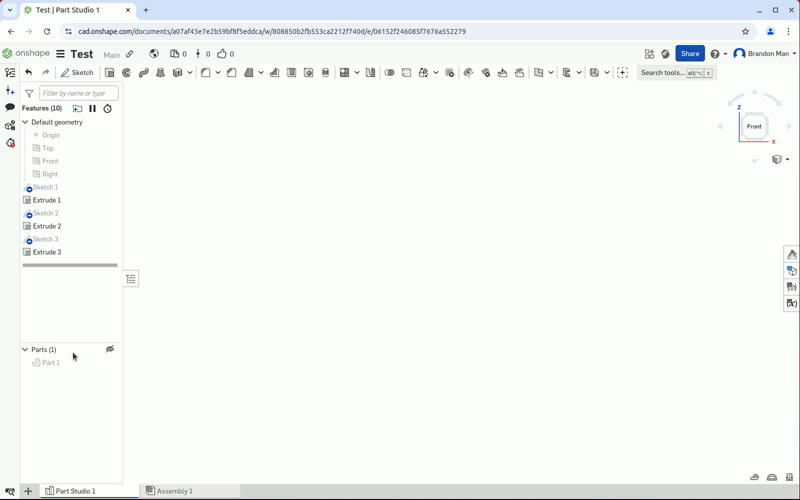
key(shift+s)
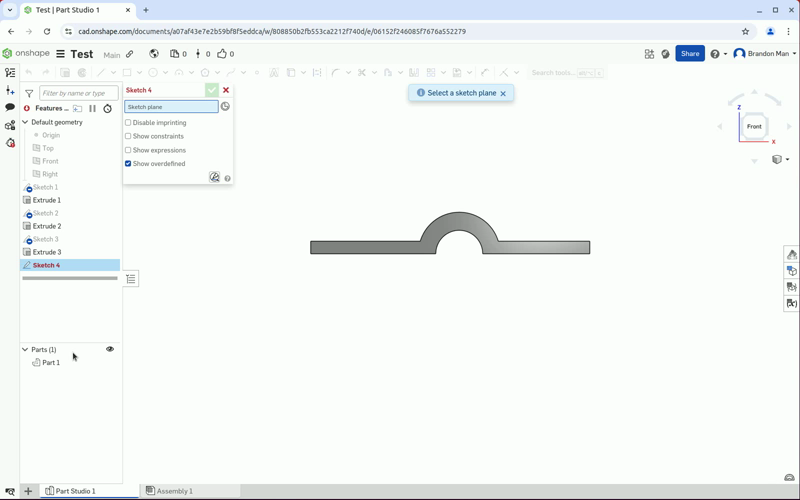
mouse_move(73, 163)
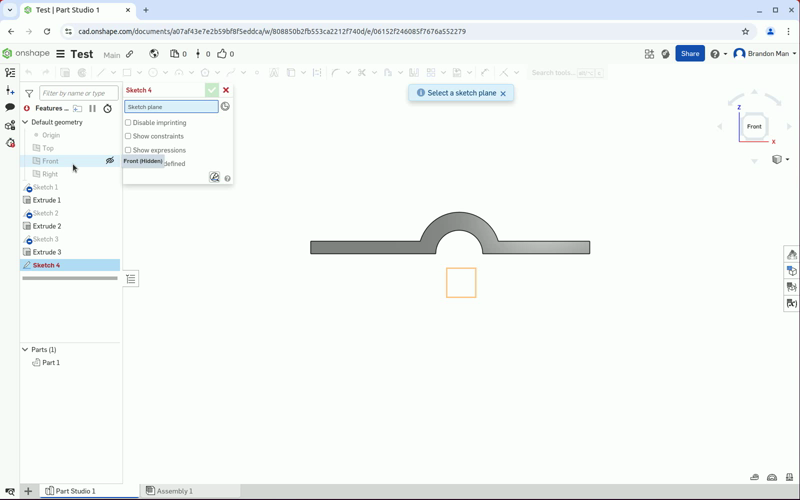
click(73, 163)
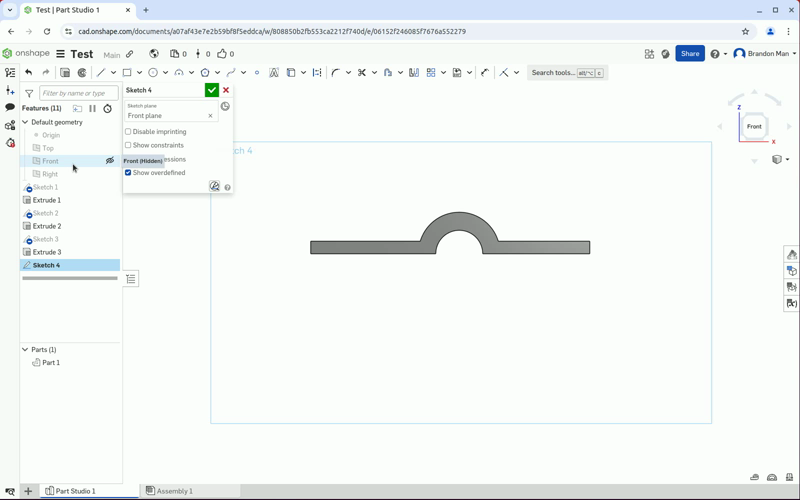
mouse_move(73, 352)
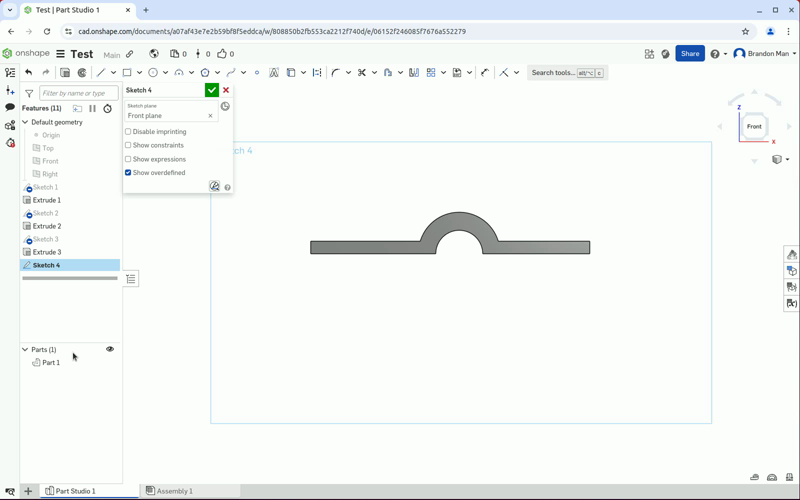
key(y)
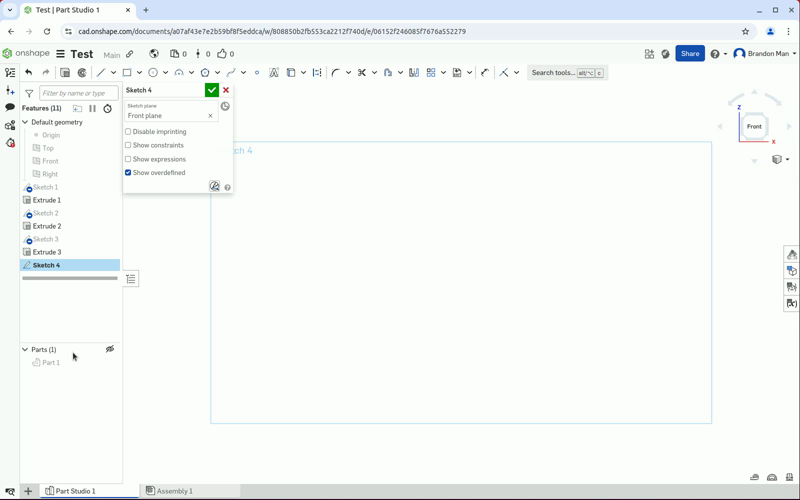
key(a)
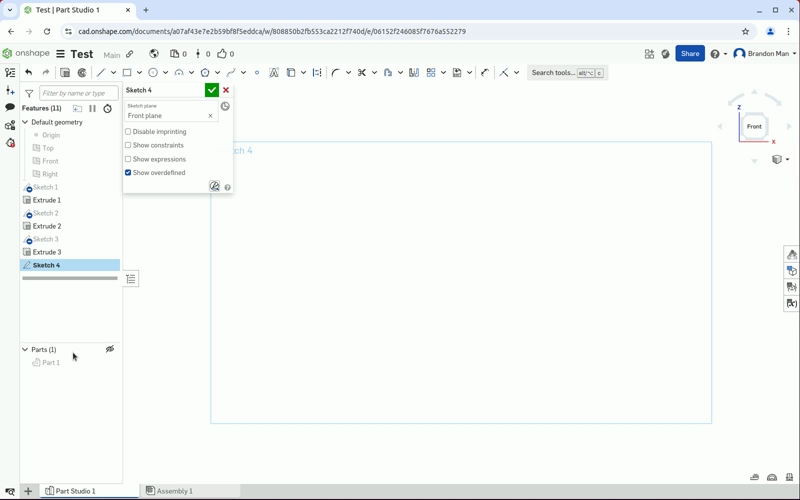
key_down(shift)
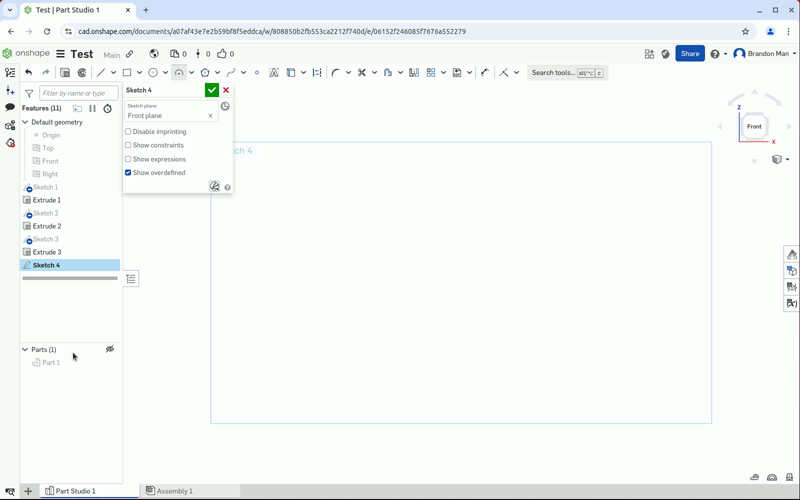
mouse_move(434, 253)
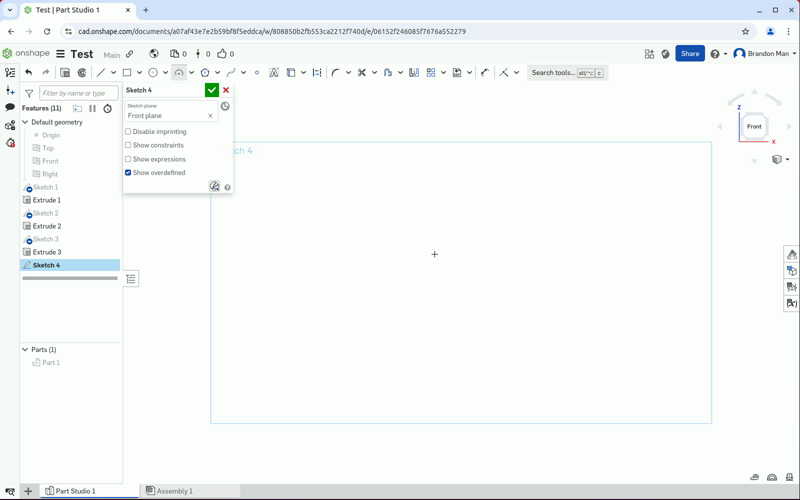
click(434, 253)
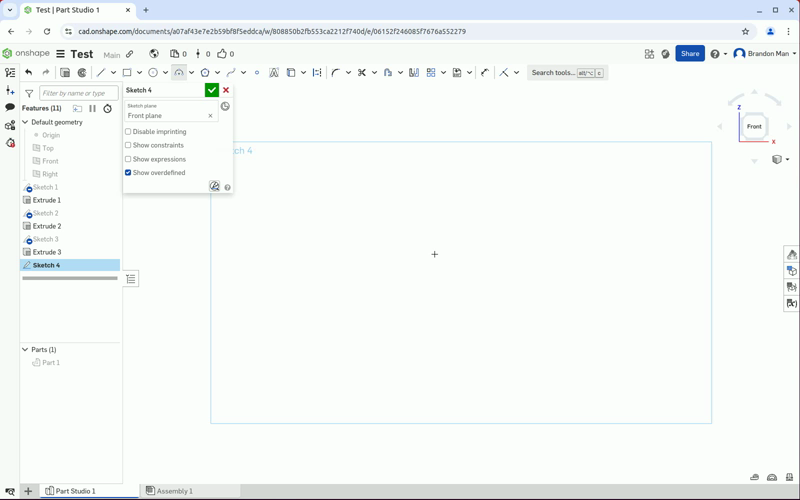
key_up(shift)
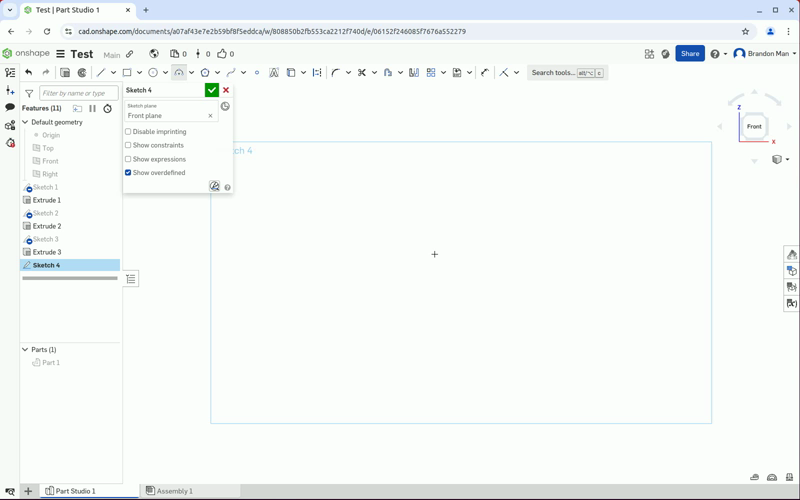
key_down(shift)
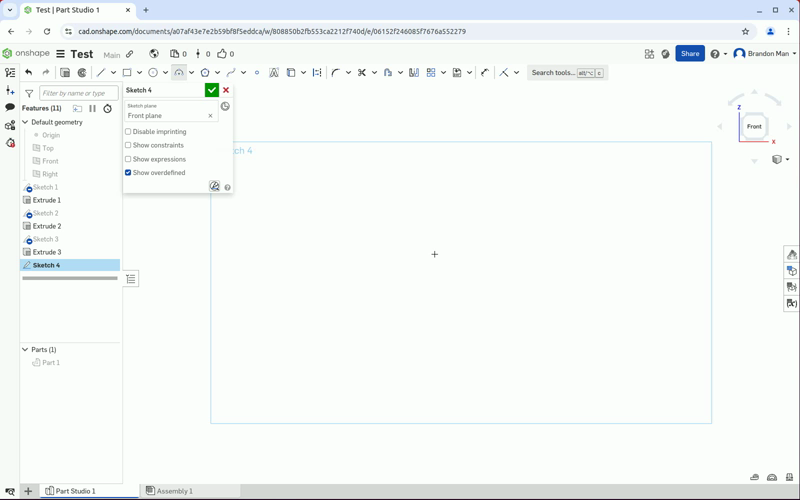
mouse_move(486, 253)
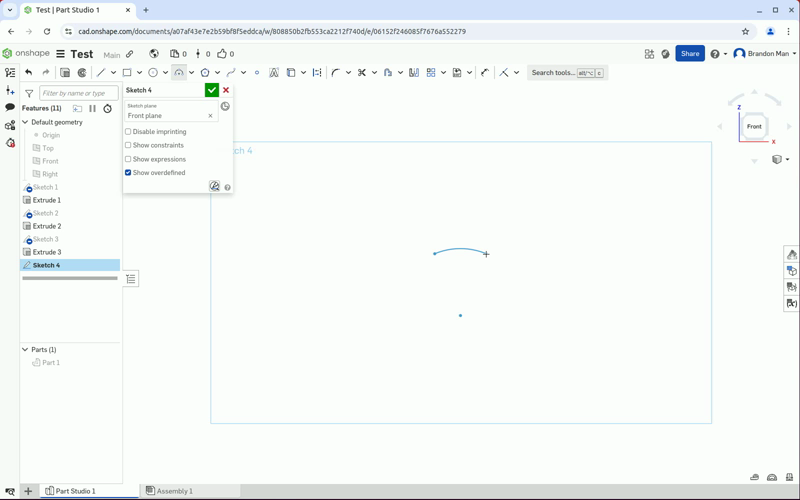
click(486, 253)
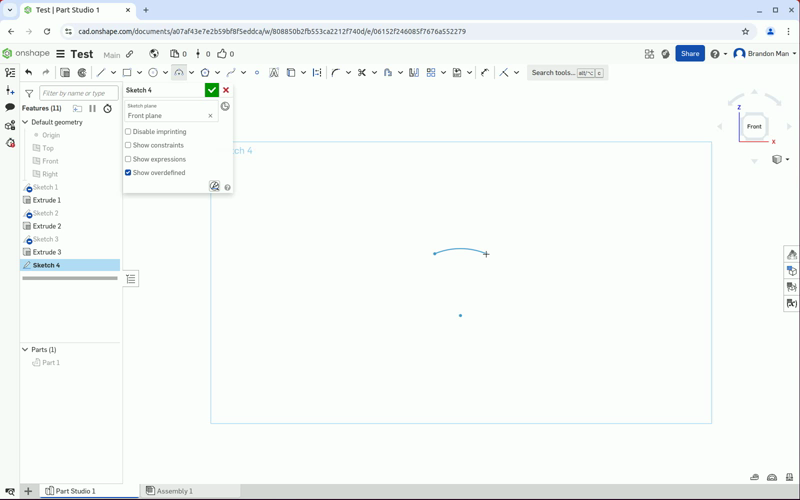
mouse_move(460, 279)
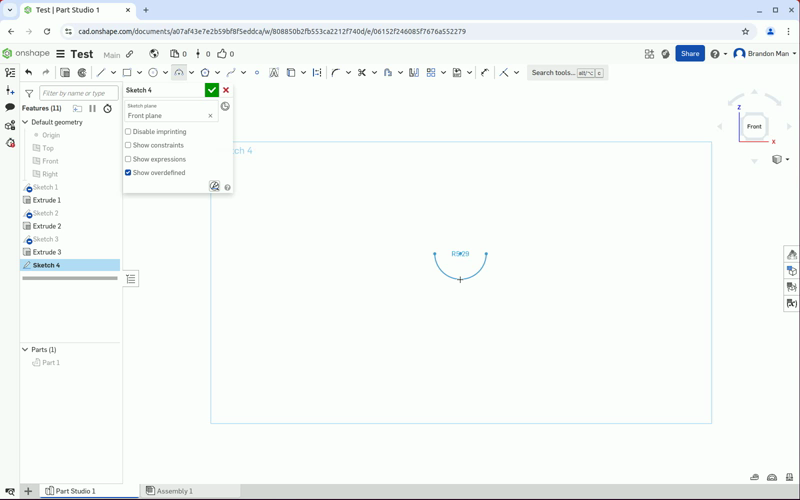
click(460, 279)
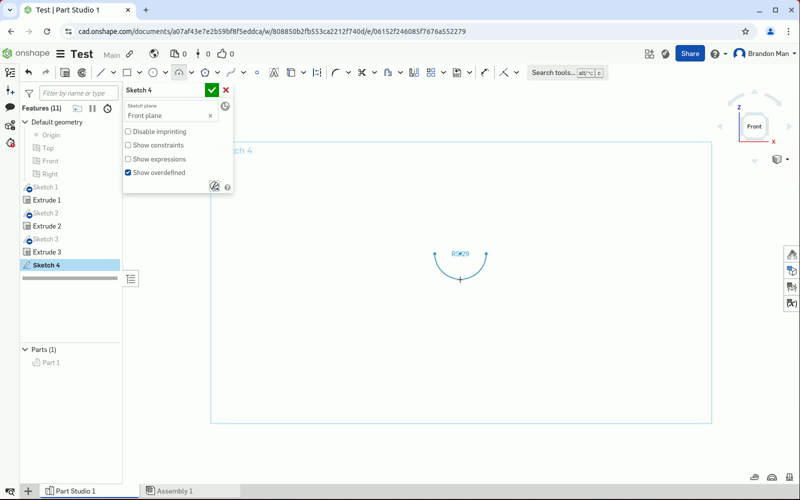
key_up(shift)
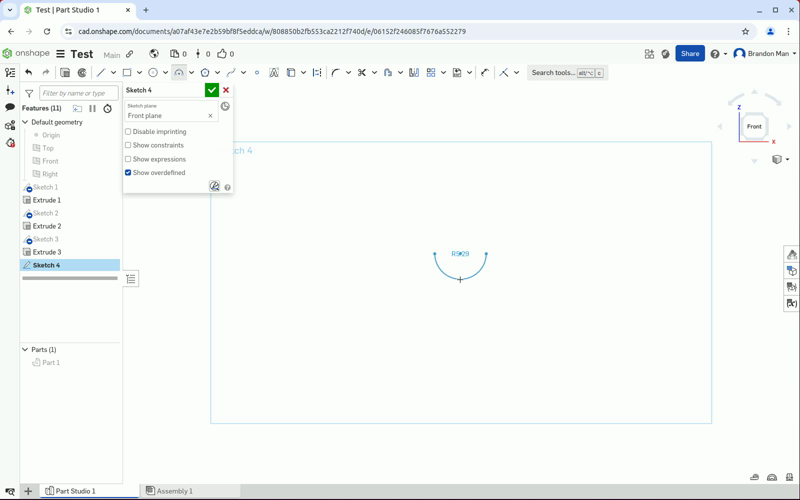
key(esc)
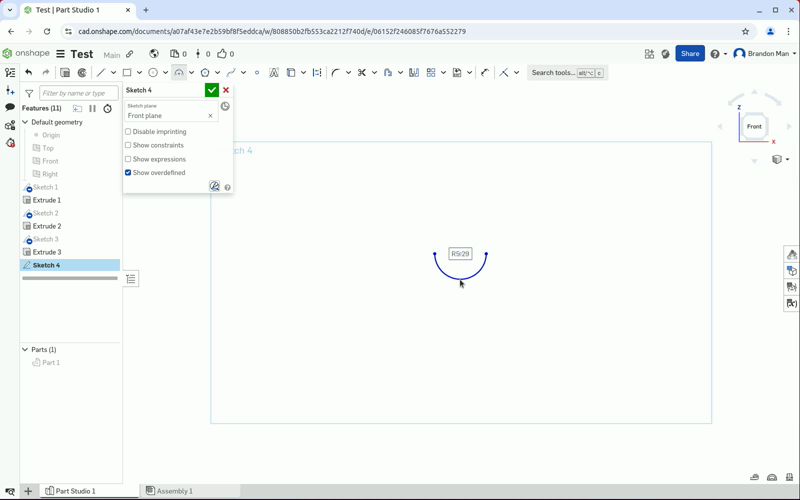
key(l)
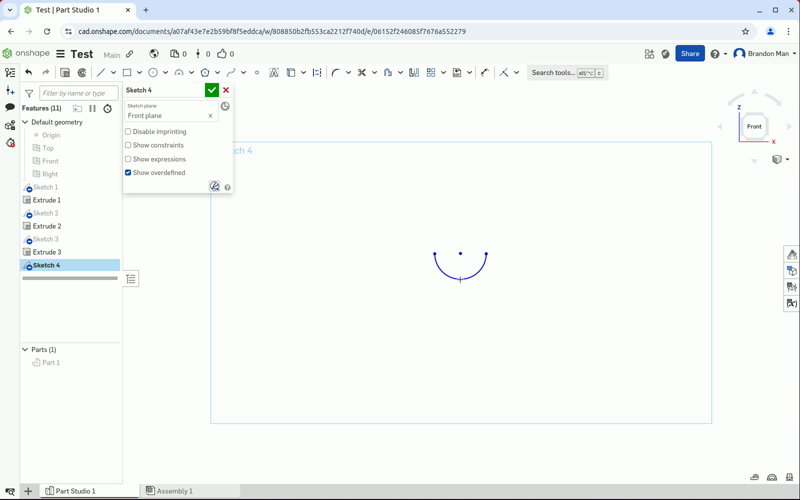
mouse_move(486, 253)
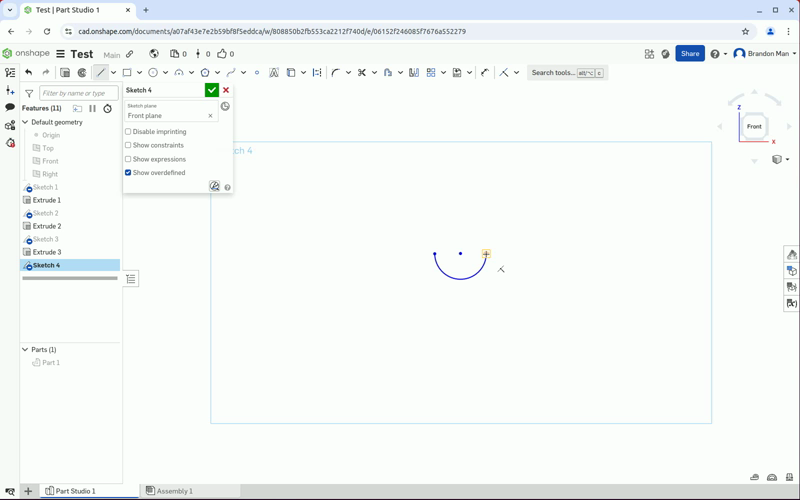
click(486, 253)
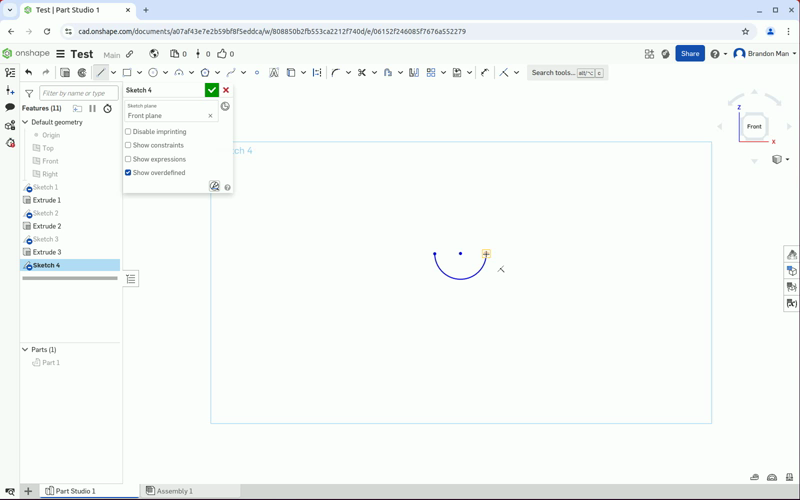
key_down(shift)
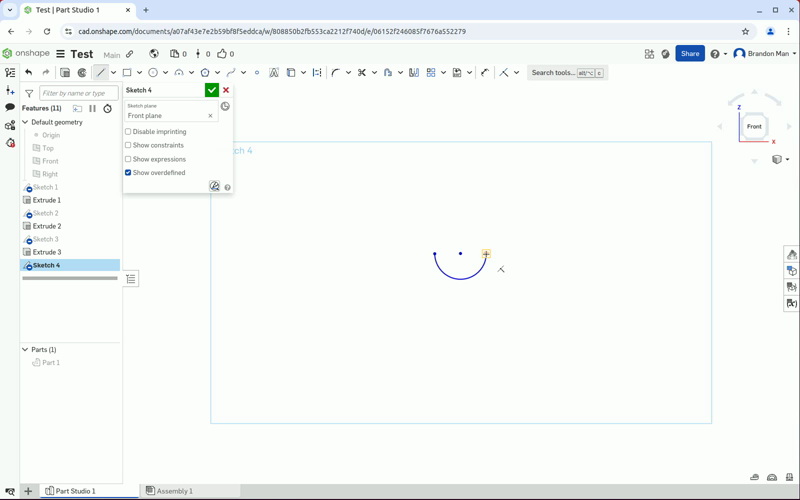
mouse_move(516, 253)
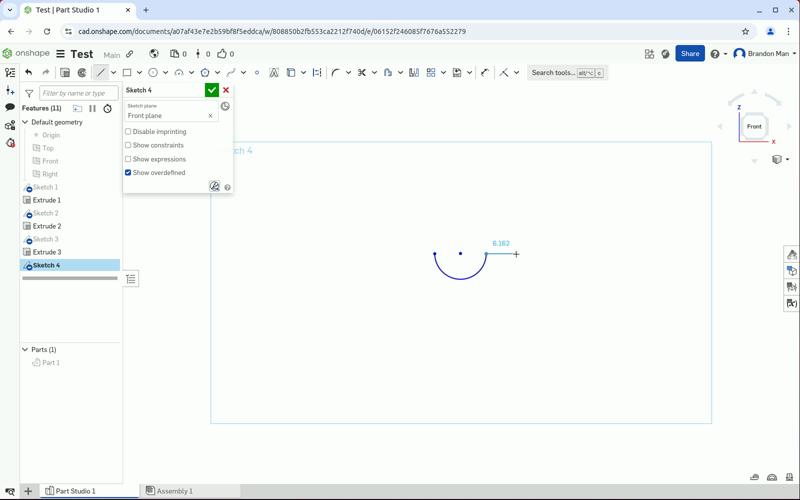
mouse_move(478, 253)
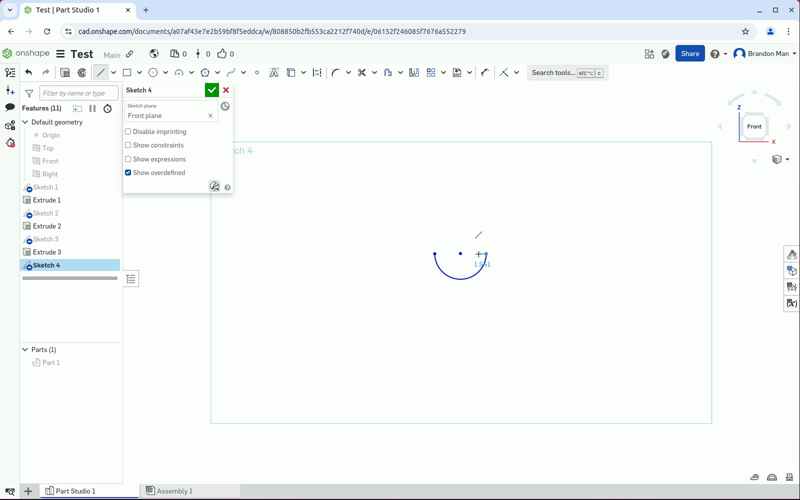
click(478, 253)
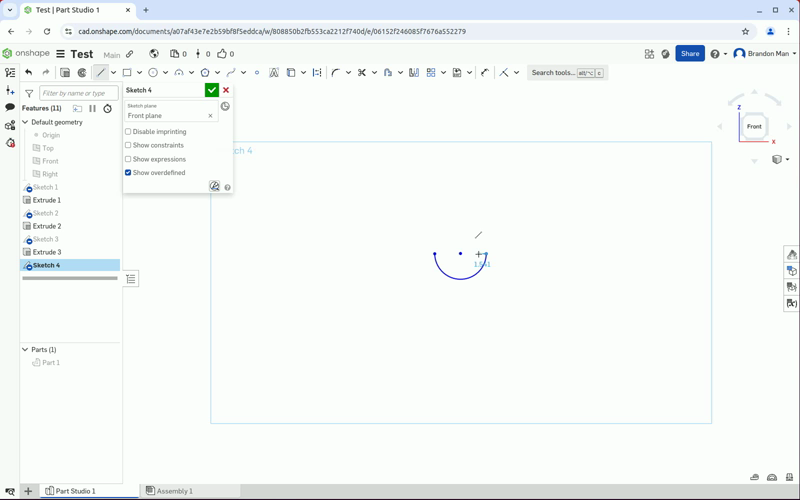
key_up(shift)
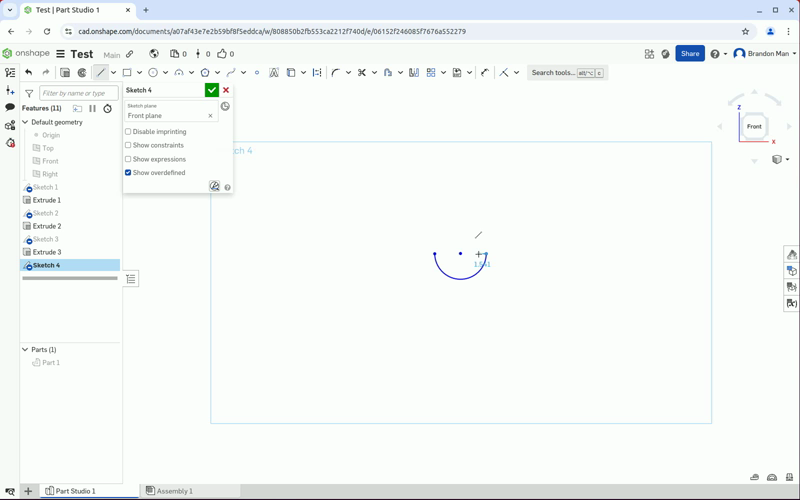
key(esc)
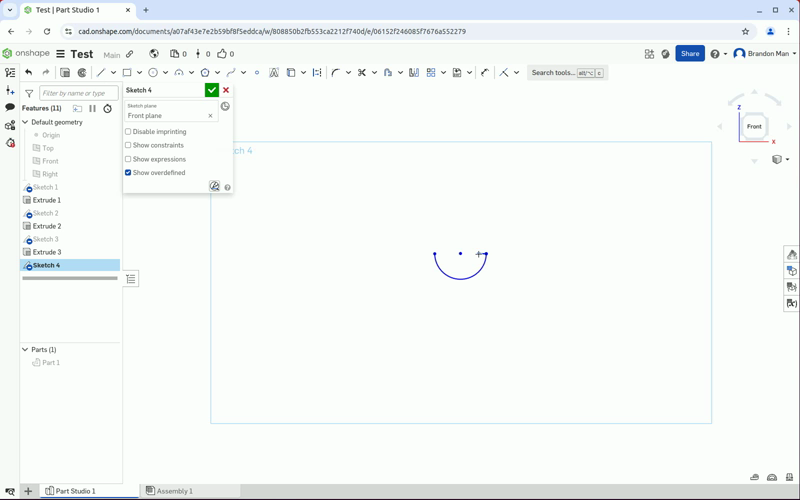
key(a)
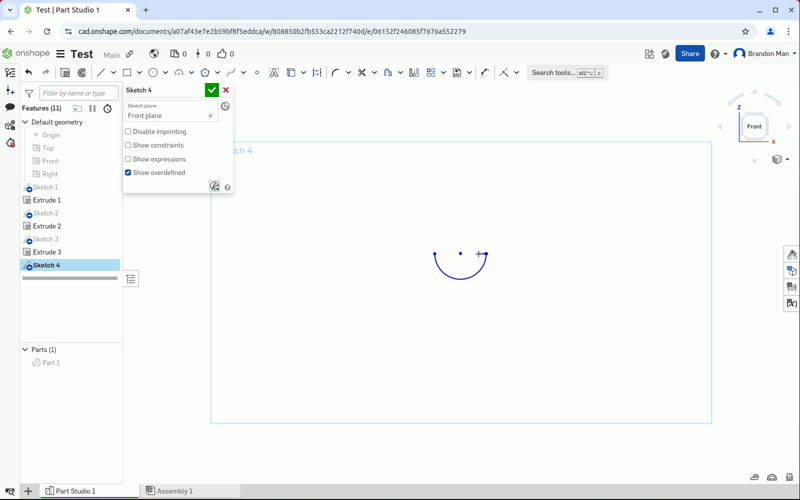
mouse_move(478, 253)
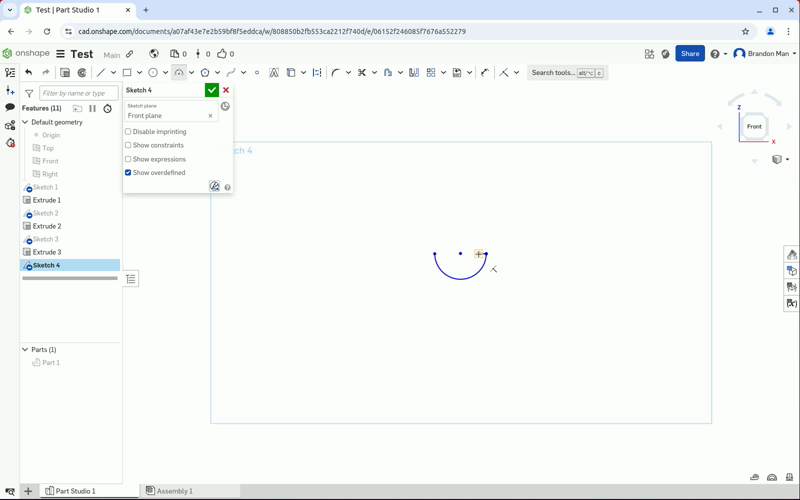
click(478, 253)
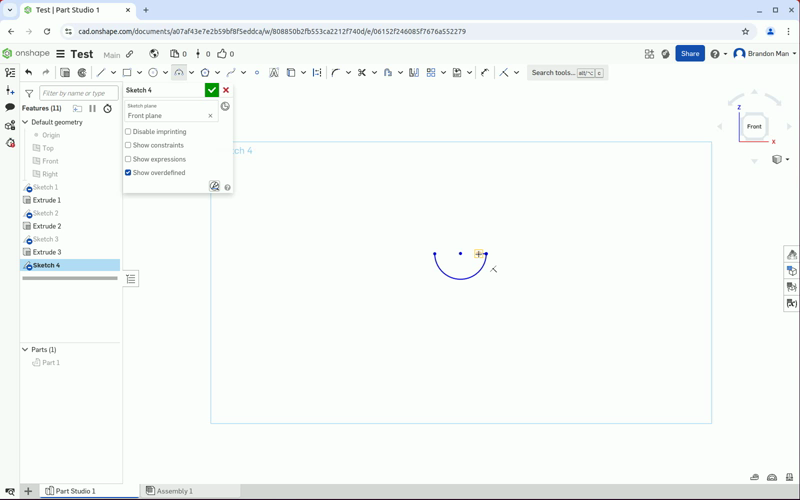
key_down(shift)
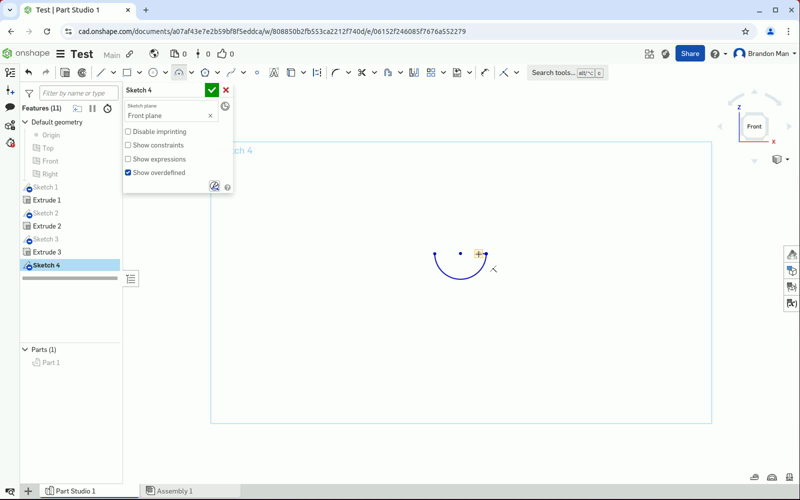
mouse_move(442, 253)
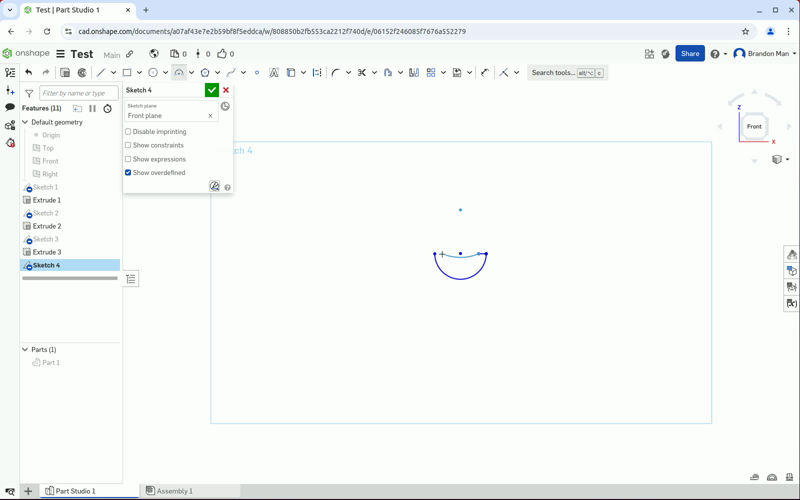
click(442, 253)
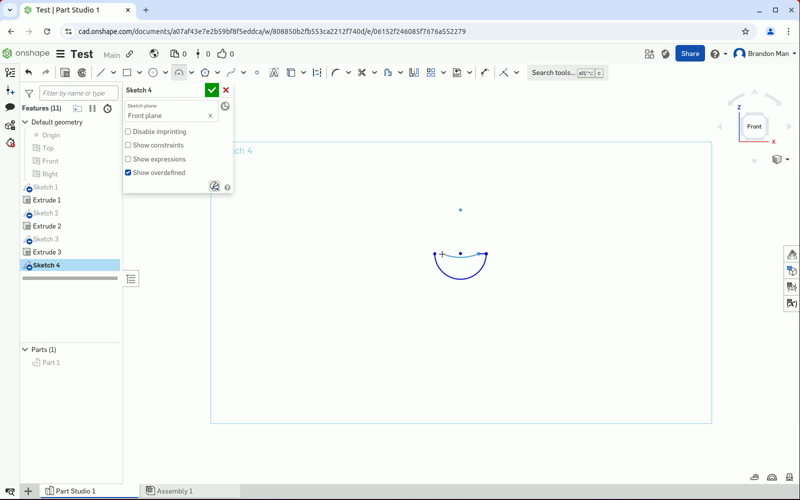
mouse_move(460, 271)
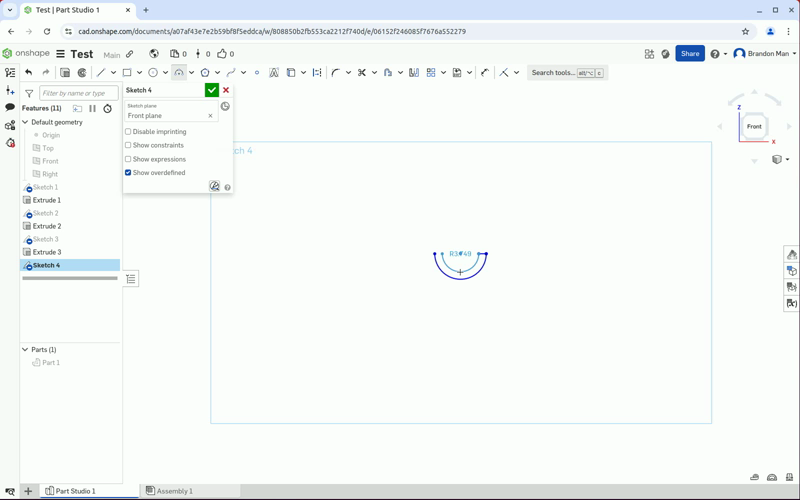
click(460, 271)
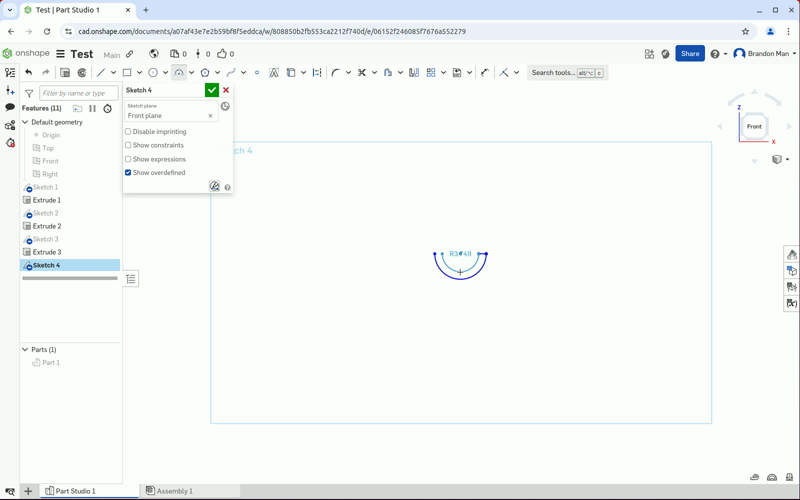
key_up(shift)
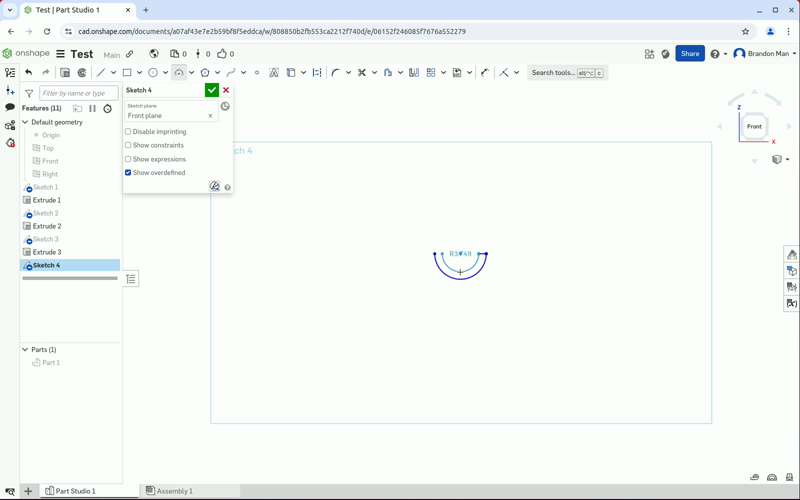
key(esc)
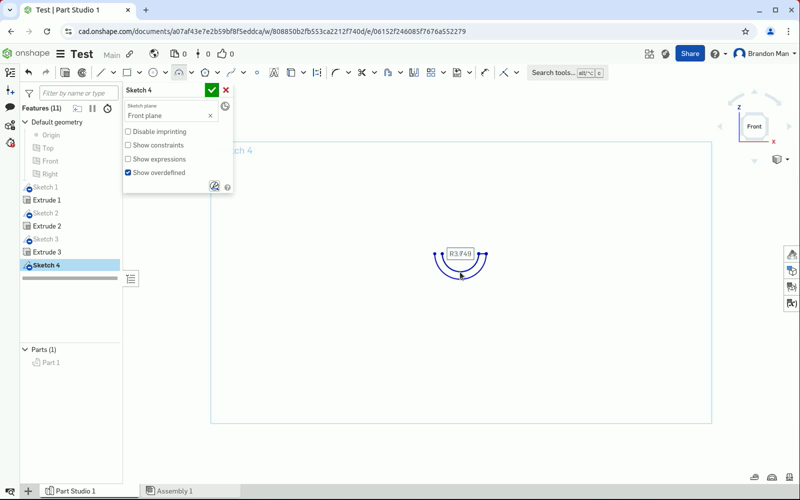
key(l)
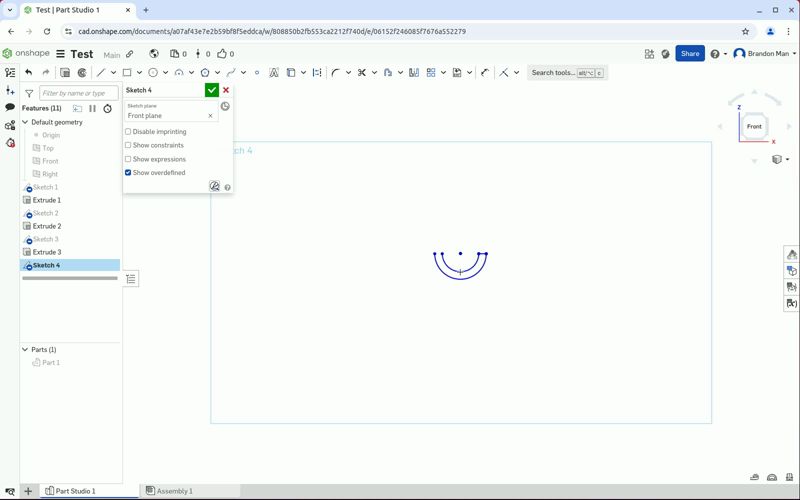
mouse_move(442, 253)
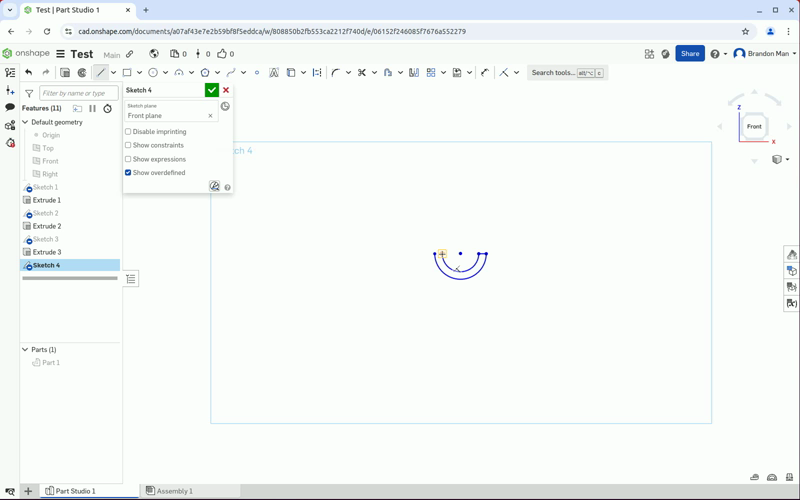
click(442, 253)
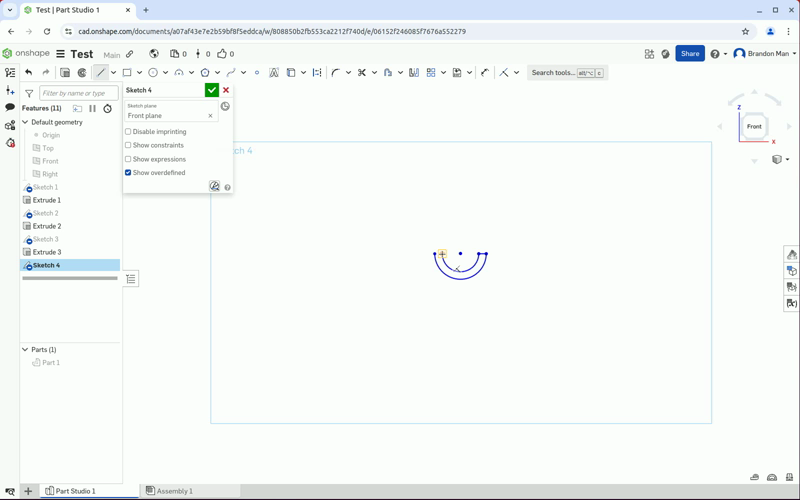
mouse_move(472, 253)
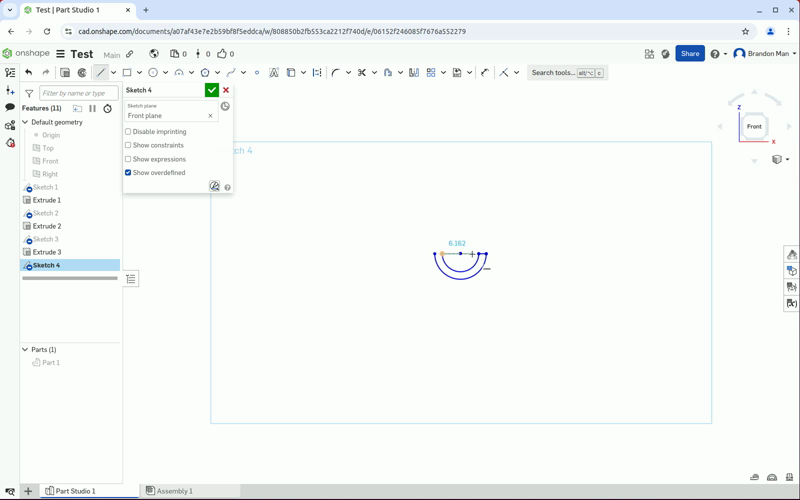
key_down(shift)
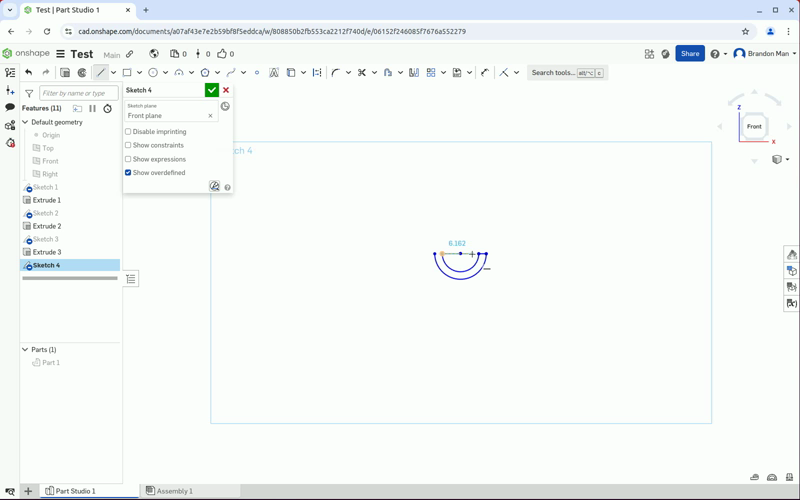
mouse_move(434, 253)
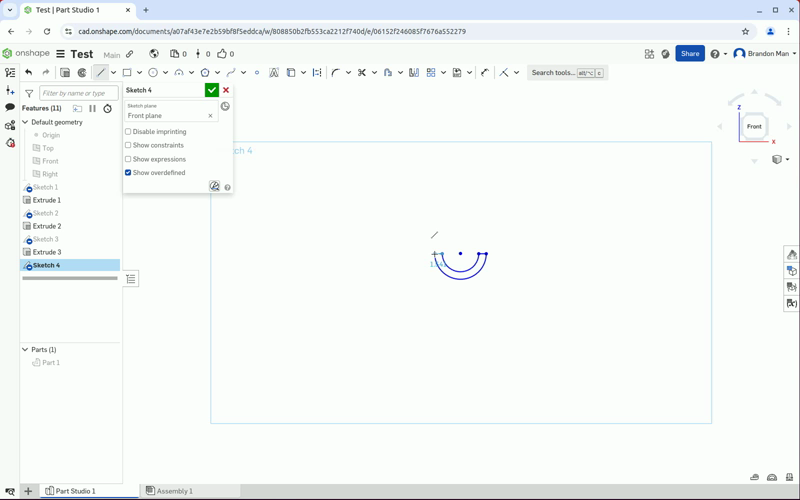
key_up(shift)
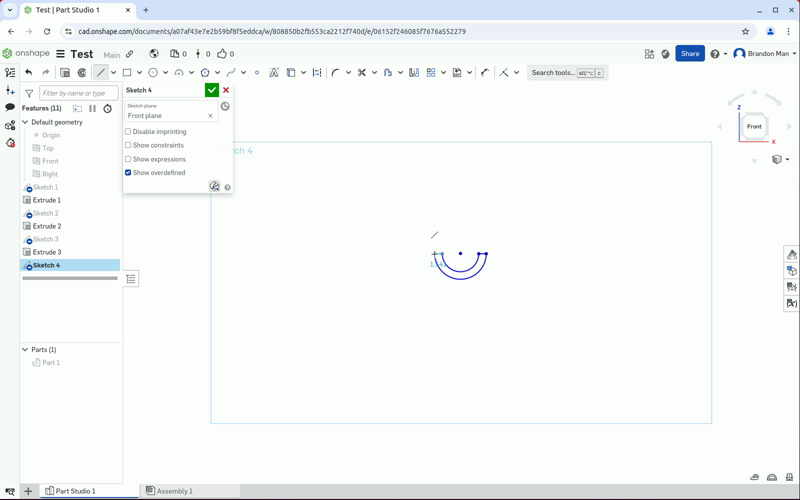
click(434, 253)
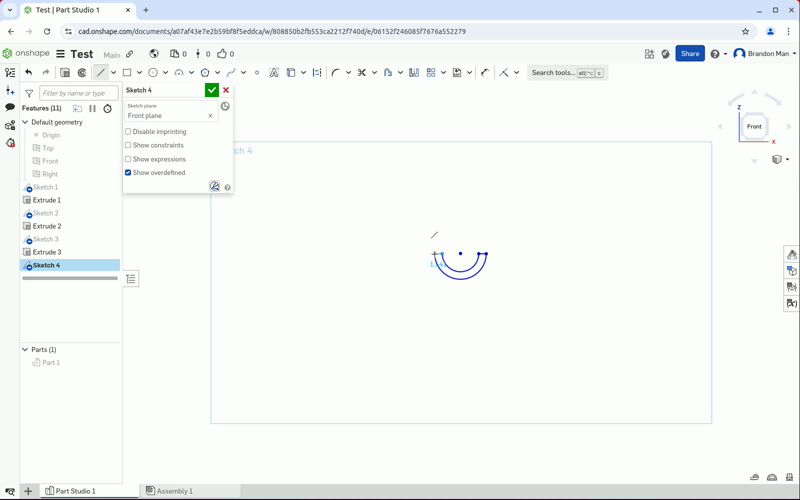
key(esc)
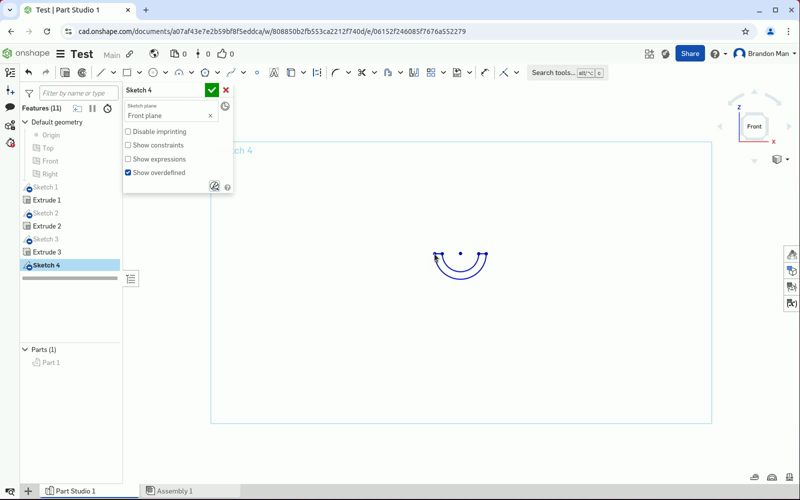
mouse_move(478, 268)
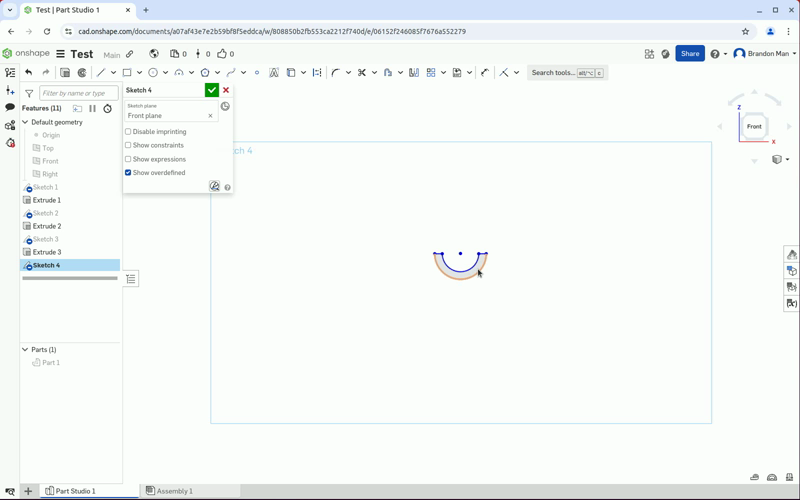
scroll(6)
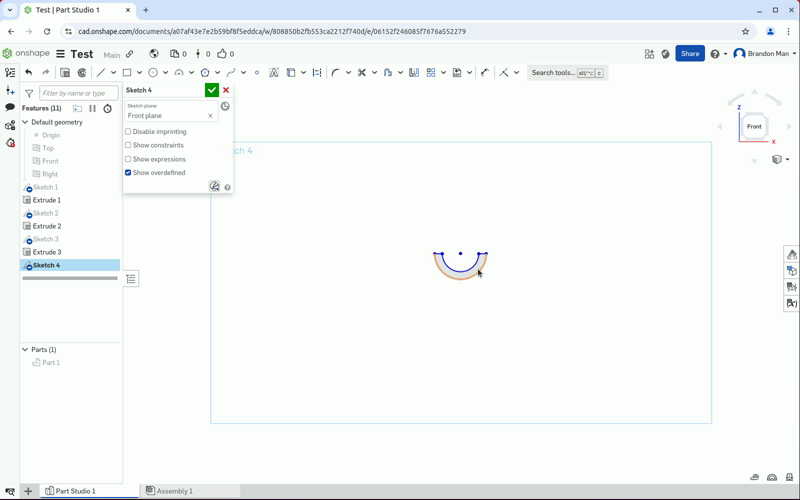
scroll(6)
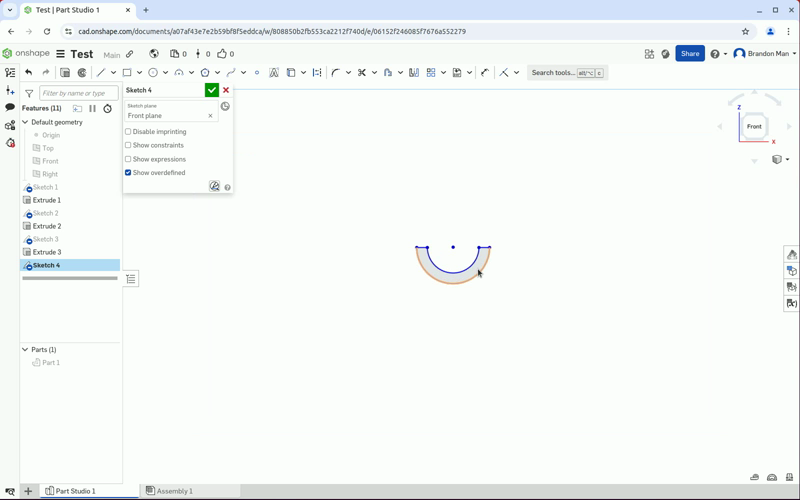
scroll(6)
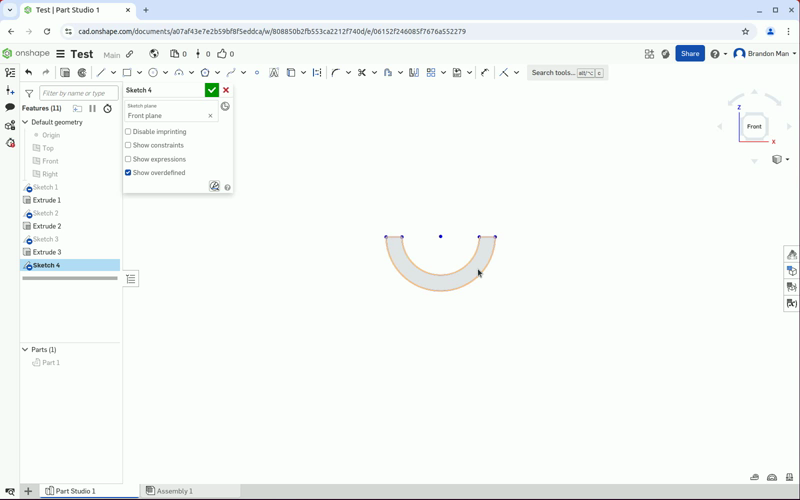
scroll(6)
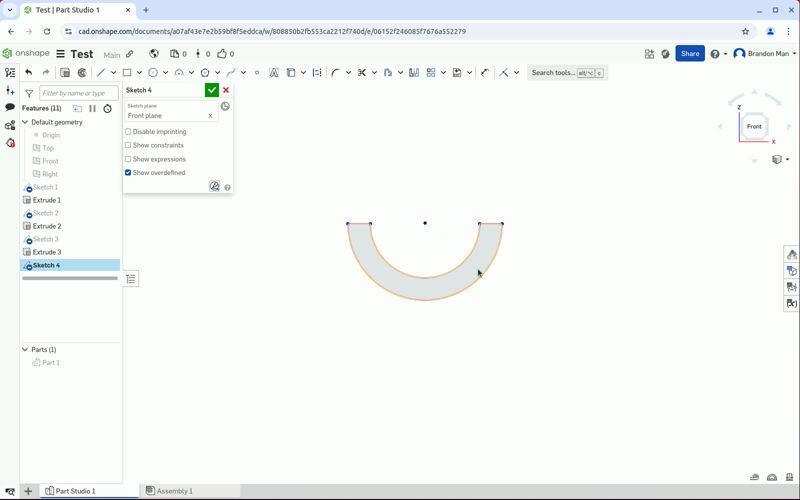
scroll(6)
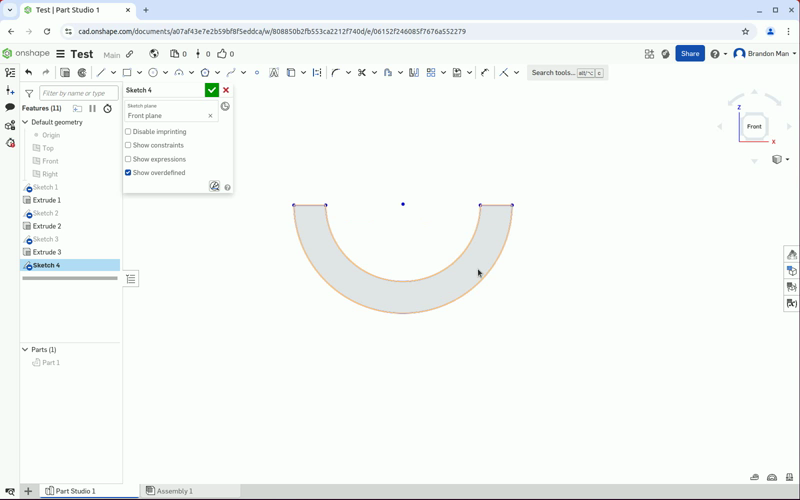
scroll(6)
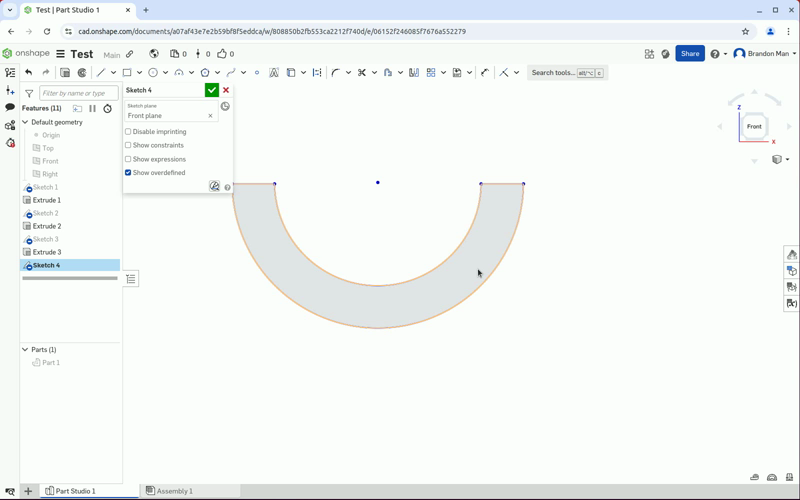
scroll(6)
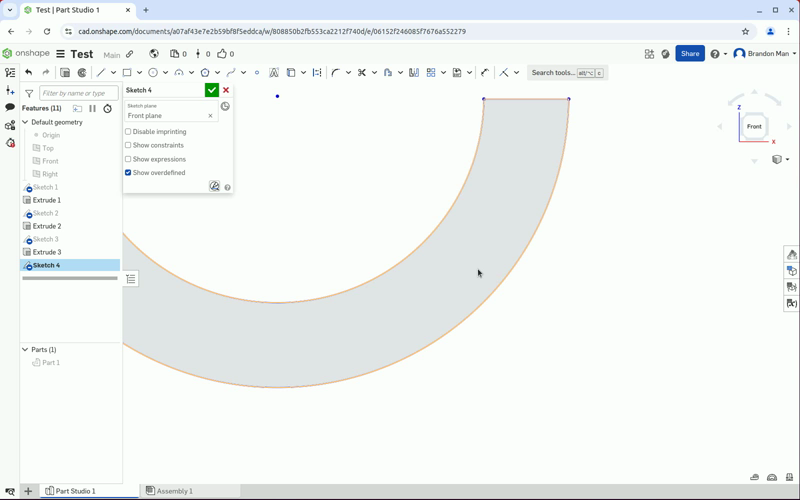
click(478, 268)
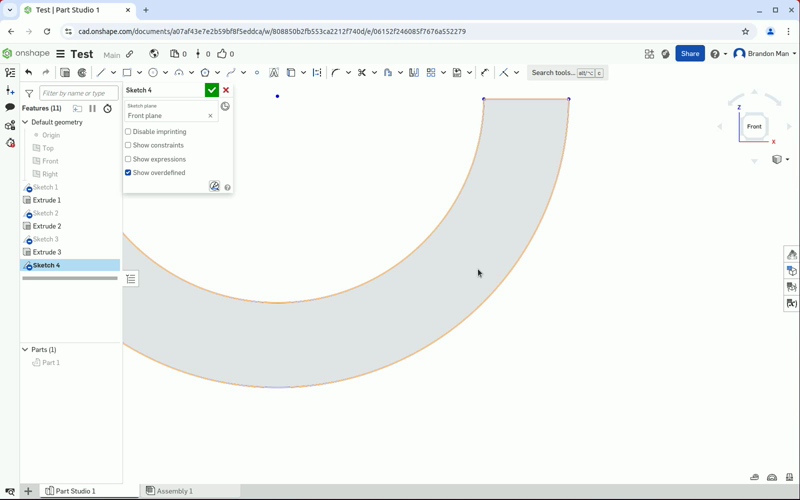
scroll(-6)
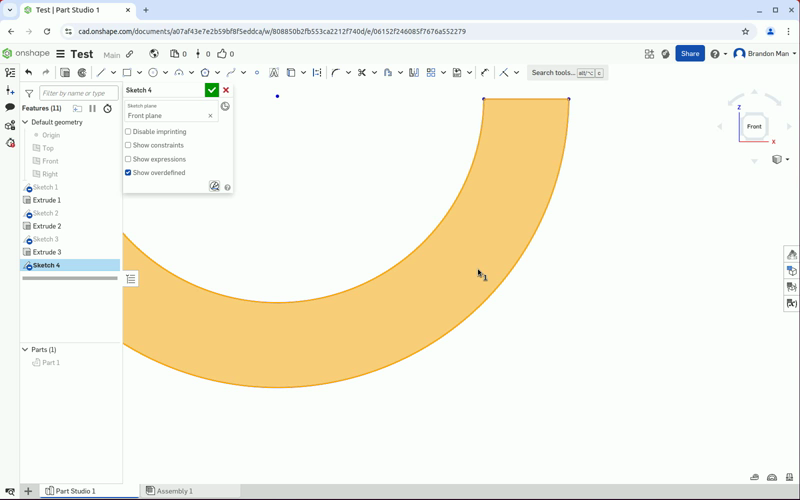
scroll(-6)
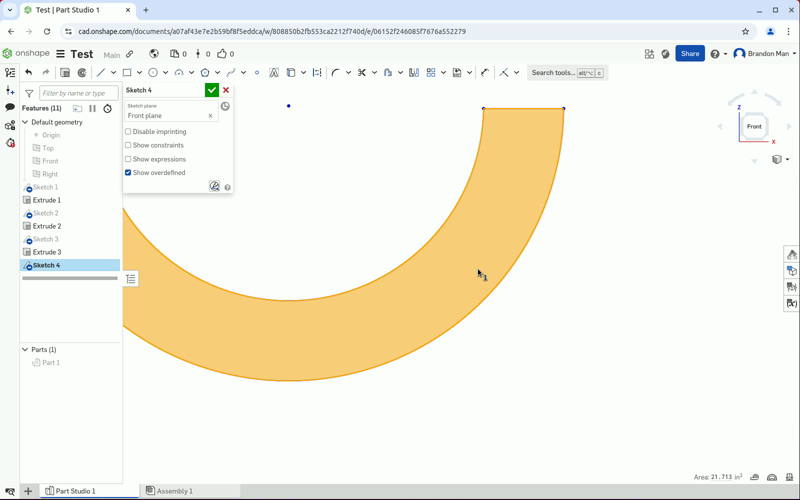
scroll(-6)
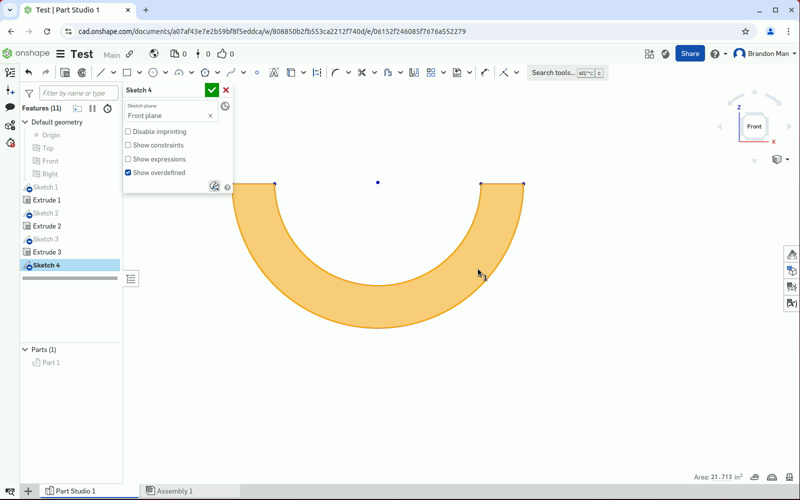
scroll(-6)
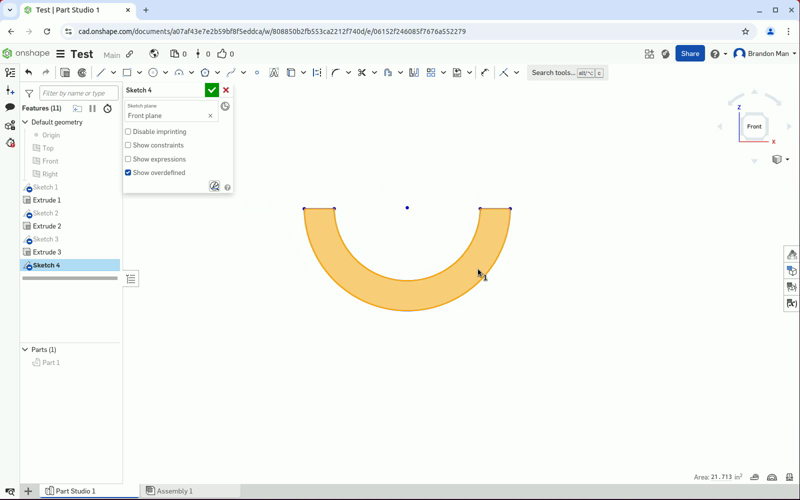
scroll(-6)
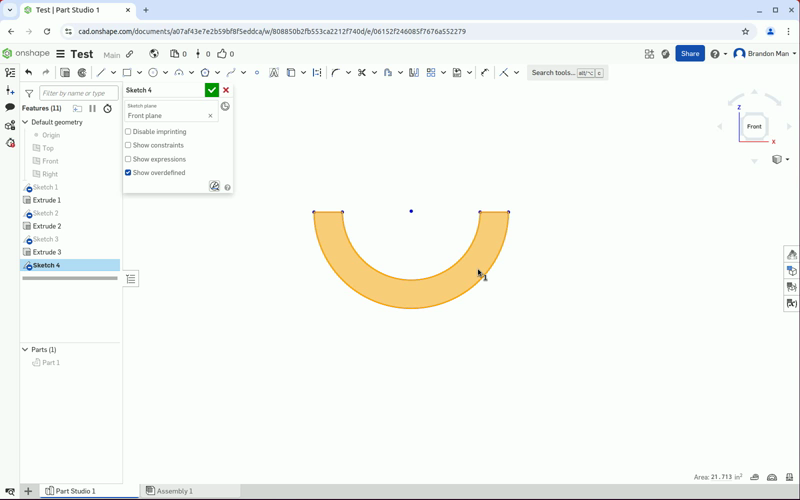
scroll(-6)
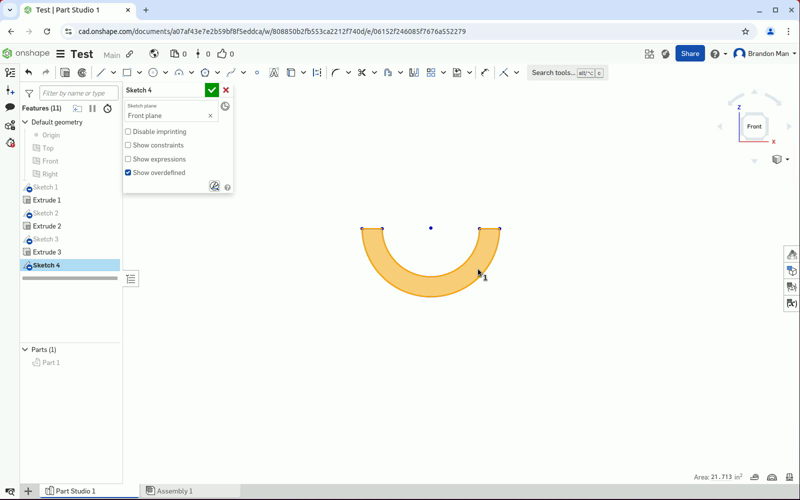
scroll(-6)
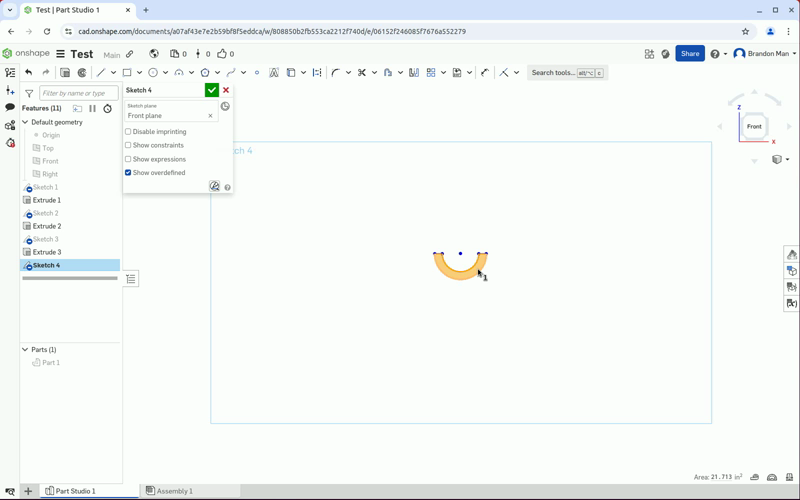
mouse_move(73, 352)
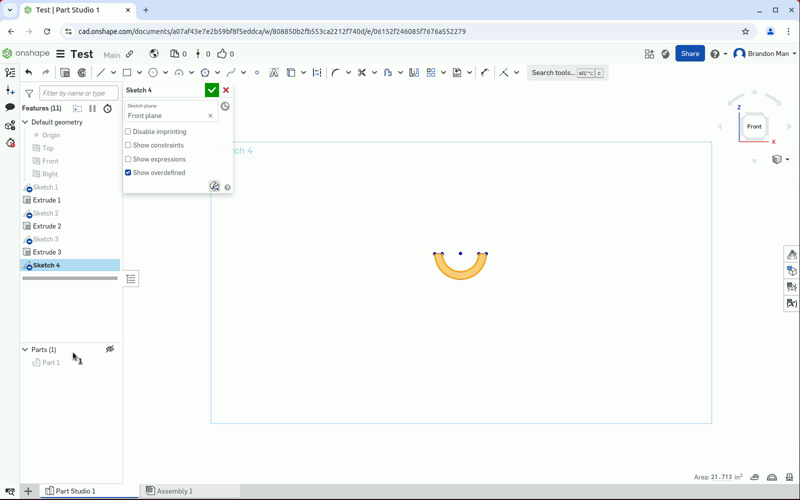
key(shift+y)
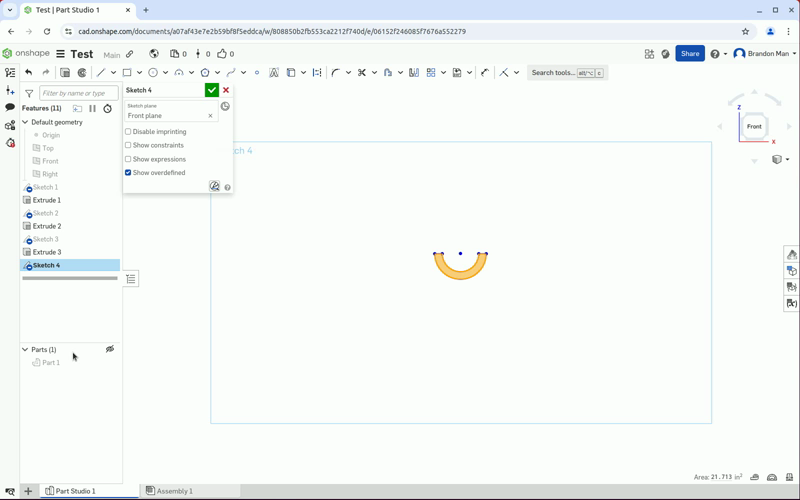
key(shift+e)
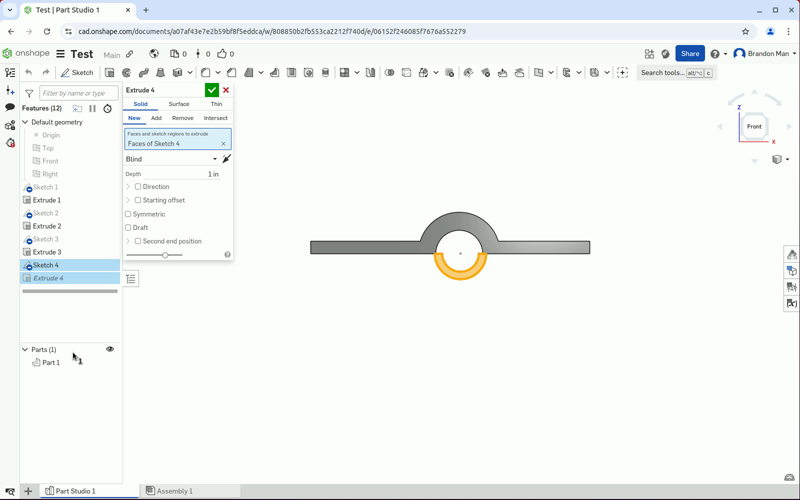
mouse_move(143, 106)
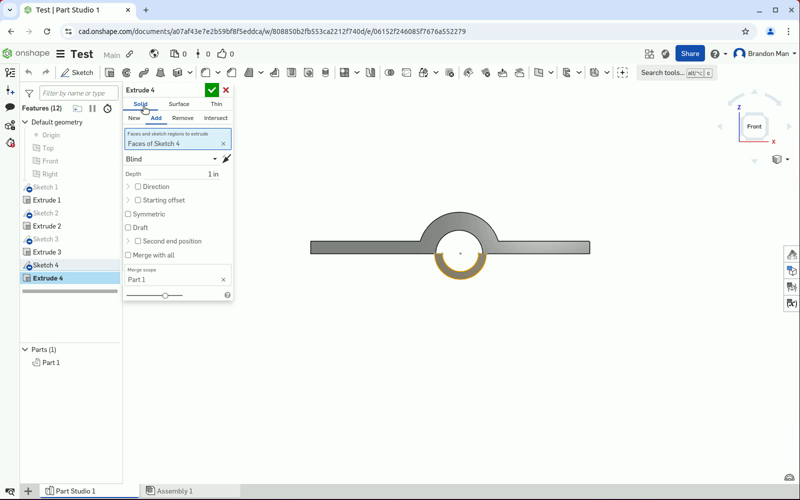
click(143, 106)
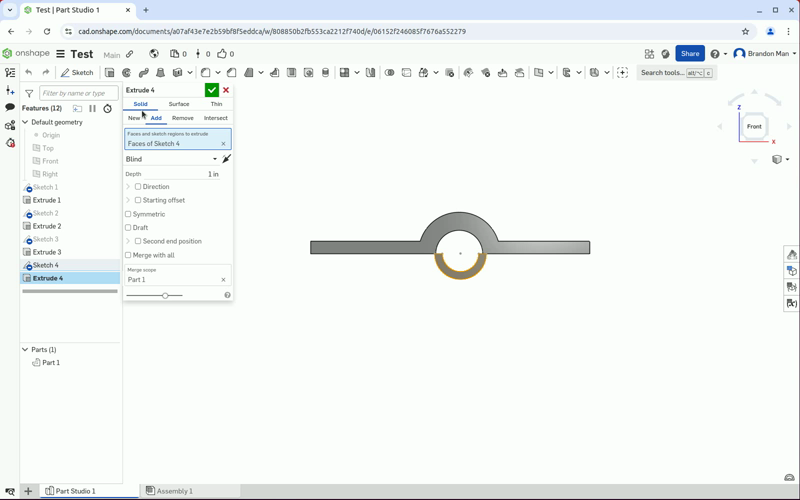
mouse_move(137, 120)
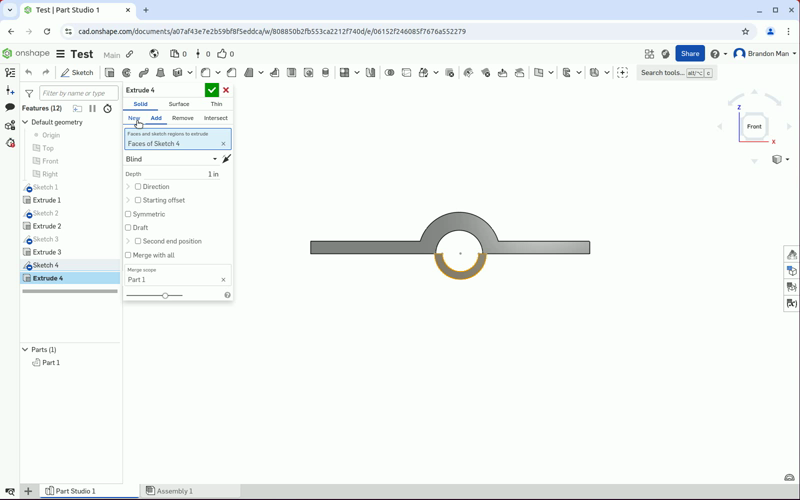
click(137, 120)
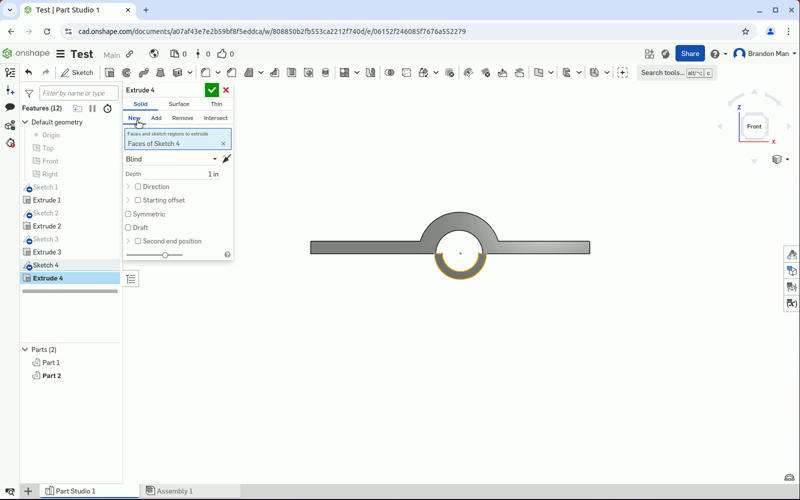
key(tab, 4)
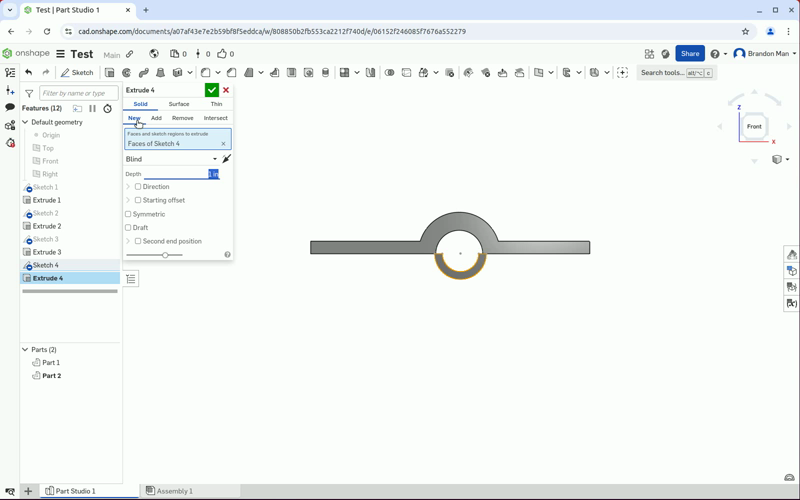
text(12.036)
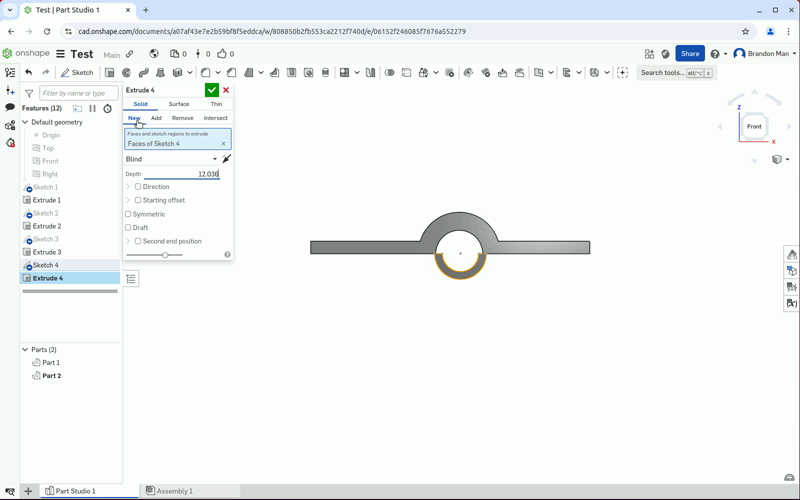
key(tab, 3)
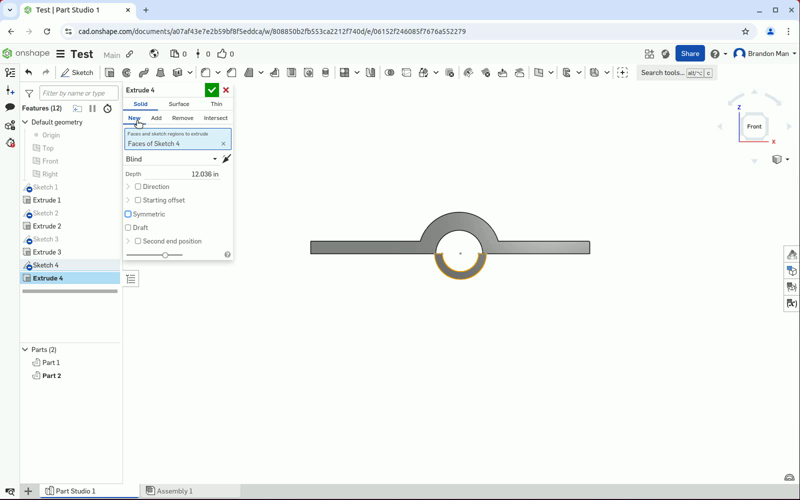
key(space)
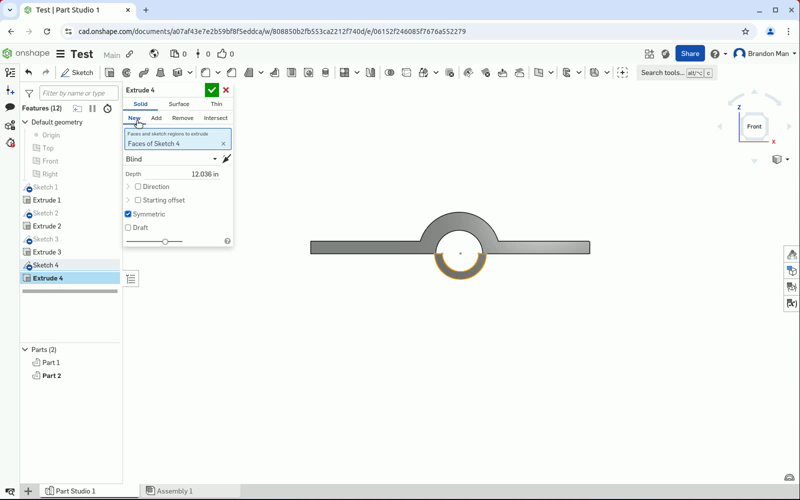
key(enter)
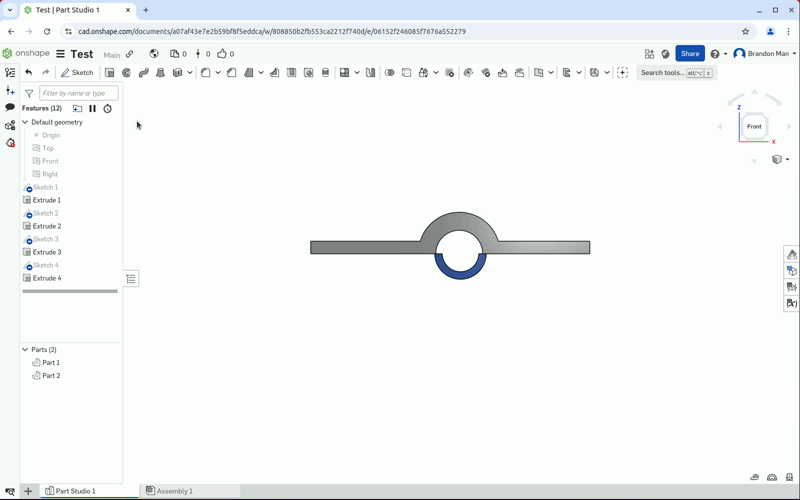
key(shift+h)
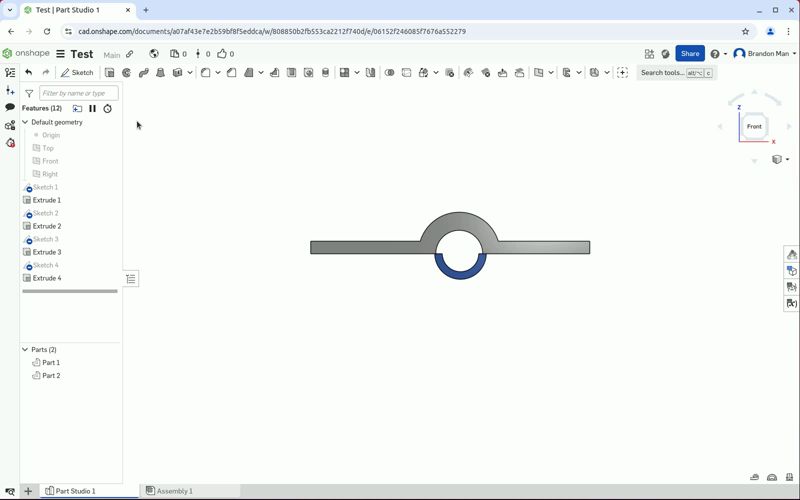
key(shift+h)
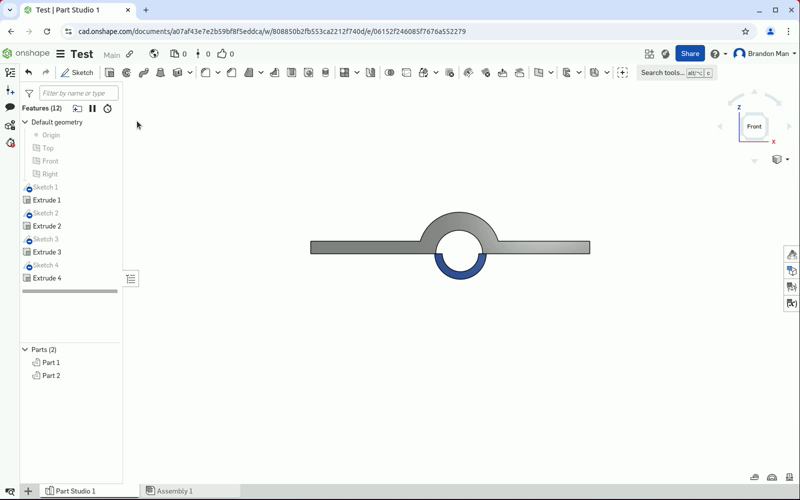
mouse_move(73, 189)
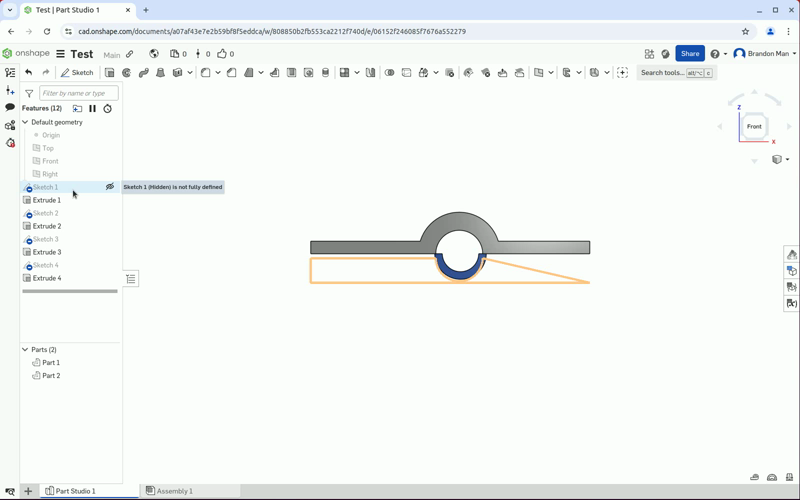
click(73, 189)
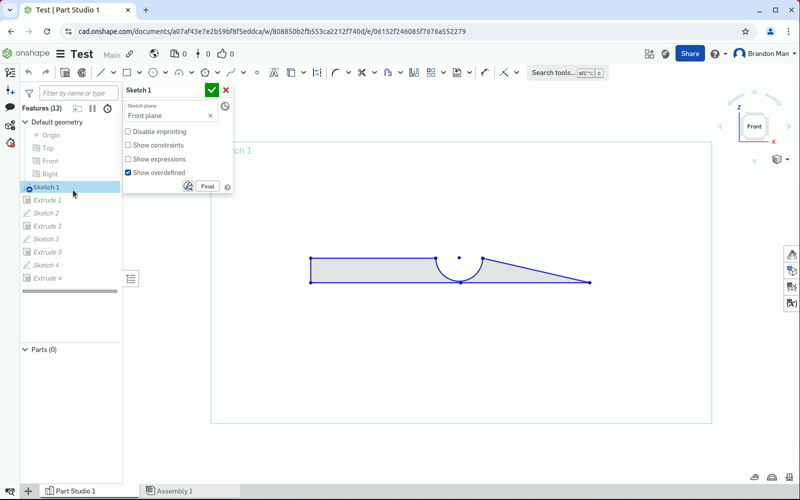
mouse_move(229, 92)
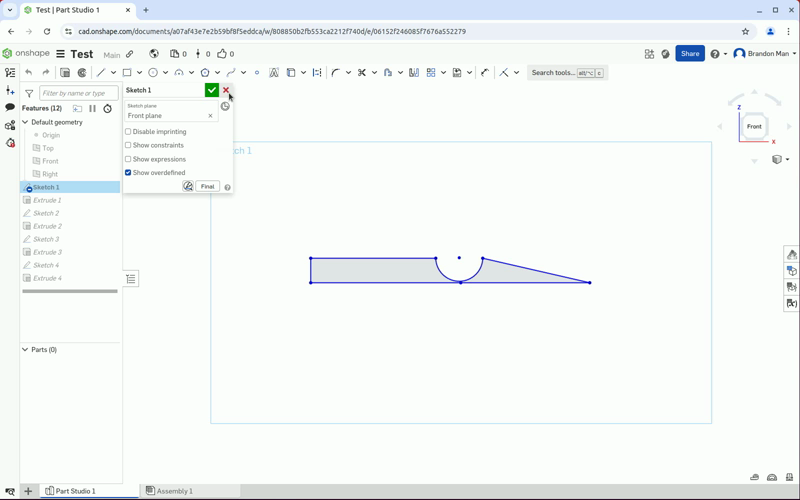
click(229, 92)
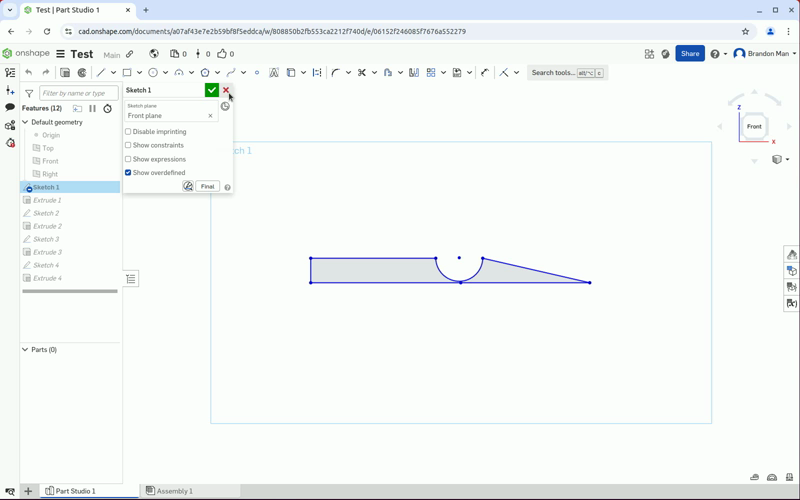
key(shift+s)
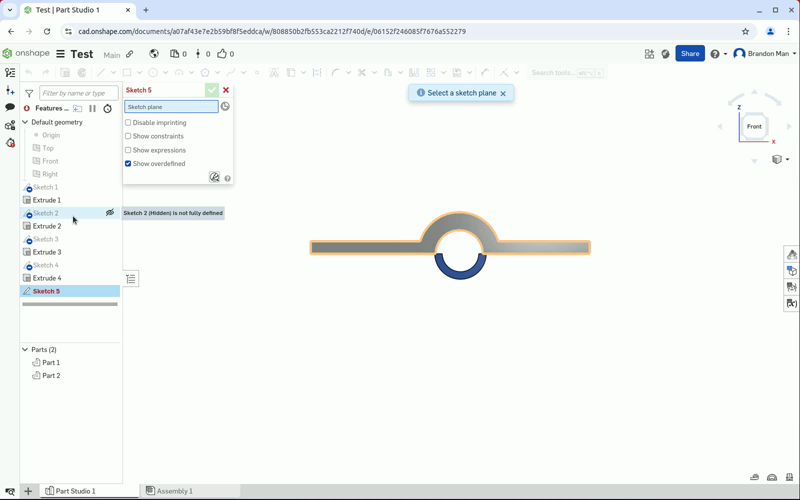
scroll(3)
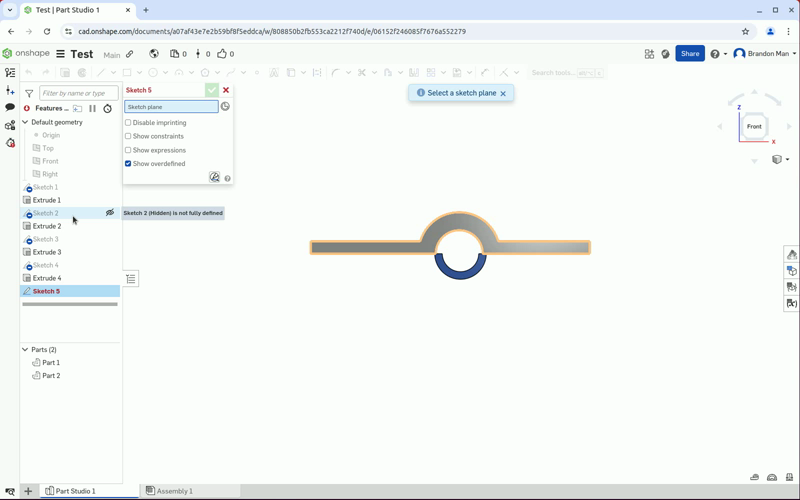
mouse_move(73, 163)
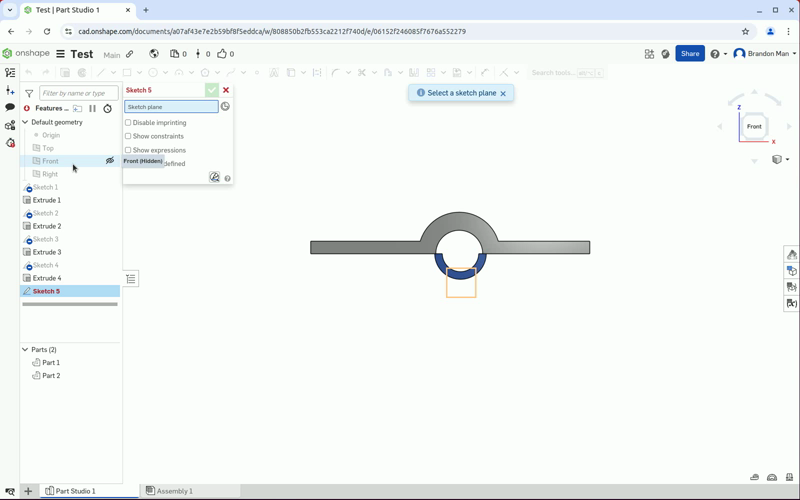
click(73, 163)
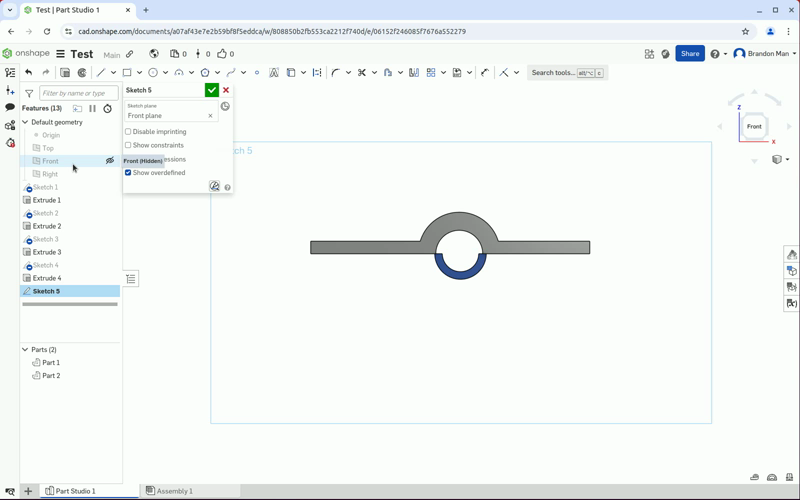
mouse_move(73, 352)
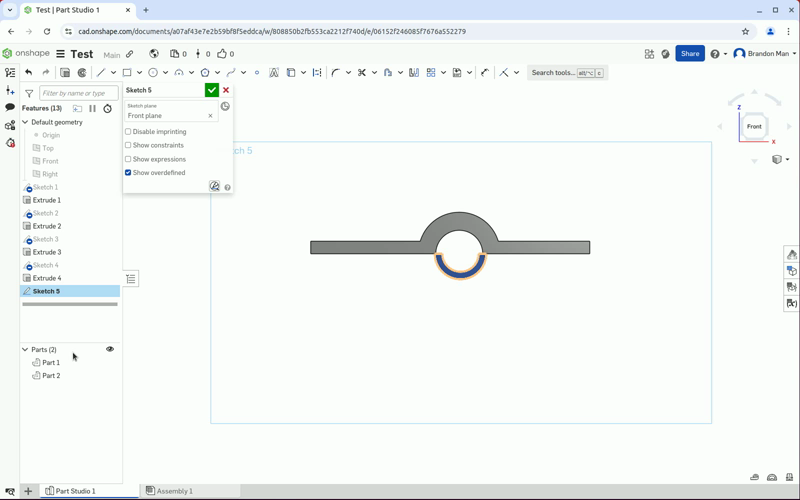
key(y)
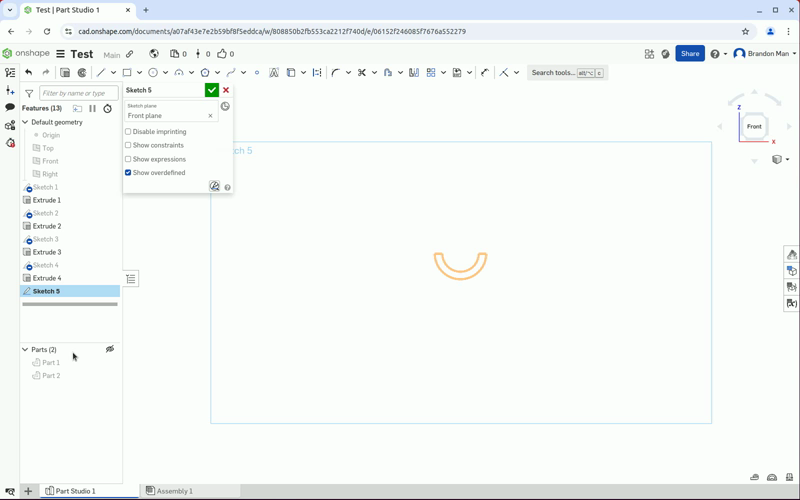
key(l)
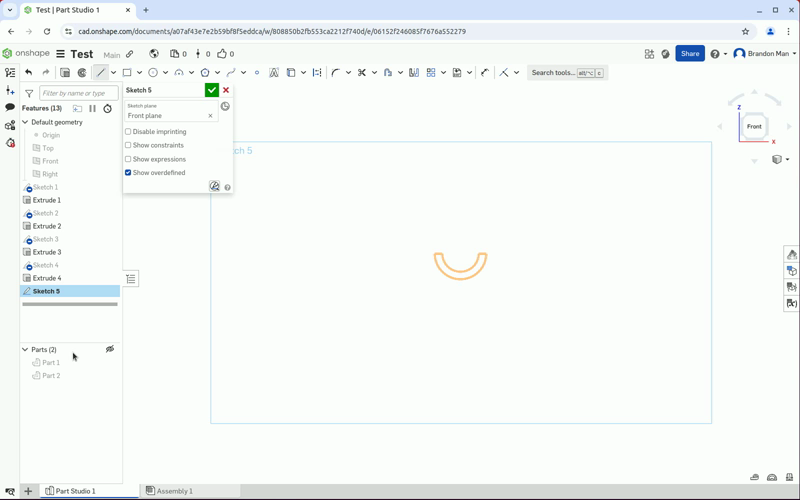
key_down(shift)
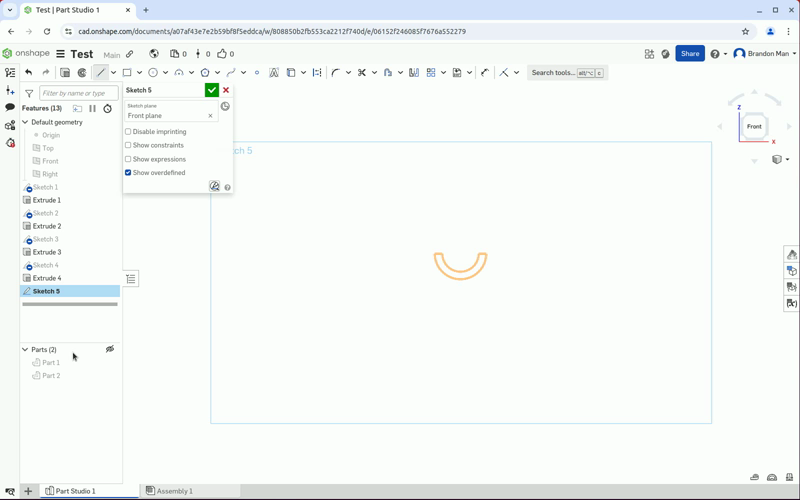
mouse_move(434, 253)
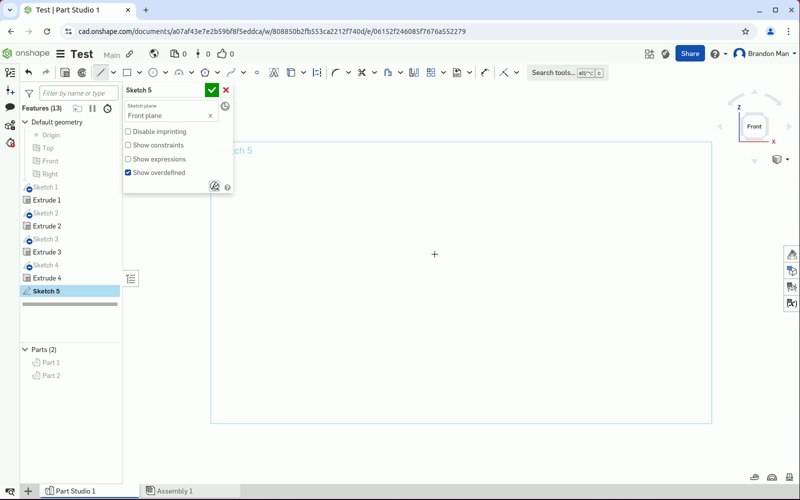
click(434, 253)
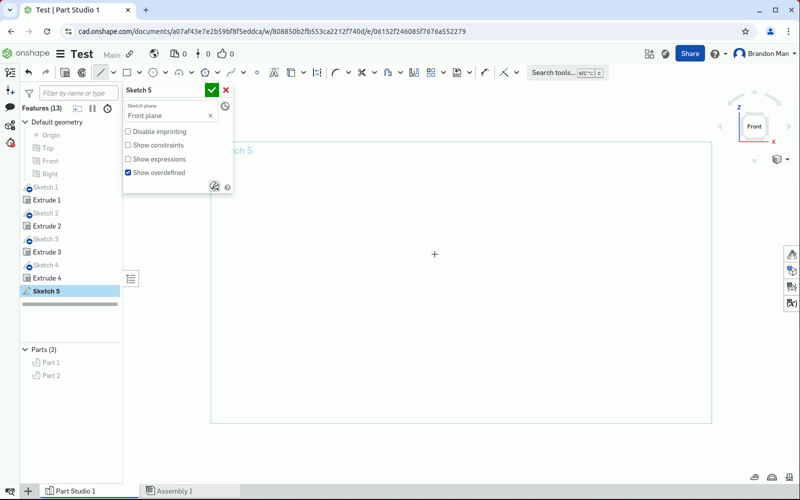
key_up(shift)
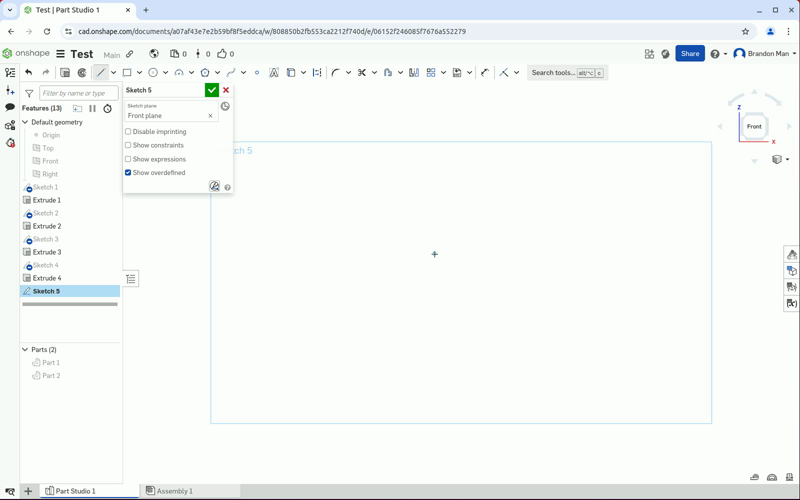
key_down(shift)
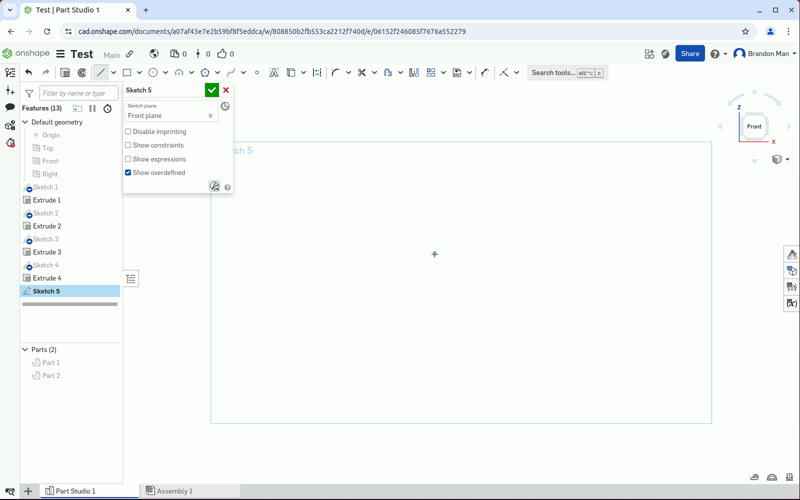
mouse_move(464, 253)
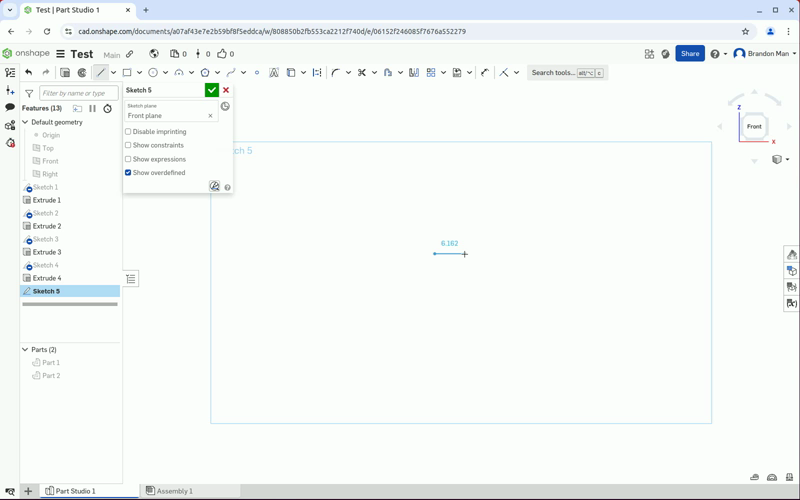
mouse_move(442, 253)
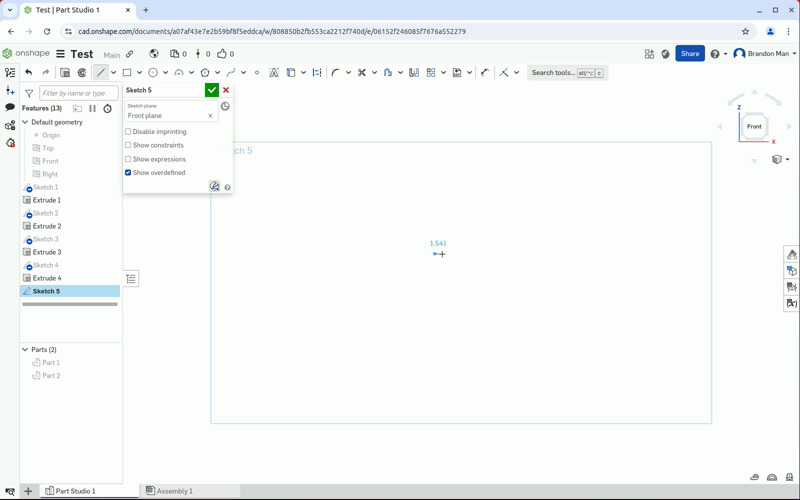
click(442, 253)
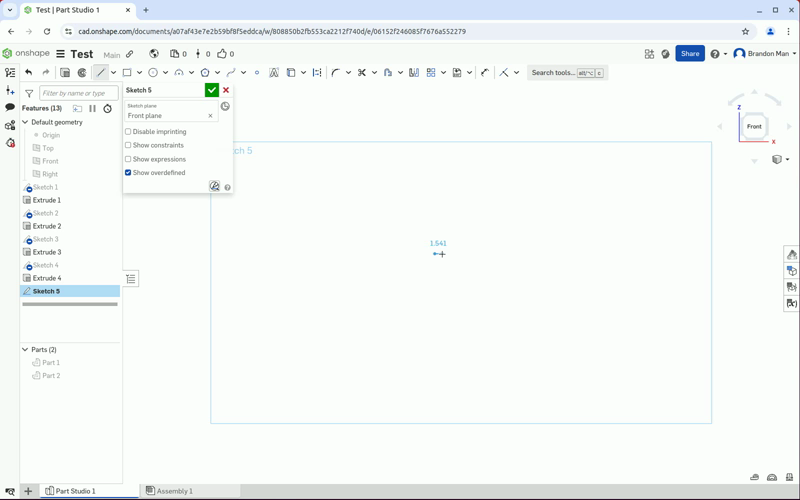
key_up(shift)
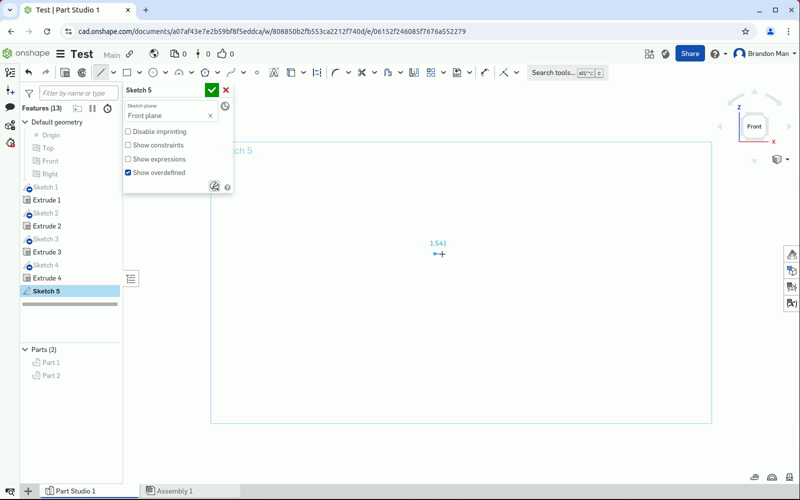
key(esc)
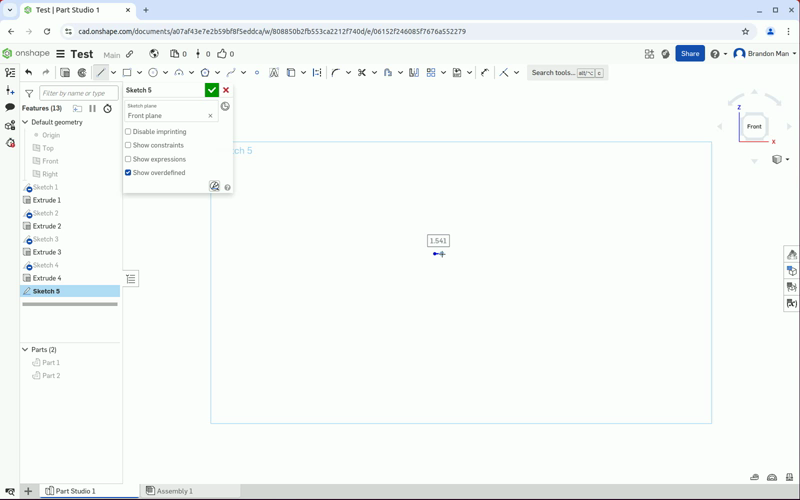
key(a)
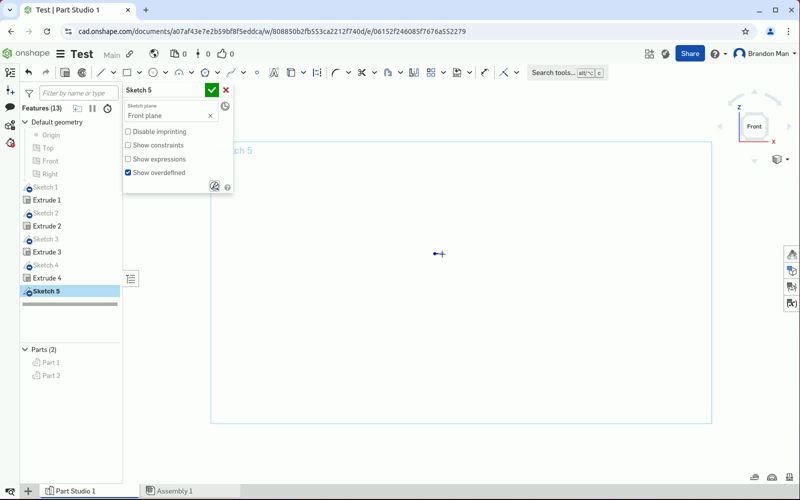
mouse_move(442, 253)
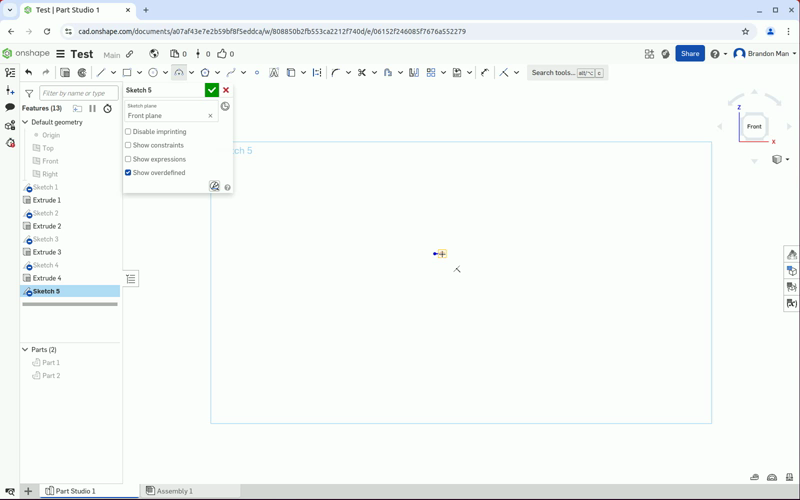
click(442, 253)
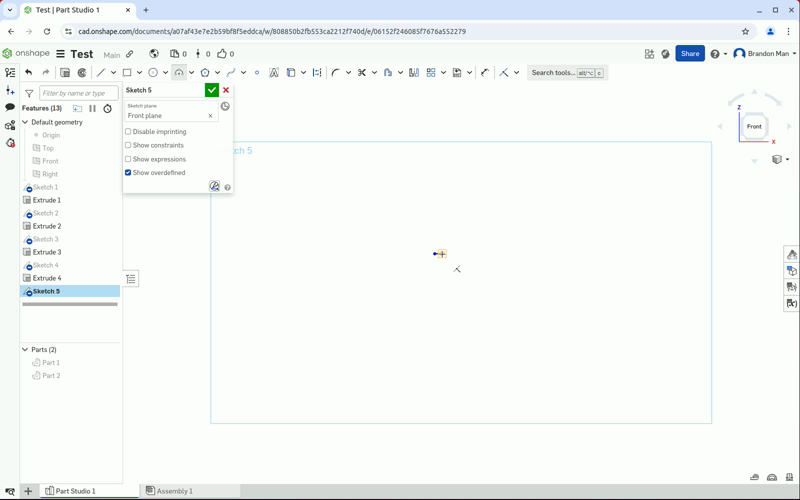
key_down(shift)
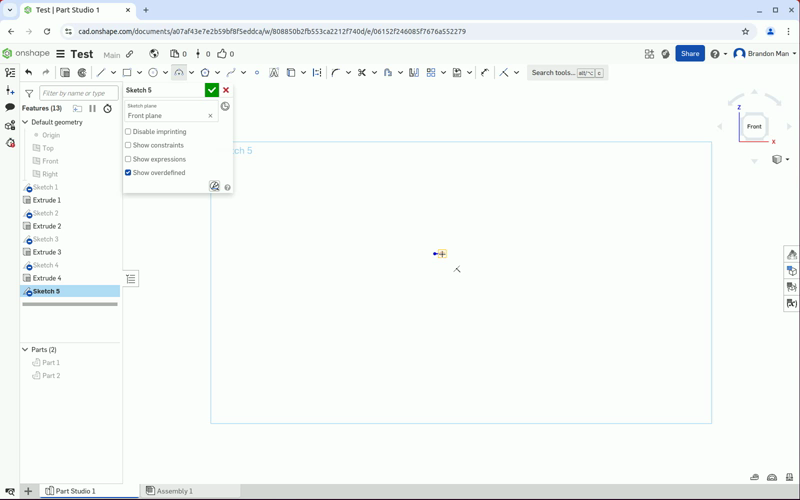
mouse_move(478, 253)
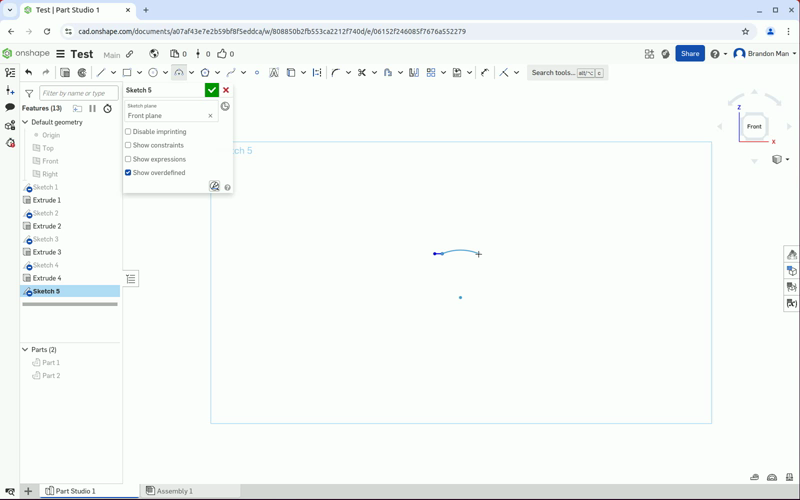
click(478, 253)
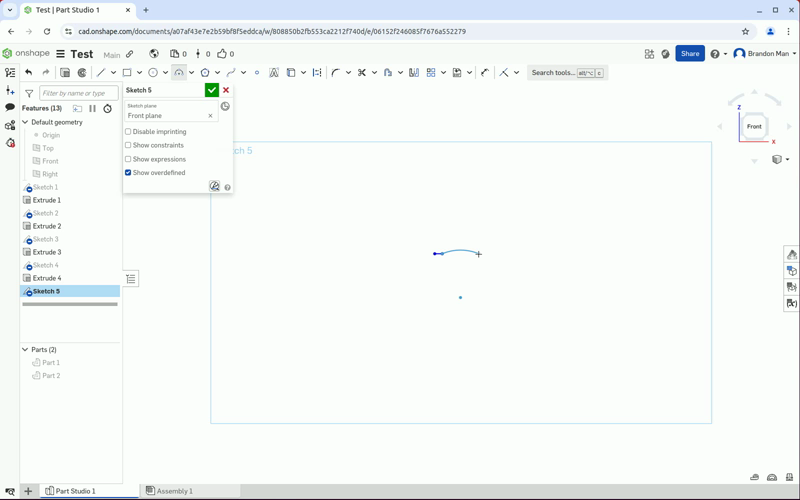
mouse_move(460, 235)
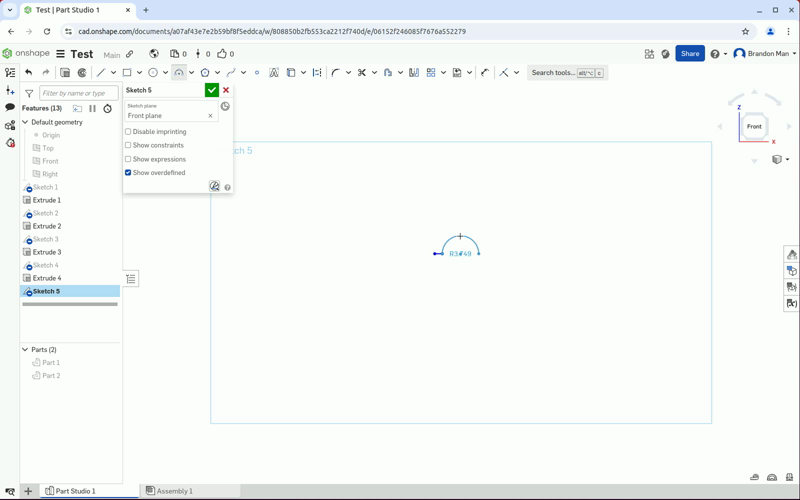
click(460, 235)
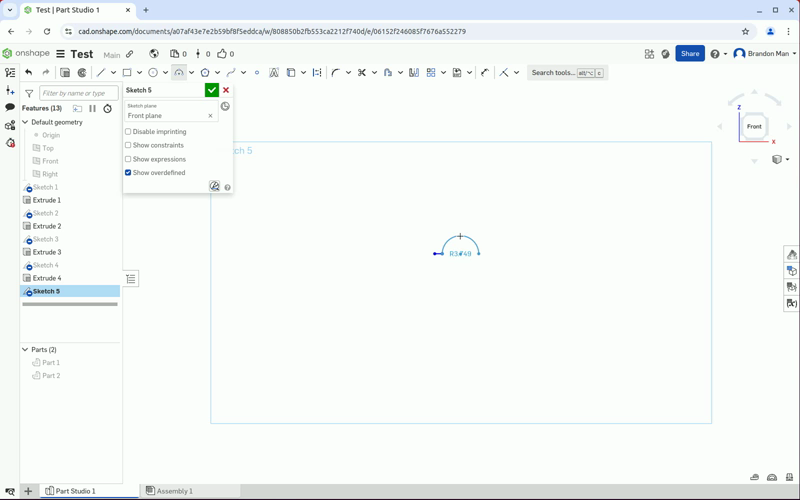
key_up(shift)
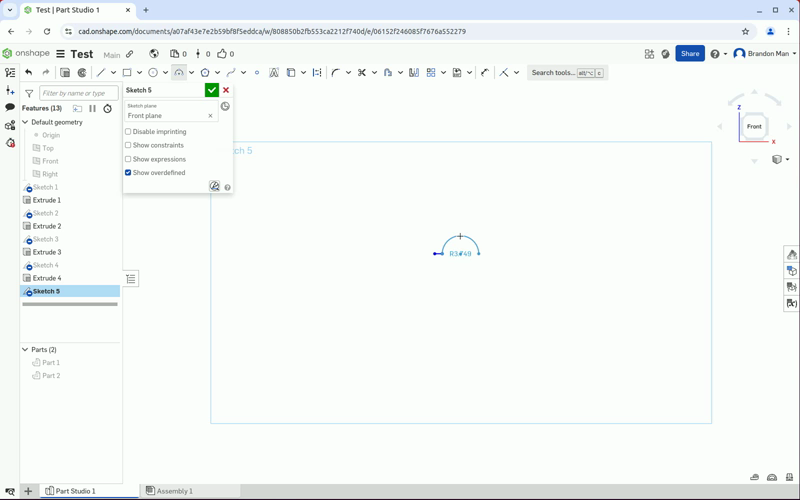
key(esc)
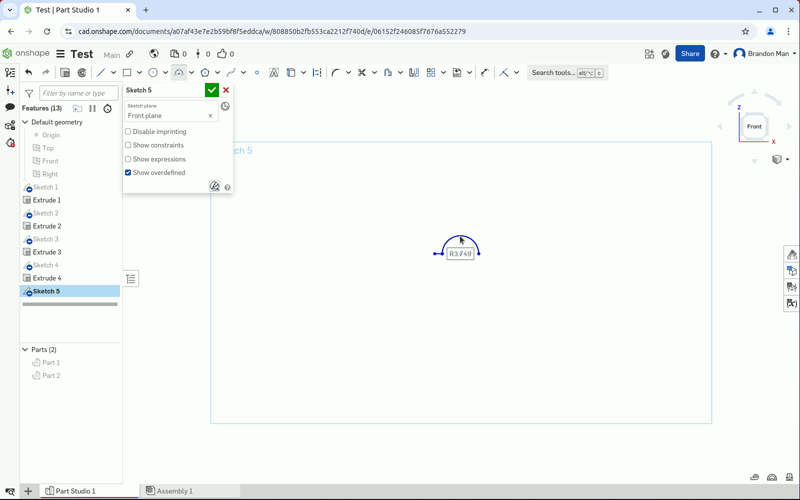
key(l)
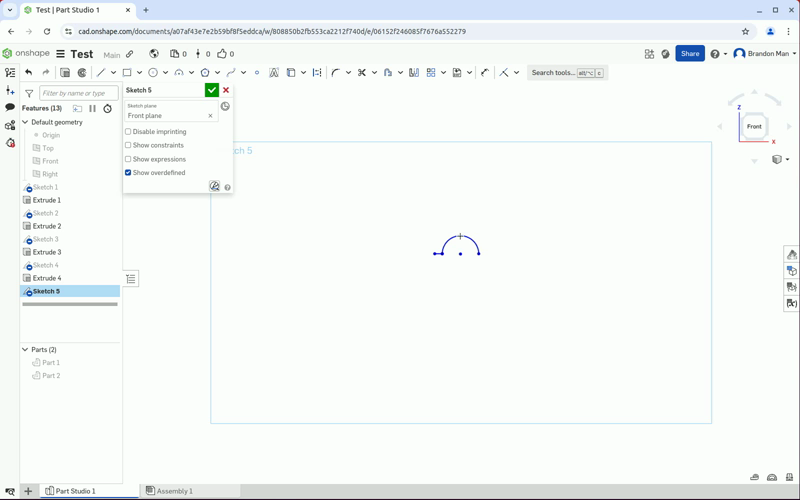
mouse_move(478, 253)
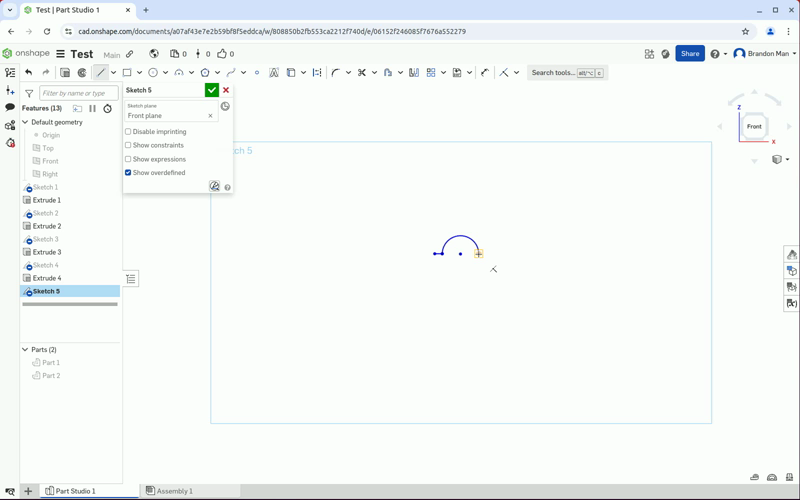
click(478, 253)
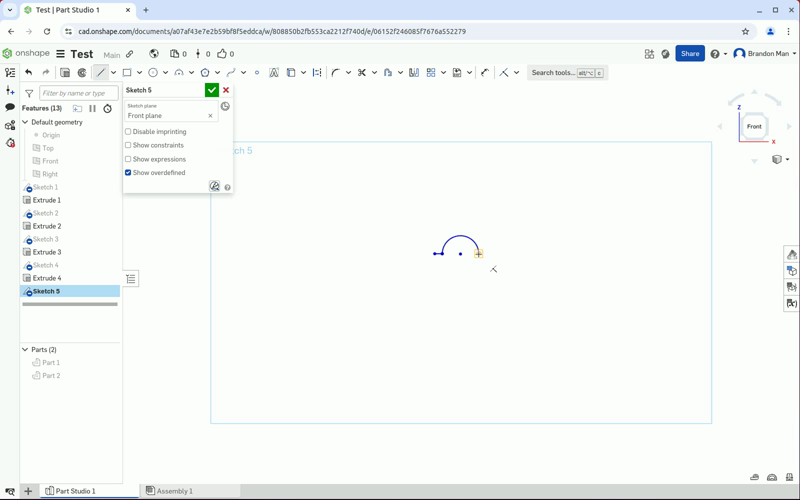
key_down(shift)
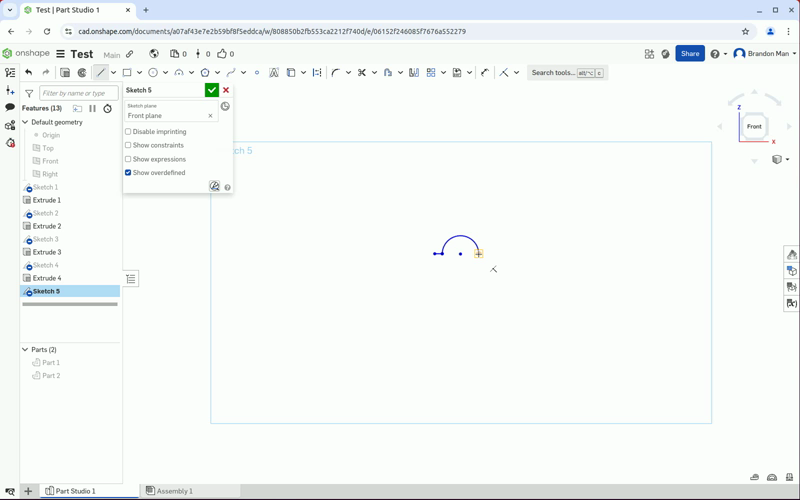
mouse_move(508, 253)
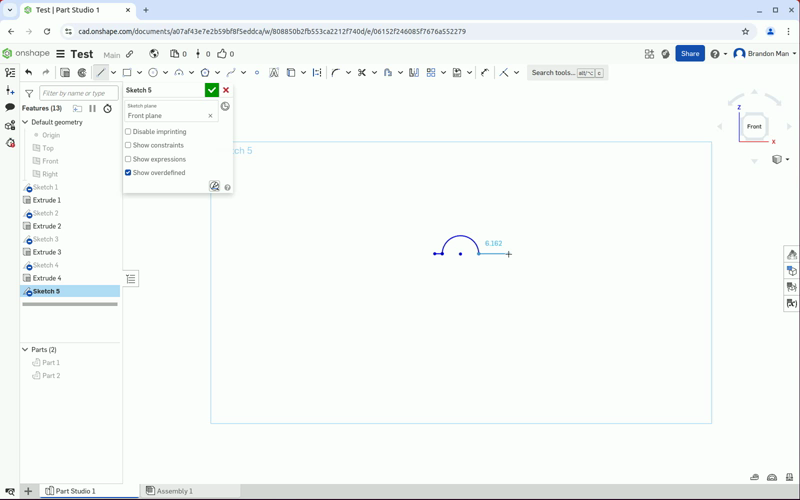
mouse_move(486, 253)
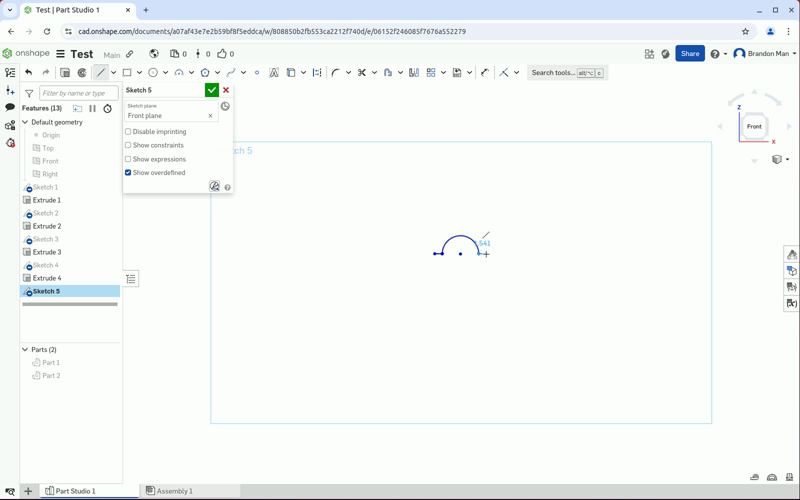
click(486, 253)
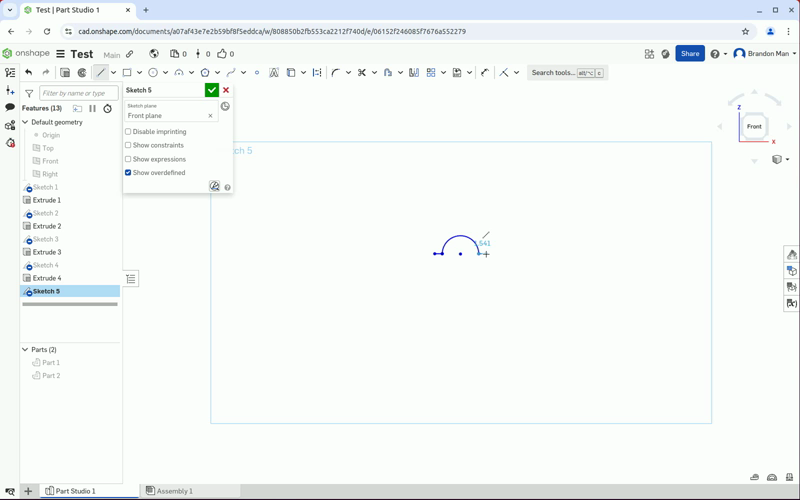
key_up(shift)
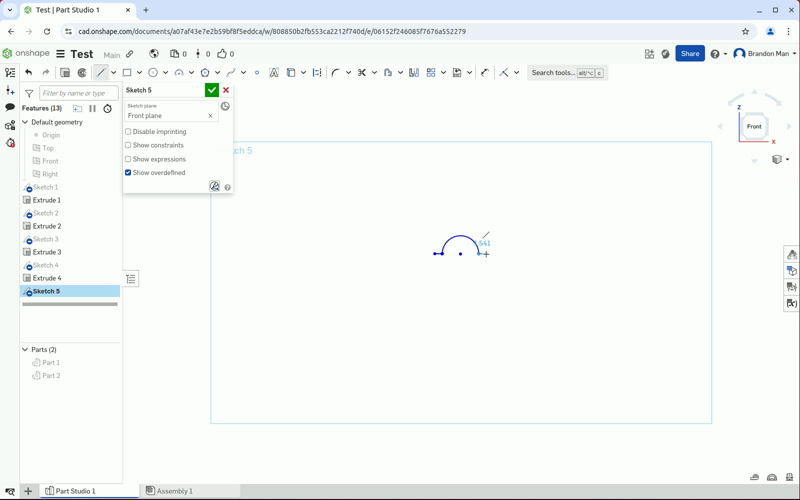
key(esc)
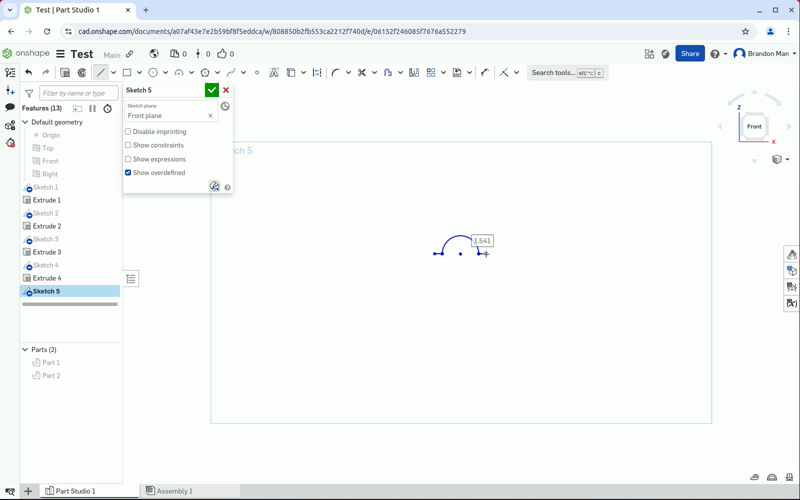
key(a)
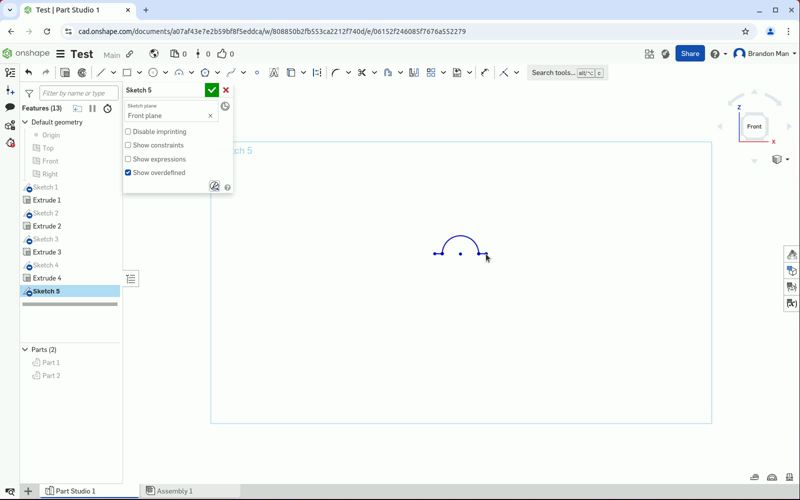
mouse_move(486, 253)
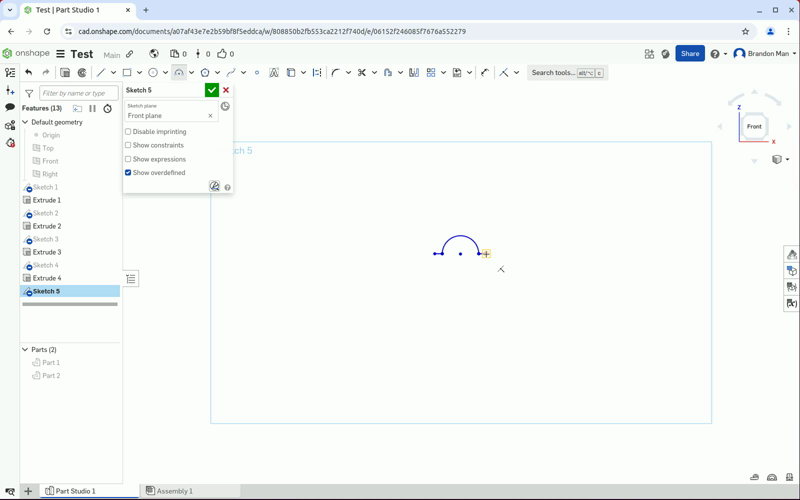
click(486, 253)
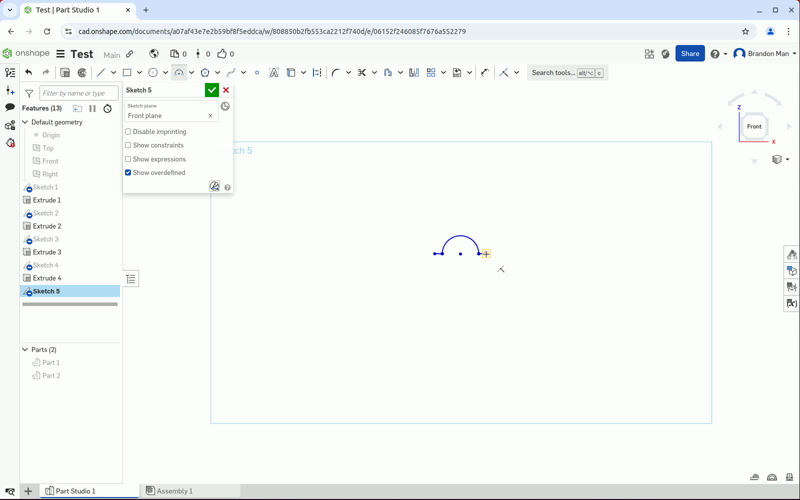
mouse_move(434, 253)
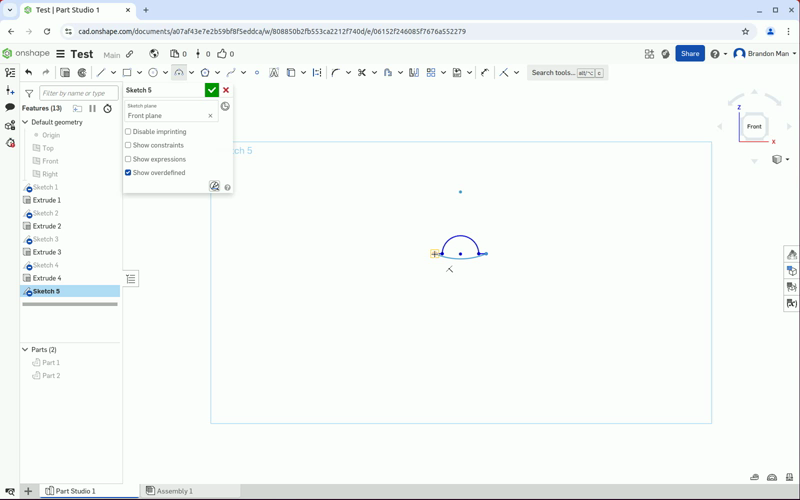
click(434, 253)
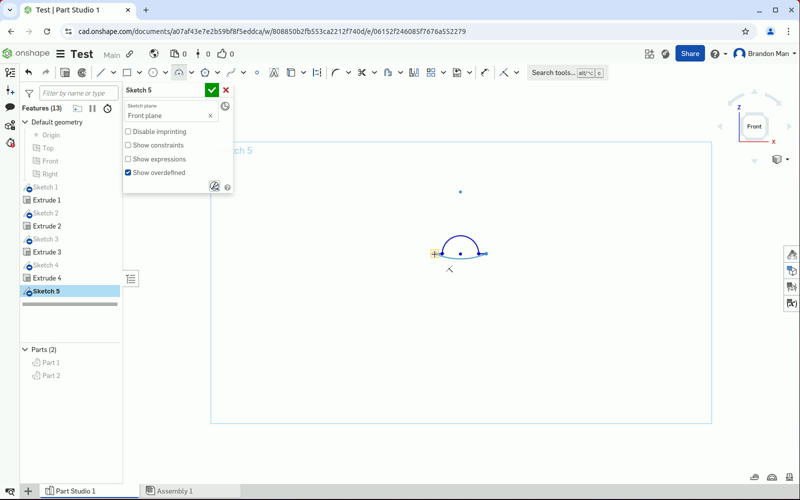
key_down(shift)
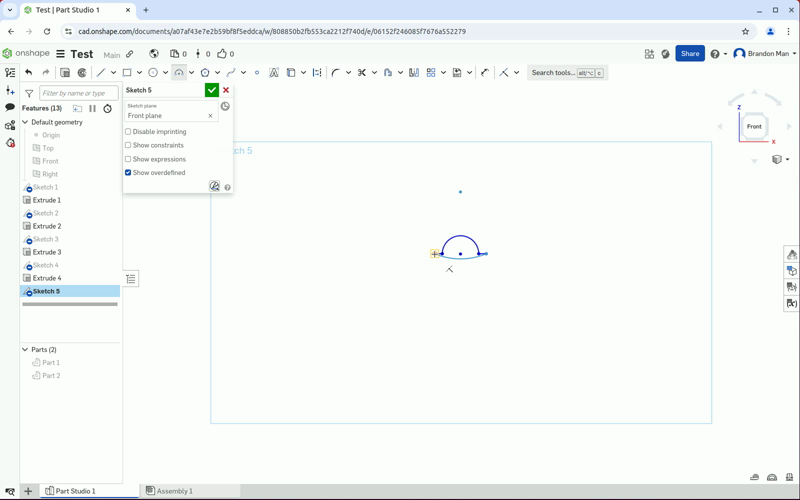
mouse_move(460, 228)
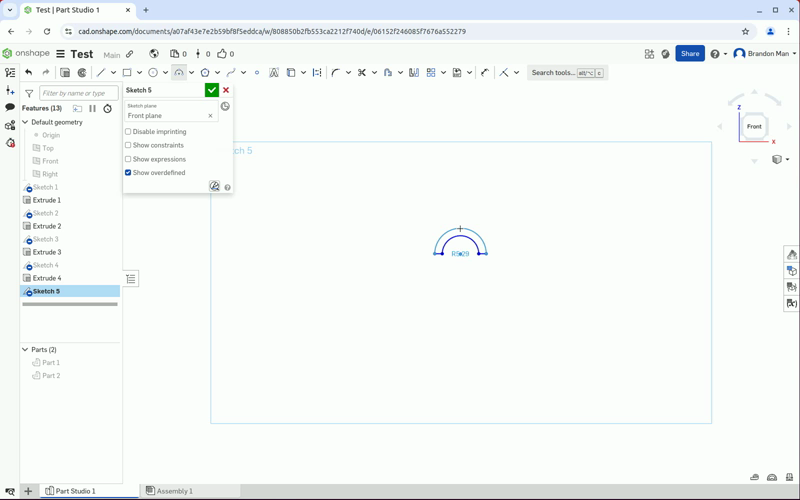
click(460, 228)
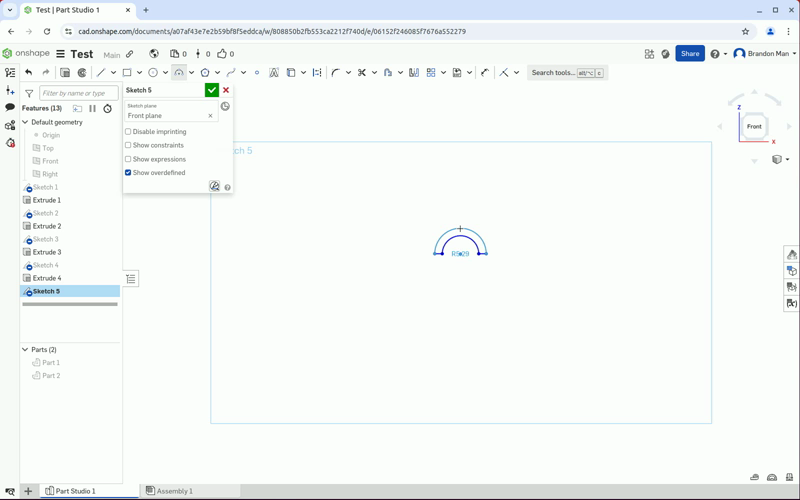
key_up(shift)
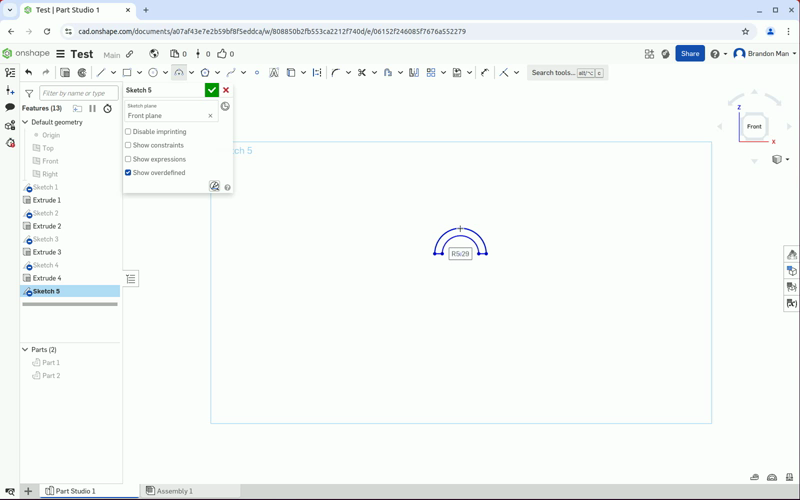
key(esc)
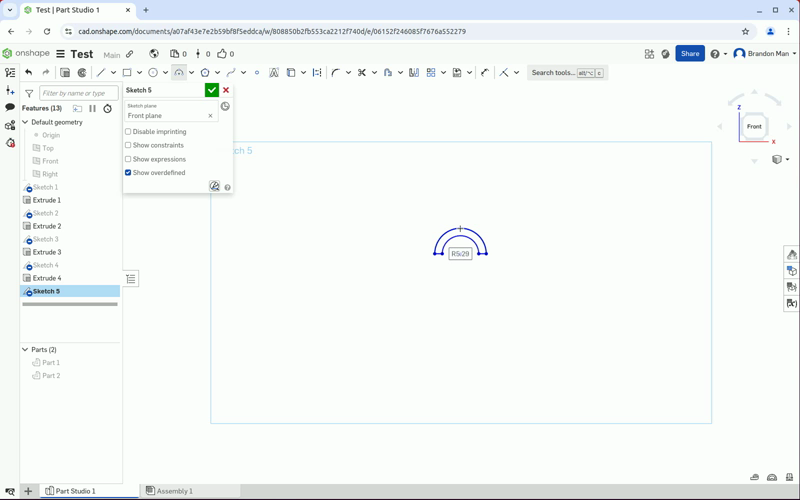
mouse_move(476, 245)
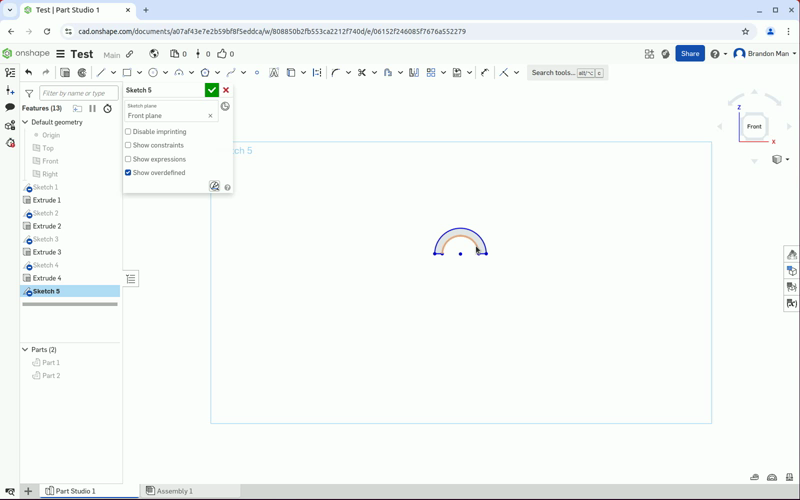
scroll(6)
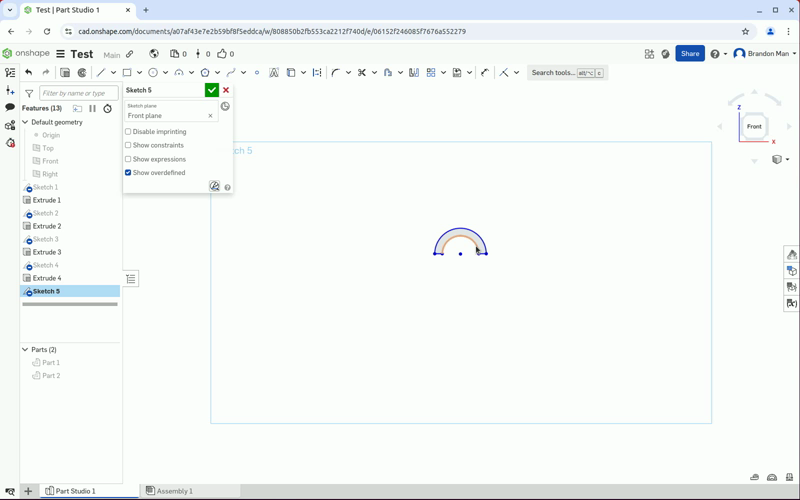
scroll(6)
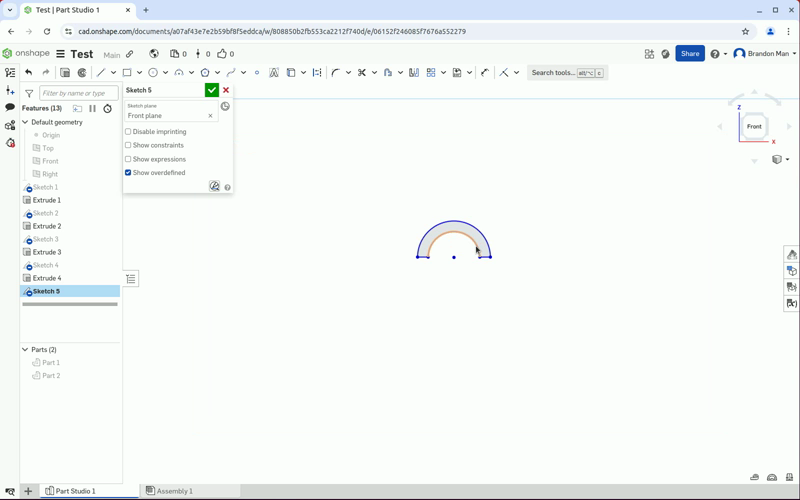
scroll(6)
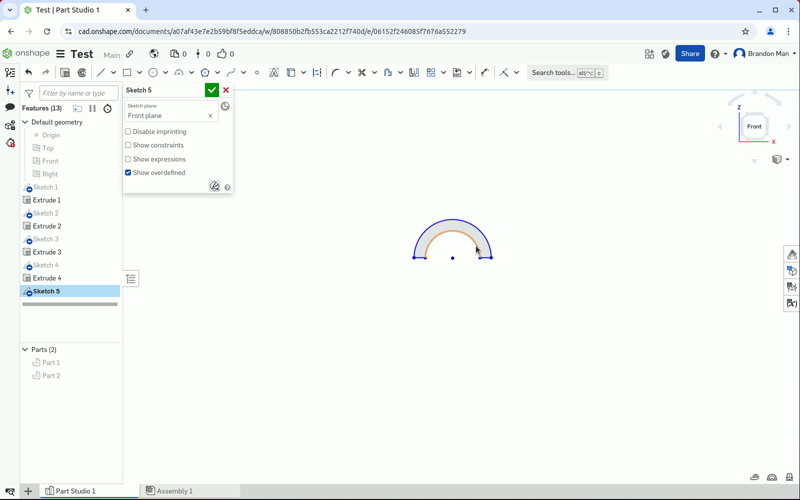
scroll(6)
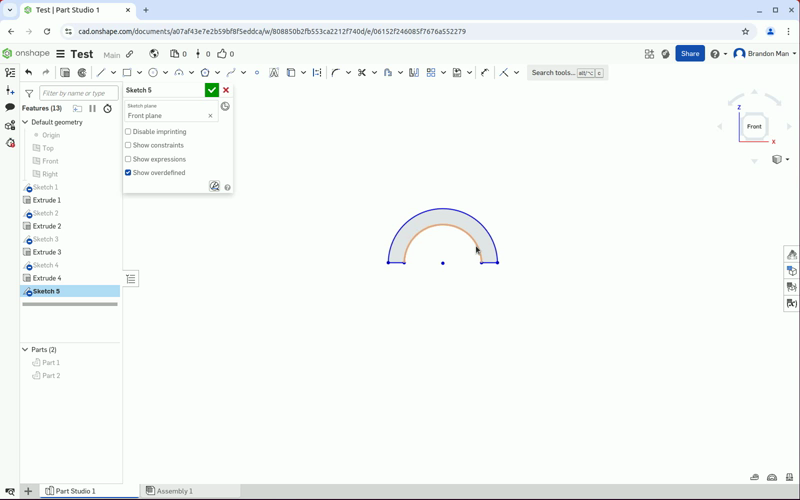
scroll(6)
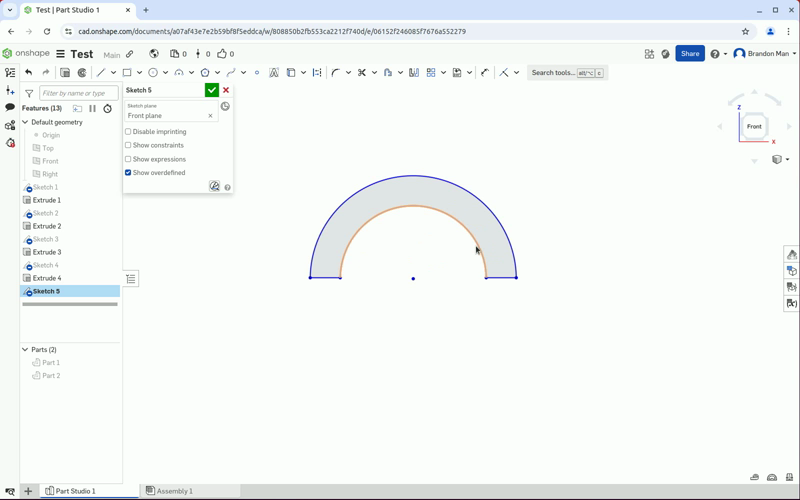
scroll(6)
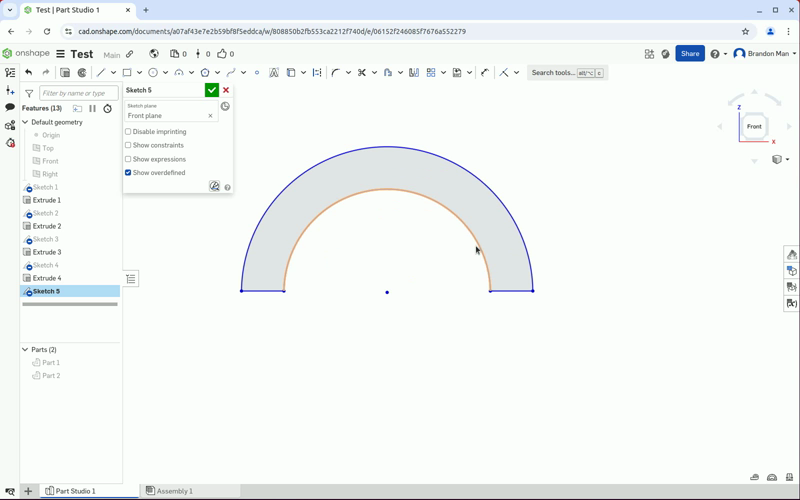
scroll(6)
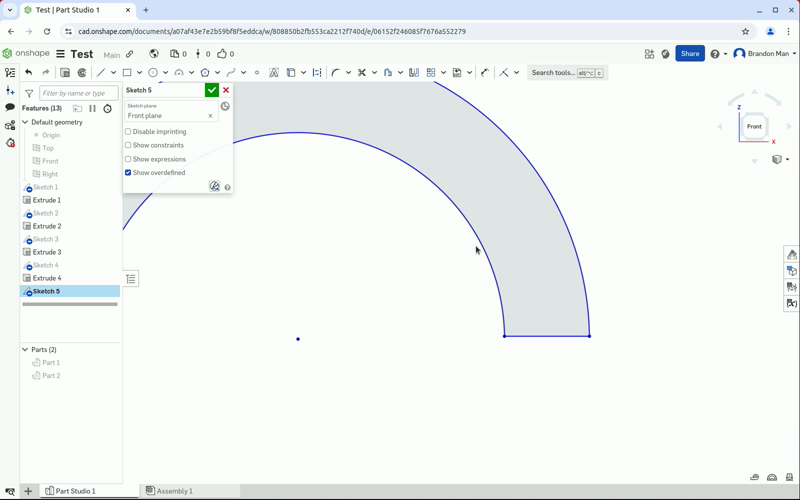
click(476, 245)
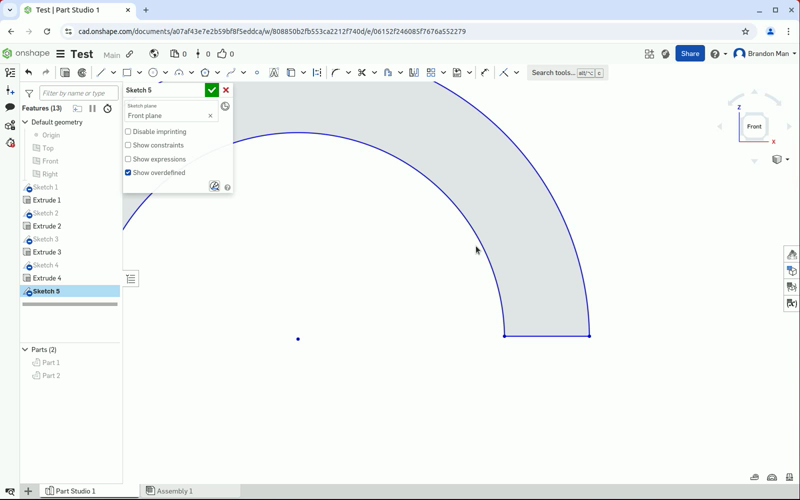
scroll(-6)
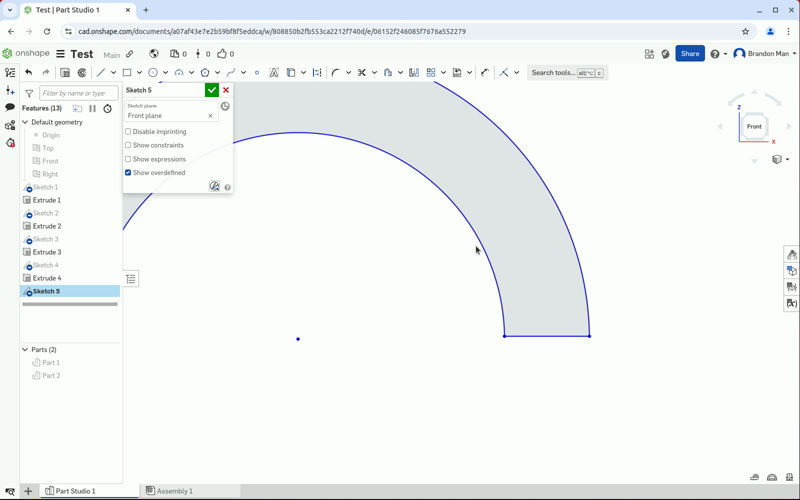
scroll(-6)
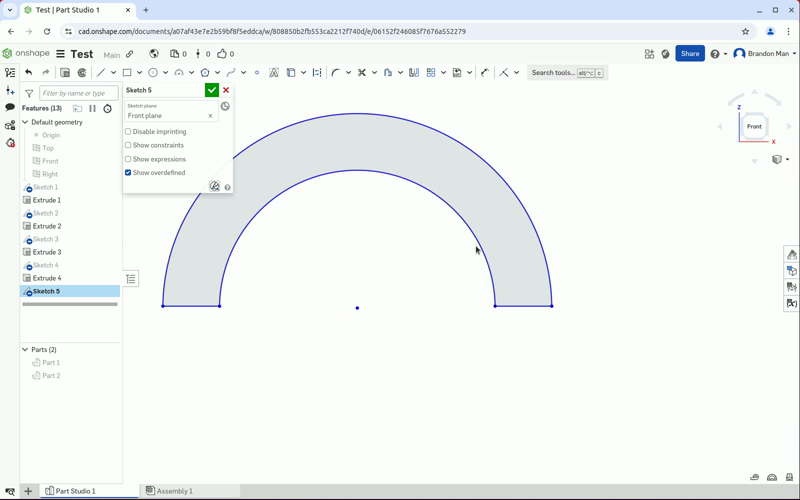
scroll(-6)
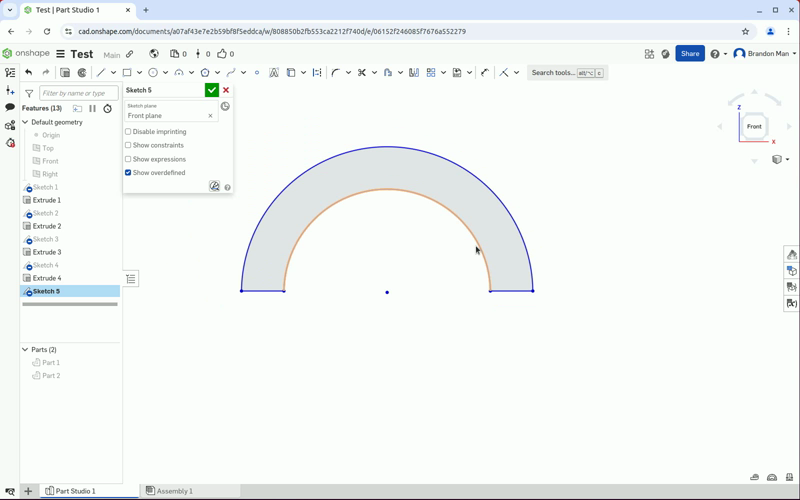
scroll(-6)
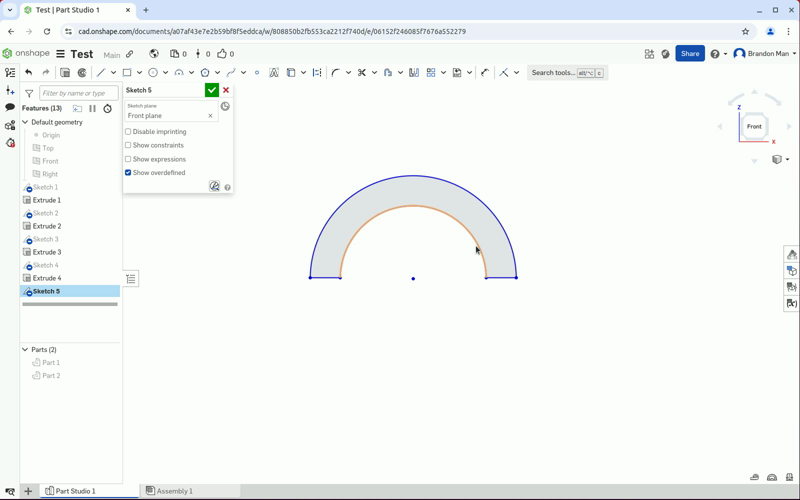
scroll(-6)
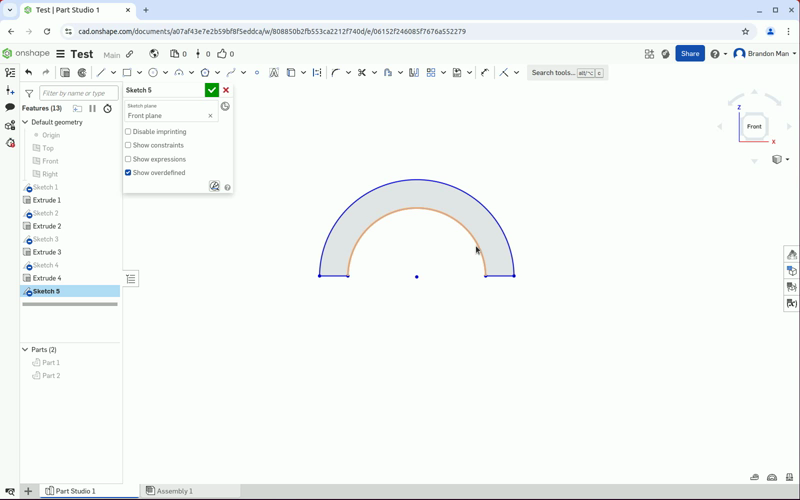
scroll(-6)
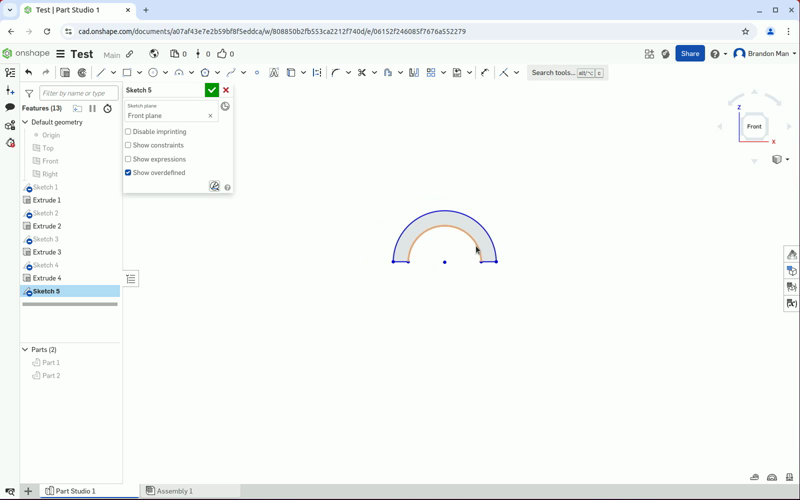
scroll(-6)
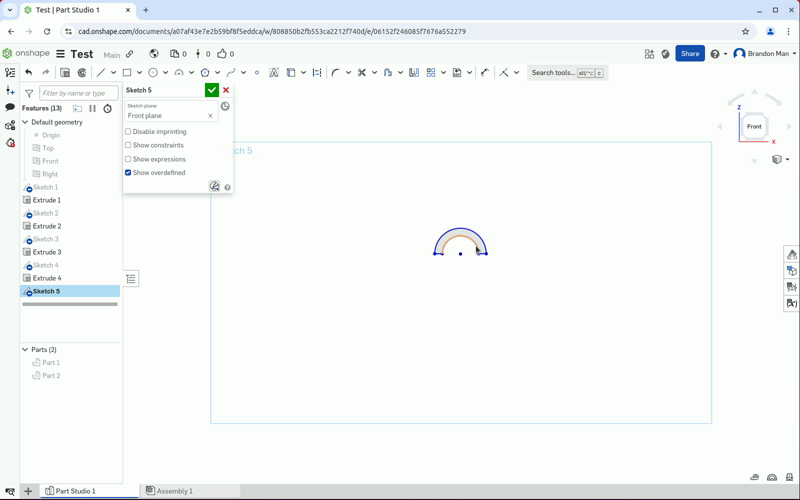
mouse_move(73, 352)
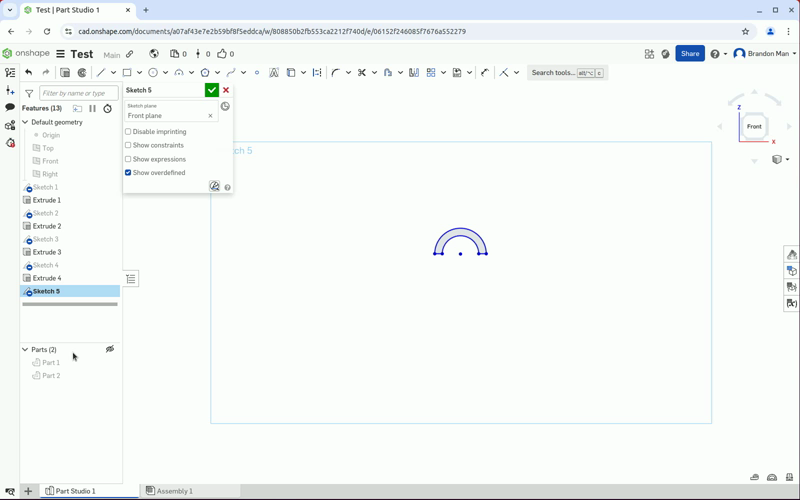
key(shift+y)
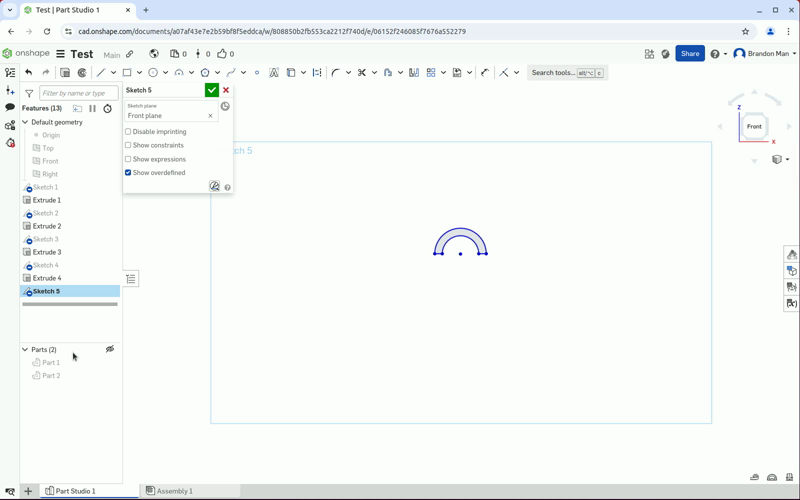
key(shift+e)
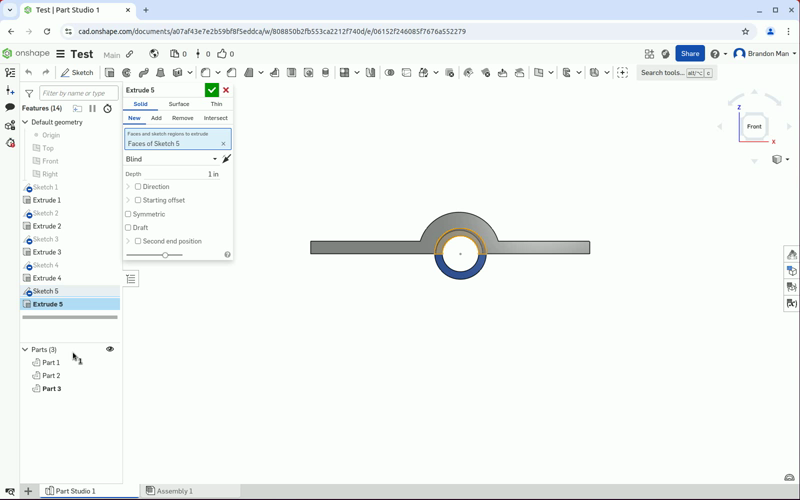
mouse_move(143, 106)
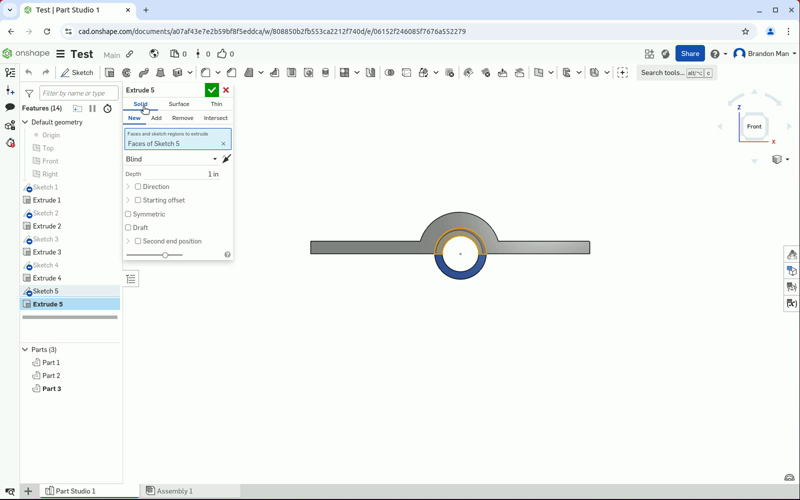
click(143, 106)
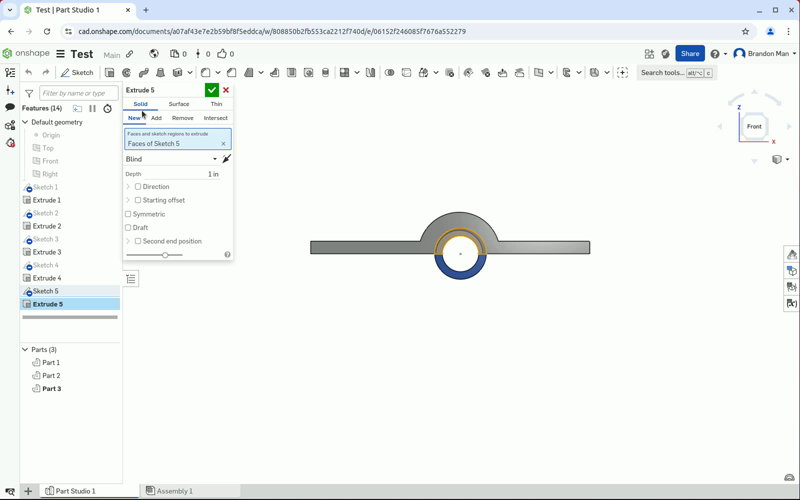
mouse_move(137, 120)
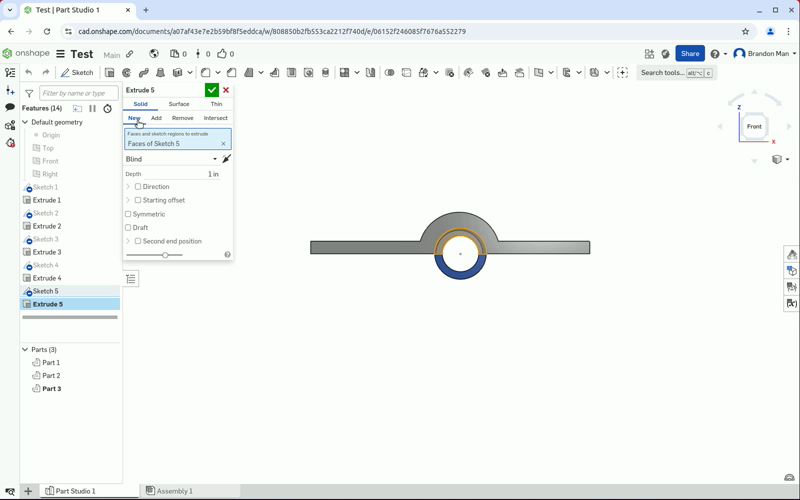
click(137, 120)
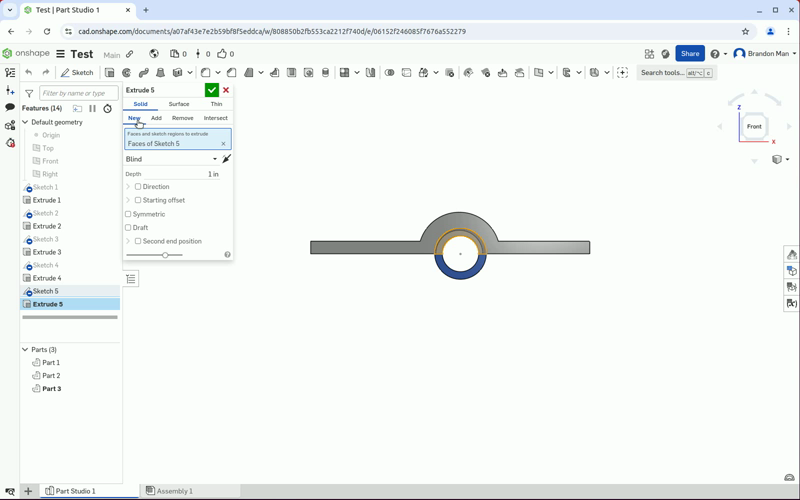
key(tab, 4)
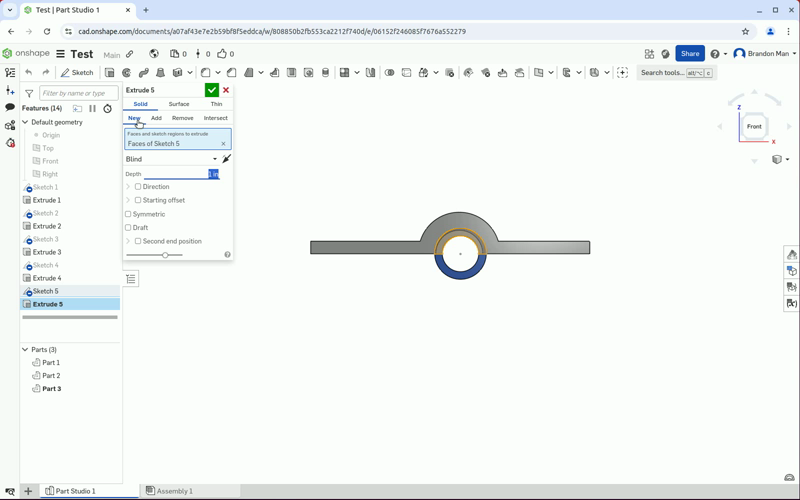
text(12.036)
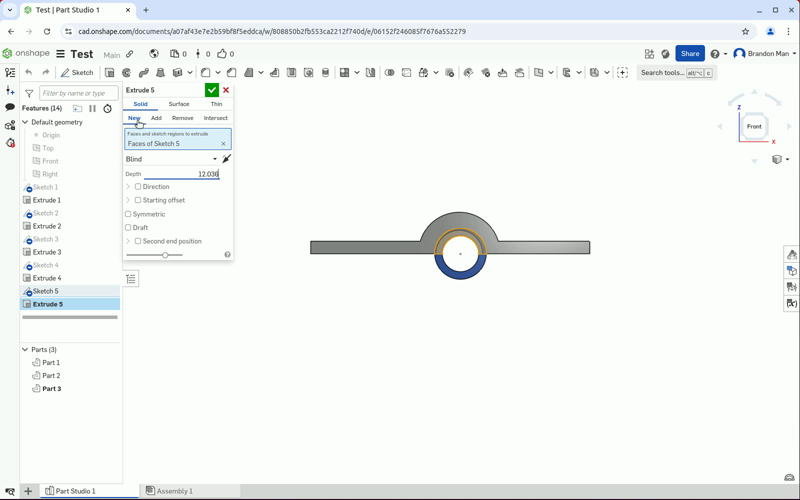
key(tab, 3)
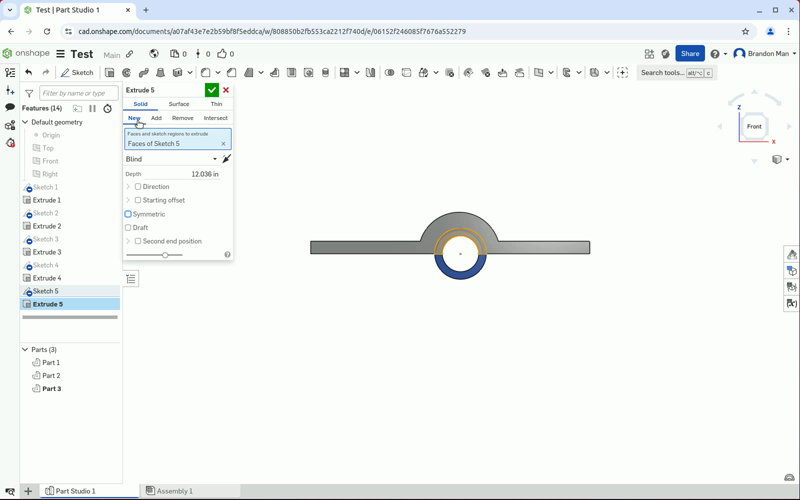
key(space)
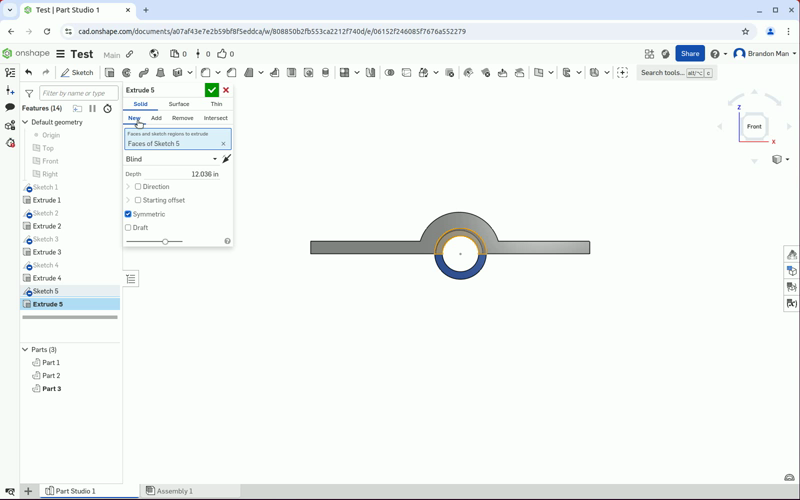
key(enter)
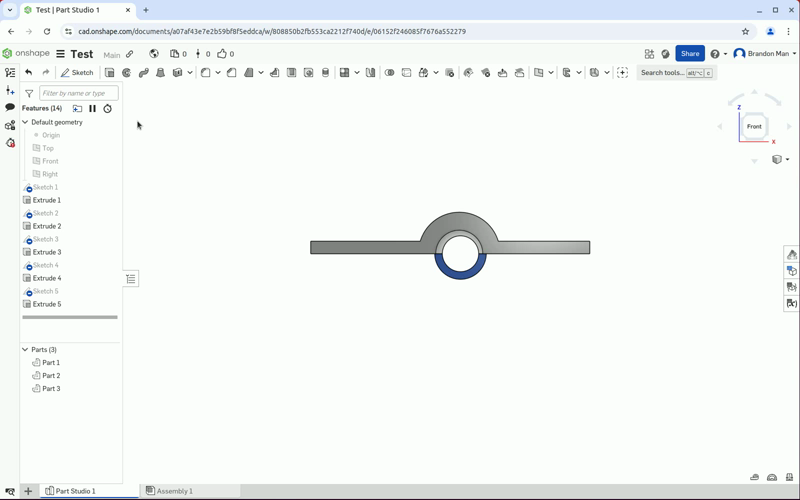
key(shift+h)
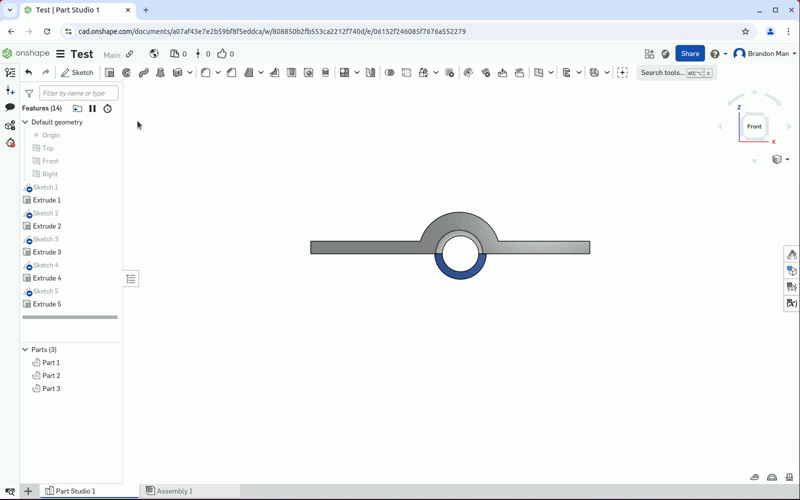
key(shift+h)
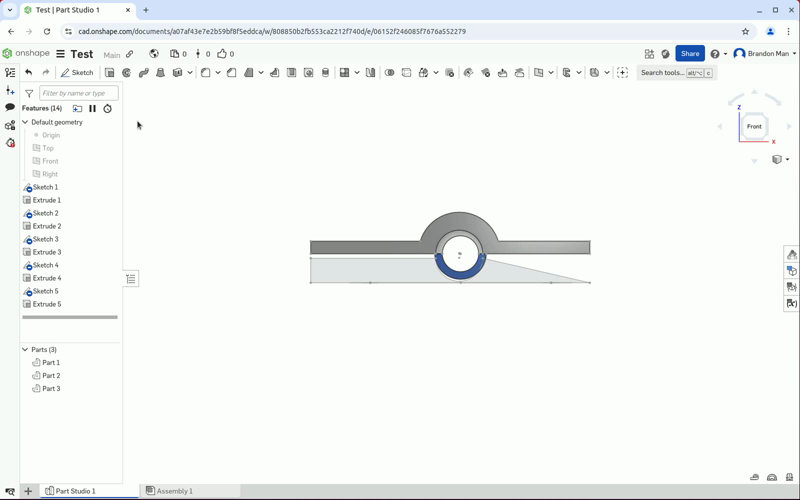
key(shift+7)
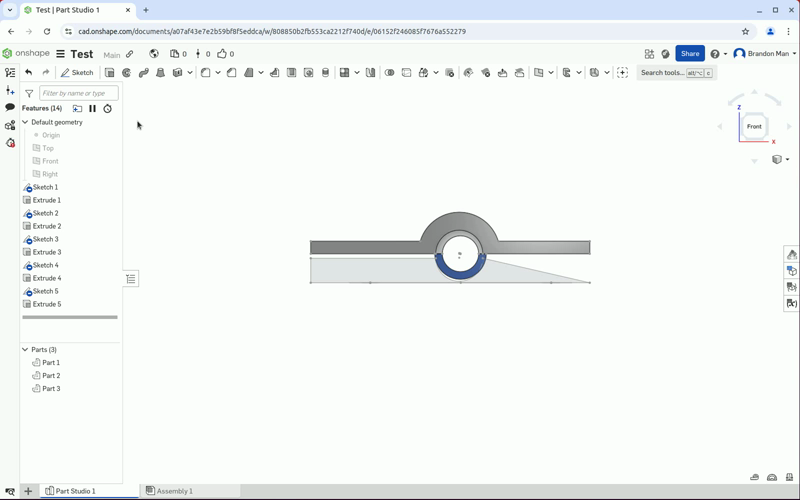
key(left, 2)
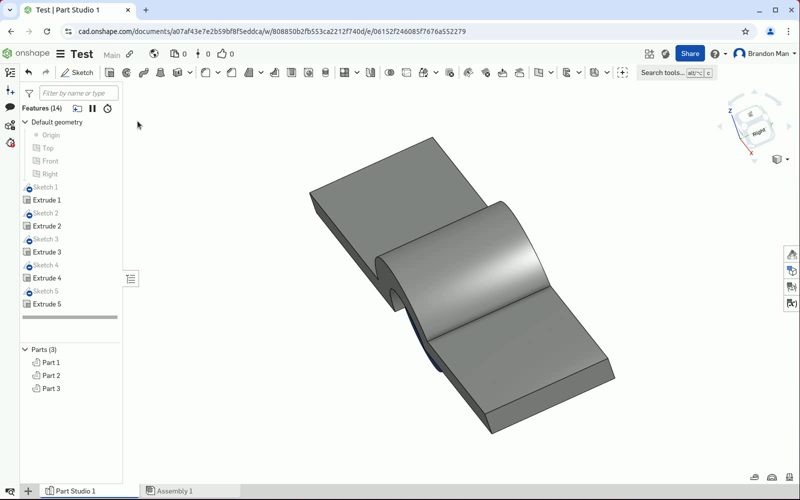
key(down, 2)
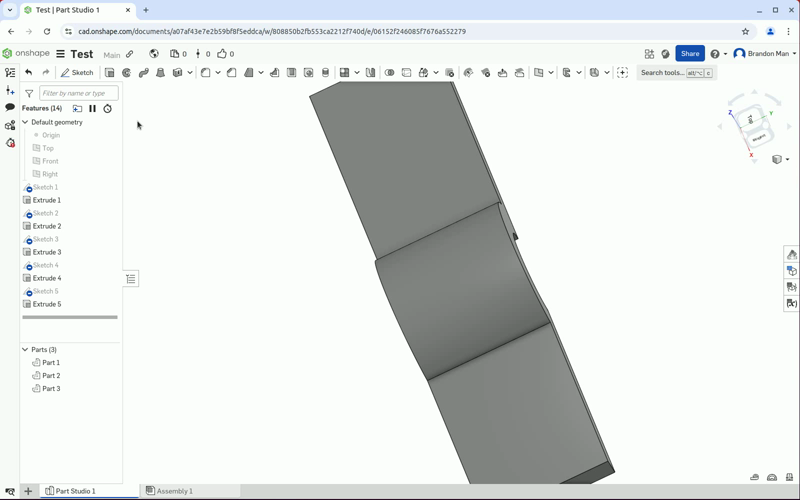
key(up, 2)
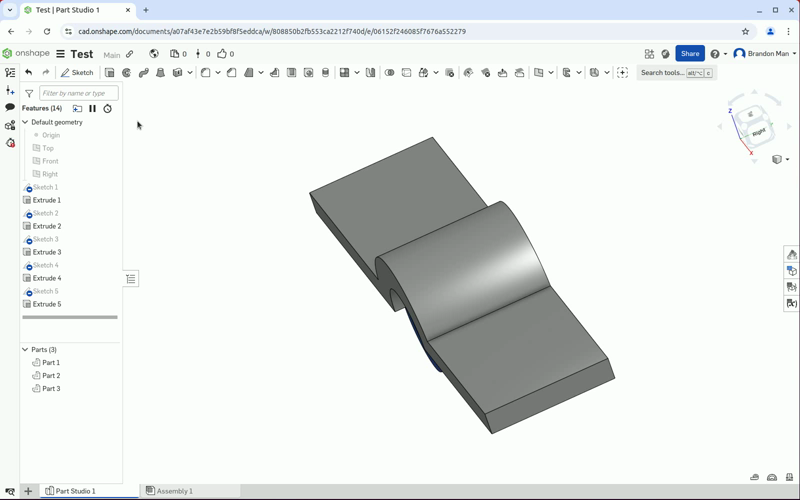
key(right, 2)
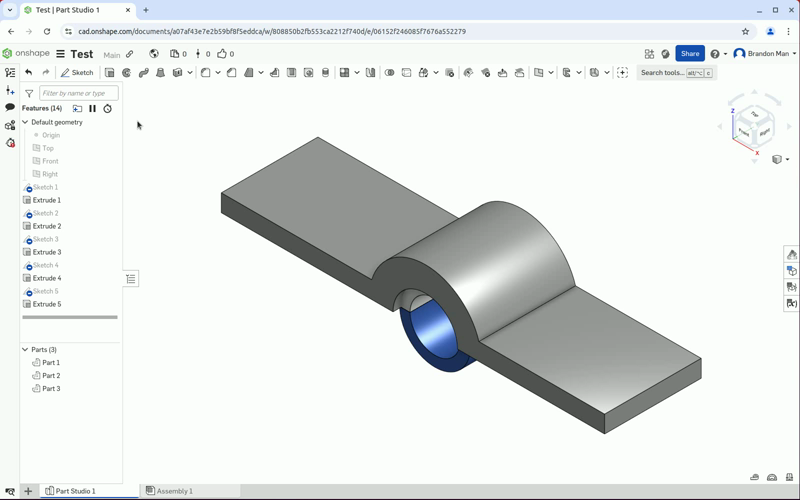
mouse_move(73, 189)
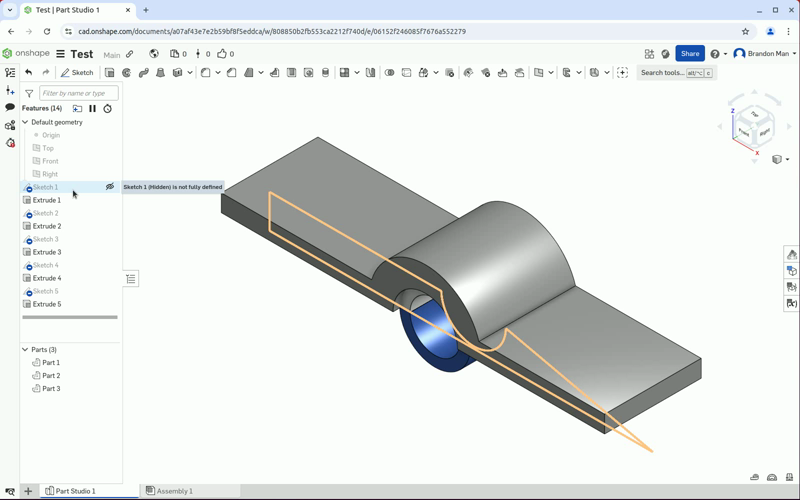
click(73, 189)